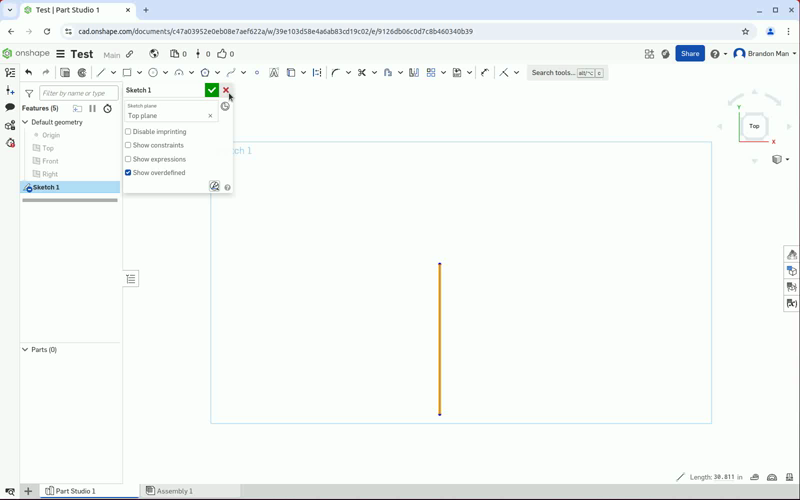
key(shift+h)
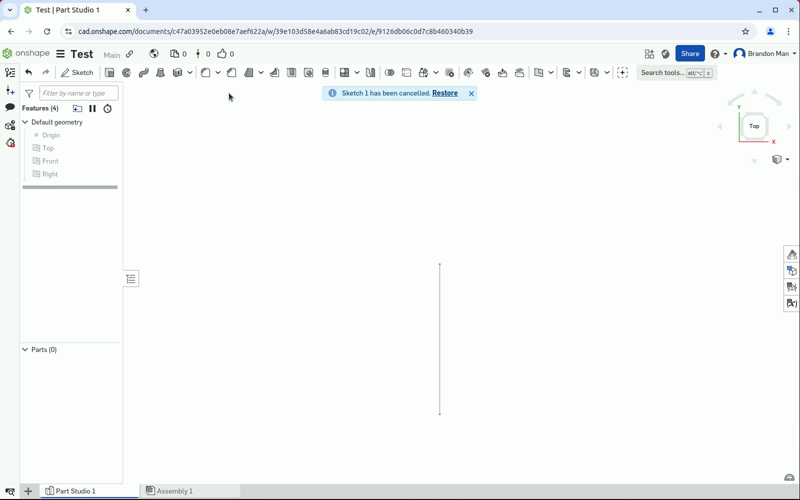
mouse_move(73, 352)
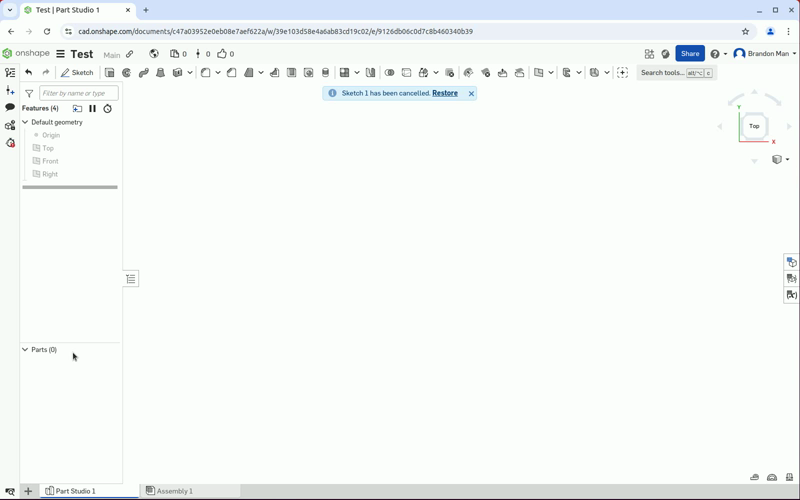
key(y)
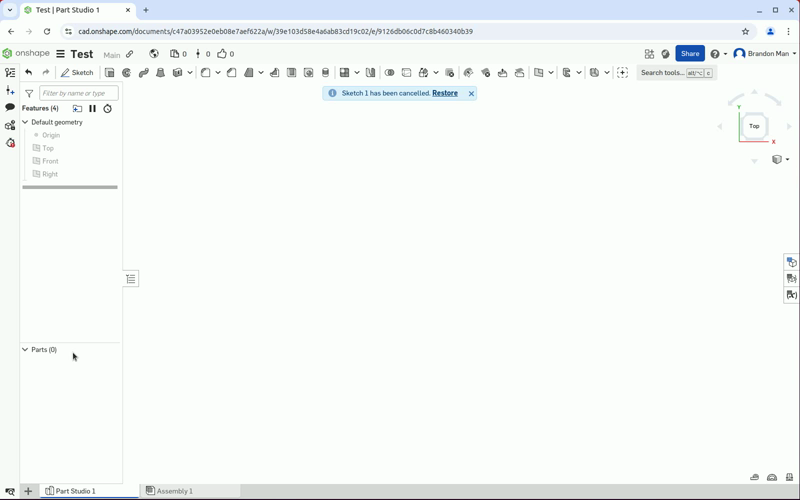
key(shift+p)
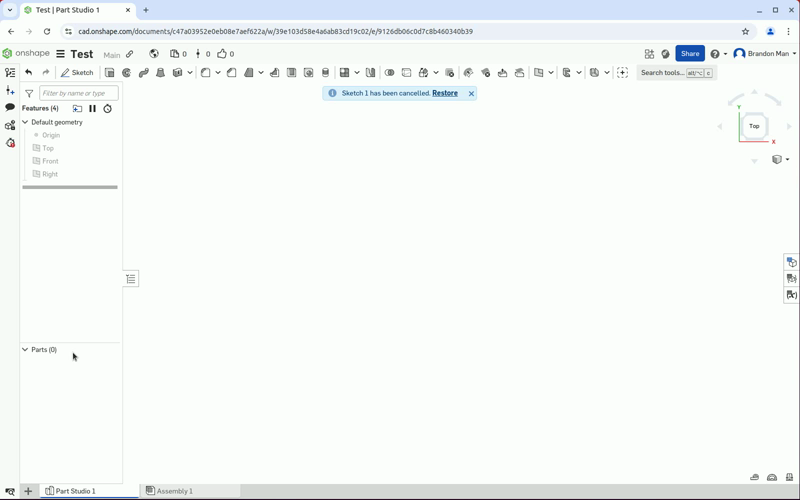
key(space)
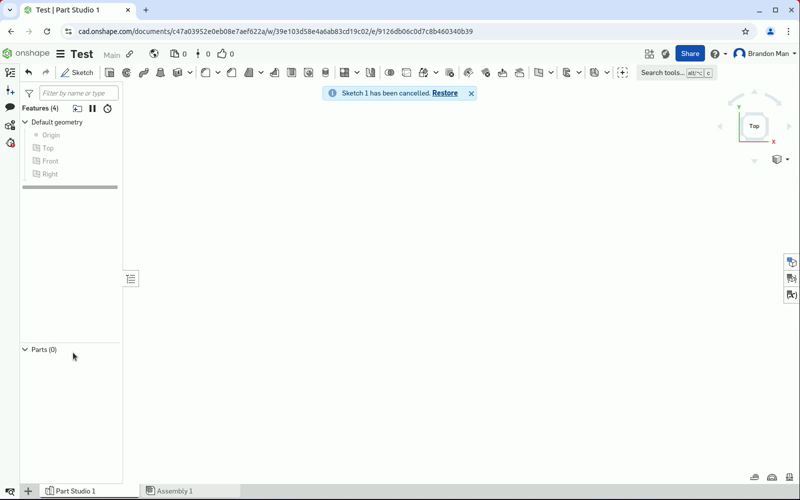
key_down(shift)
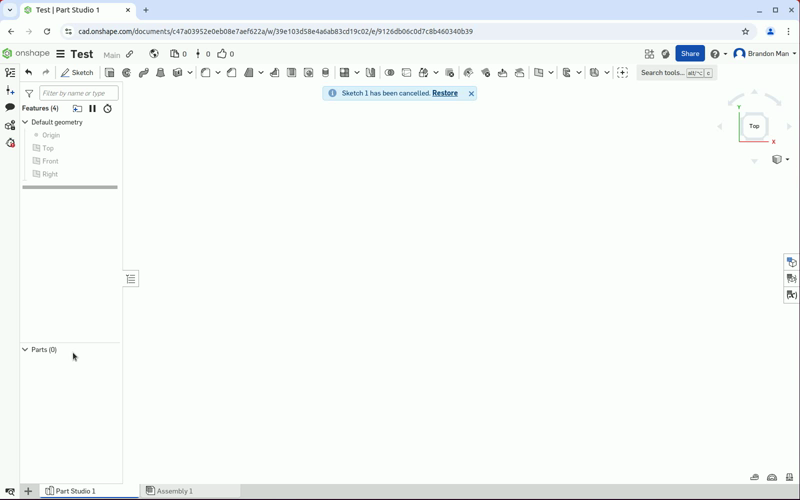
key(up)
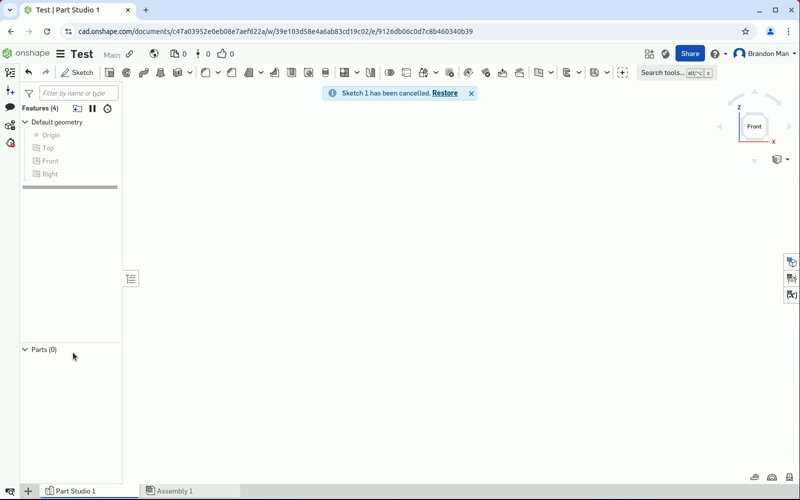
key_up(shift)
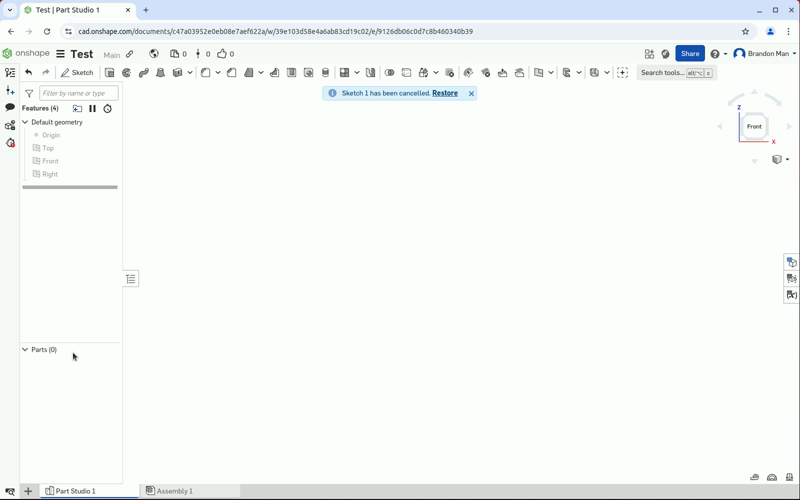
mouse_move(73, 352)
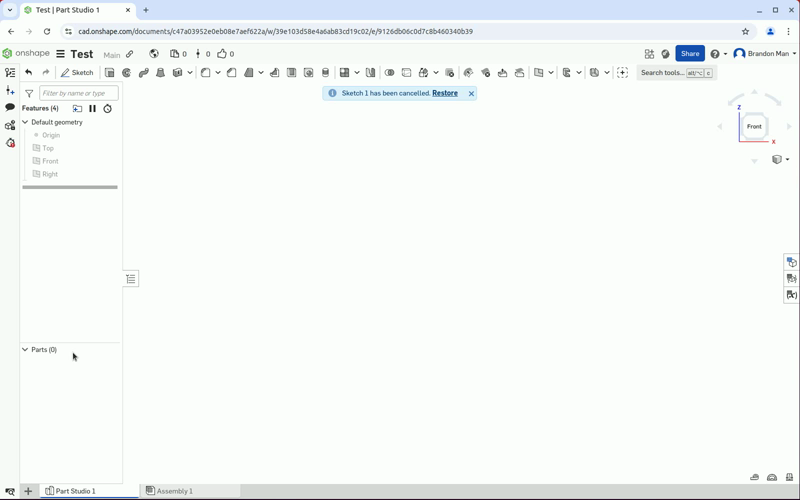
key(shift+y)
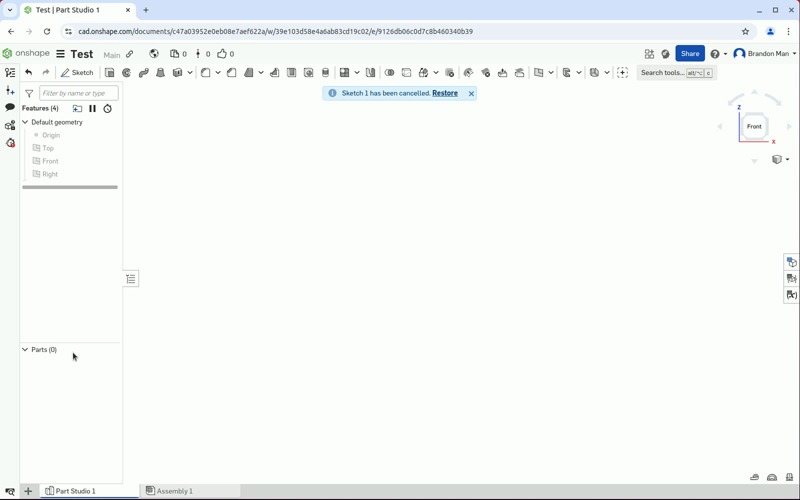
key(shift+s)
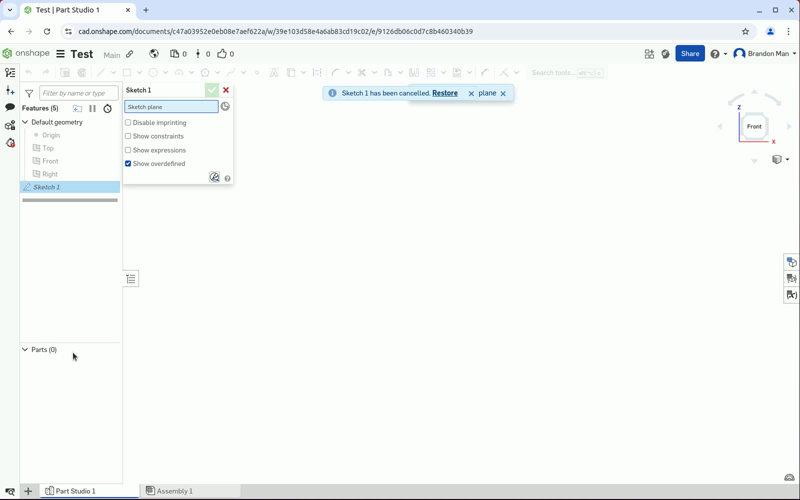
mouse_move(73, 163)
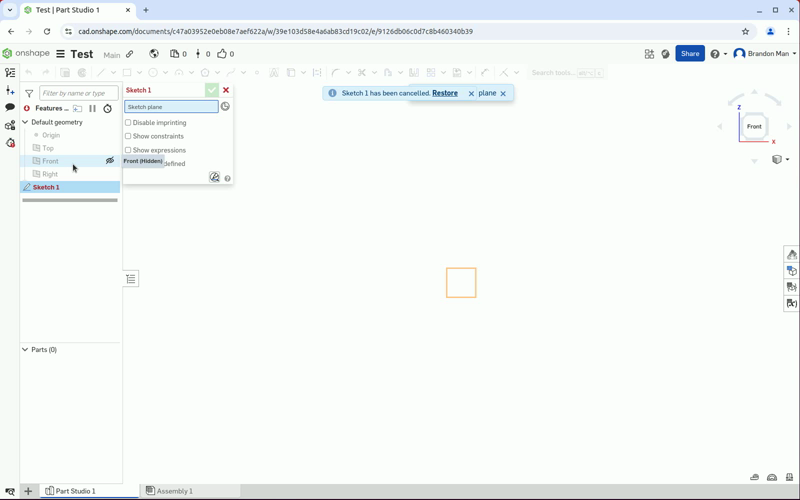
click(73, 163)
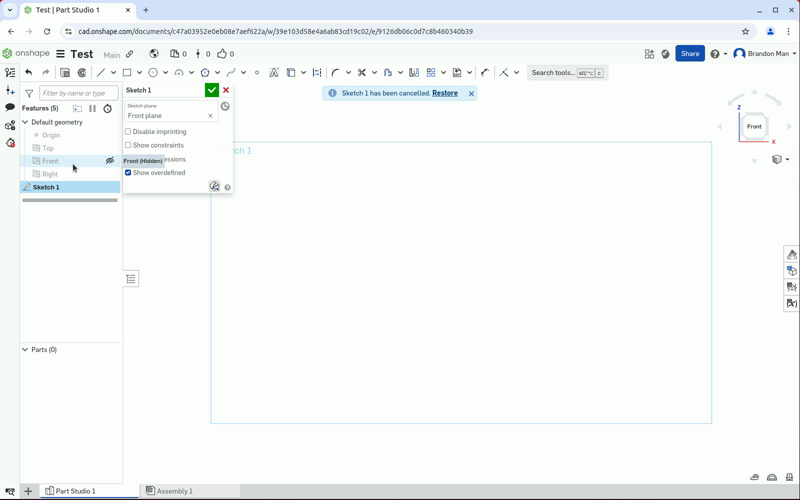
mouse_move(73, 352)
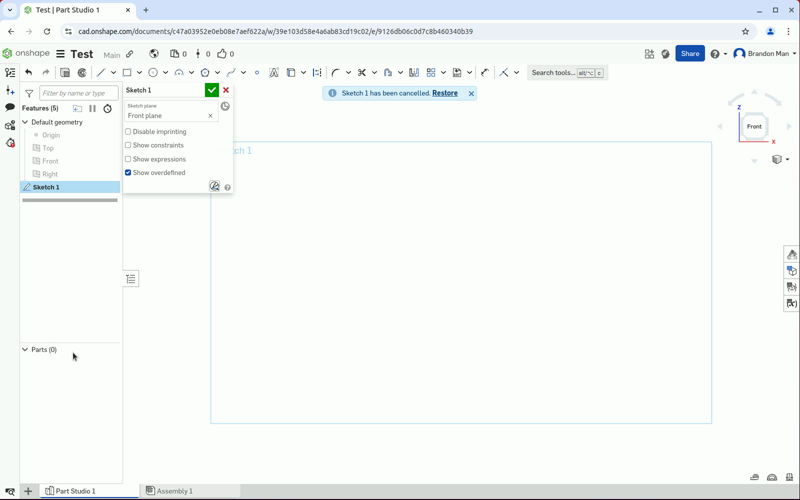
key(y)
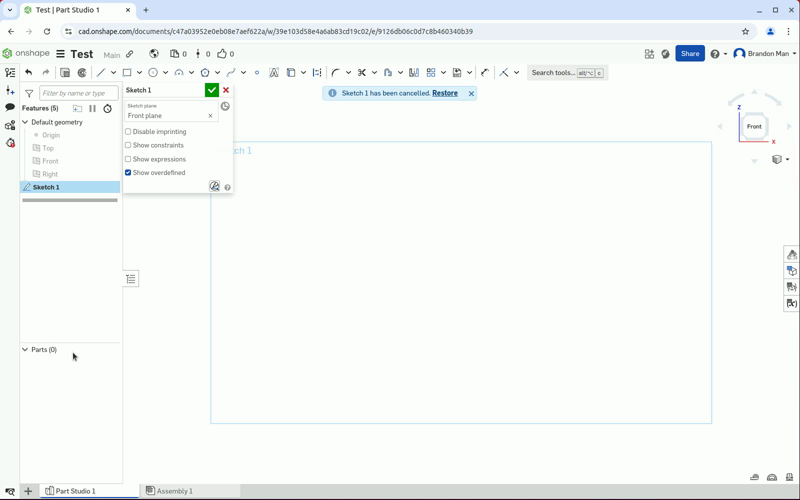
key(c)
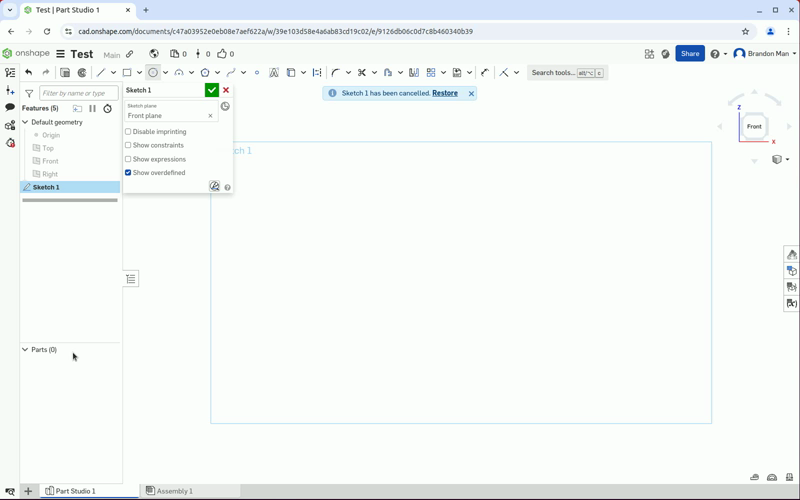
key_down(shift)
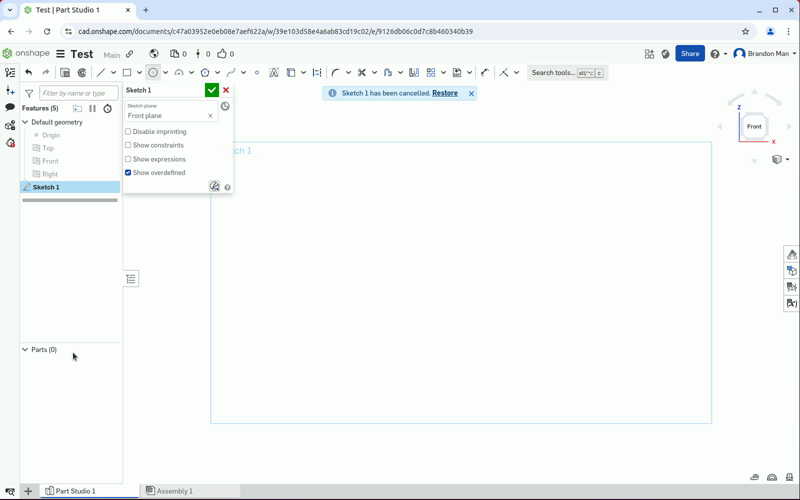
mouse_move(461, 282)
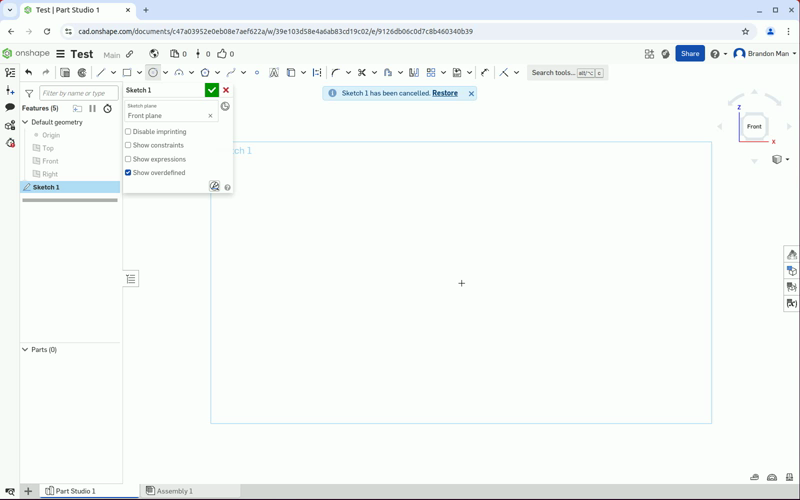
click(461, 282)
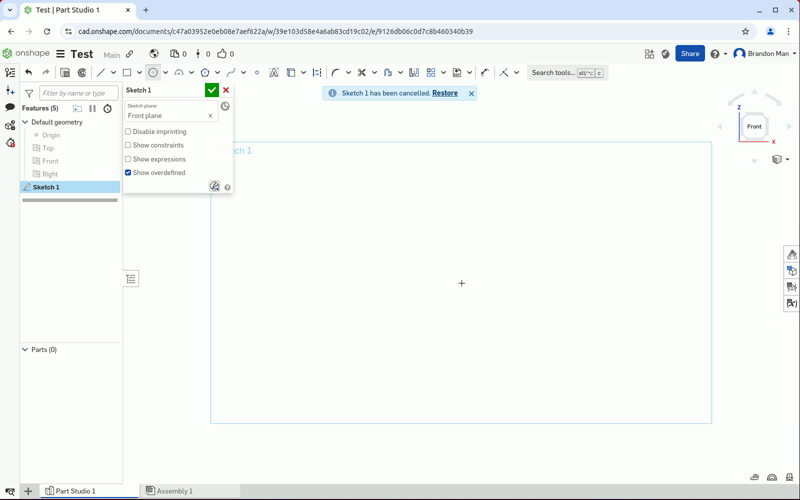
key_up(shift)
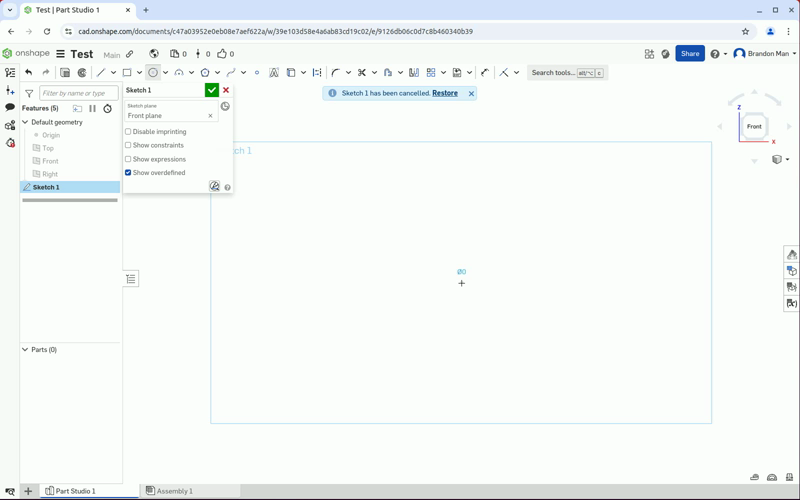
mouse_move(471, 282)
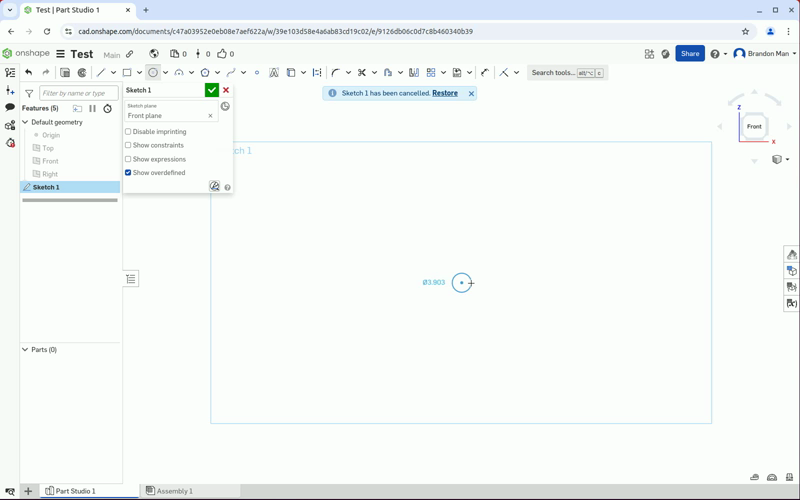
click(471, 282)
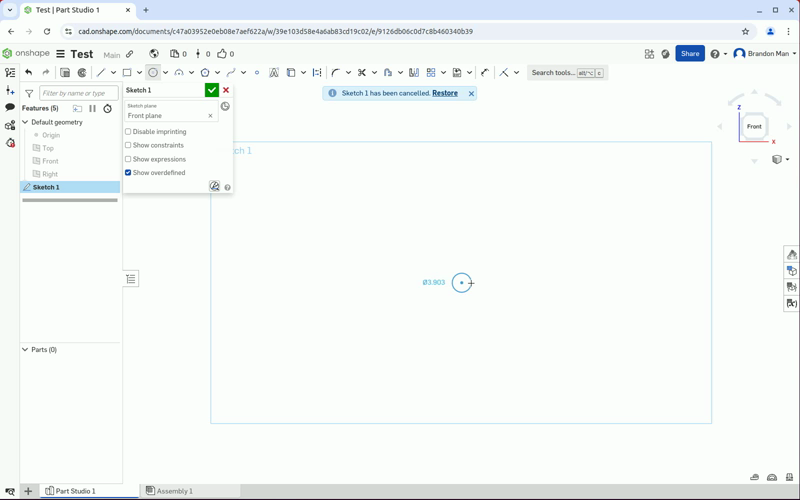
key(esc)
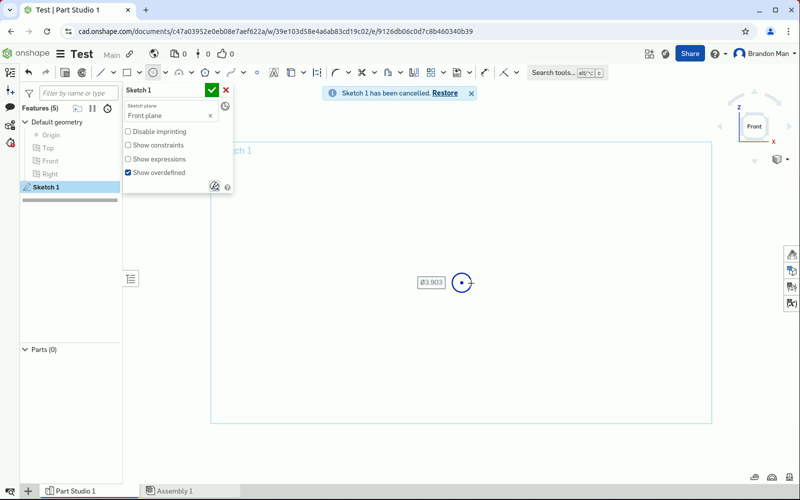
key(c)
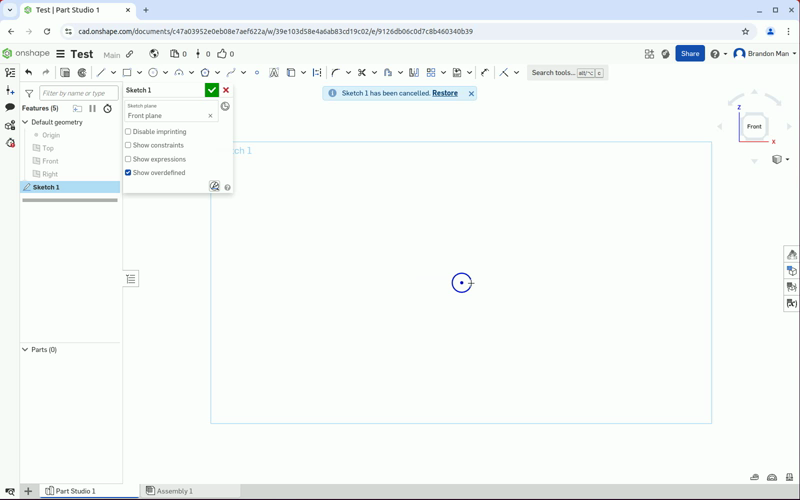
key_down(shift)
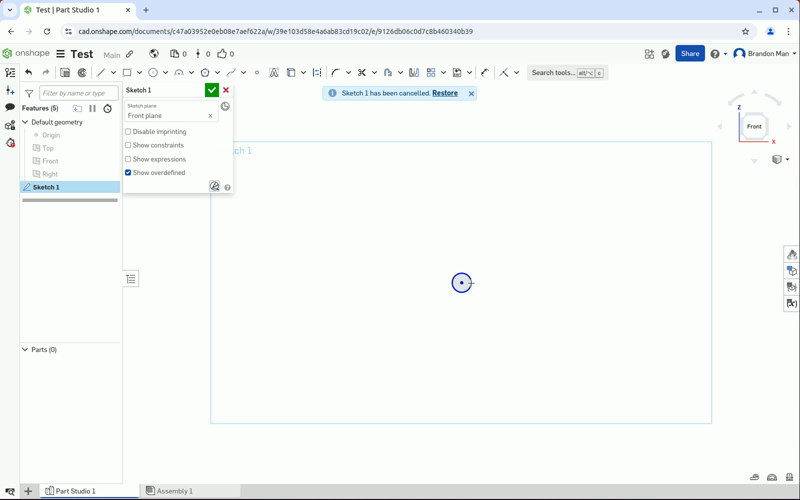
mouse_move(461, 282)
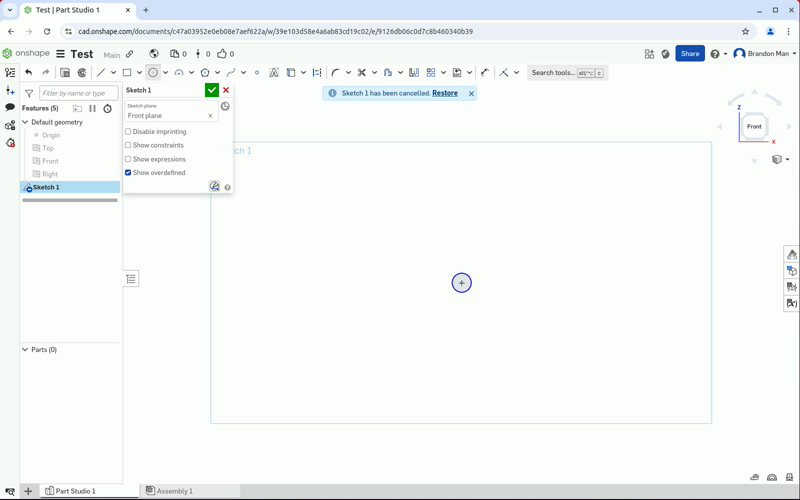
click(461, 282)
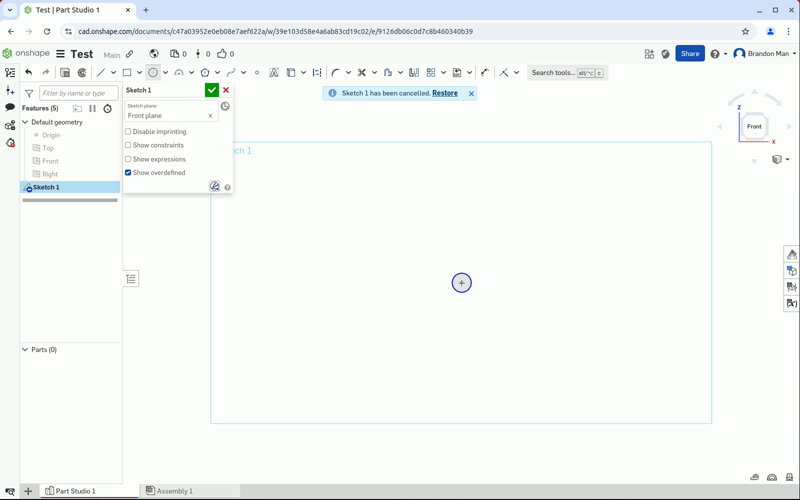
key_up(shift)
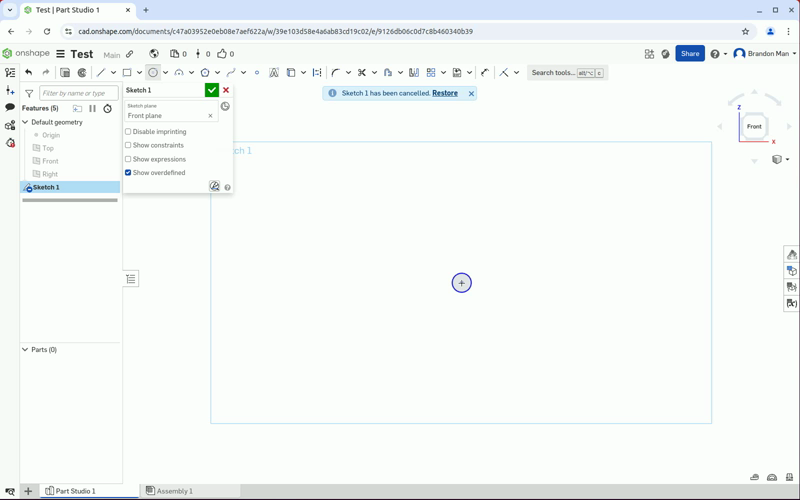
mouse_move(463, 282)
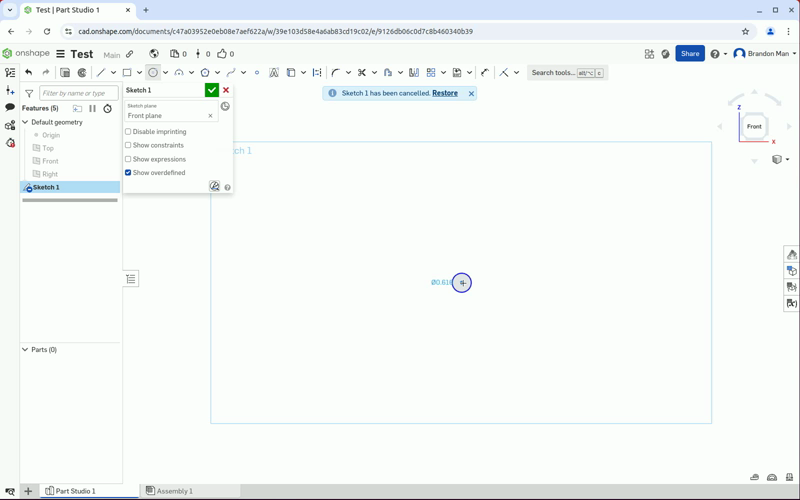
scroll(6)
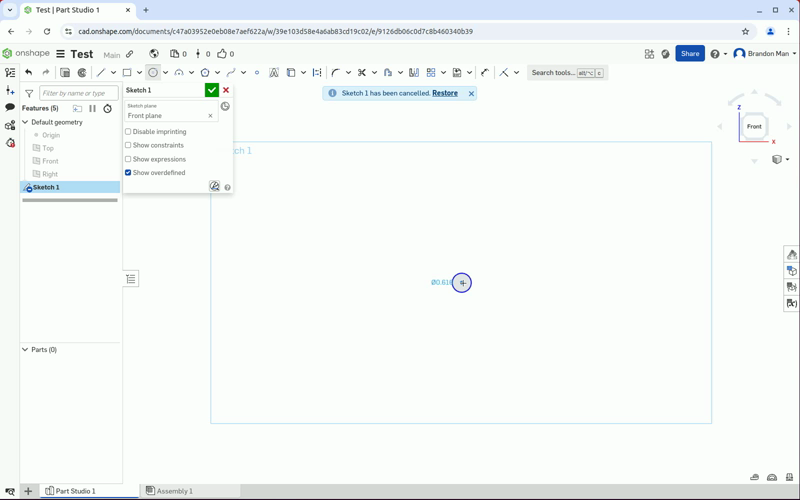
scroll(6)
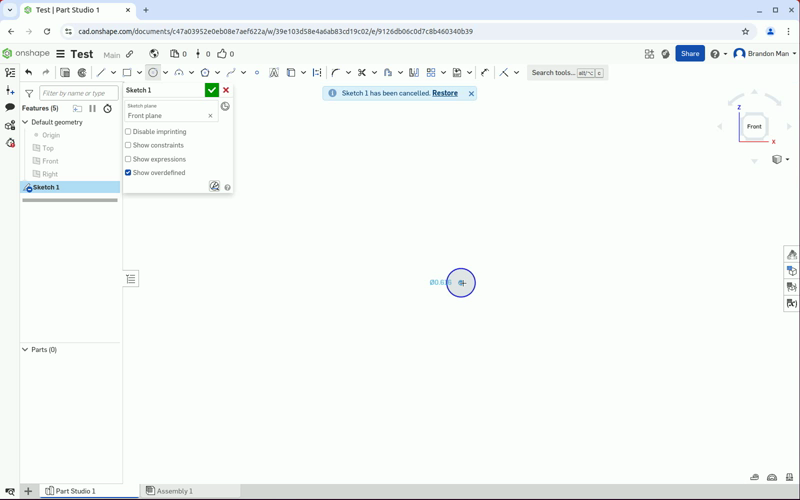
scroll(6)
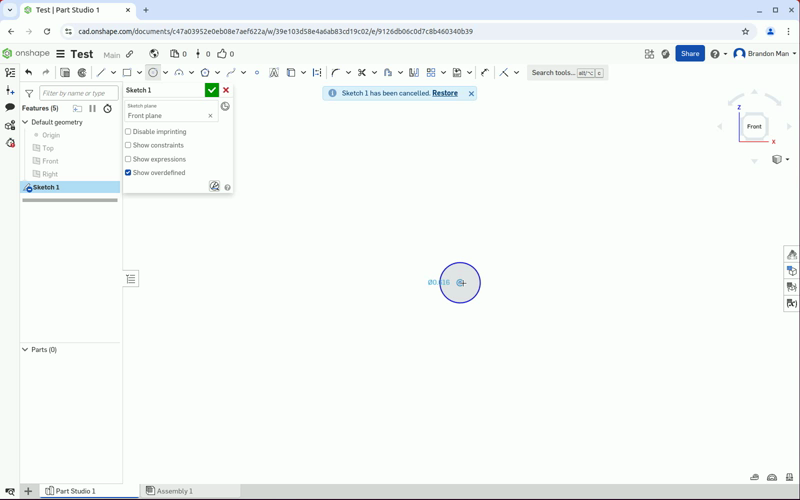
scroll(6)
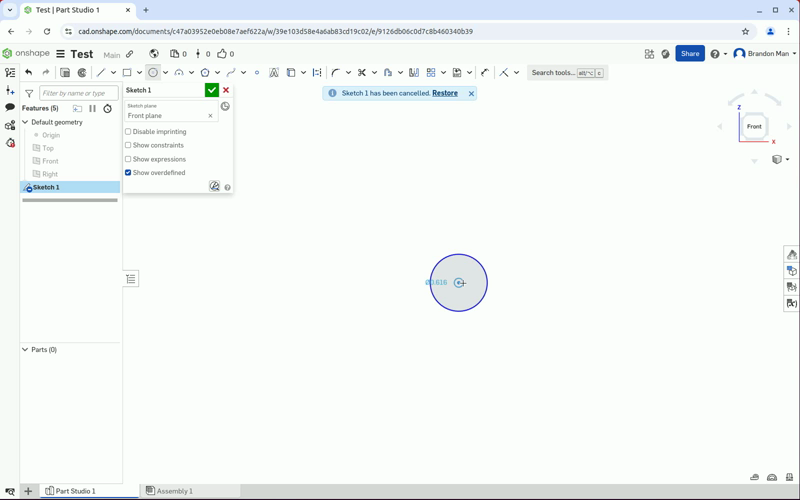
scroll(6)
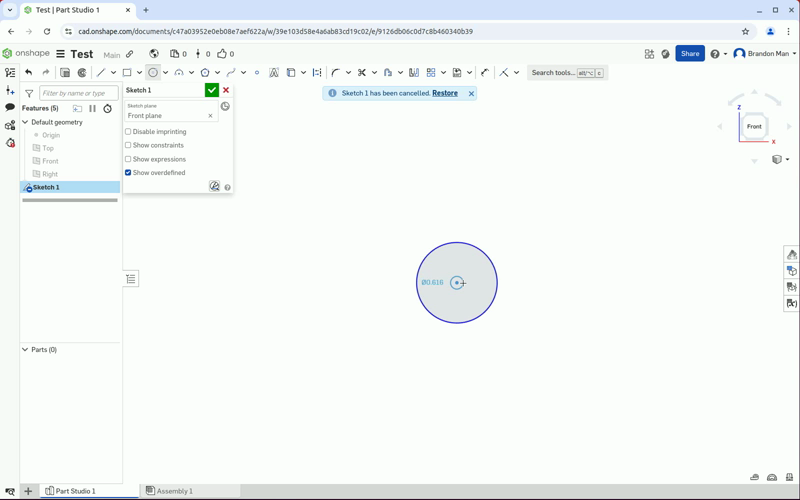
scroll(6)
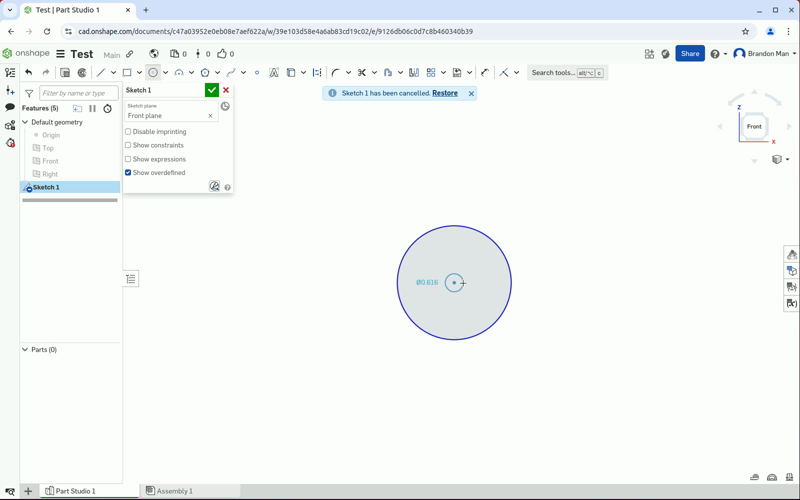
scroll(6)
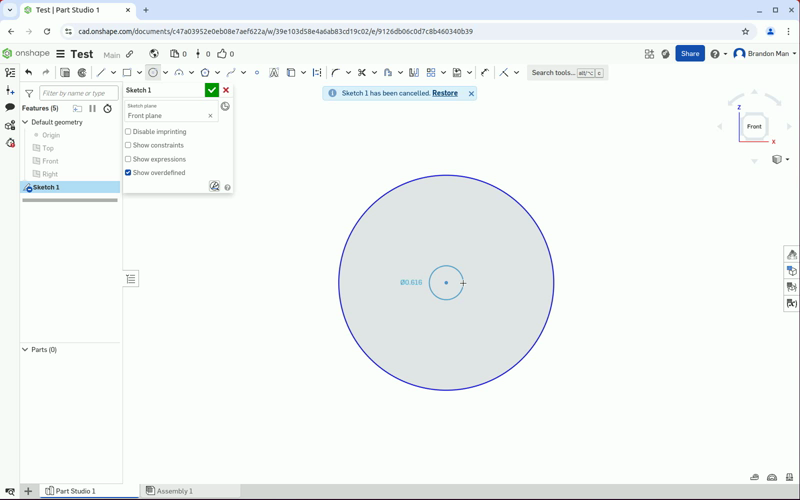
click(463, 282)
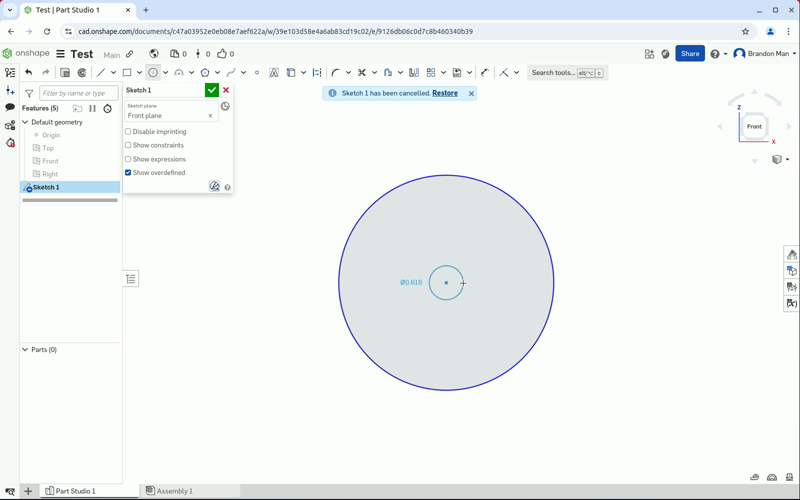
scroll(-6)
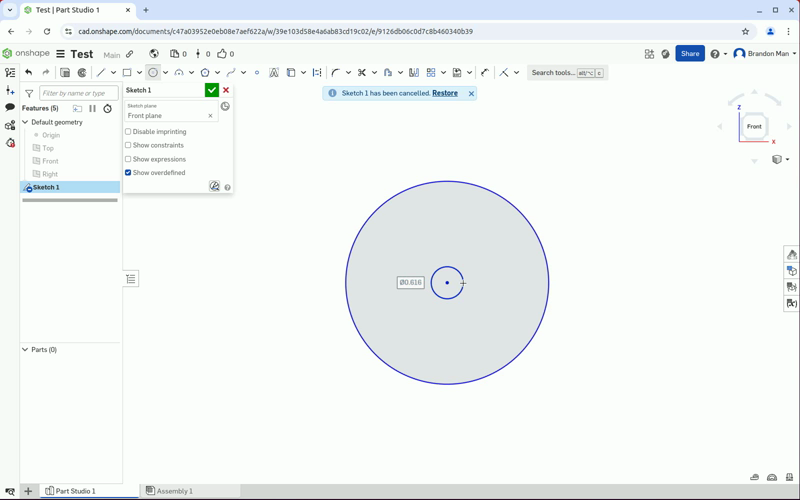
scroll(-6)
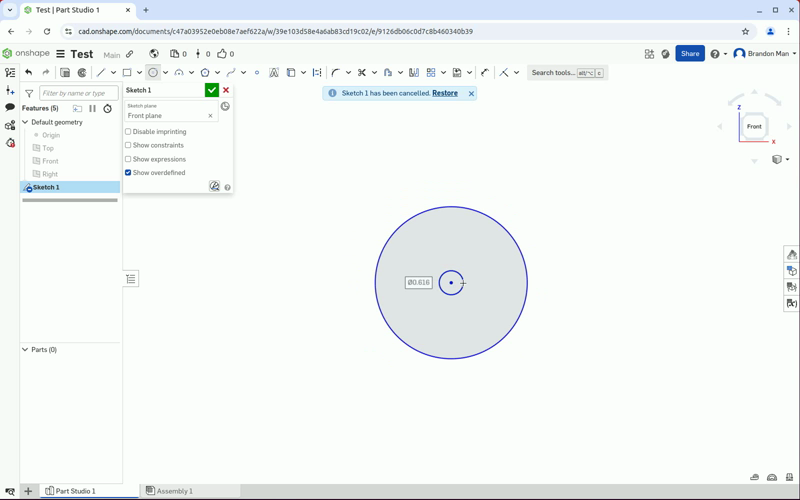
scroll(-6)
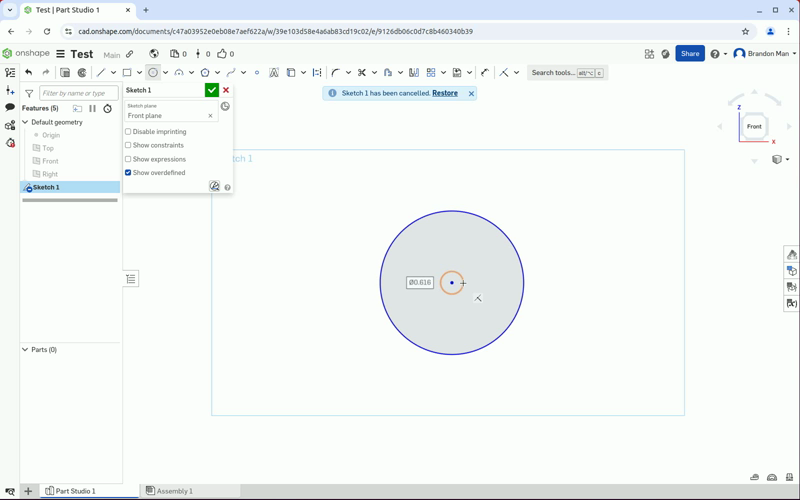
scroll(-6)
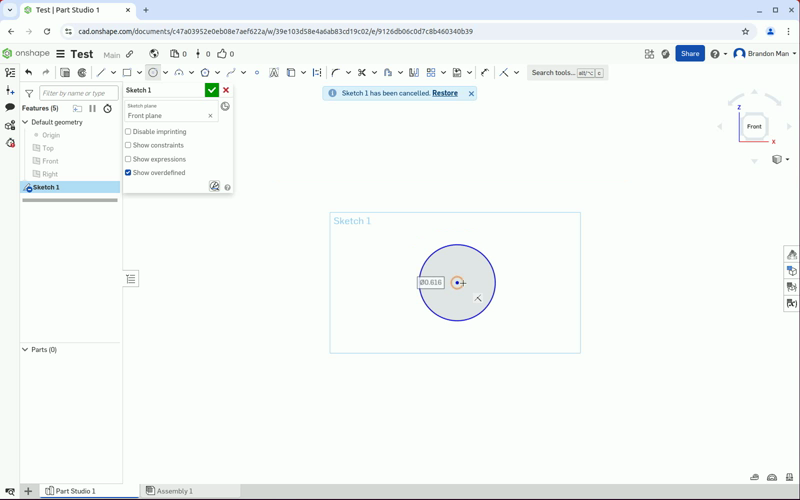
scroll(-6)
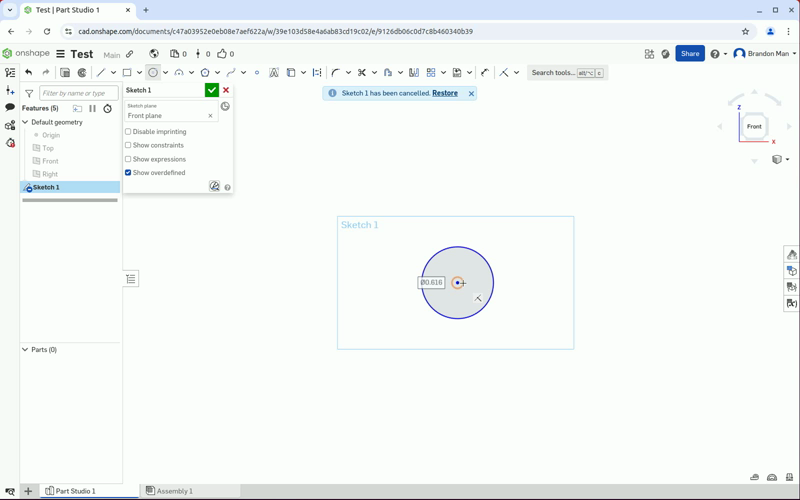
scroll(-6)
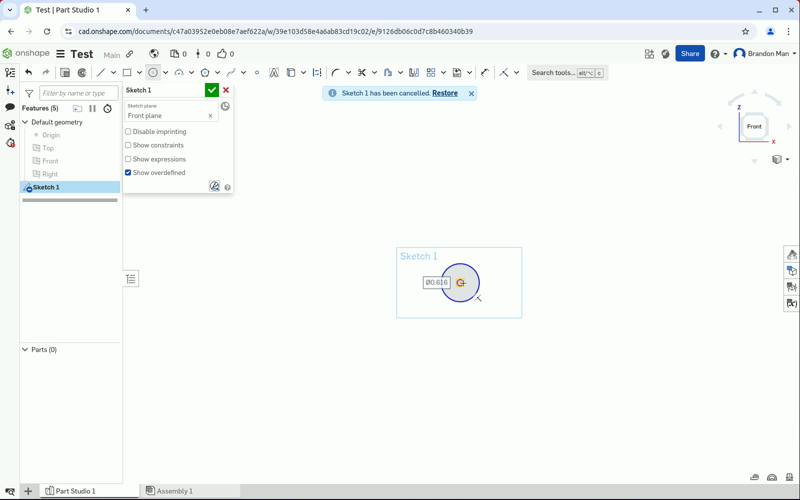
scroll(-6)
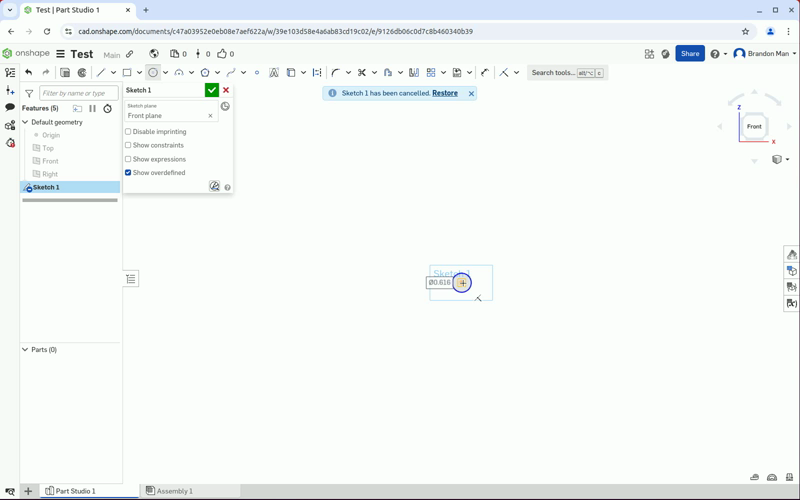
key(esc)
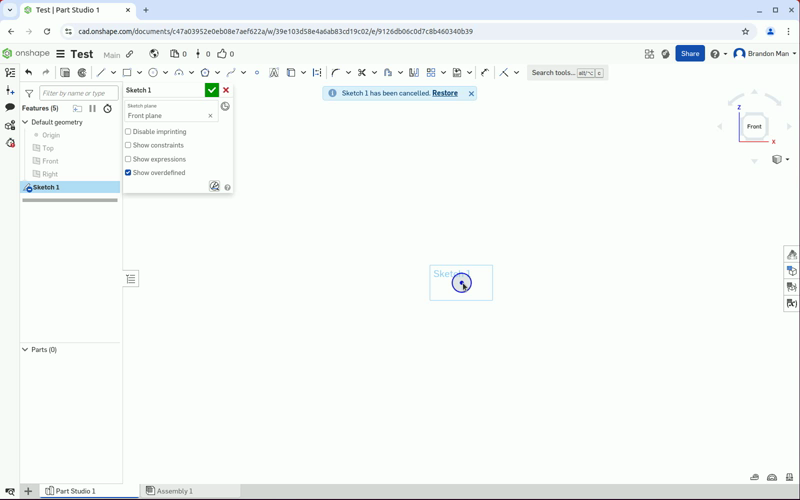
mouse_move(454, 284)
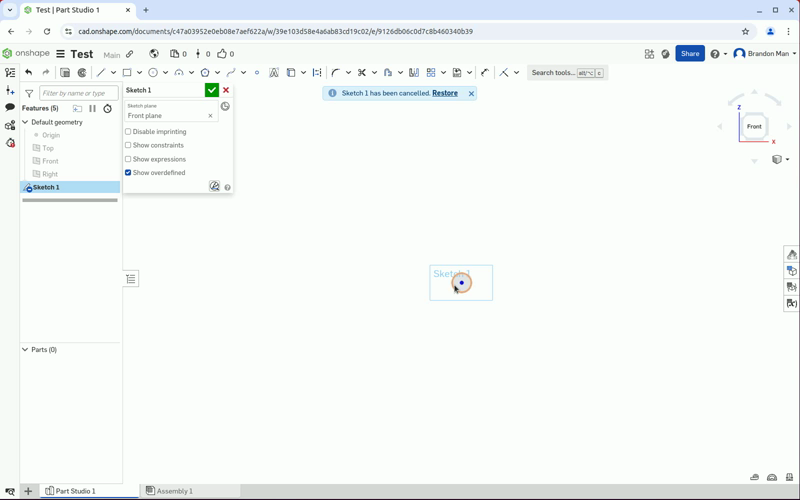
scroll(6)
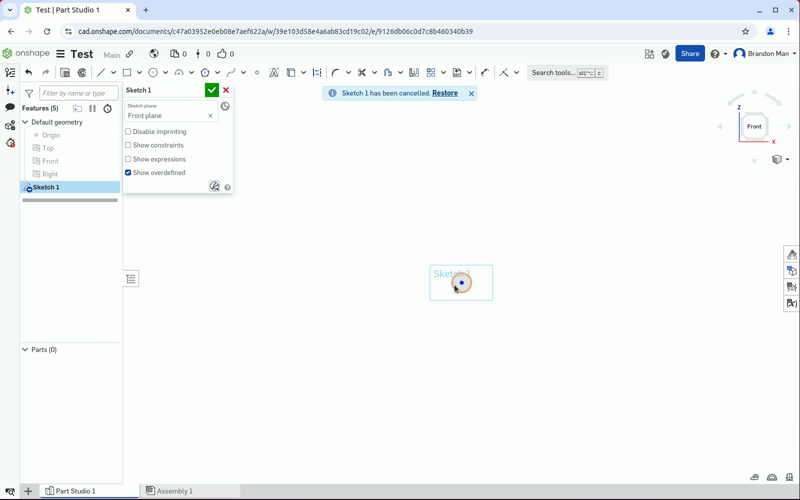
scroll(6)
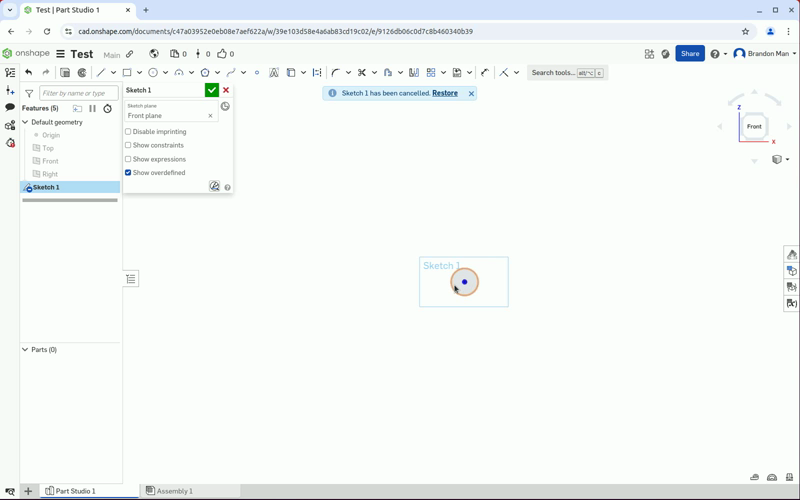
scroll(6)
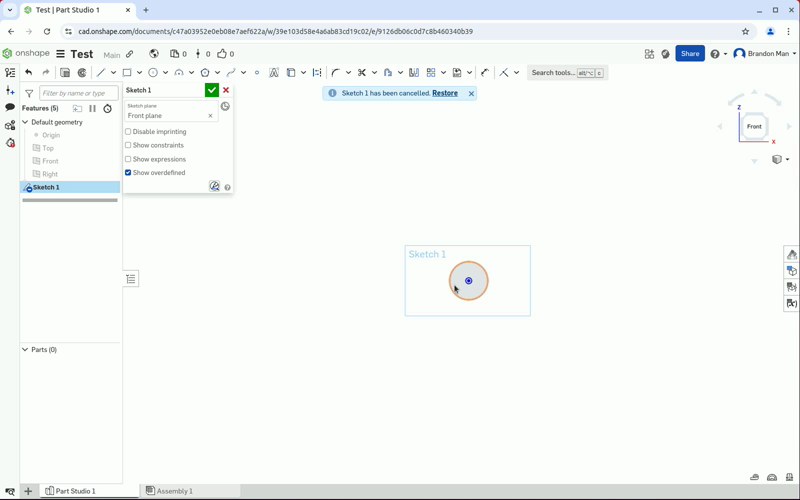
scroll(6)
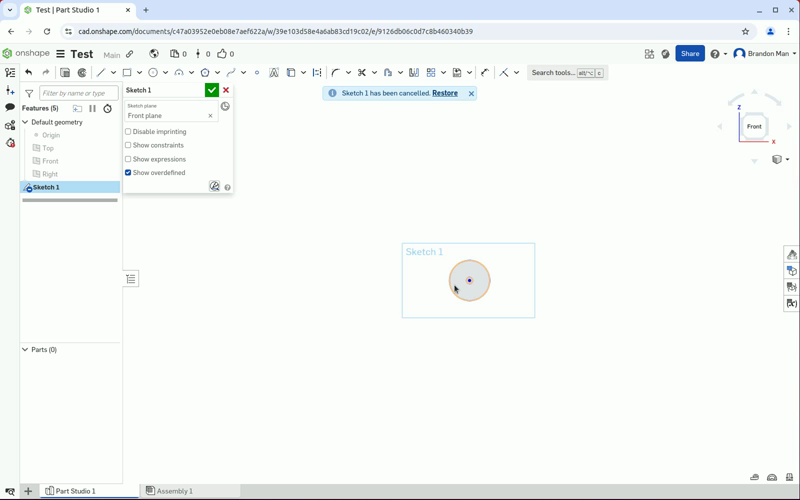
scroll(6)
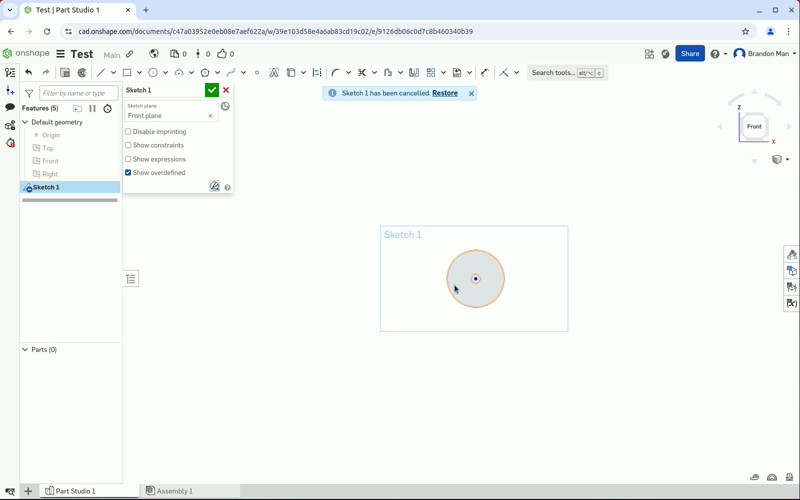
scroll(6)
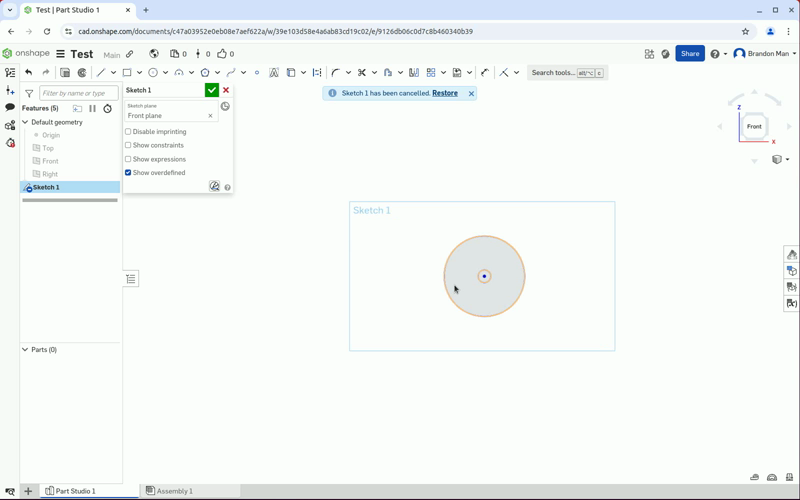
scroll(6)
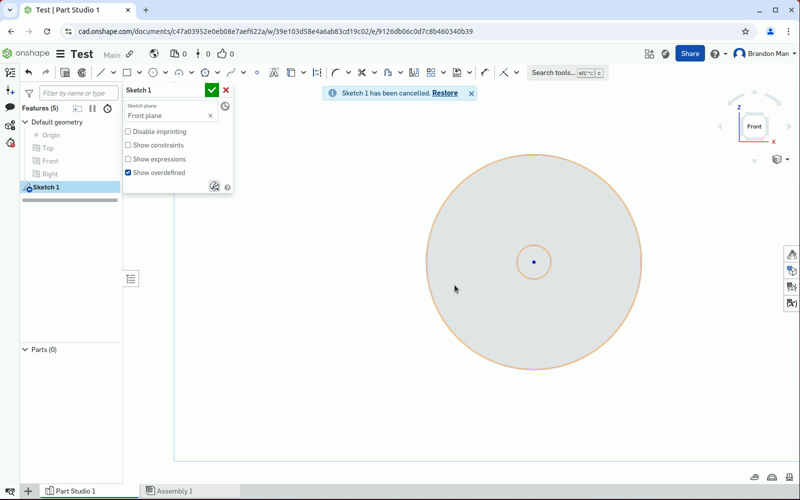
click(454, 284)
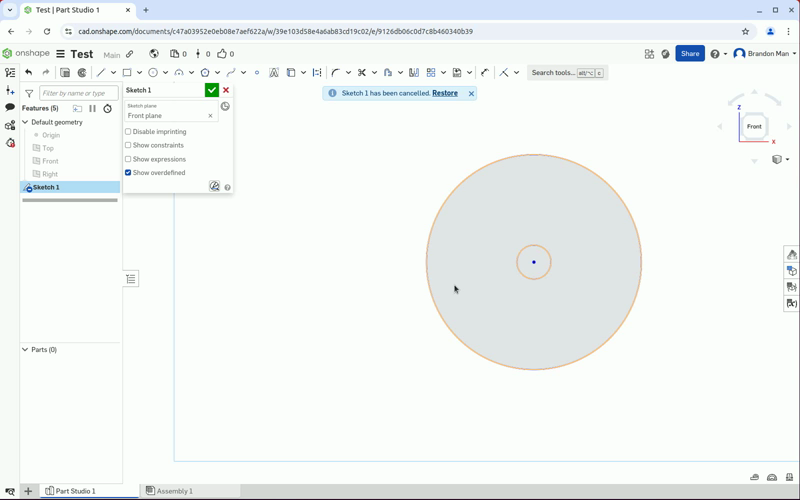
scroll(-6)
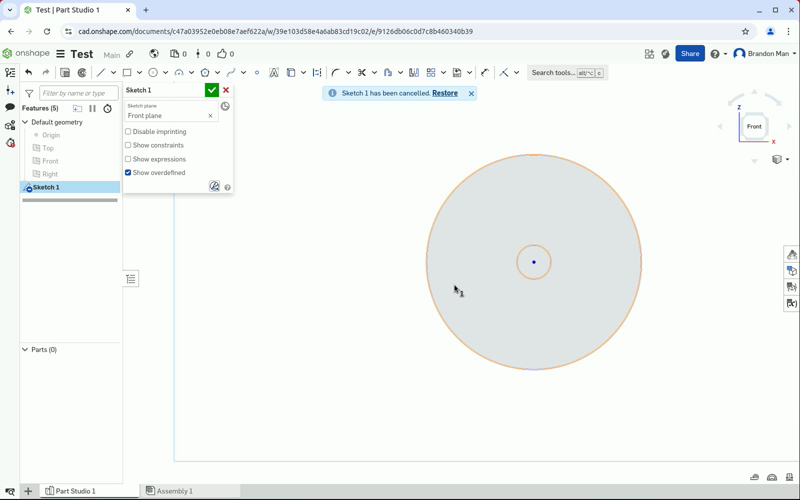
scroll(-6)
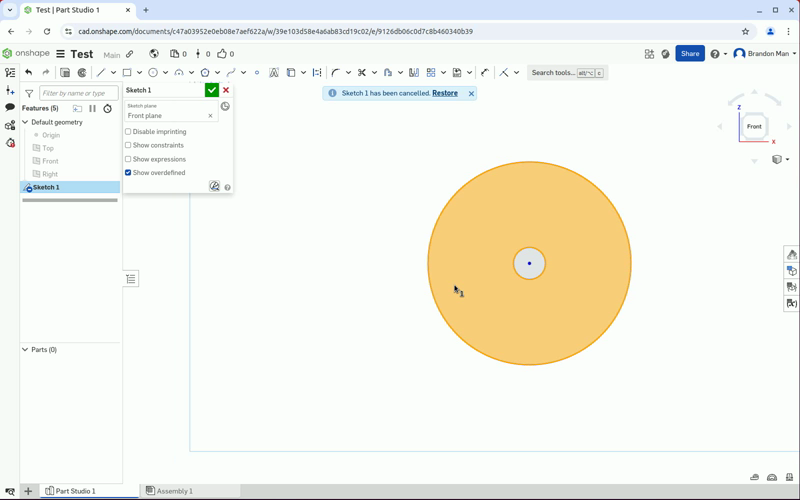
scroll(-6)
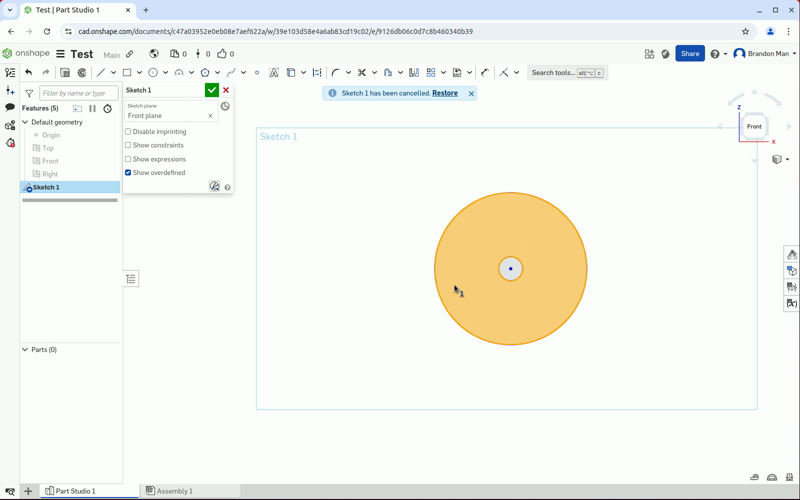
scroll(-6)
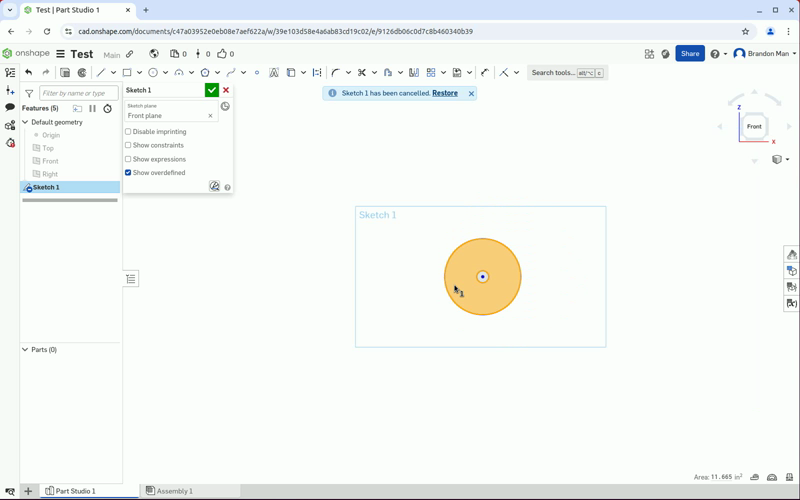
scroll(-6)
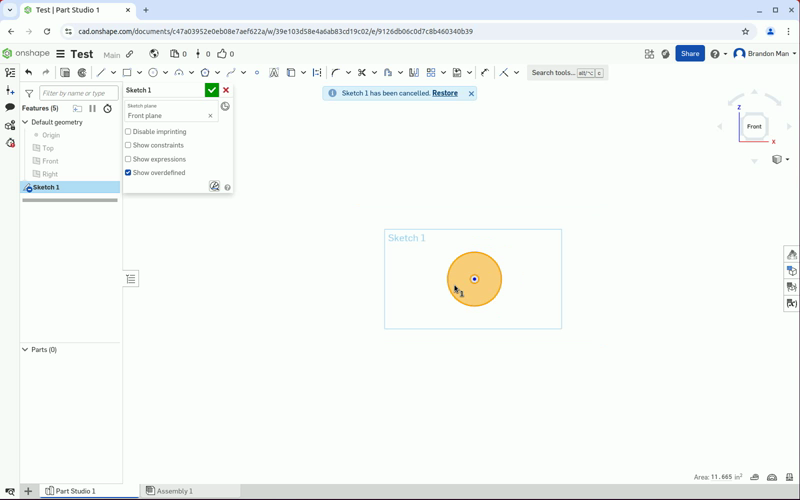
scroll(-6)
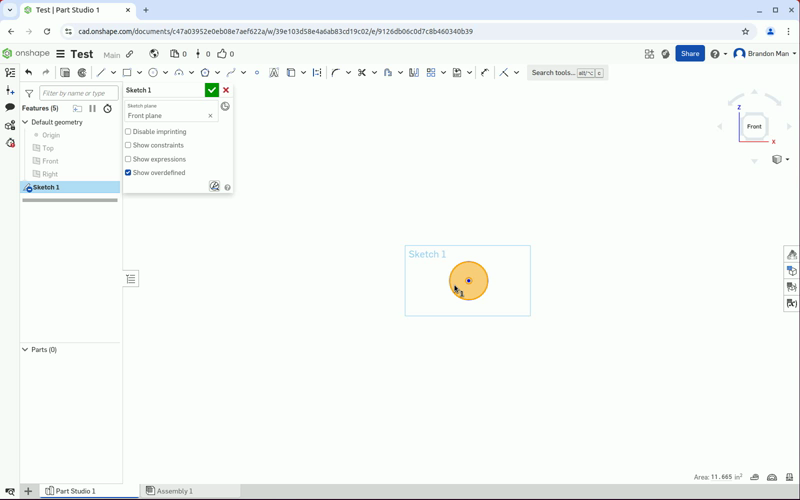
scroll(-6)
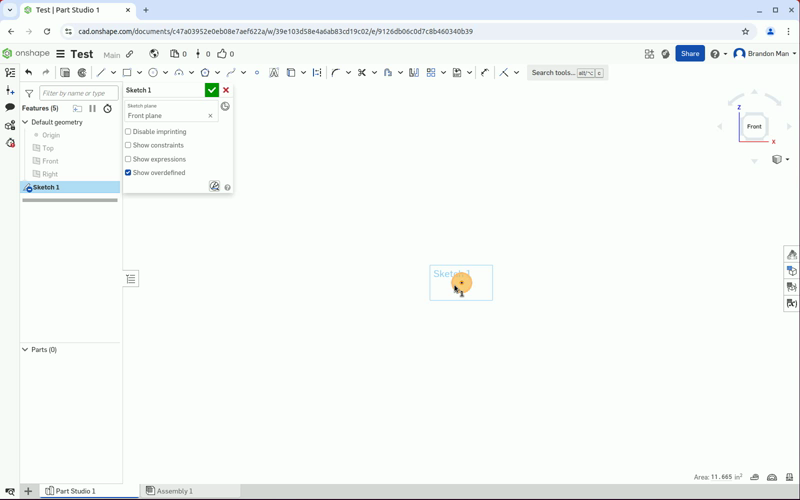
mouse_move(73, 352)
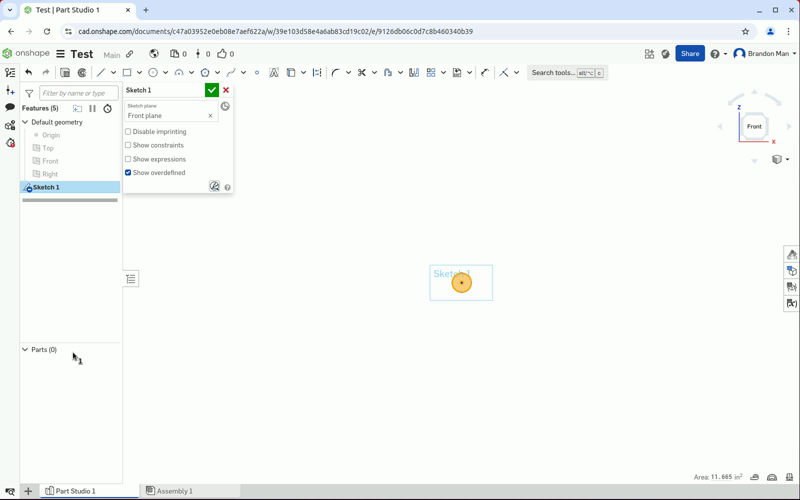
key(shift+y)
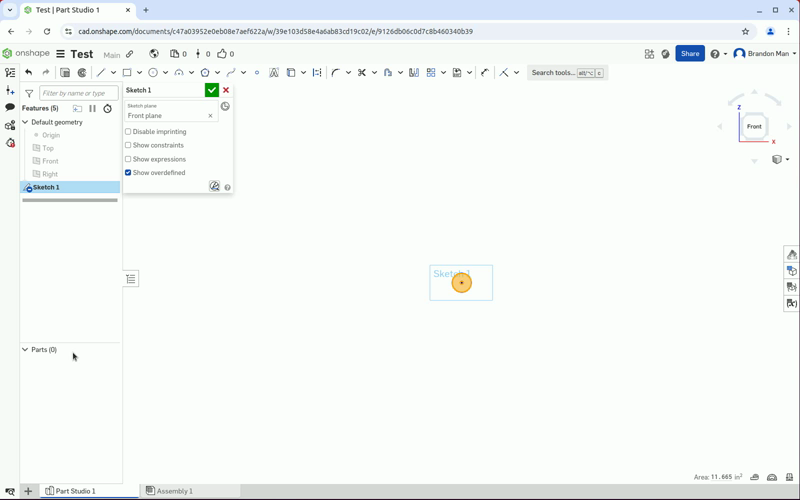
key(shift+e)
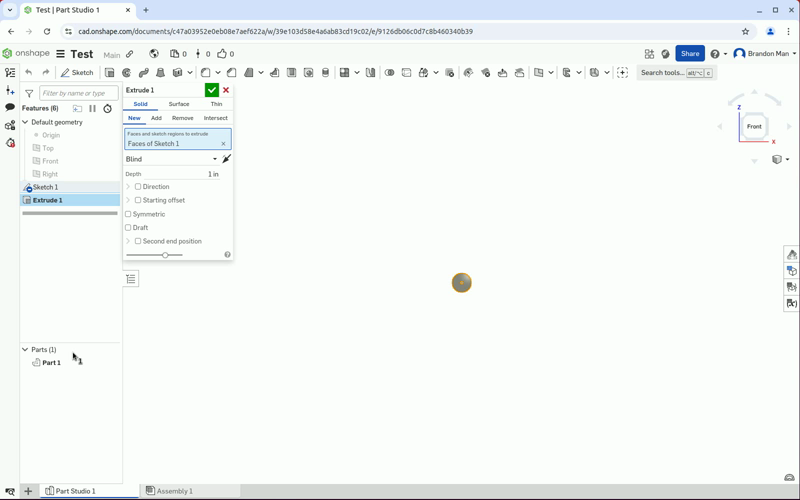
mouse_move(143, 106)
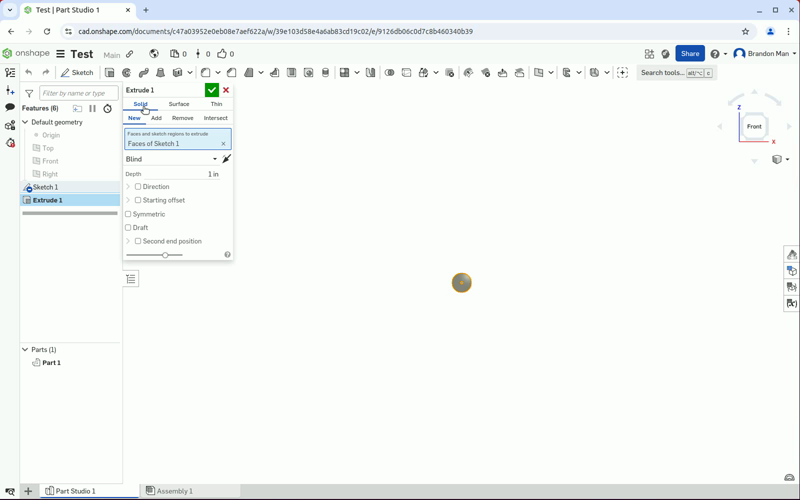
click(143, 106)
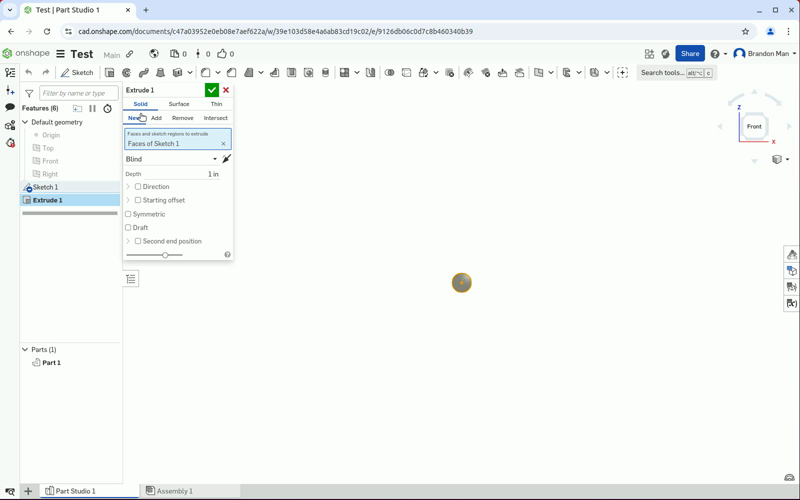
mouse_move(137, 120)
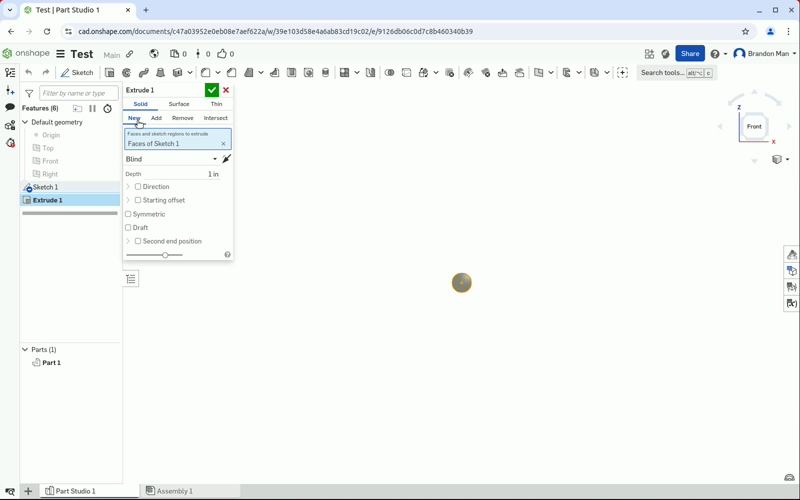
click(137, 120)
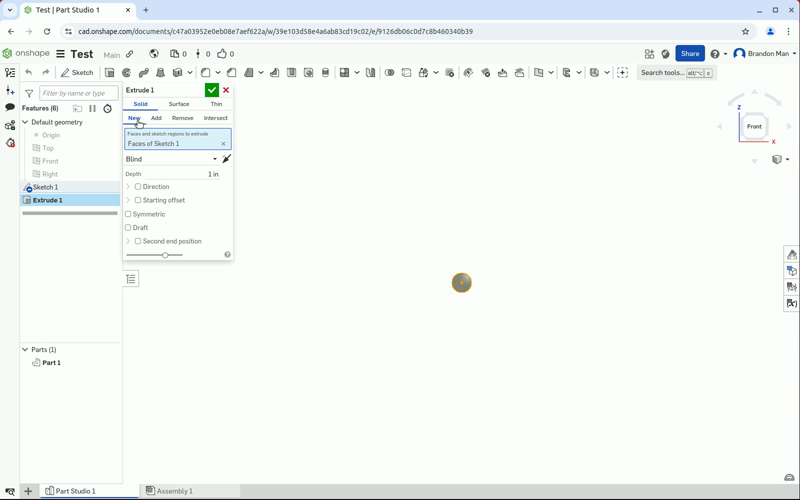
key(tab, 4)
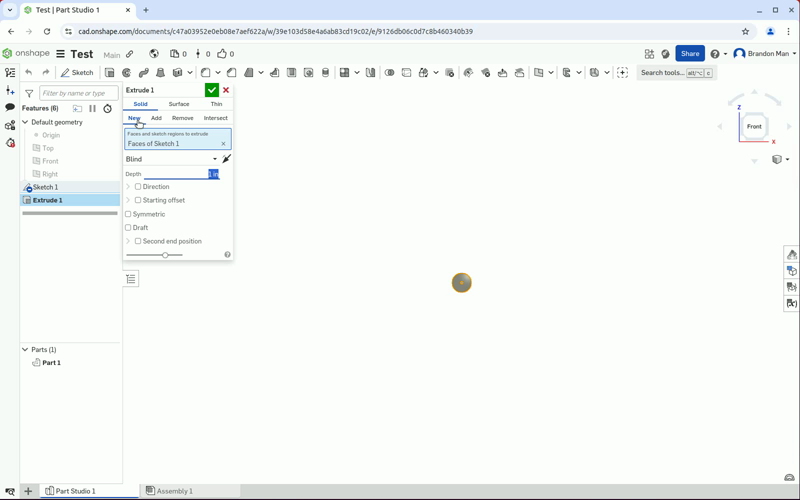
text(0.481)
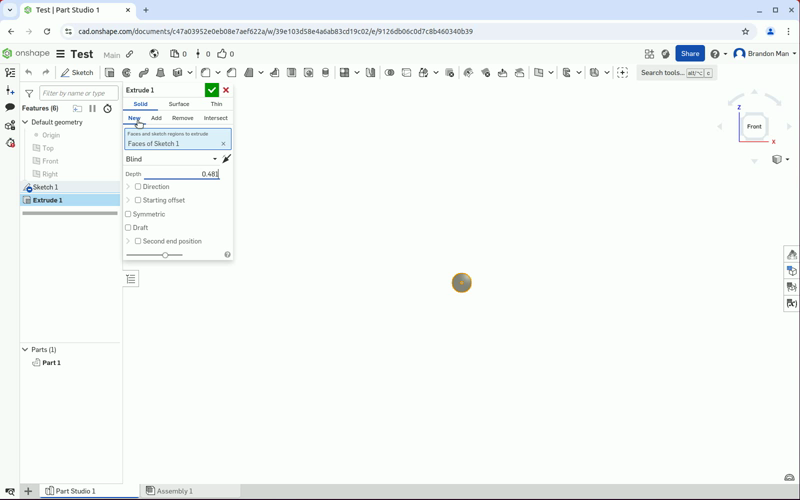
key(enter)
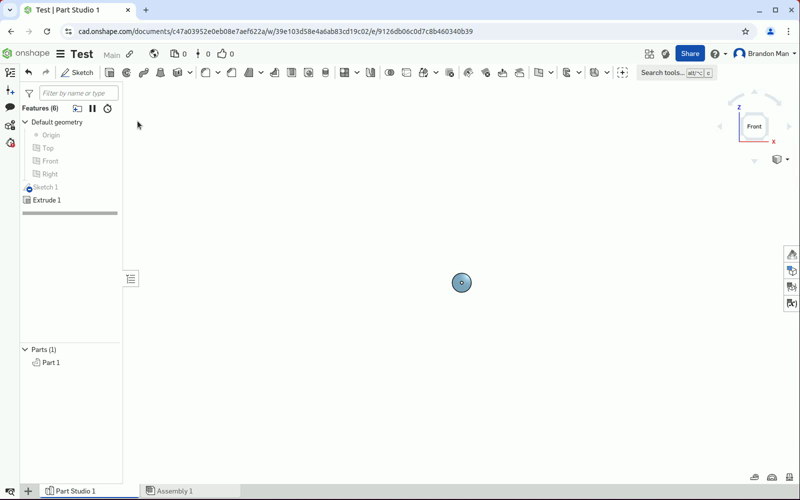
key(shift+h)
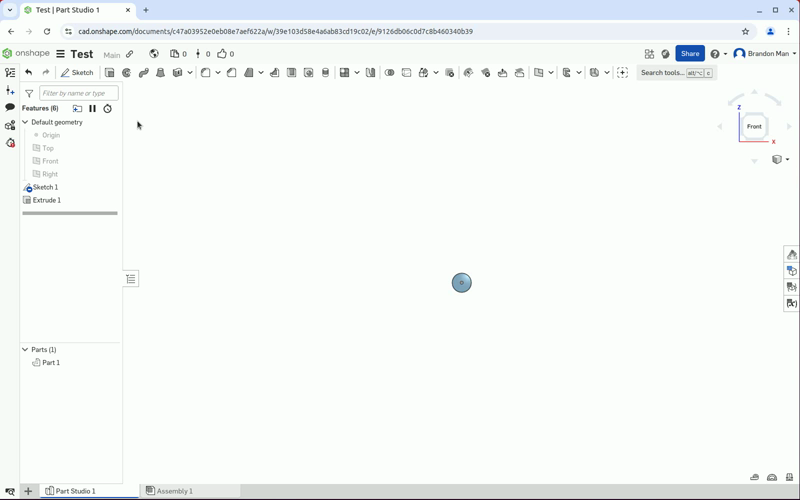
key(shift+h)
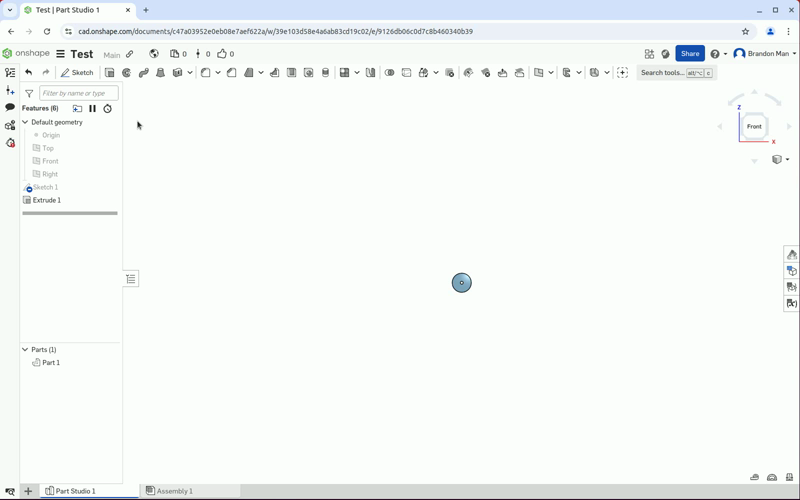
mouse_move(73, 189)
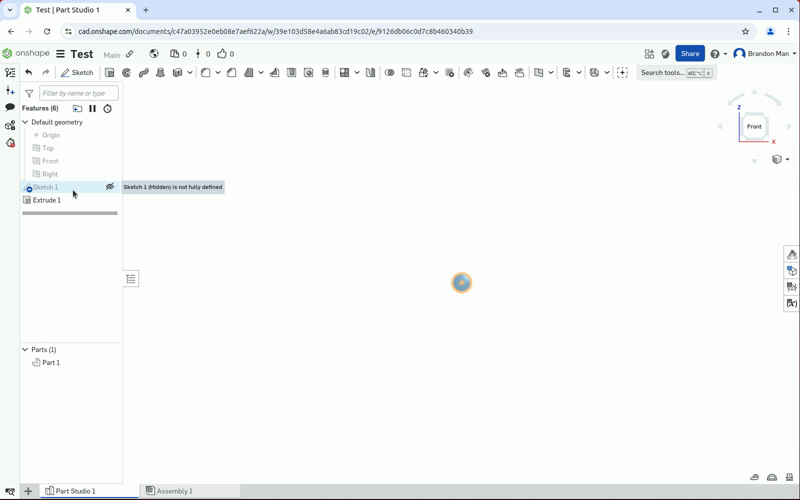
click(73, 189)
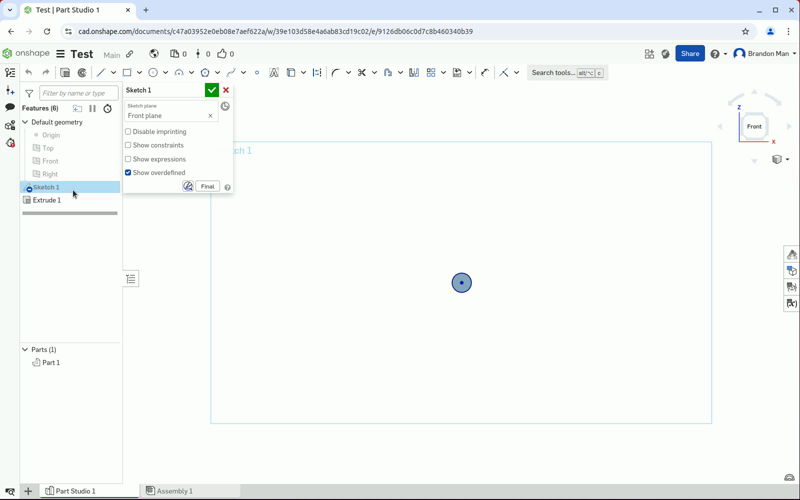
mouse_move(229, 92)
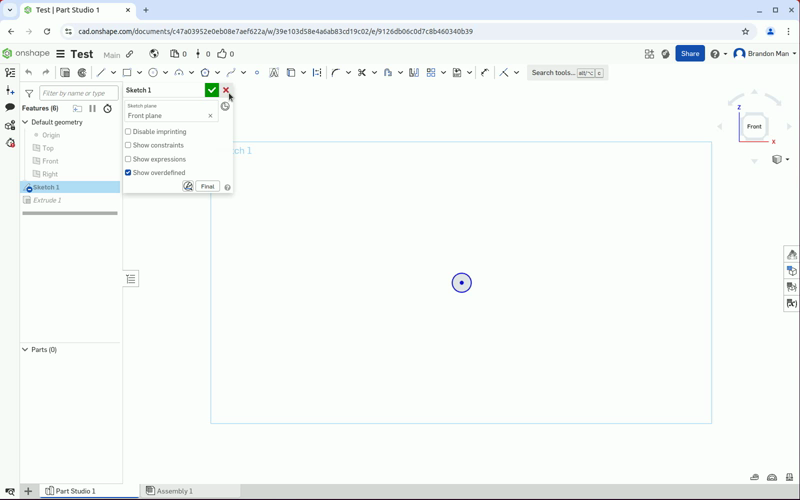
click(229, 92)
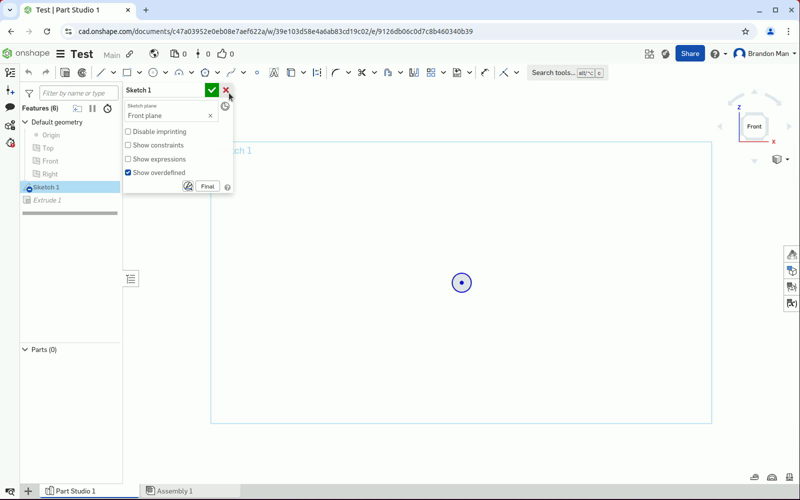
key(shift+s)
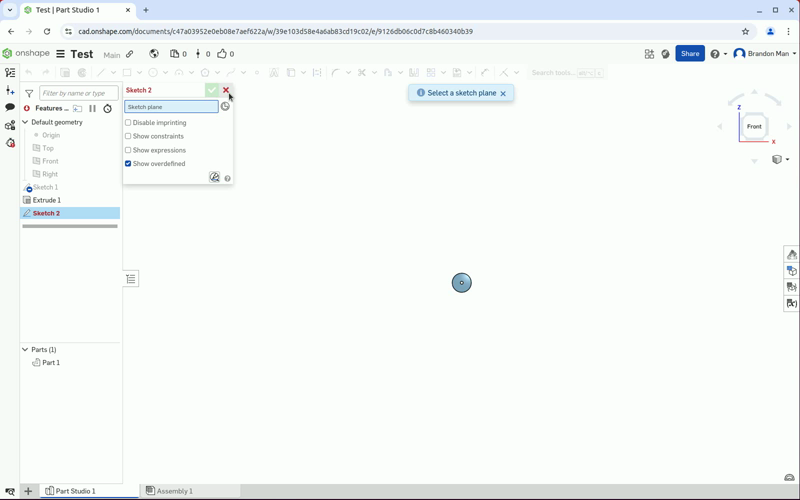
mouse_move(73, 163)
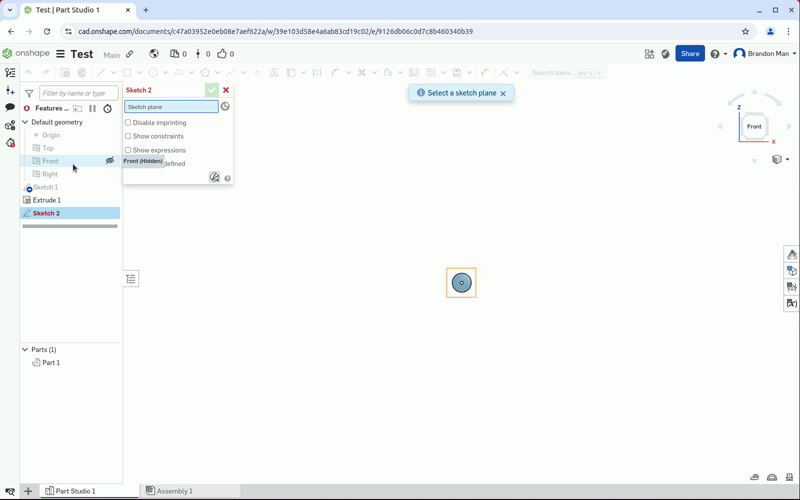
click(73, 163)
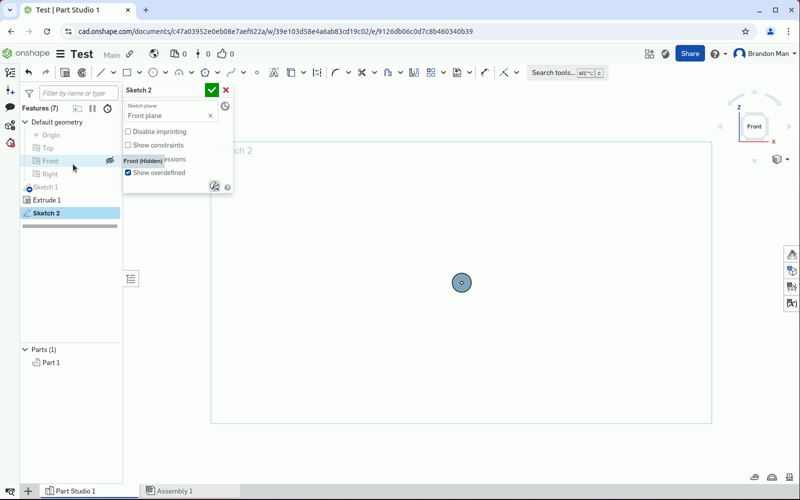
mouse_move(73, 352)
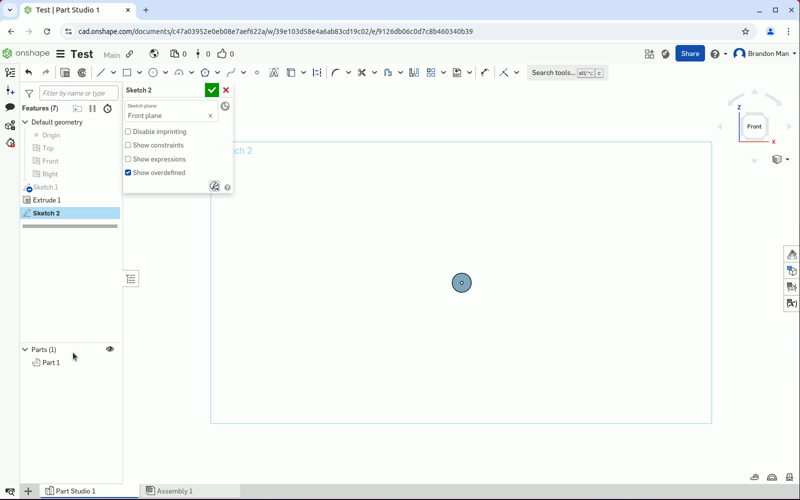
key(y)
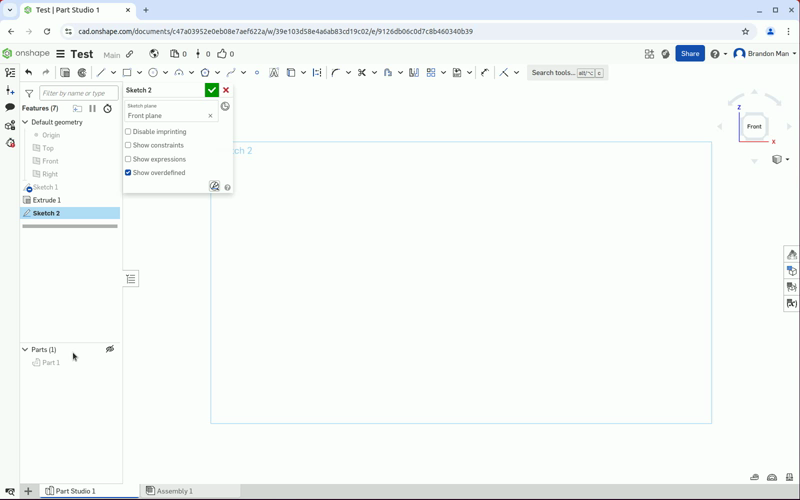
key(a)
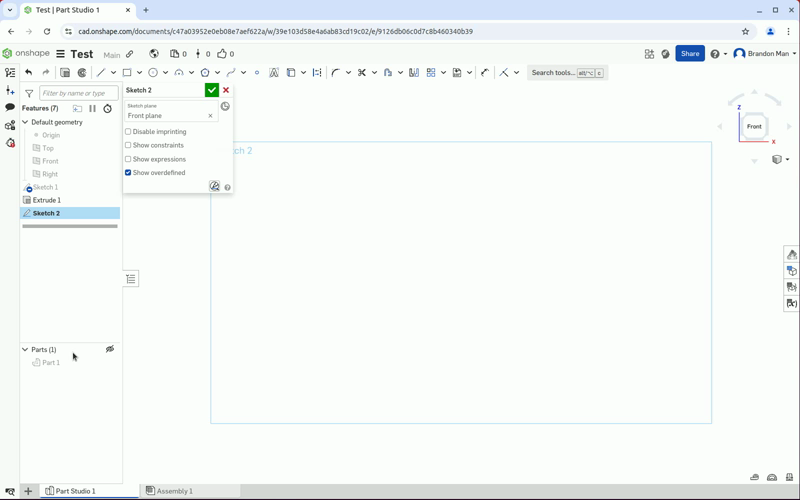
key_down(shift)
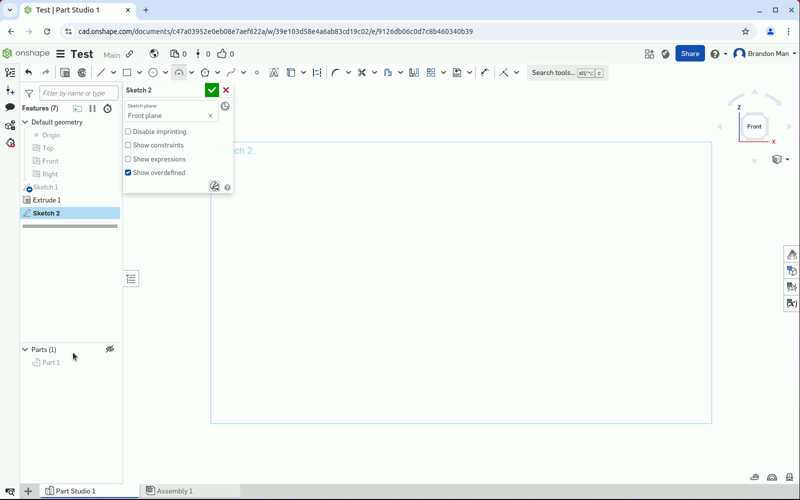
mouse_move(446, 220)
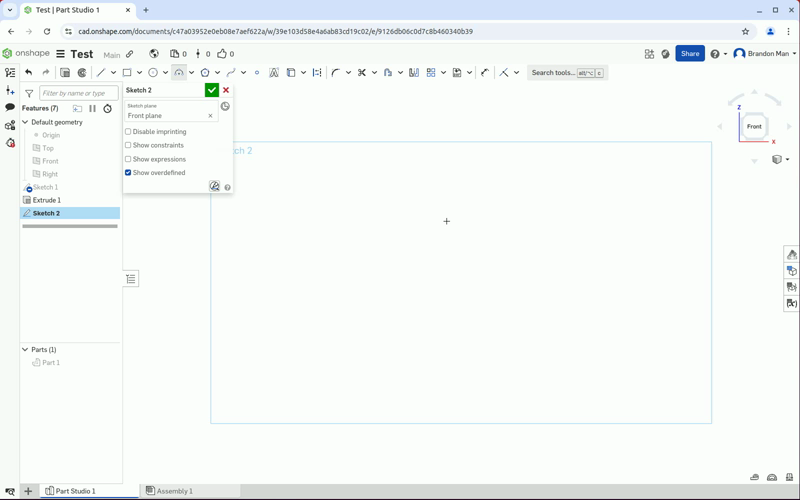
click(446, 220)
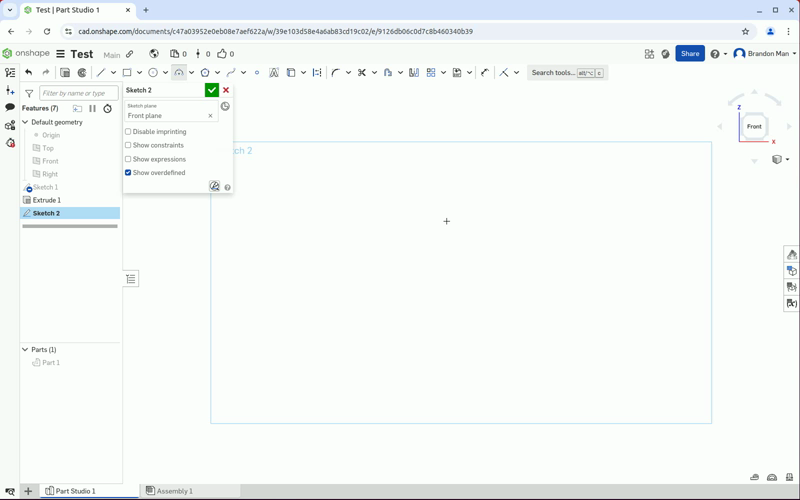
key_up(shift)
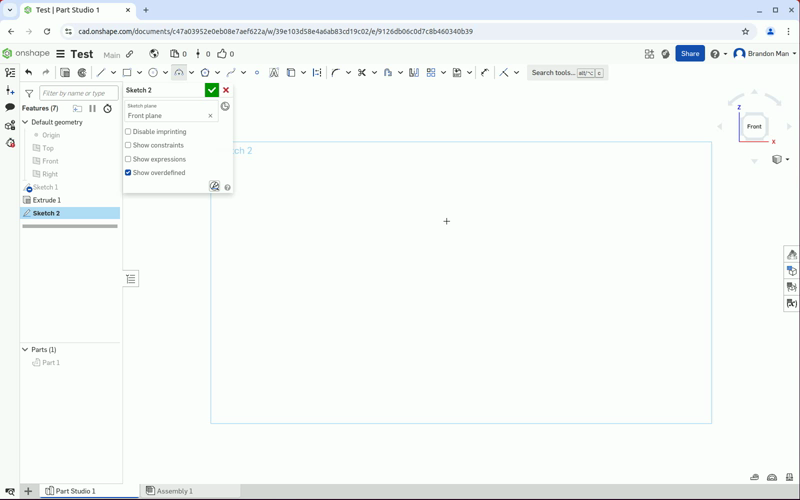
key_down(shift)
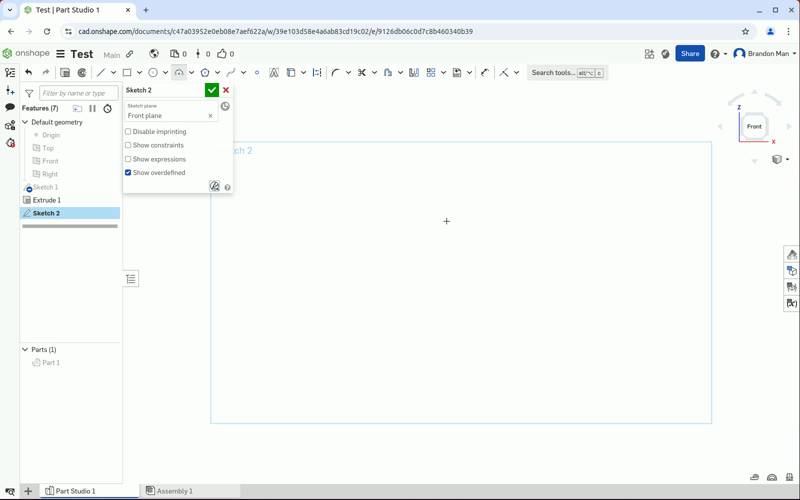
mouse_move(474, 224)
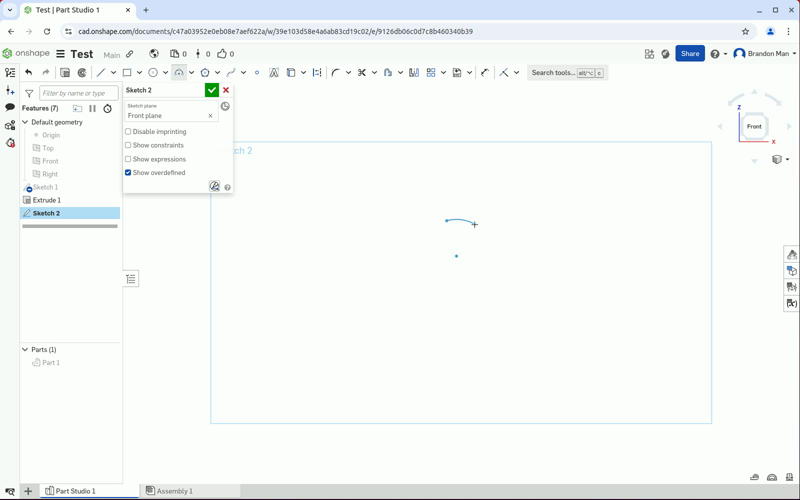
click(474, 224)
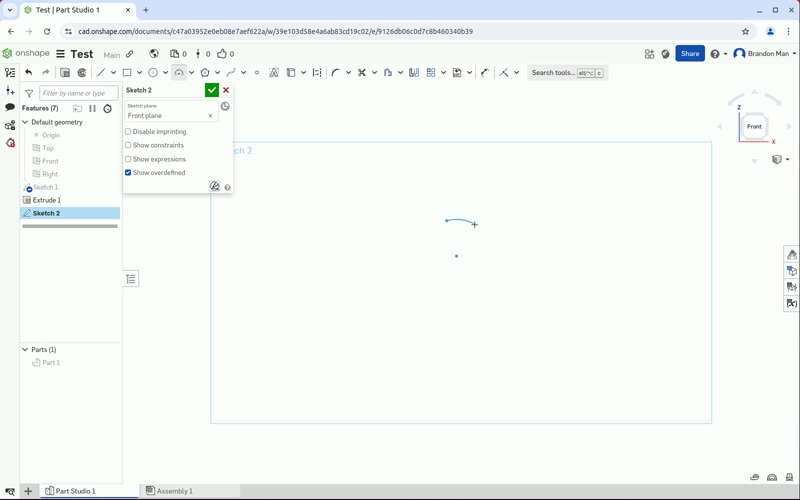
mouse_move(461, 211)
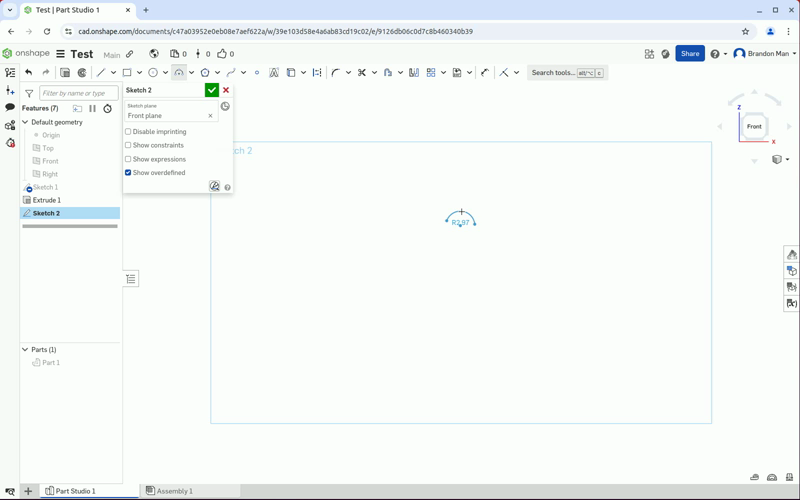
click(461, 211)
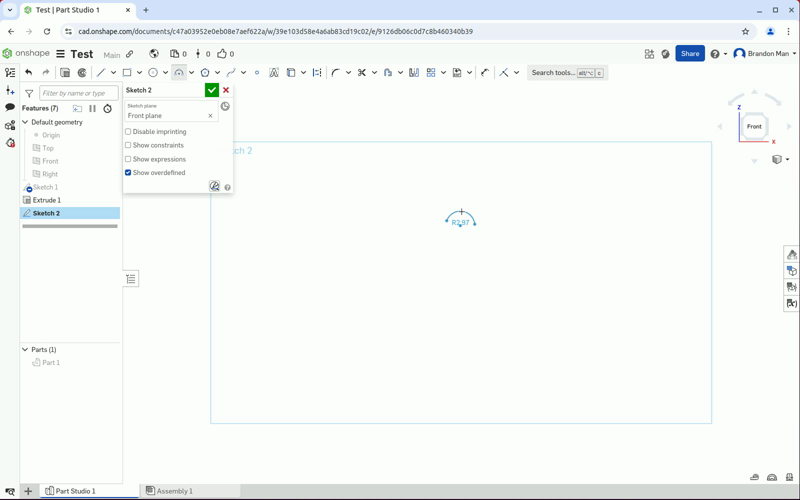
key_up(shift)
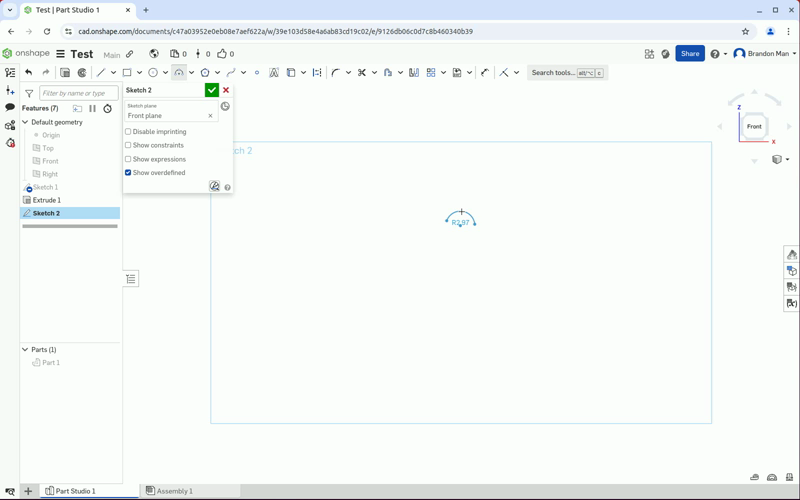
key(esc)
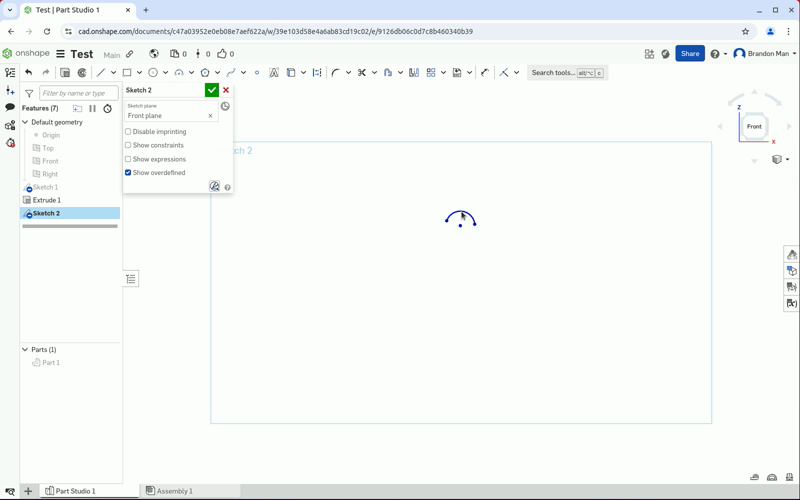
key(l)
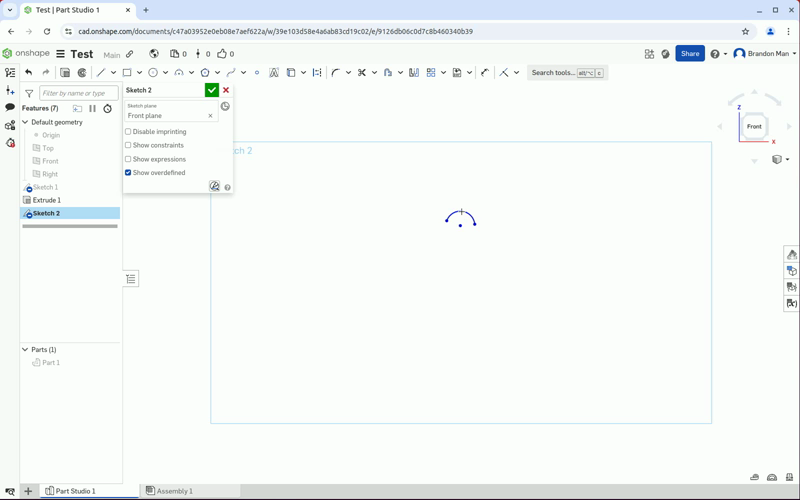
mouse_move(474, 224)
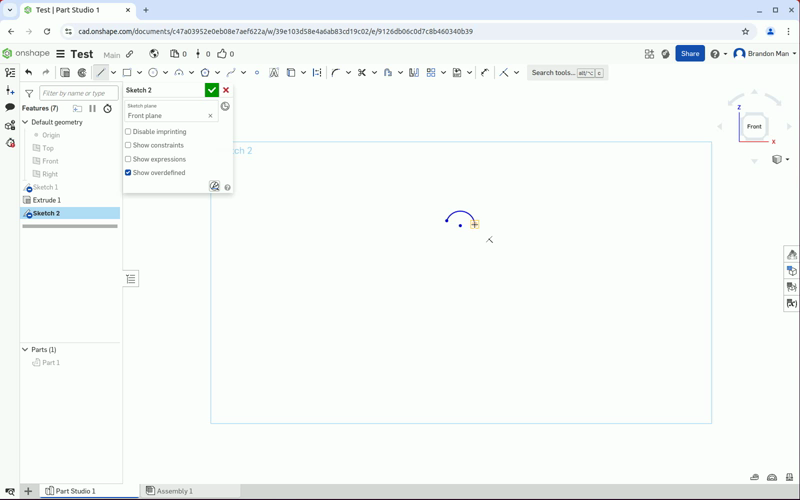
click(474, 224)
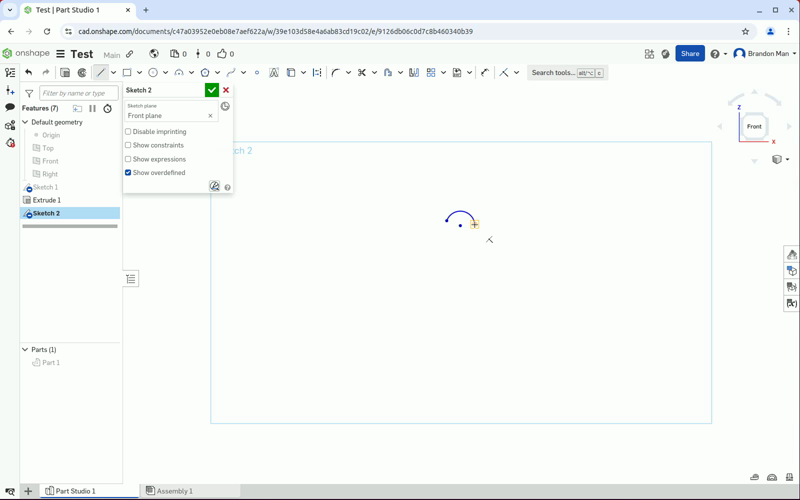
key_down(shift)
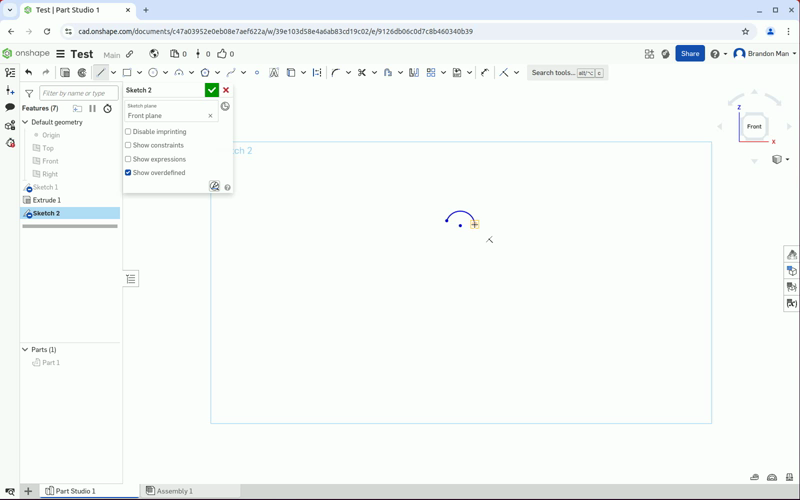
mouse_move(504, 224)
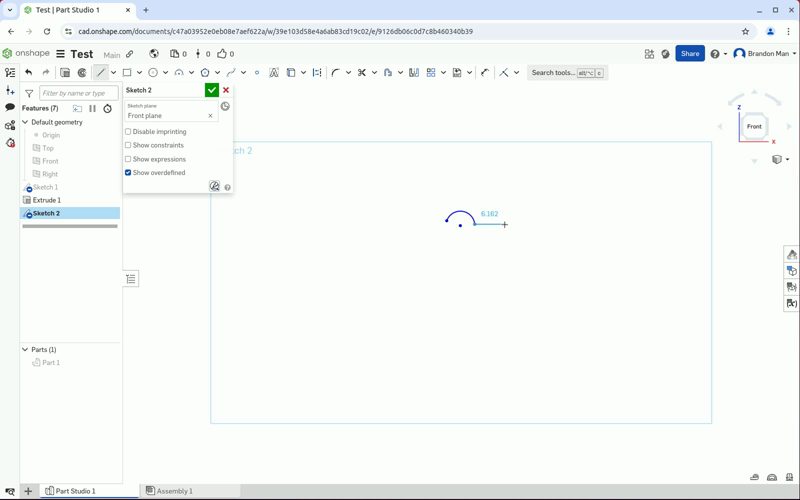
mouse_move(469, 177)
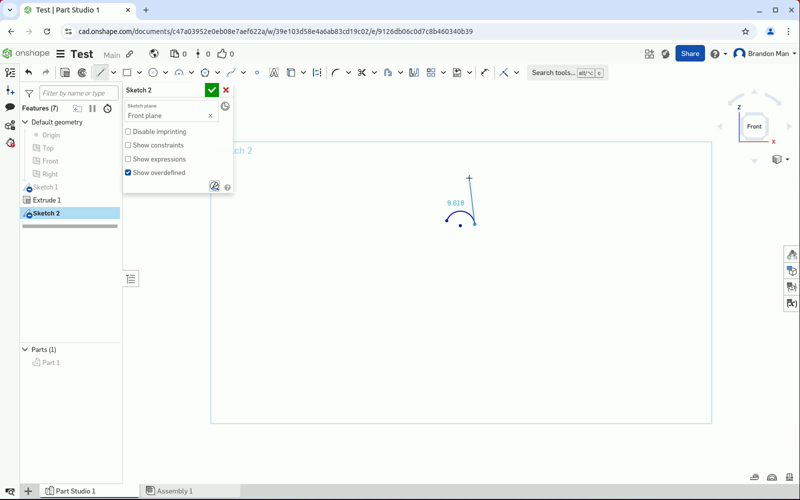
click(469, 177)
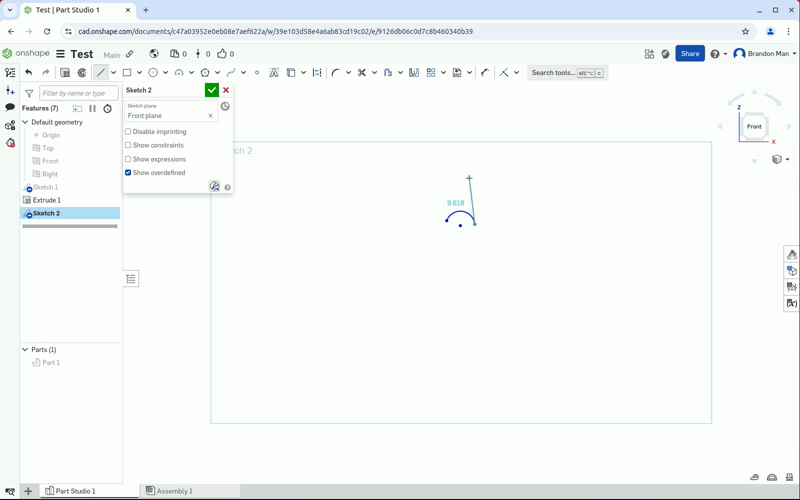
key_up(shift)
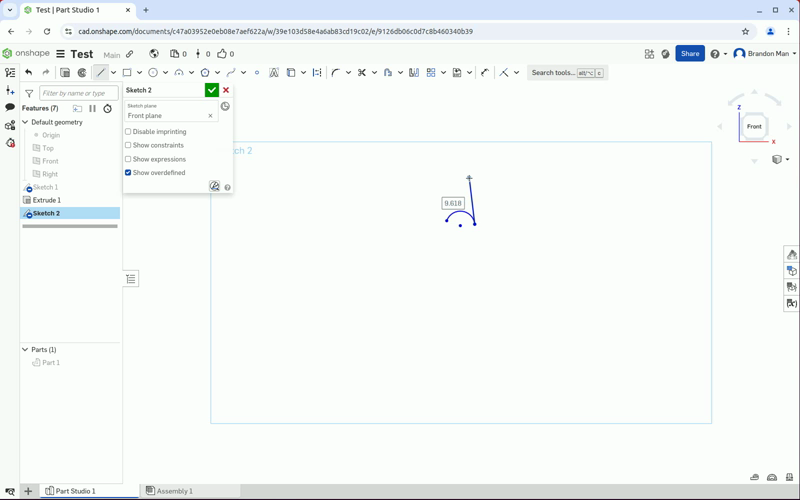
key(esc)
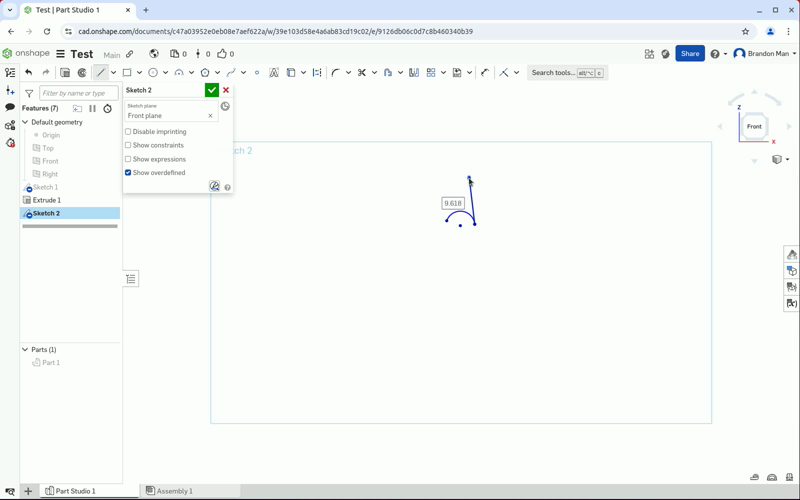
key(a)
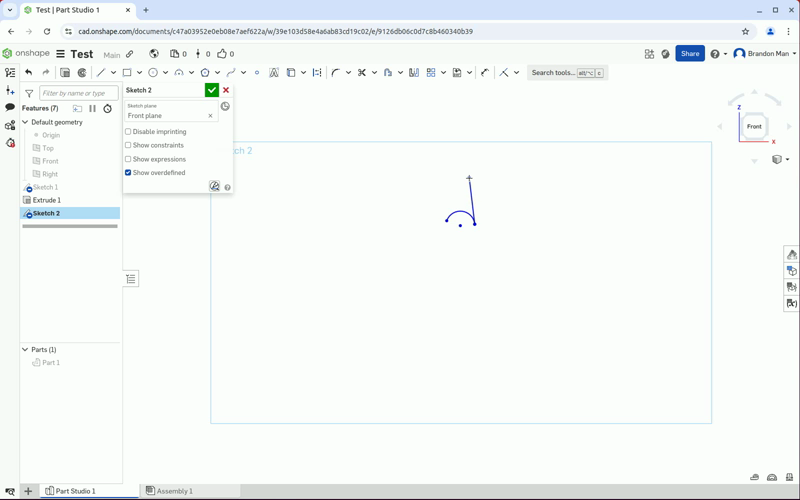
mouse_move(469, 177)
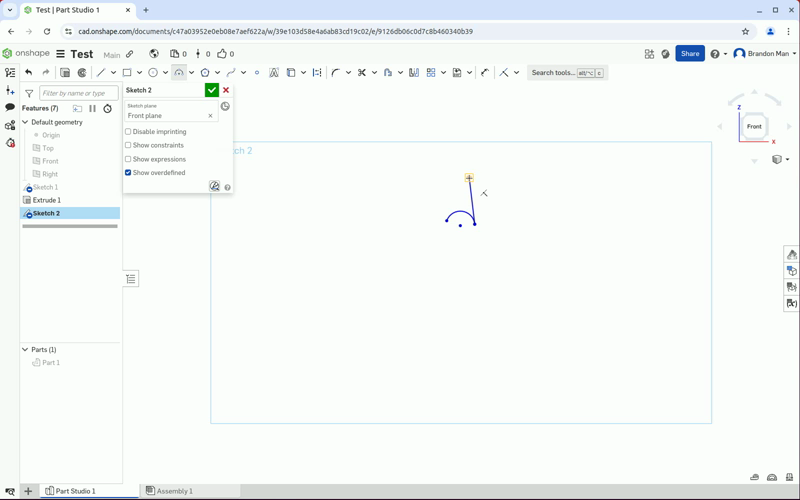
click(469, 177)
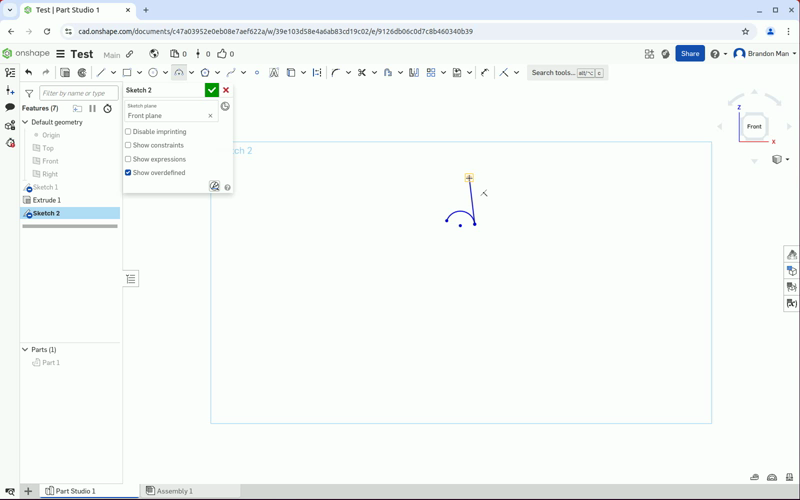
key_down(shift)
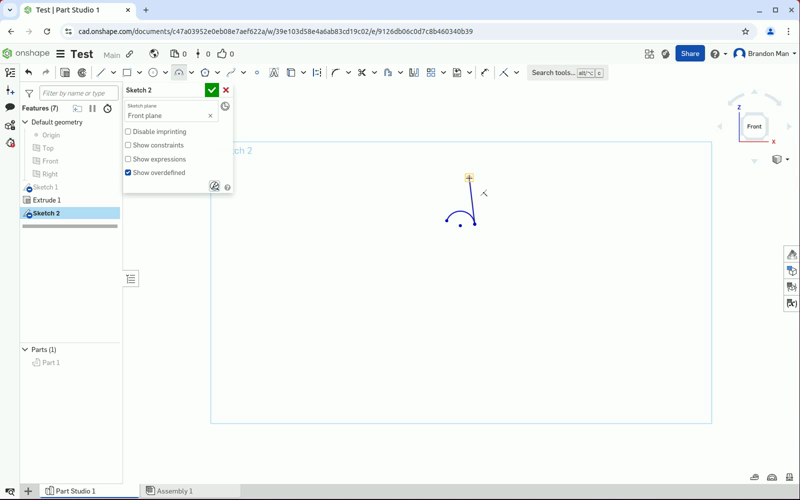
mouse_move(451, 177)
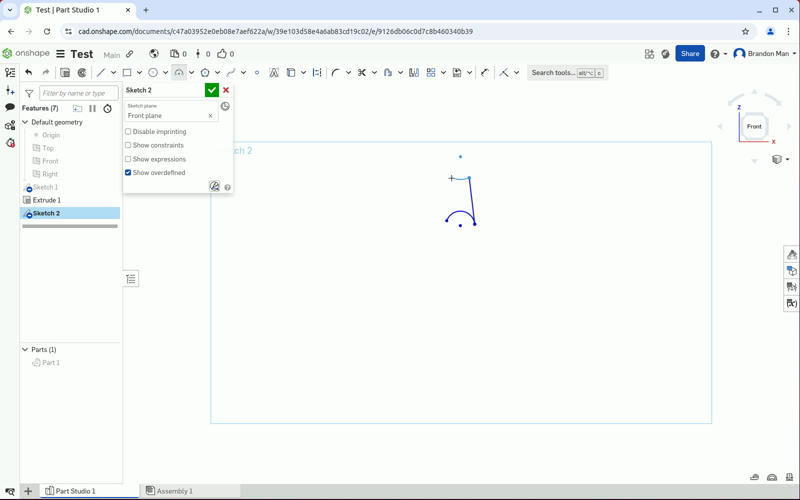
click(451, 177)
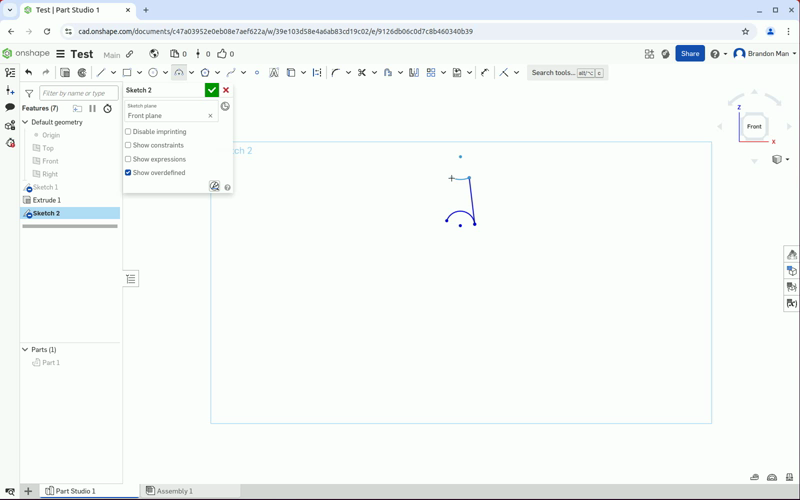
mouse_move(460, 187)
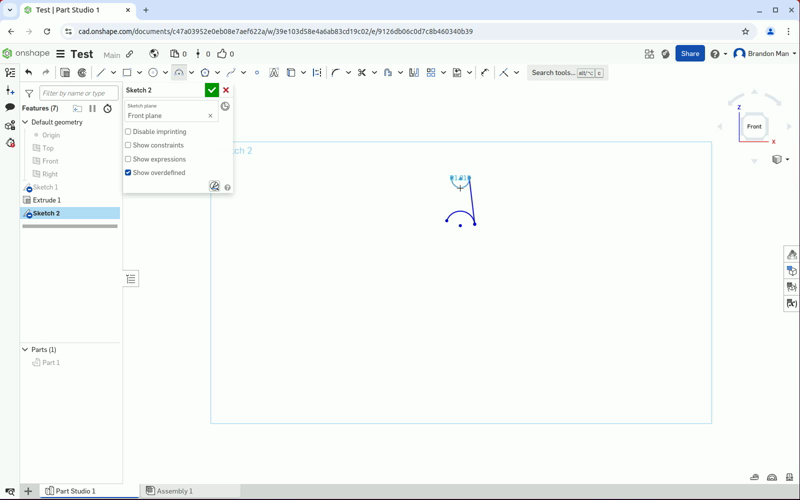
click(460, 187)
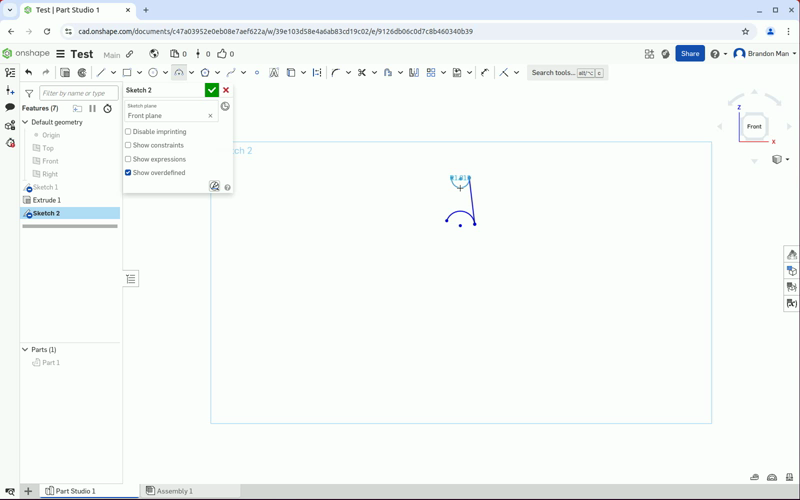
key_up(shift)
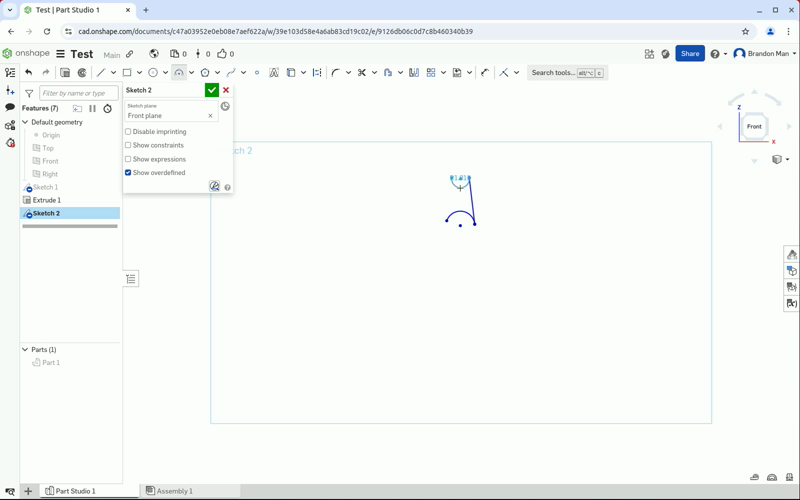
key(esc)
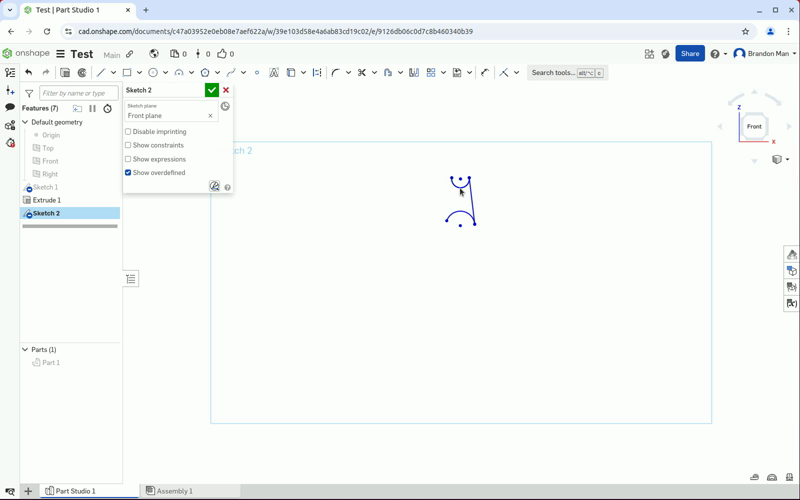
key(l)
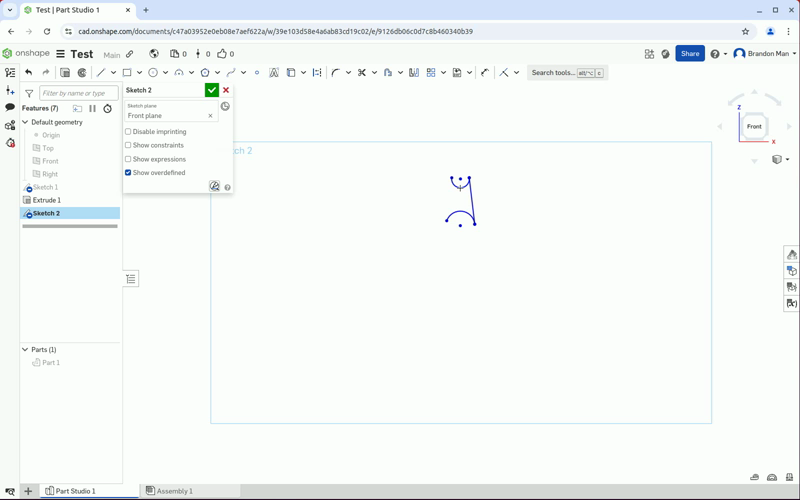
mouse_move(451, 177)
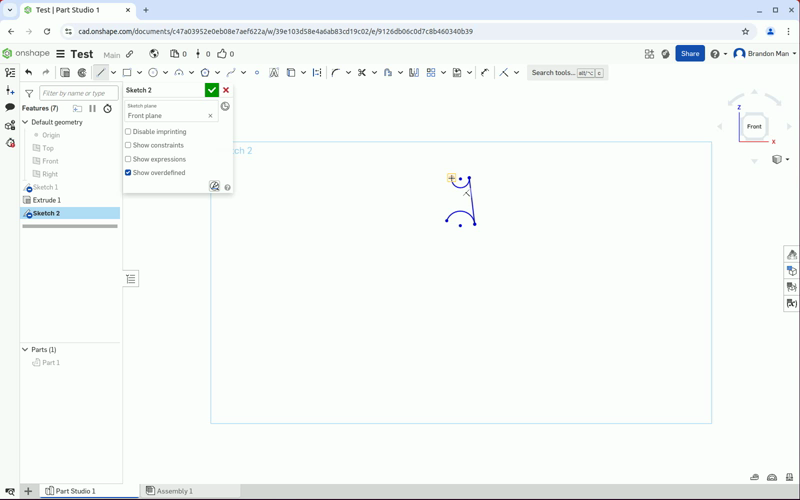
click(451, 177)
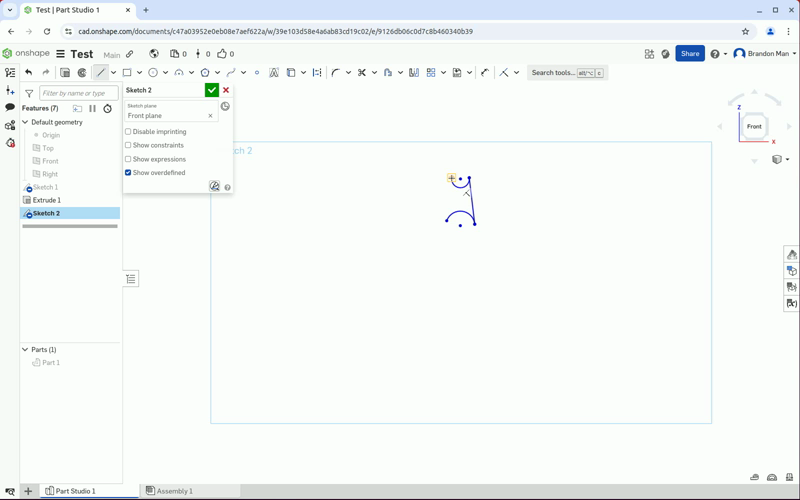
mouse_move(481, 177)
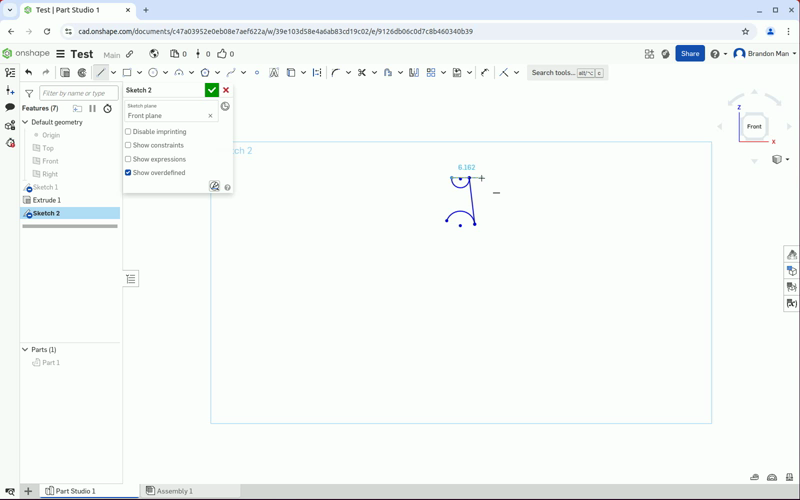
key_down(shift)
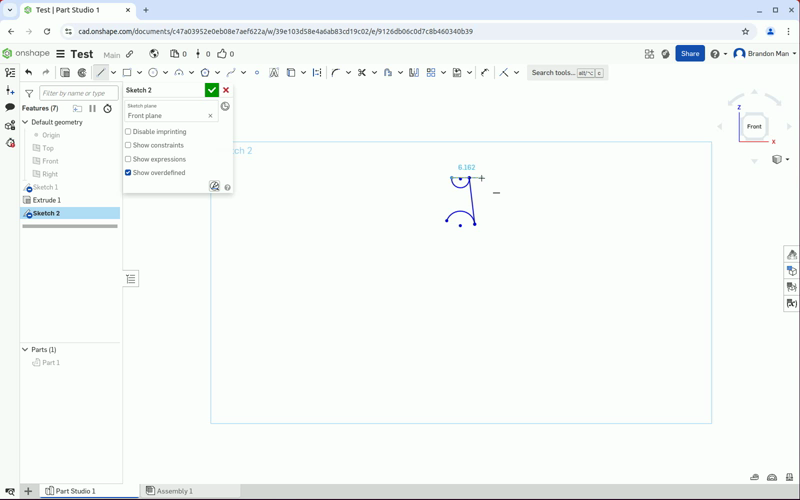
mouse_move(446, 220)
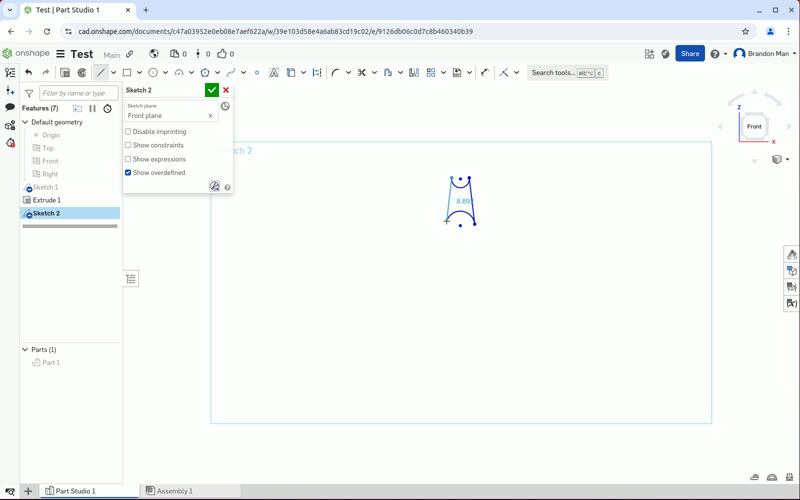
key_up(shift)
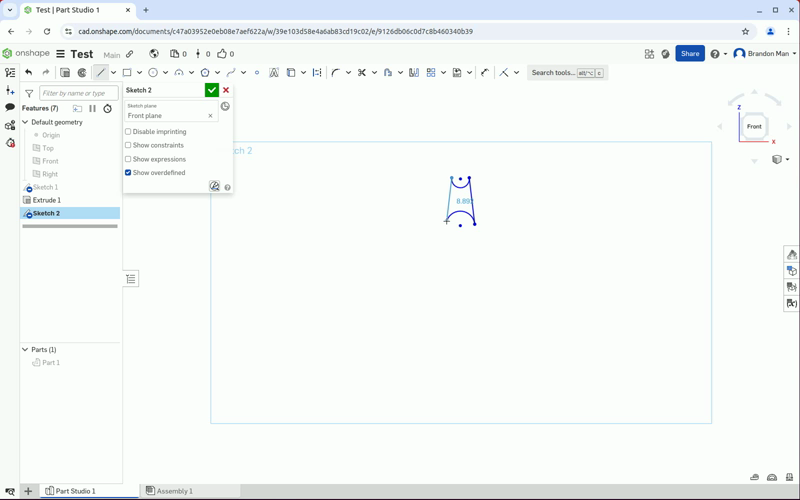
click(446, 220)
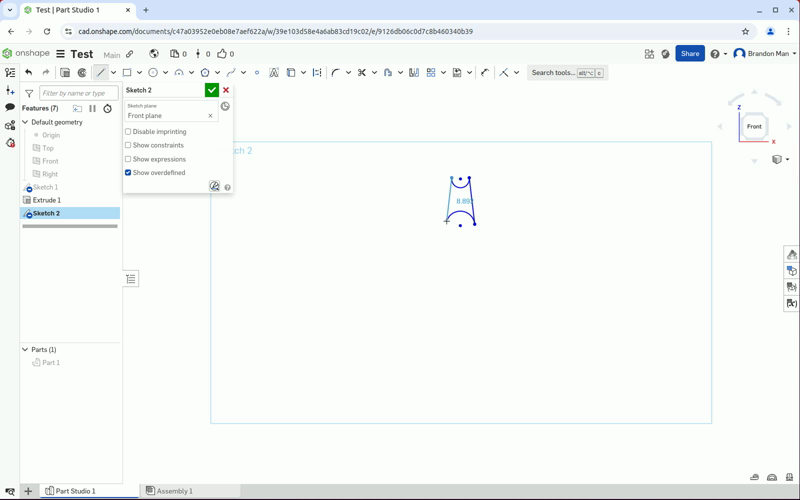
key(esc)
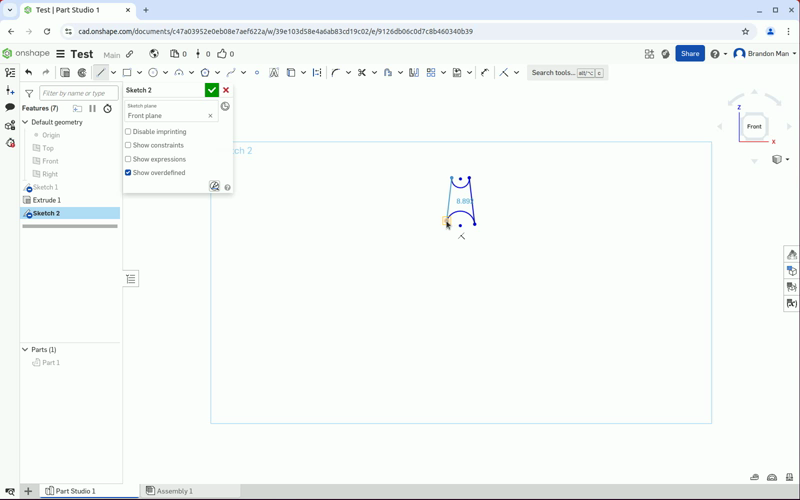
key(c)
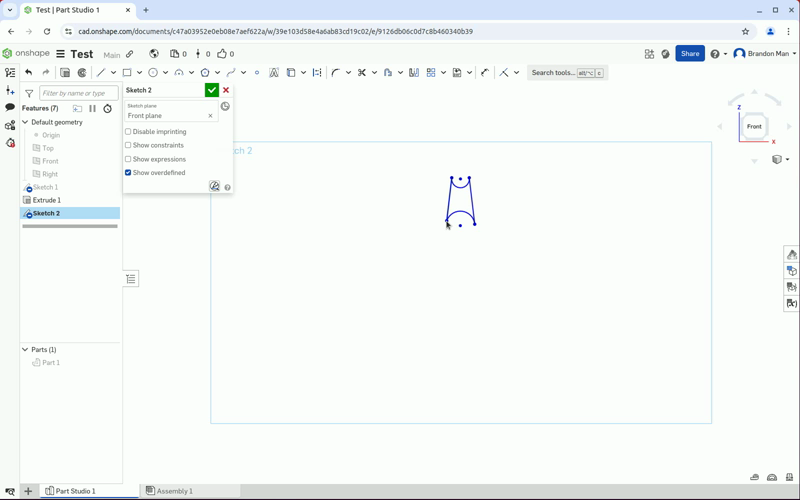
key_down(shift)
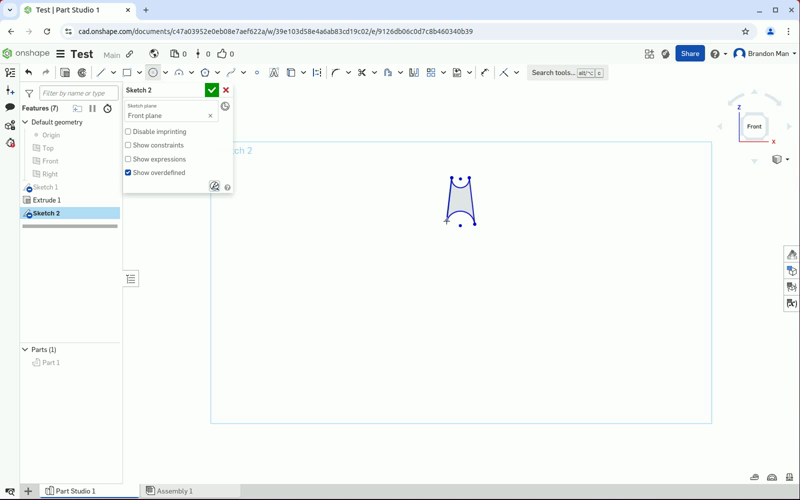
mouse_move(456, 191)
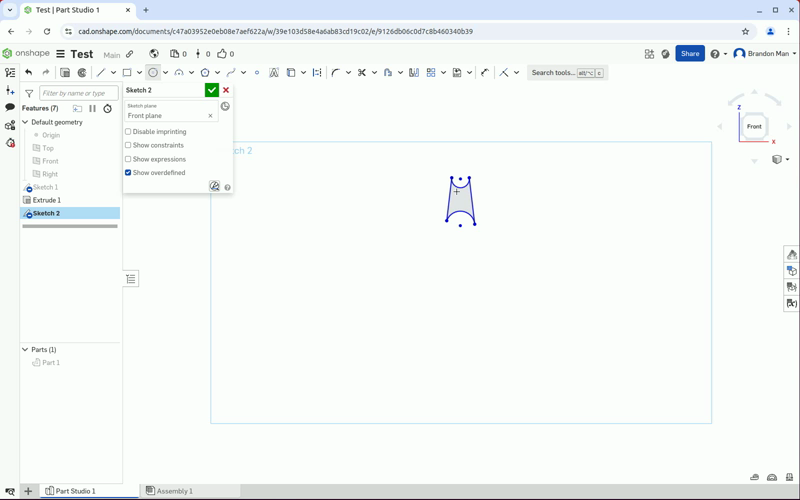
click(456, 191)
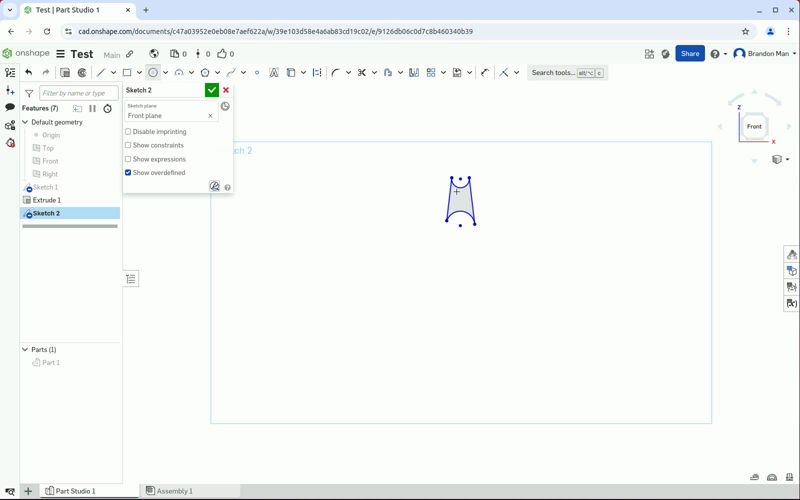
key_up(shift)
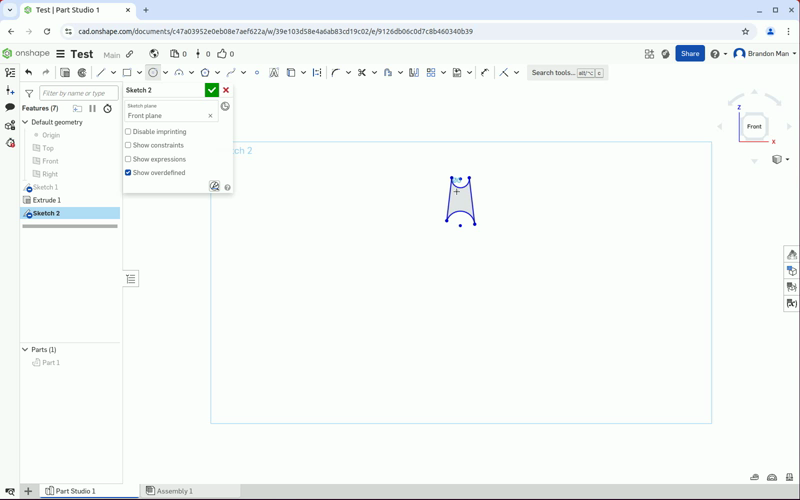
mouse_move(458, 191)
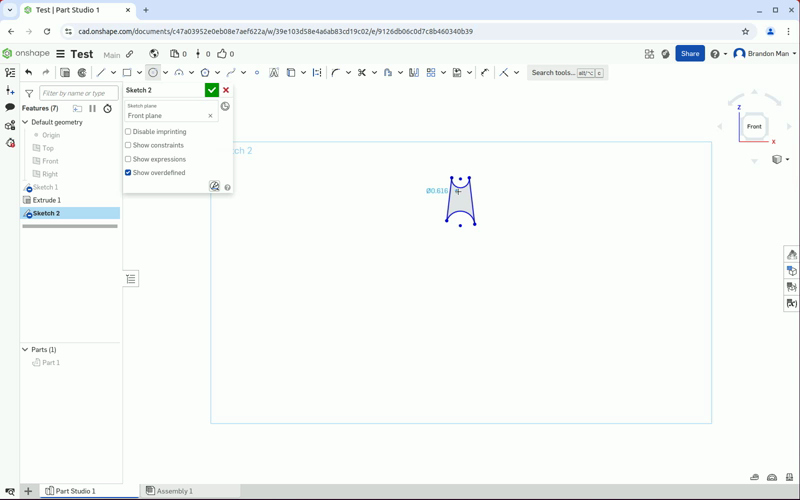
scroll(6)
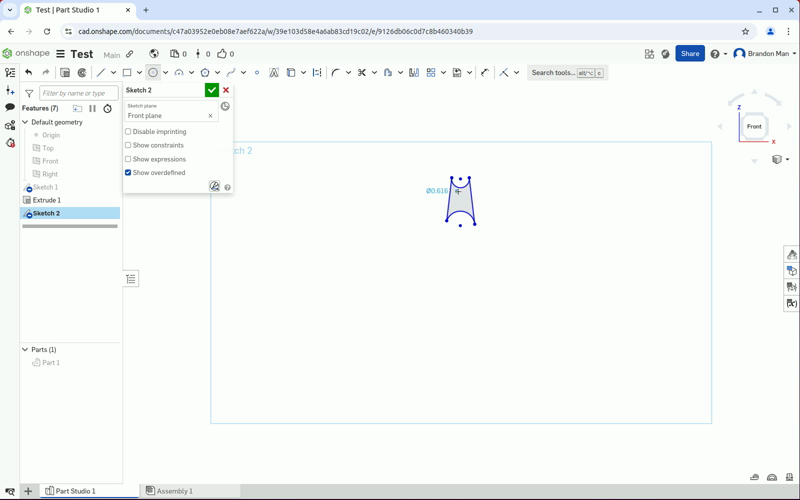
scroll(6)
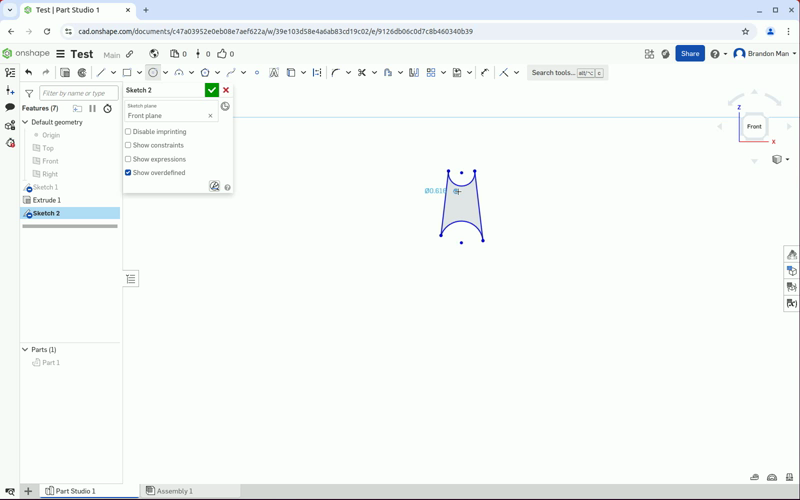
scroll(6)
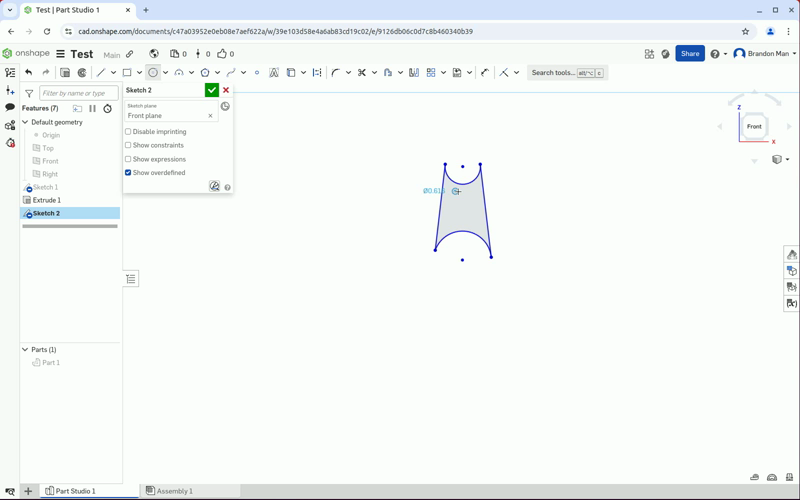
scroll(6)
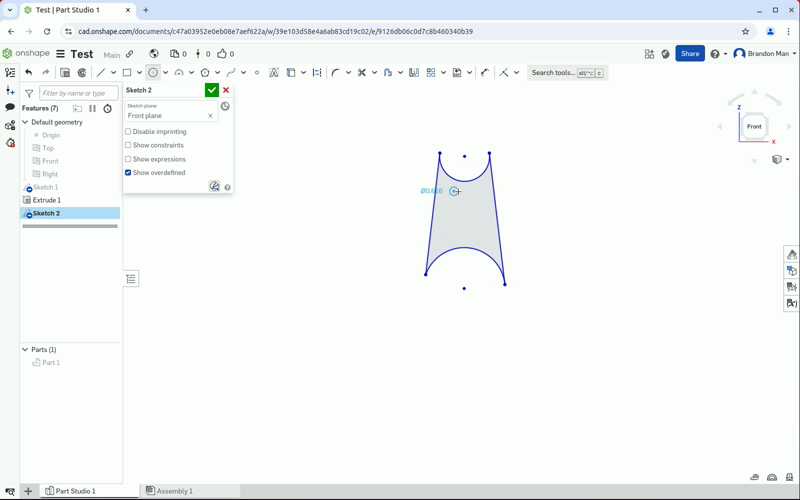
scroll(6)
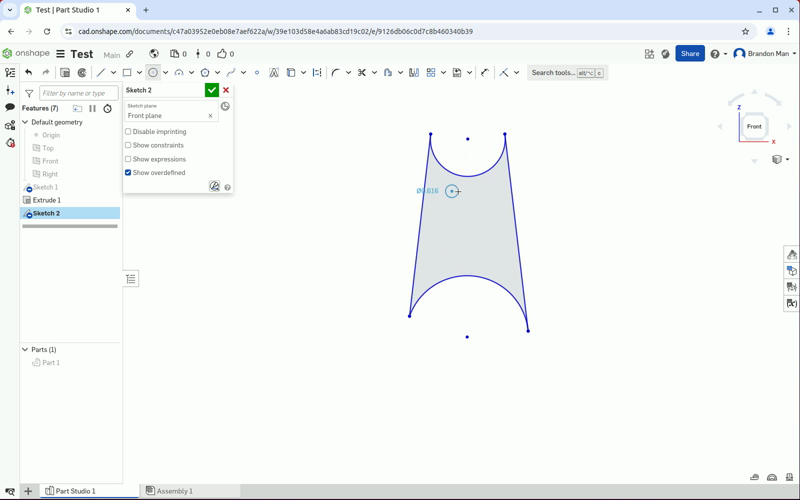
scroll(6)
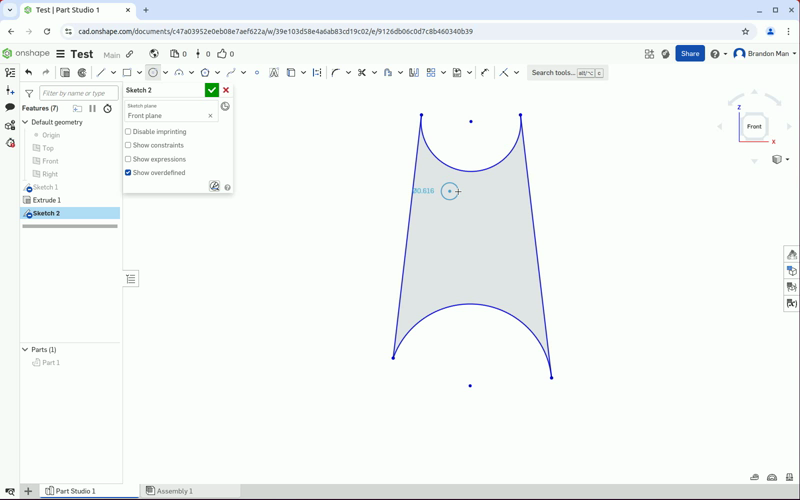
scroll(6)
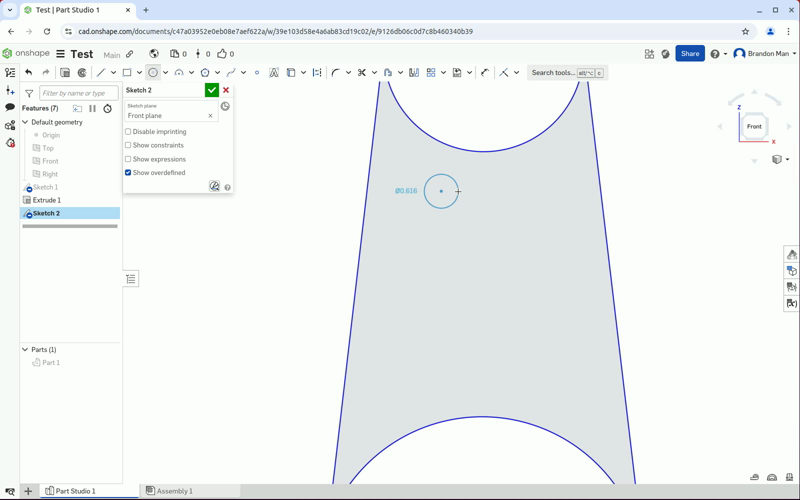
click(458, 191)
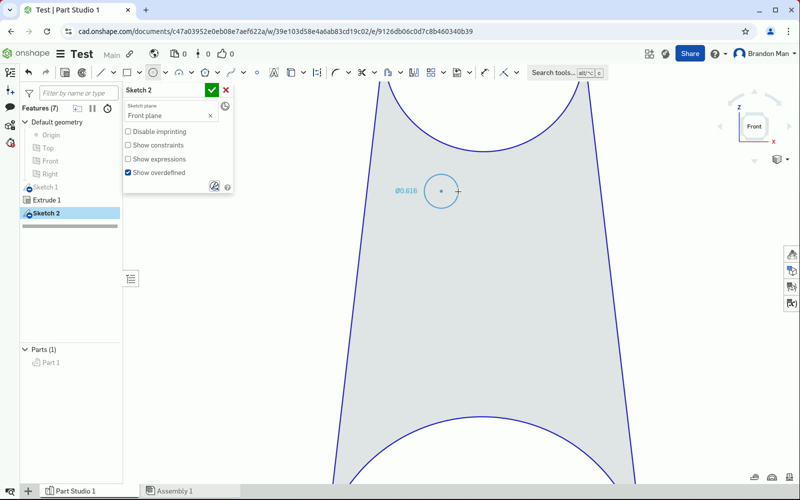
scroll(-6)
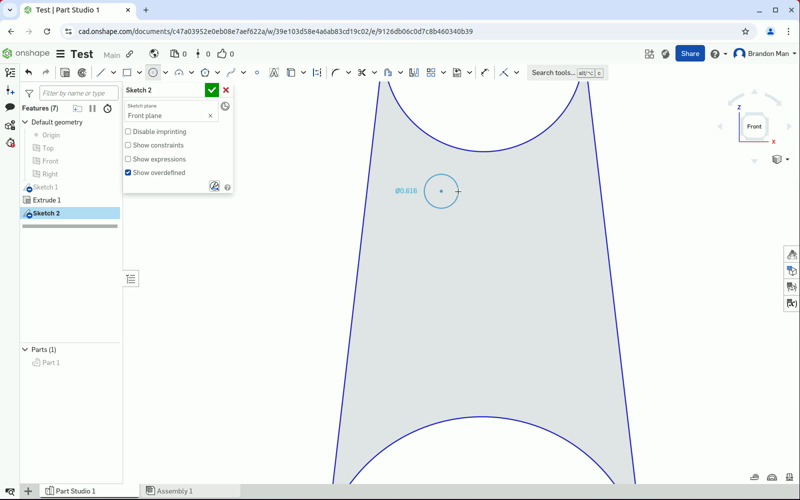
scroll(-6)
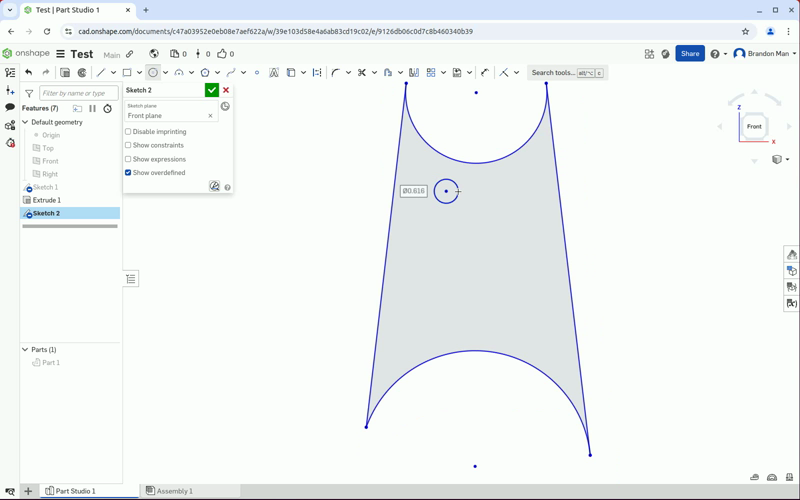
scroll(-6)
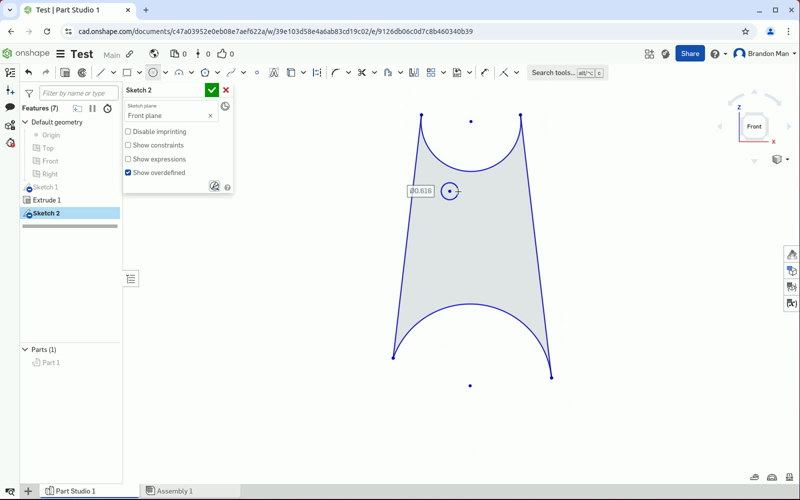
scroll(-6)
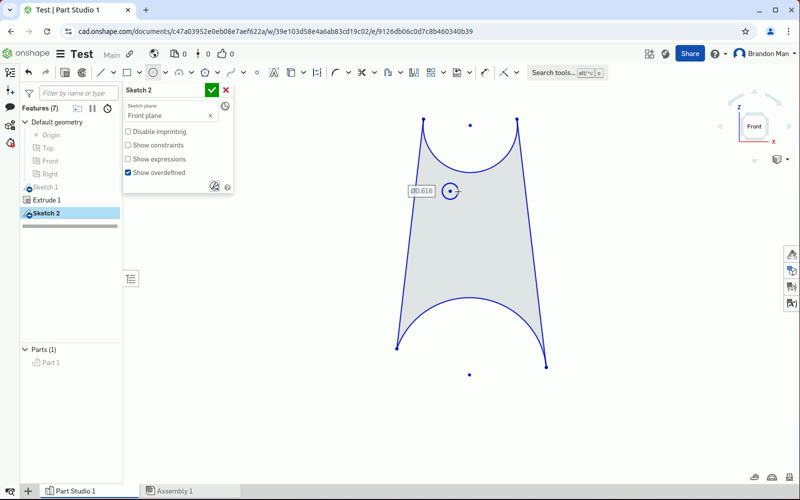
scroll(-6)
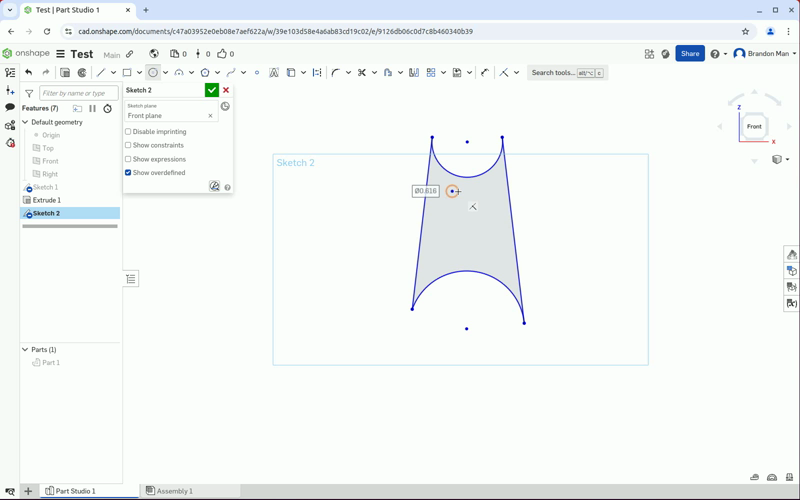
scroll(-6)
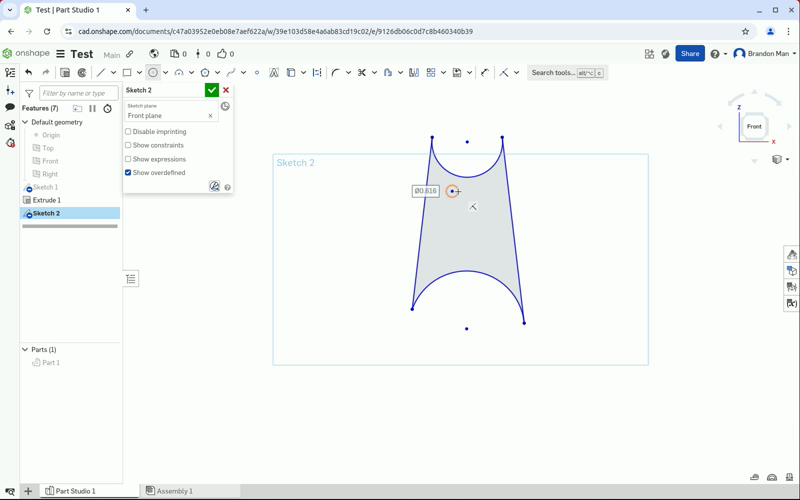
scroll(-6)
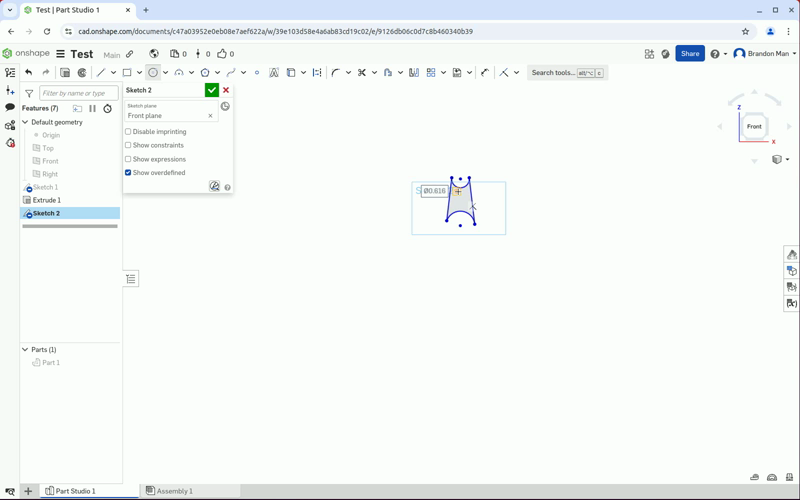
key(esc)
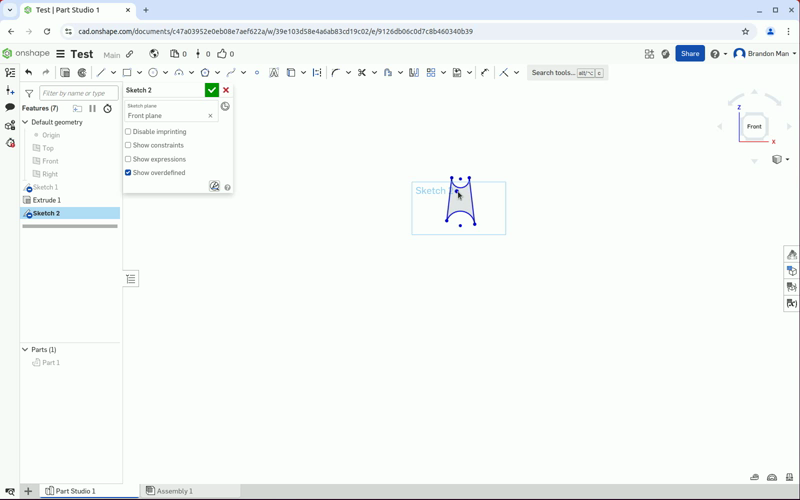
mouse_move(462, 202)
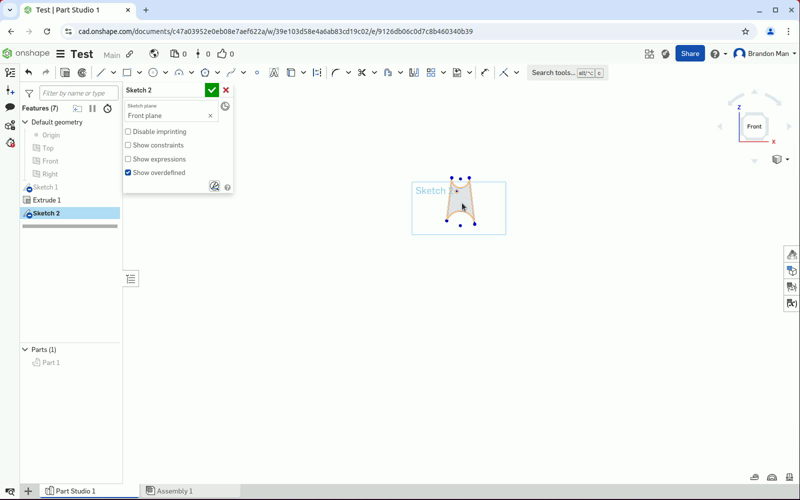
scroll(6)
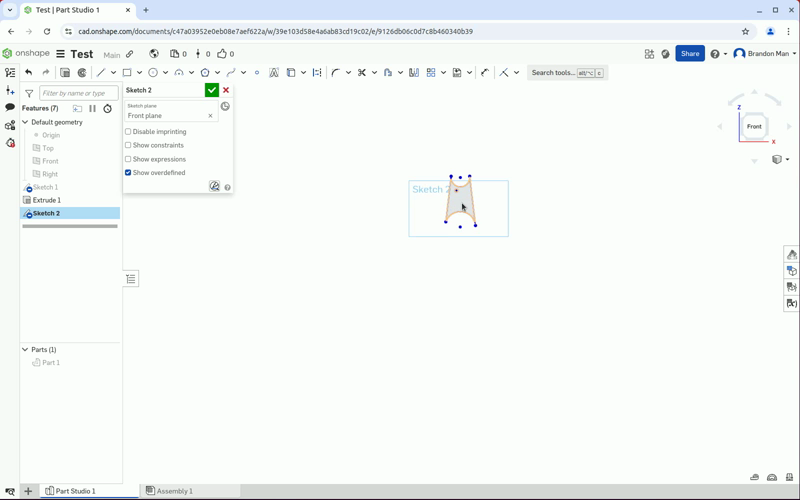
scroll(6)
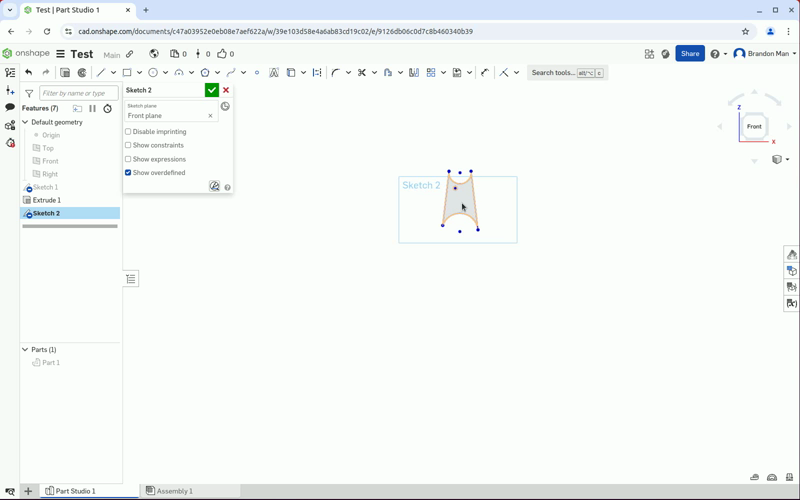
scroll(6)
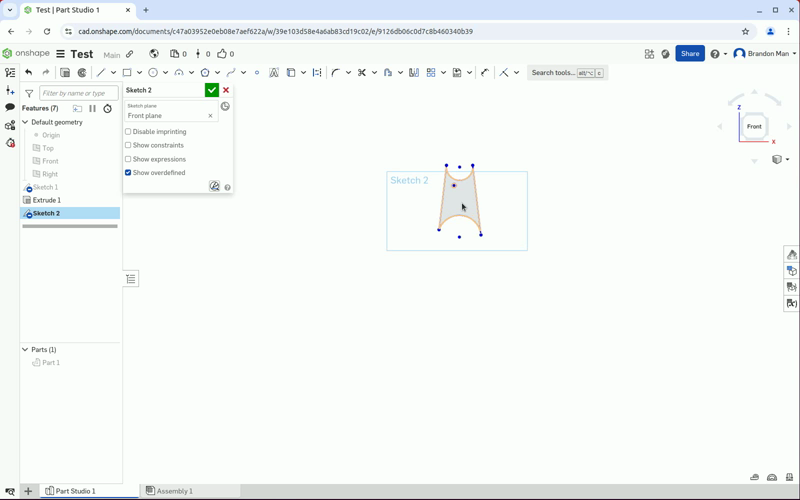
scroll(6)
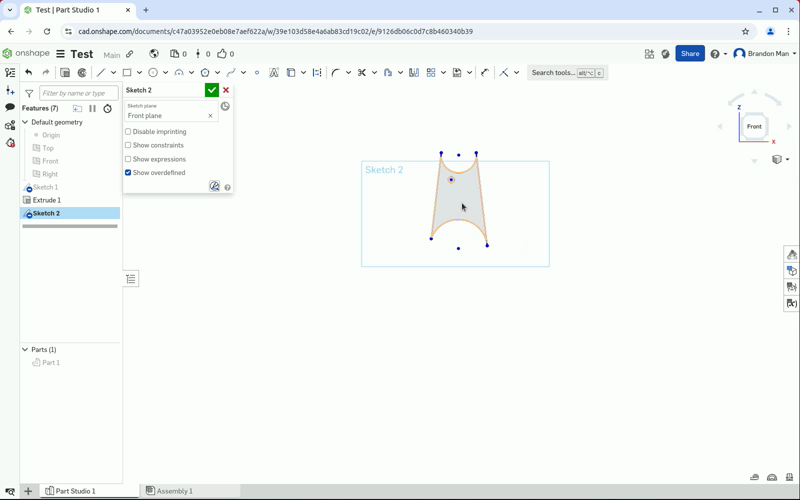
scroll(6)
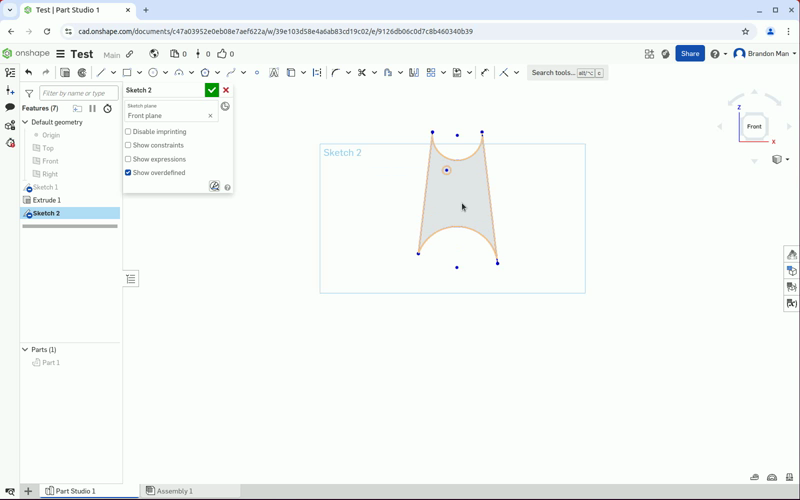
scroll(6)
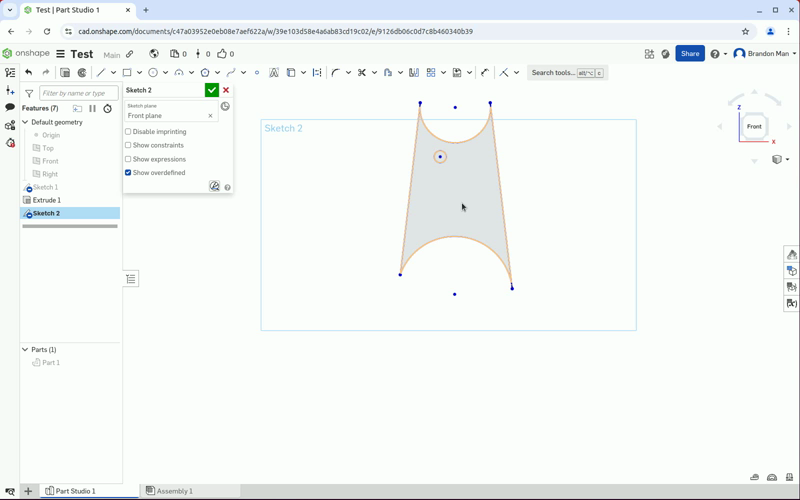
scroll(6)
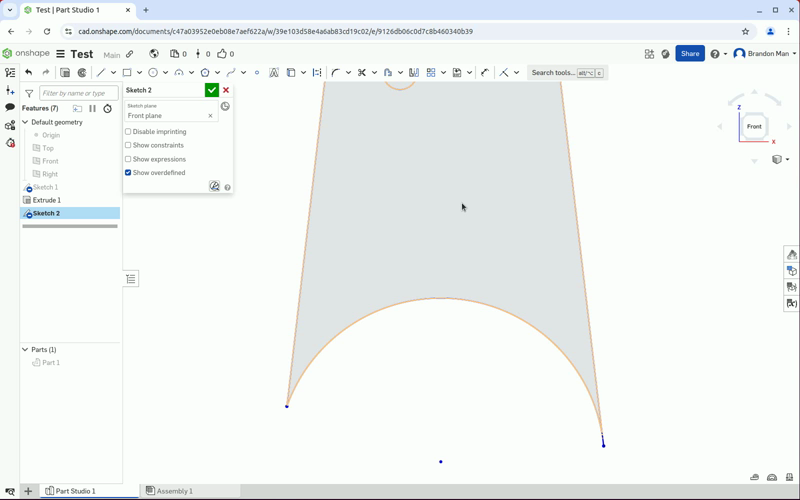
click(462, 202)
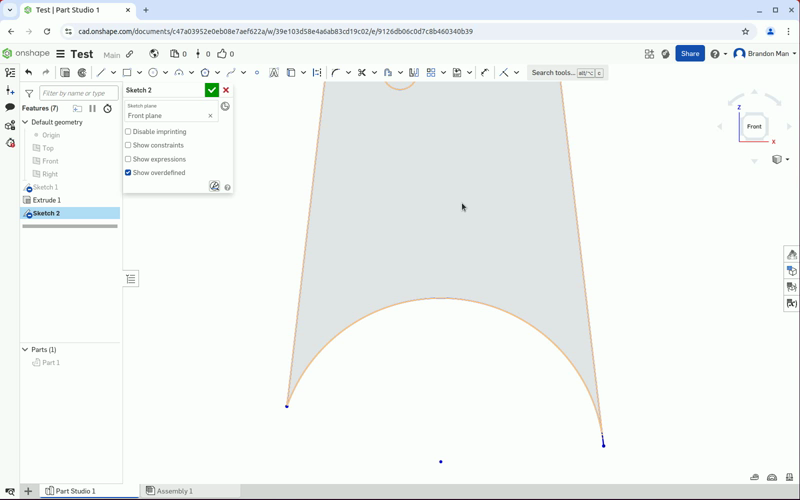
scroll(-6)
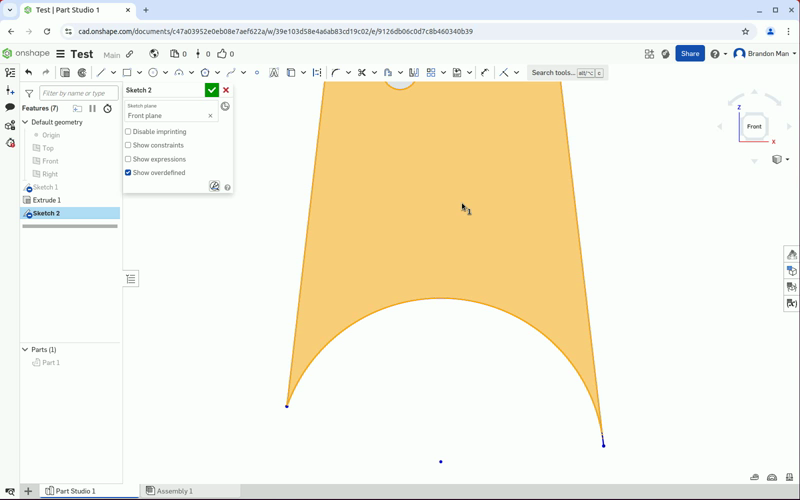
scroll(-6)
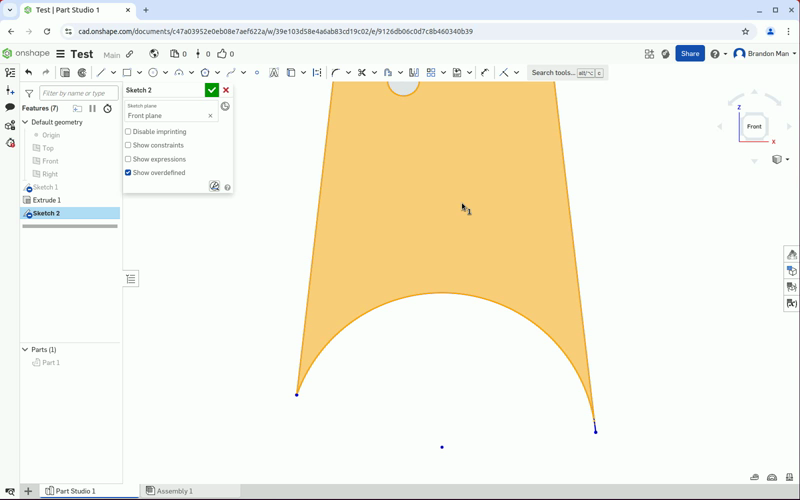
scroll(-6)
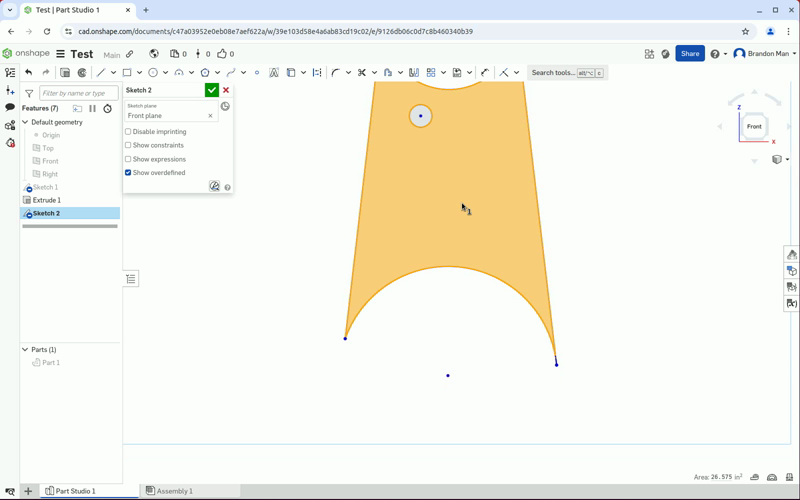
scroll(-6)
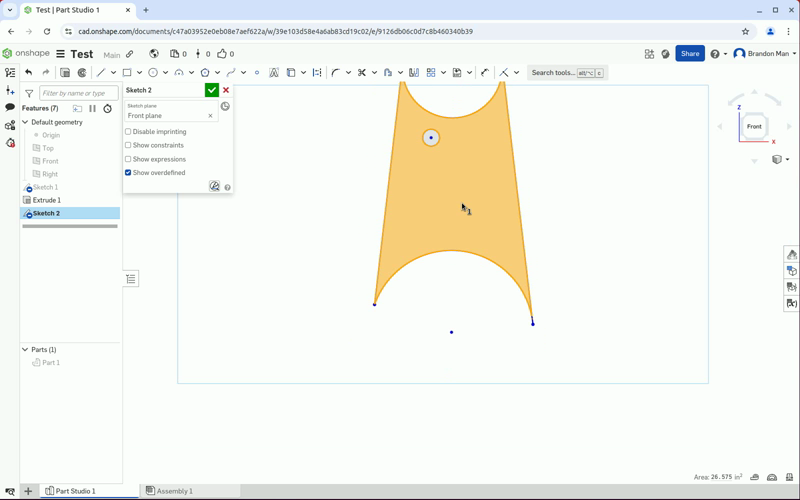
scroll(-6)
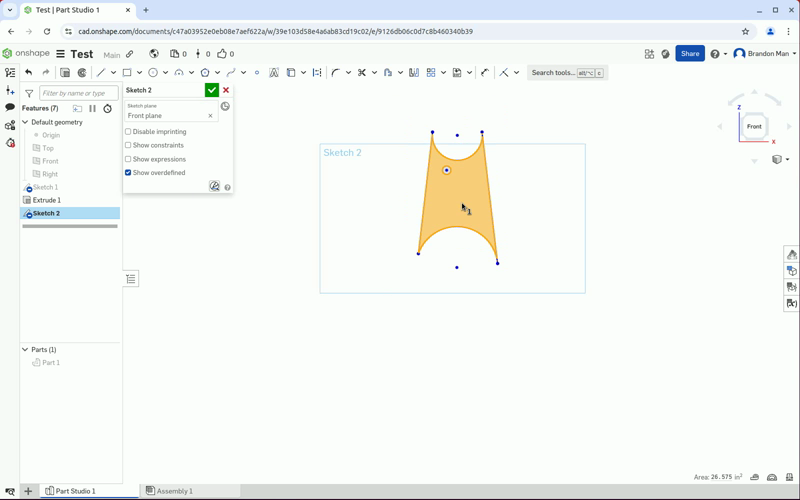
scroll(-6)
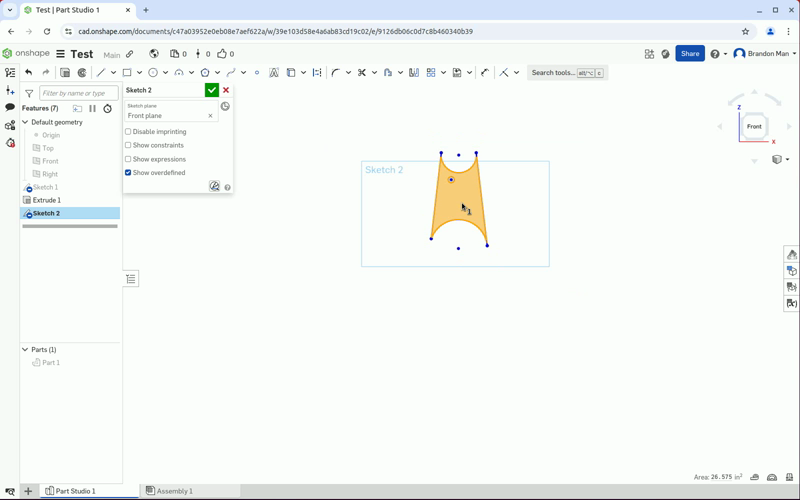
scroll(-6)
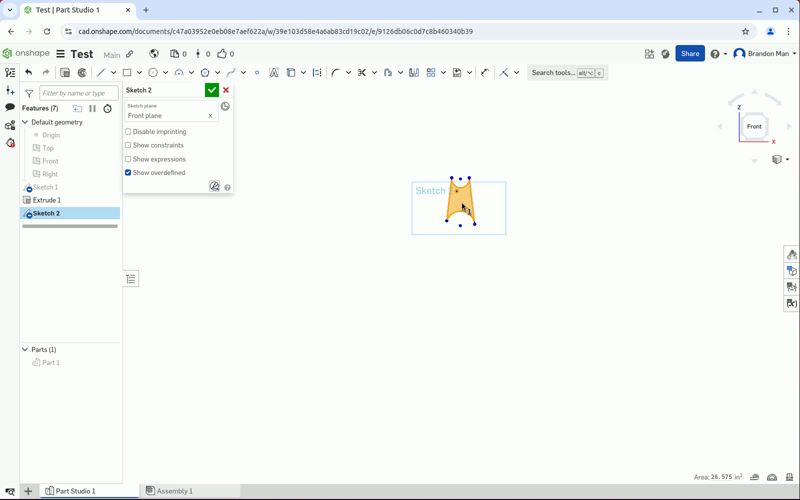
mouse_move(73, 352)
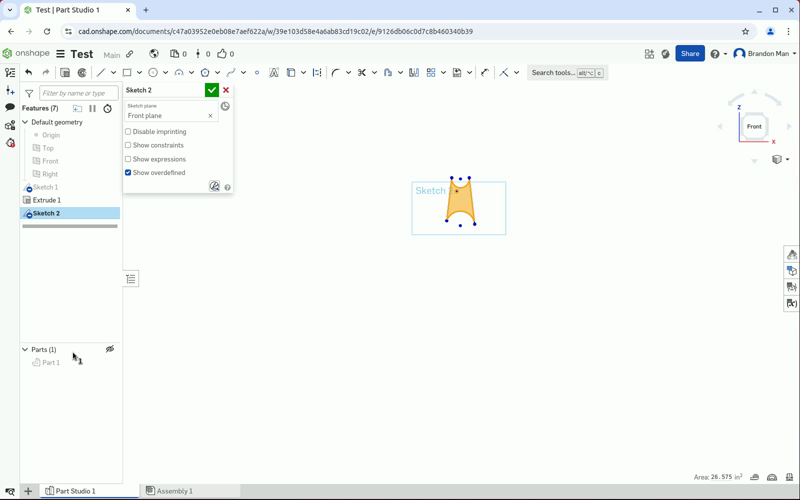
key(shift+y)
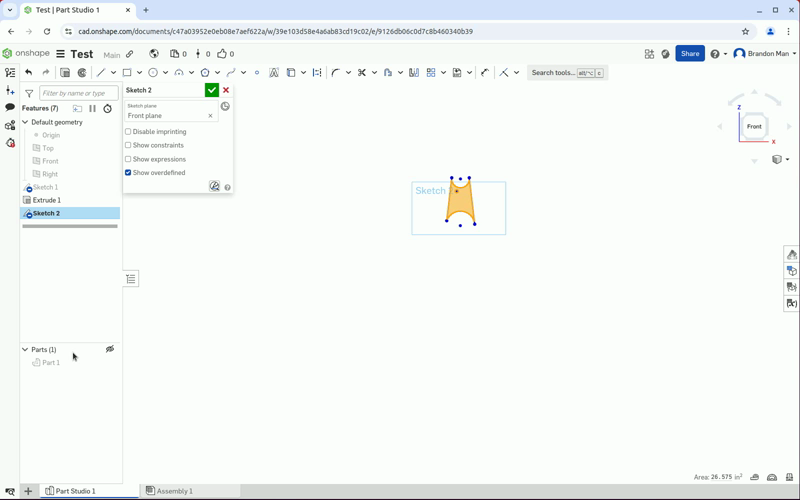
key(shift+e)
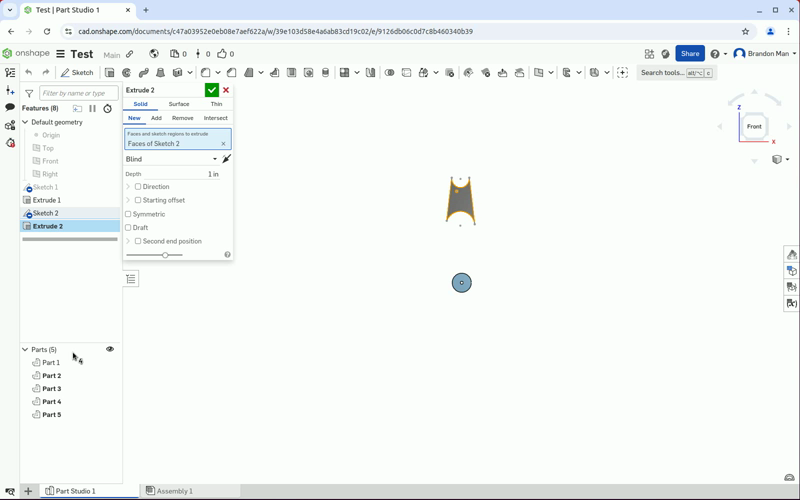
mouse_move(143, 106)
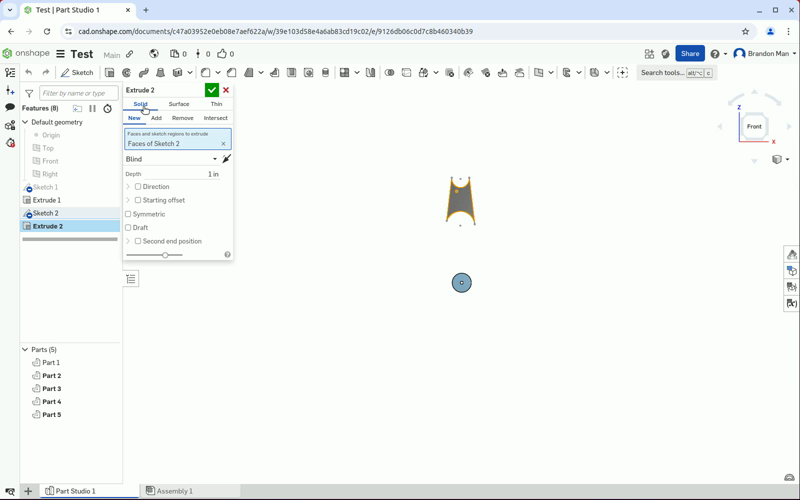
click(143, 106)
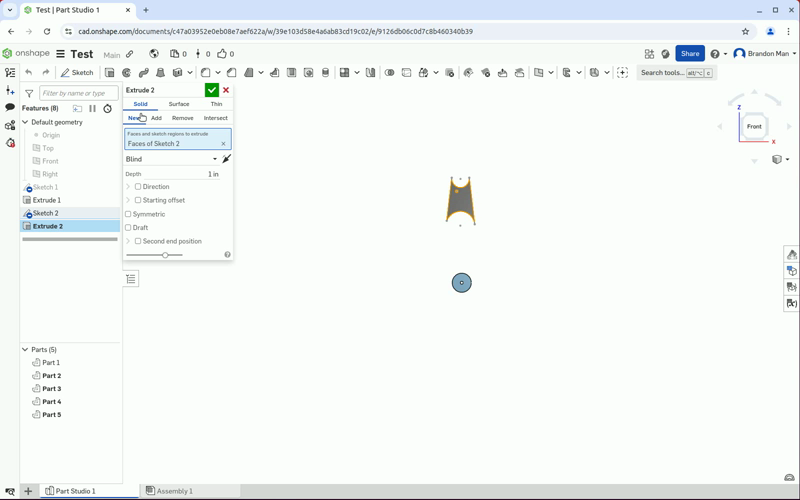
mouse_move(137, 120)
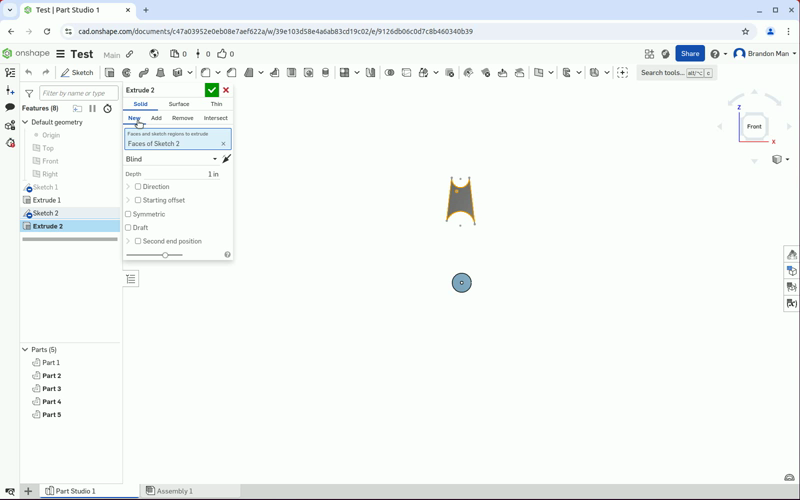
click(137, 120)
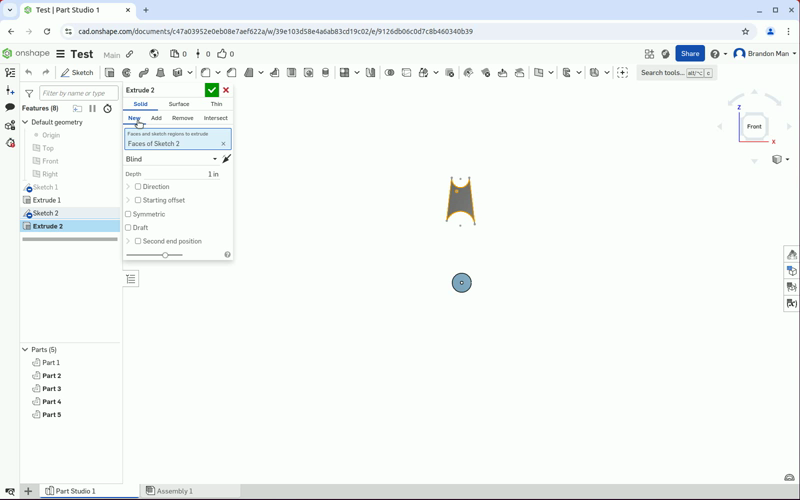
key(tab, 4)
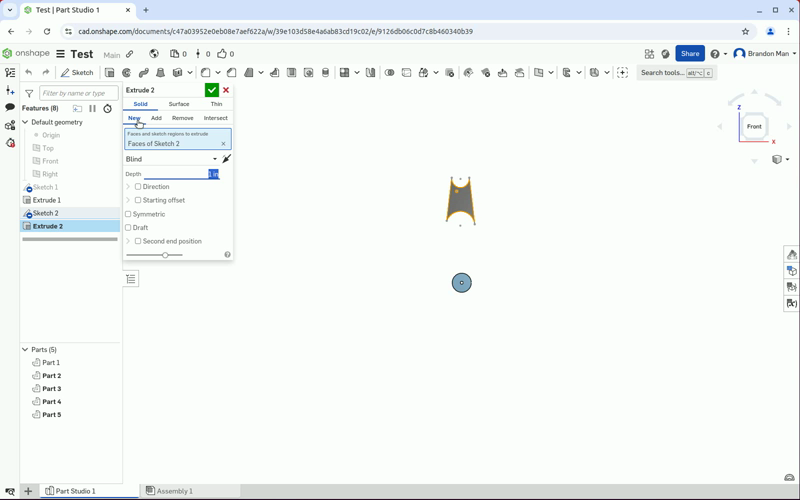
text(0.481)
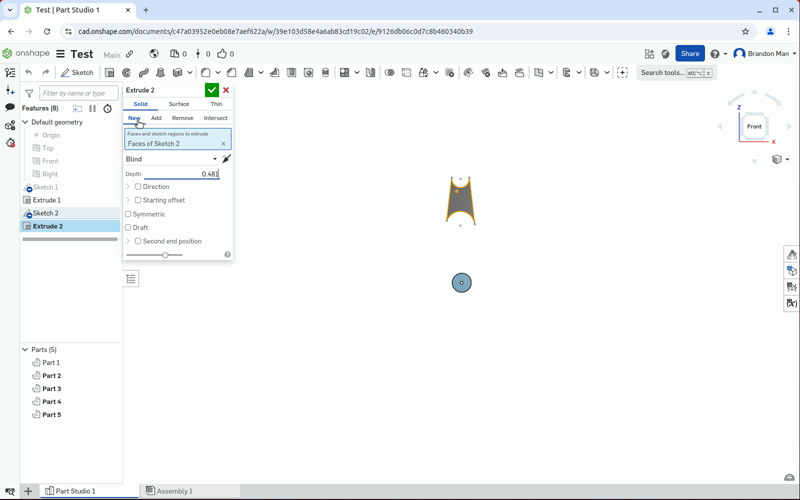
key(enter)
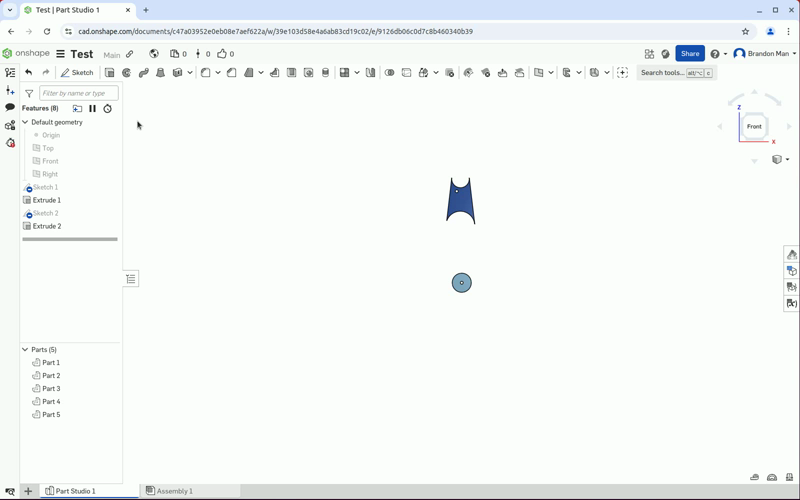
key(shift+h)
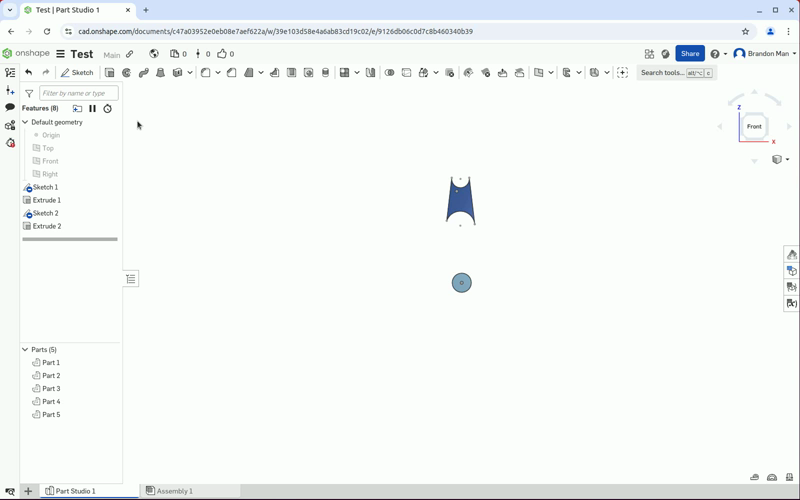
key(shift+h)
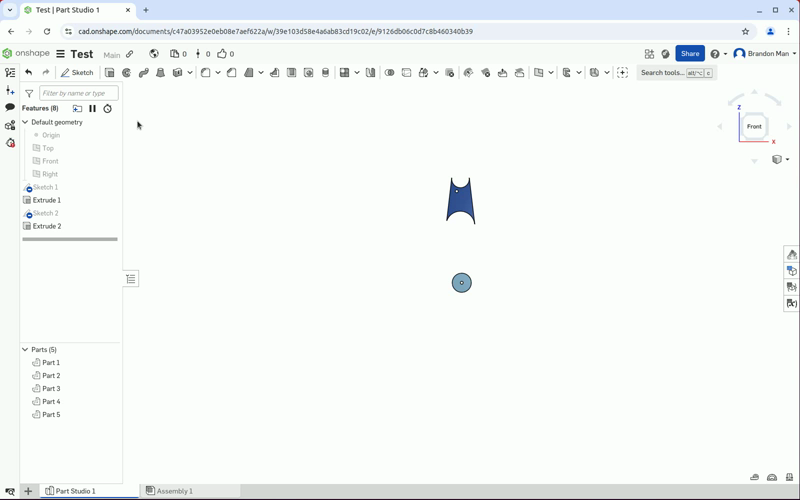
mouse_move(73, 189)
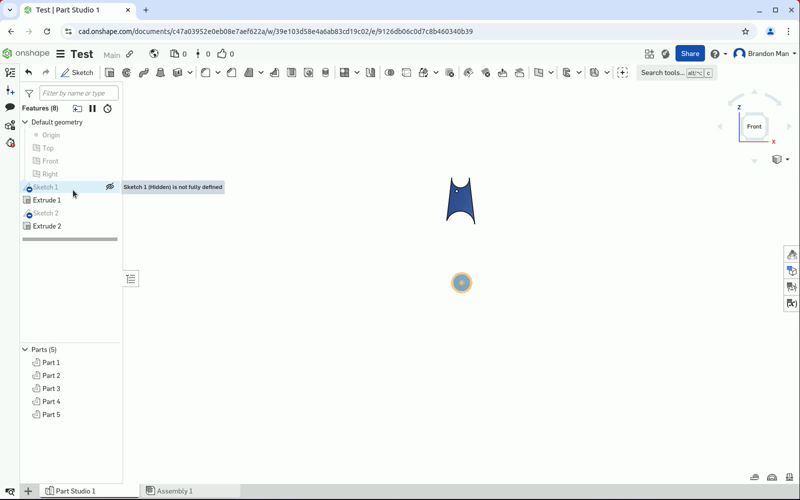
click(73, 189)
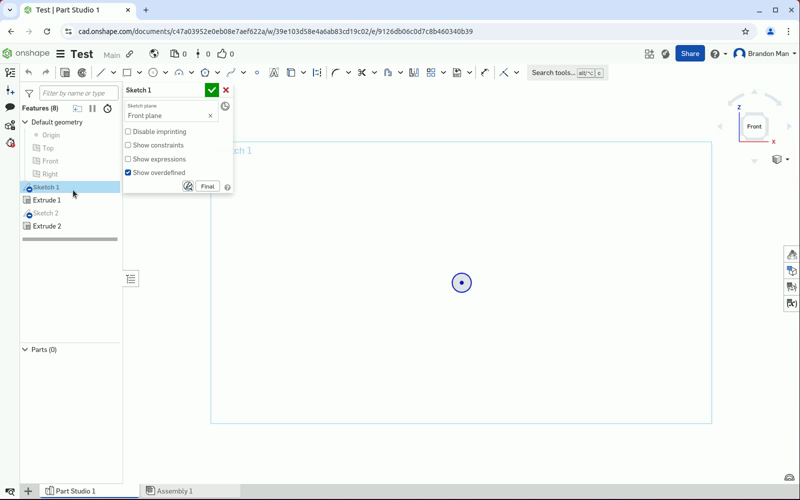
mouse_move(229, 92)
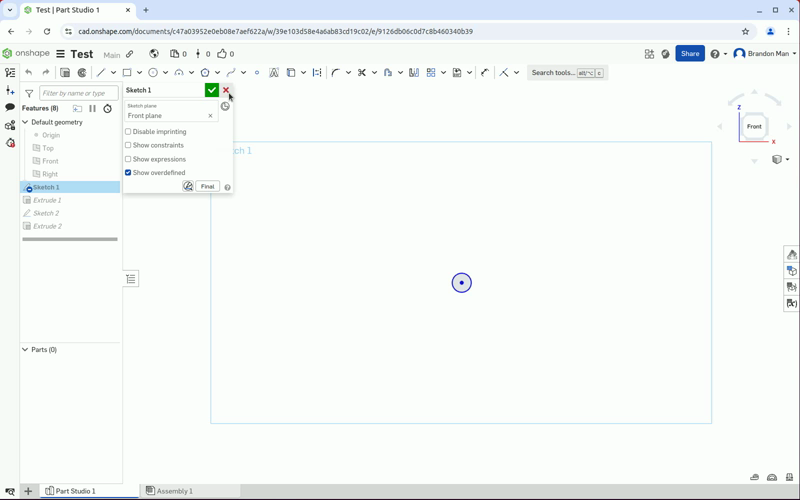
click(229, 92)
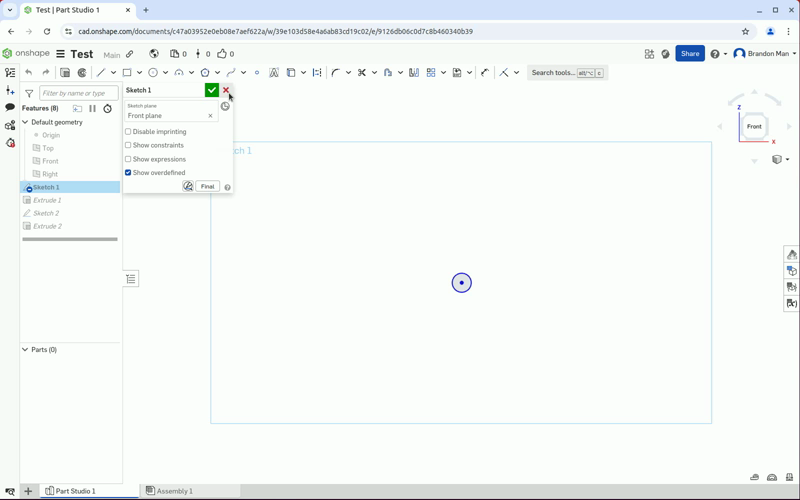
key(shift+s)
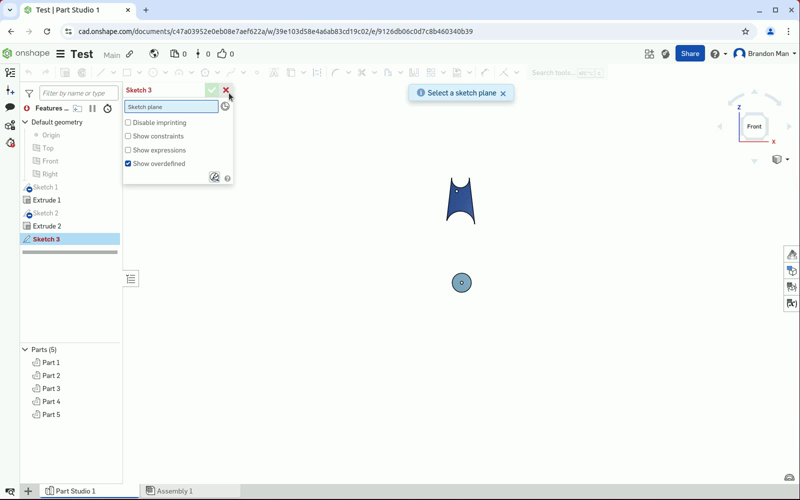
mouse_move(73, 163)
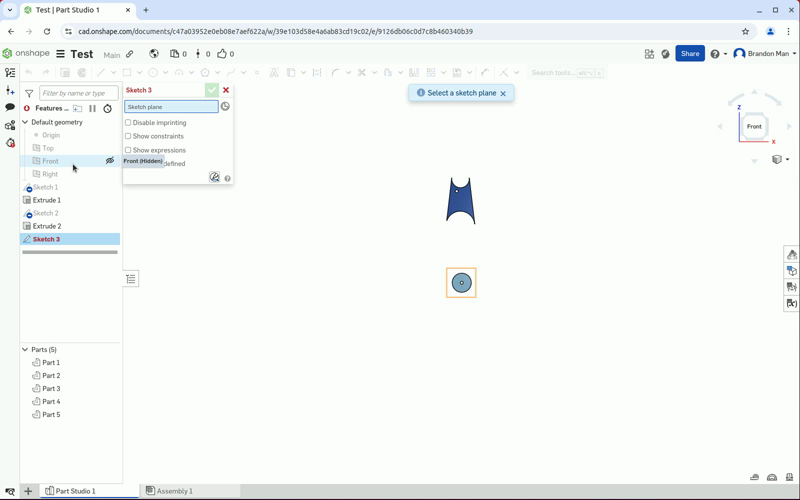
click(73, 163)
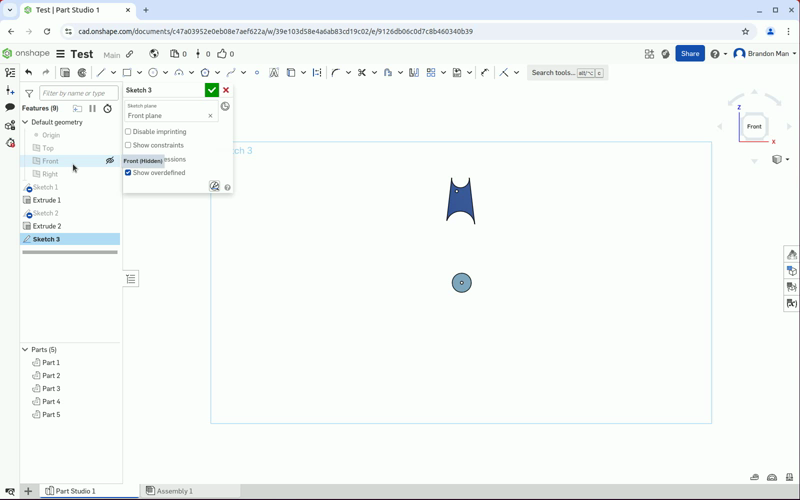
mouse_move(73, 352)
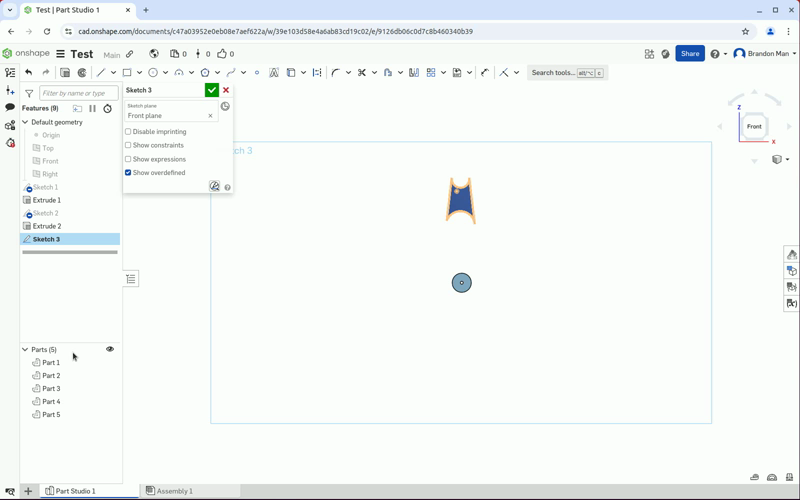
key(y)
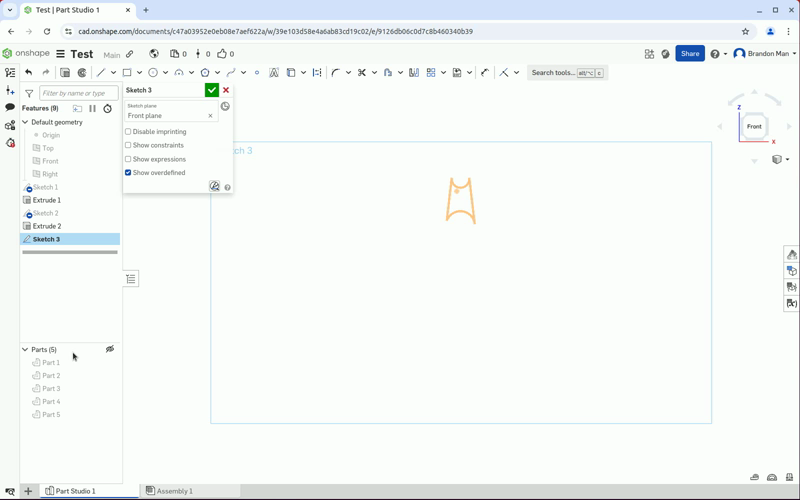
key(a)
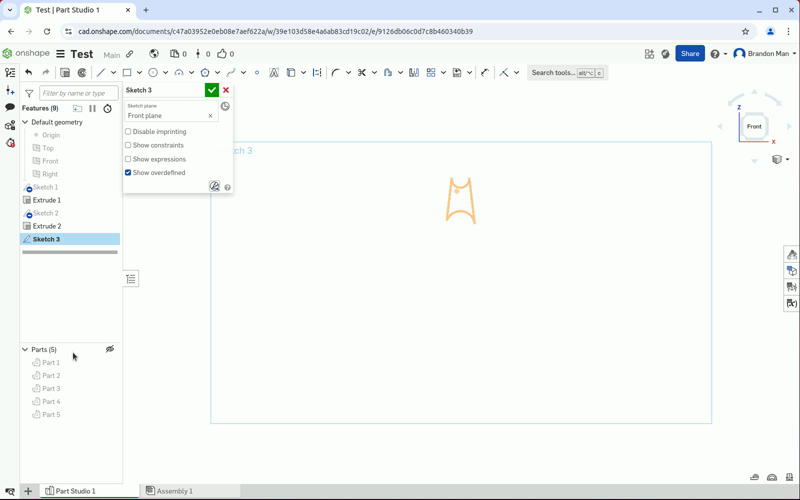
key_down(shift)
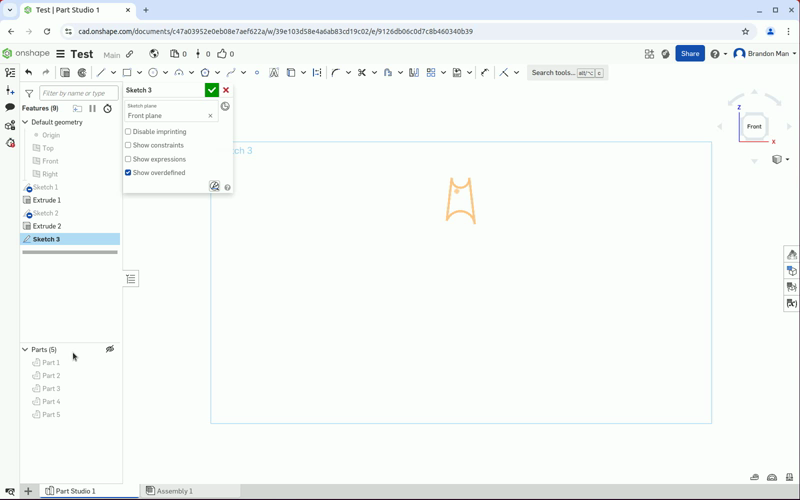
mouse_move(446, 226)
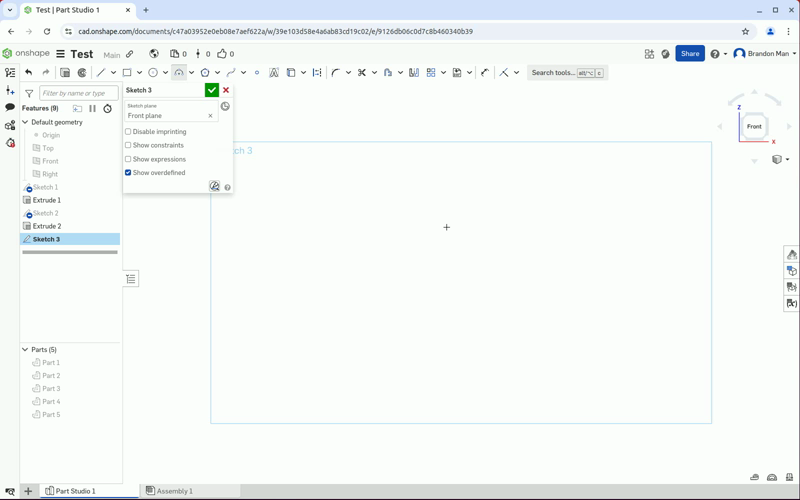
click(446, 226)
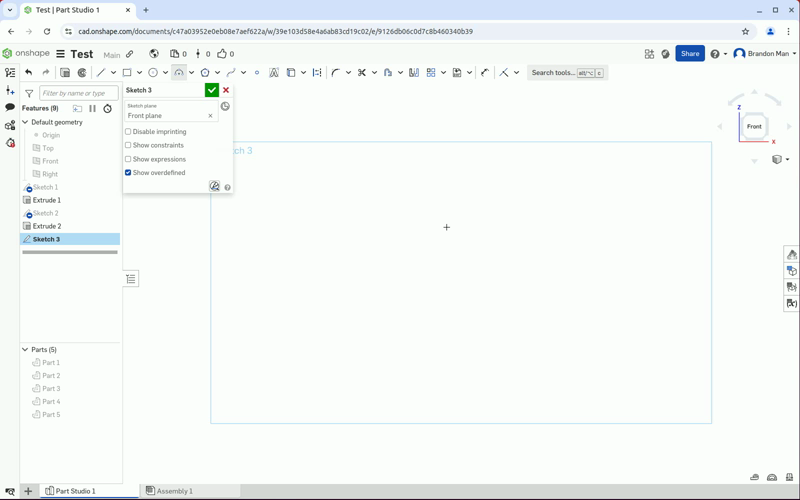
key_up(shift)
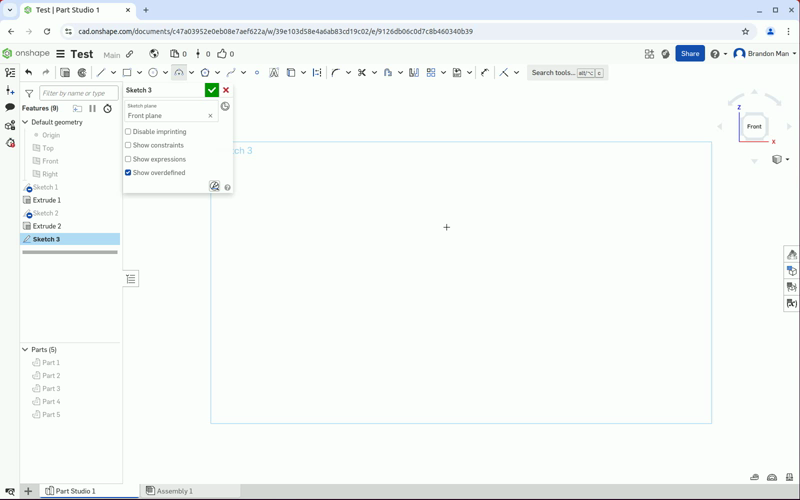
key_down(shift)
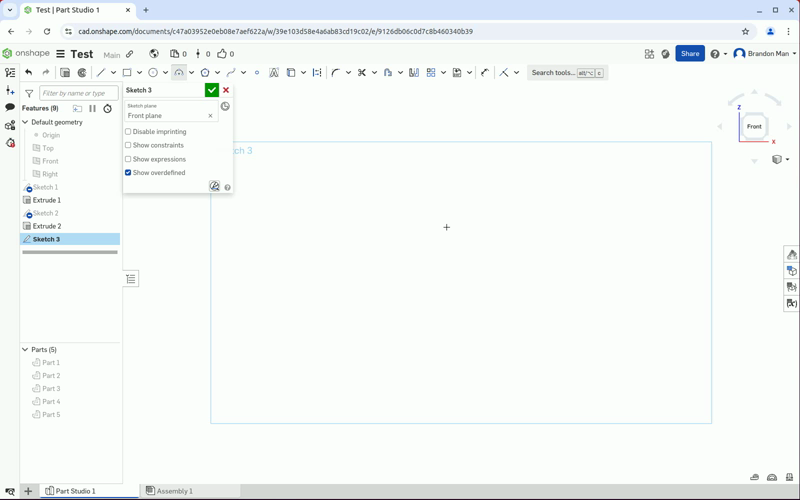
mouse_move(475, 229)
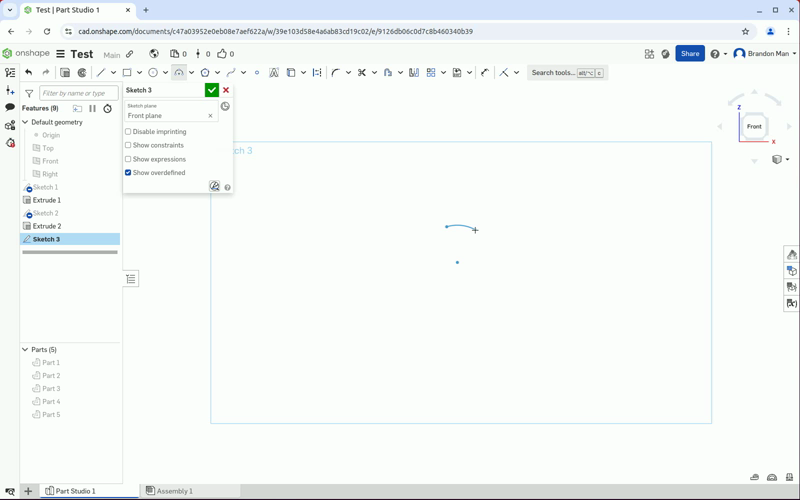
click(475, 229)
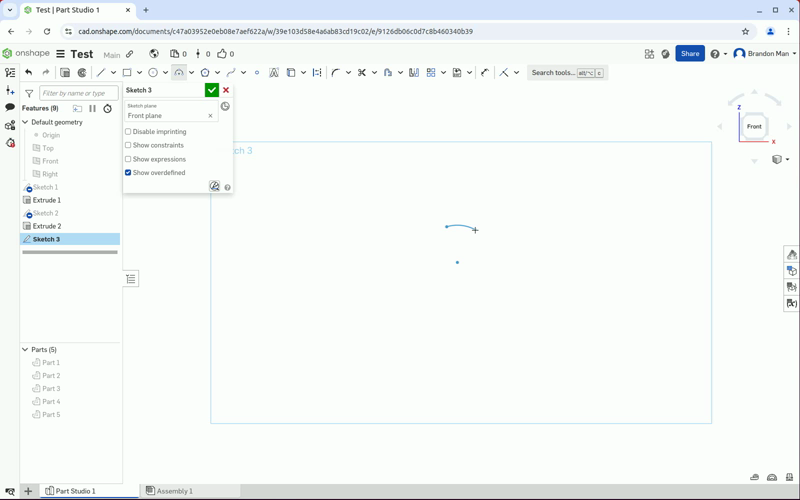
mouse_move(459, 239)
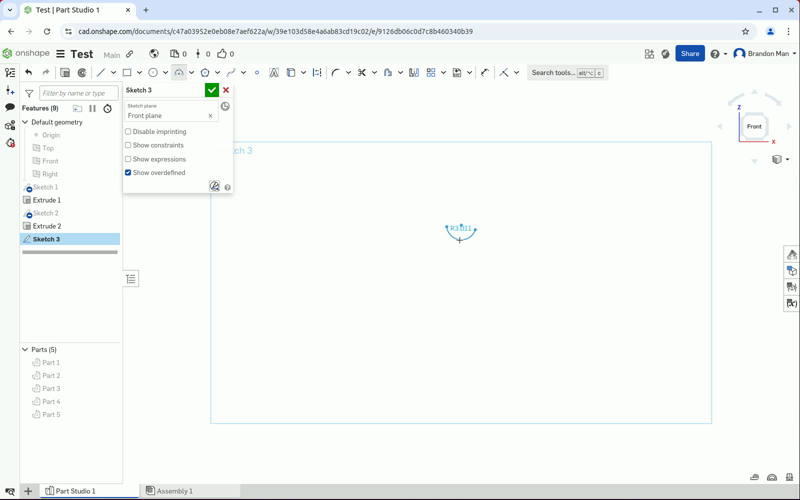
click(459, 239)
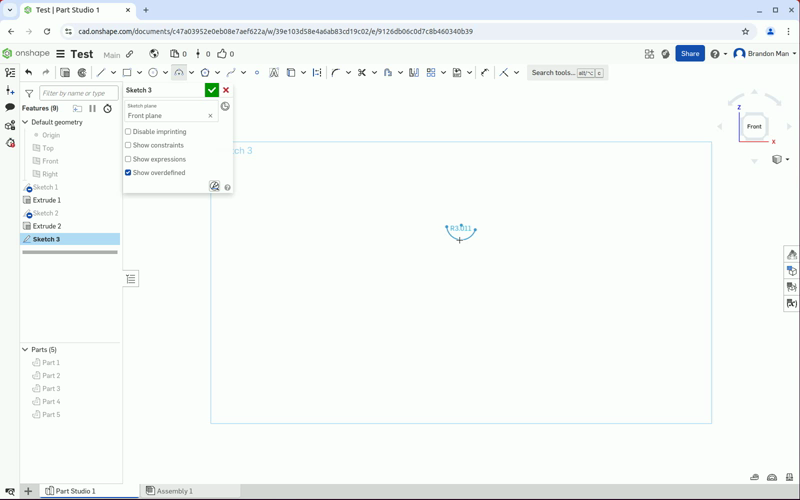
key_up(shift)
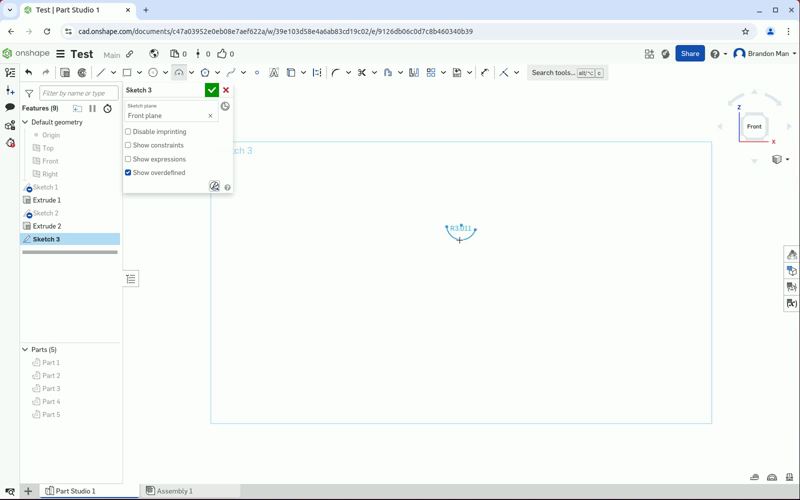
key(esc)
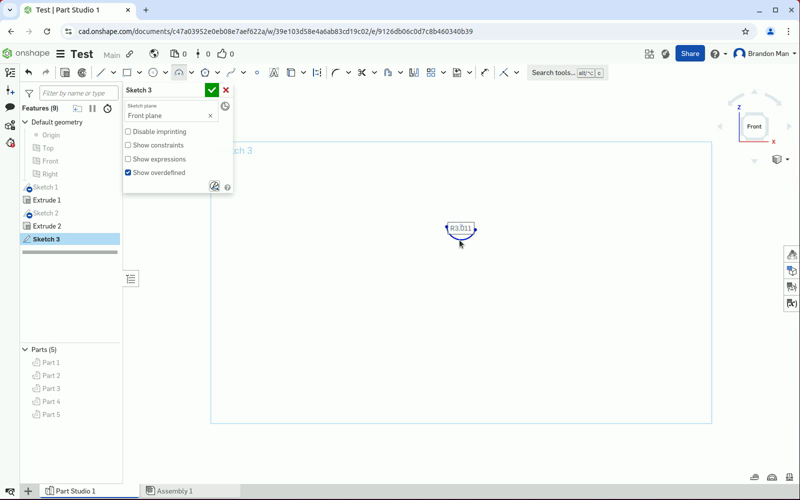
key(l)
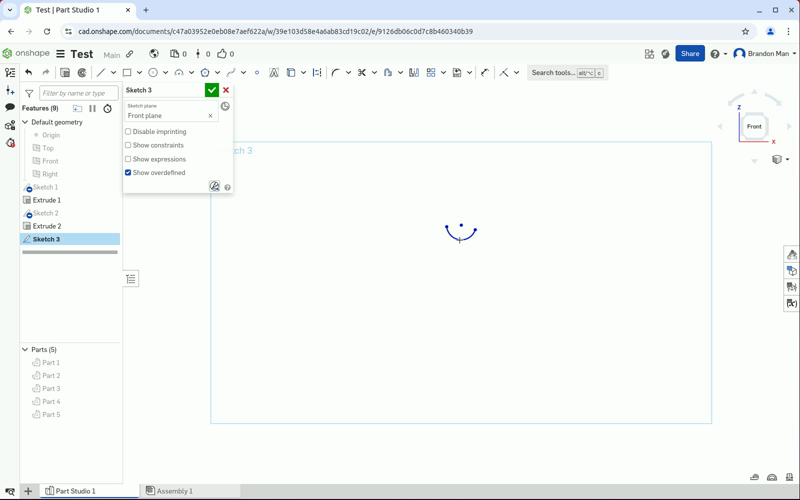
mouse_move(475, 229)
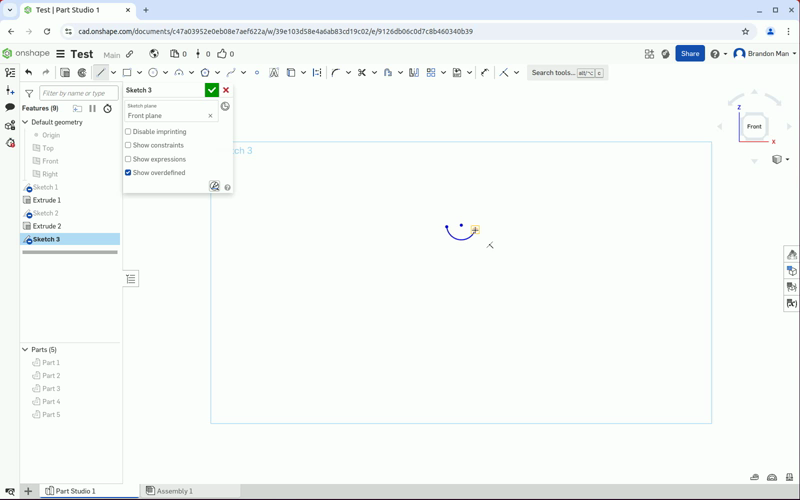
click(475, 229)
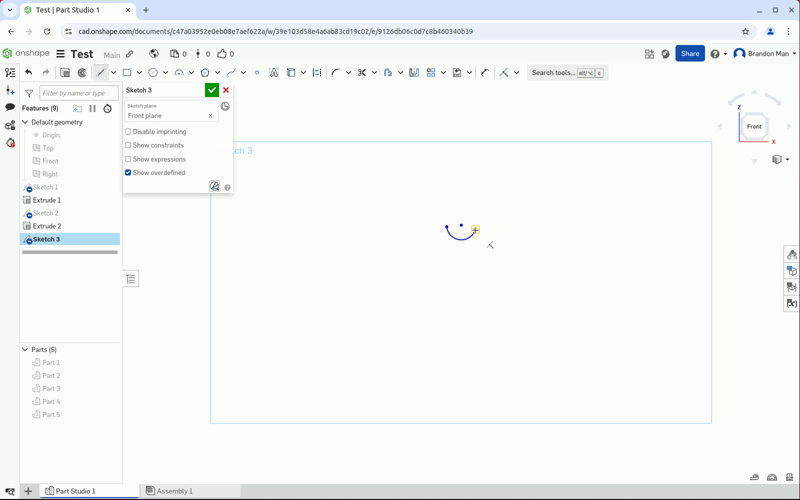
key_down(shift)
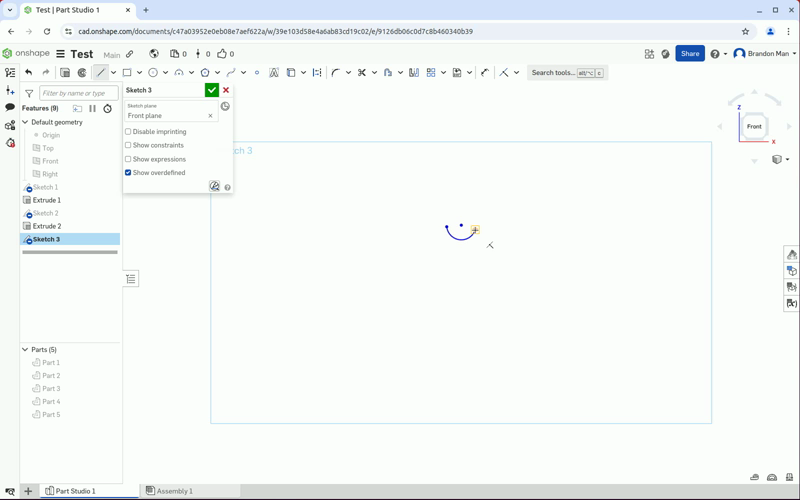
mouse_move(505, 229)
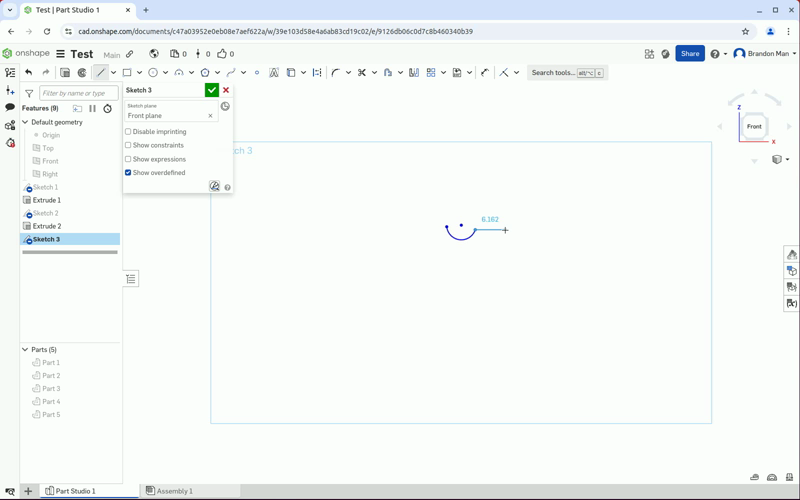
mouse_move(475, 223)
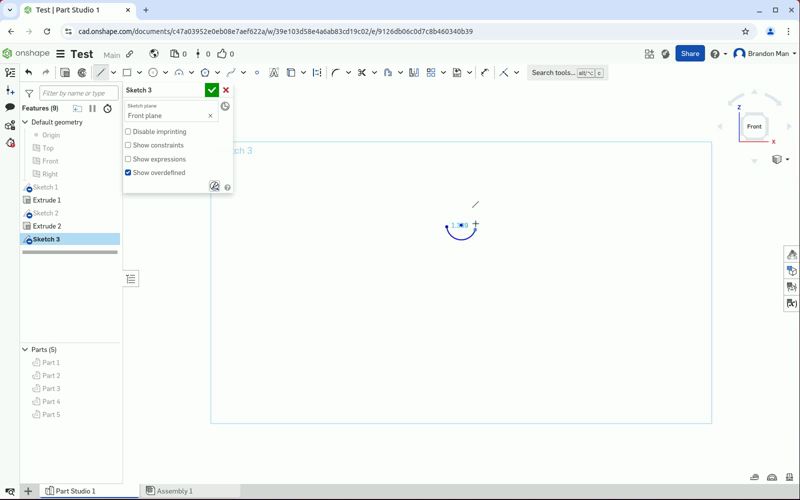
scroll(6)
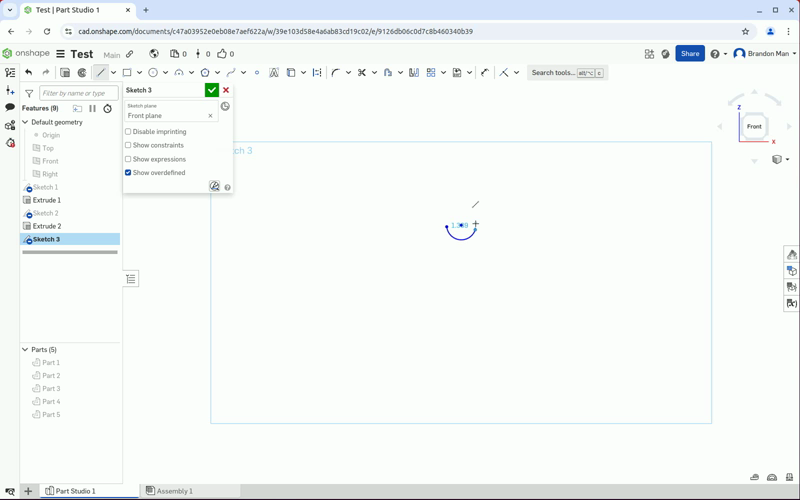
scroll(6)
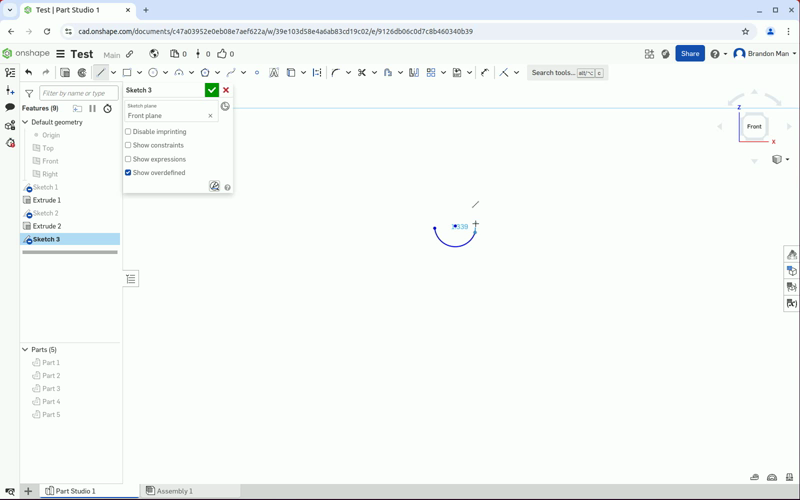
scroll(6)
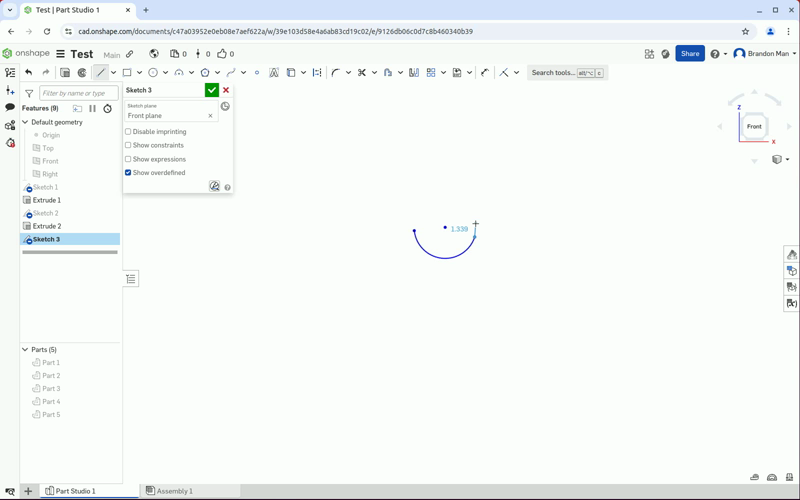
scroll(6)
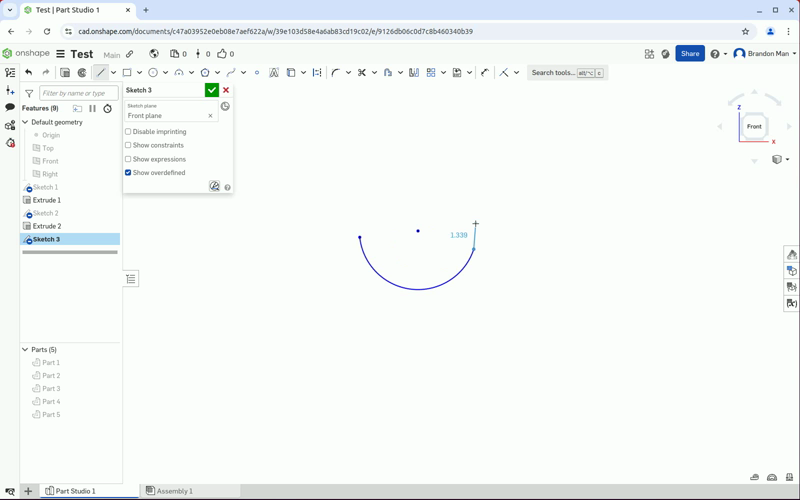
scroll(6)
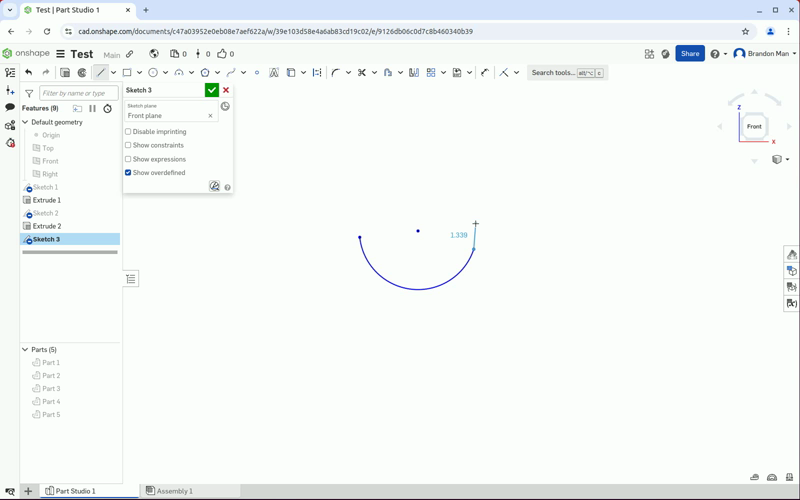
scroll(6)
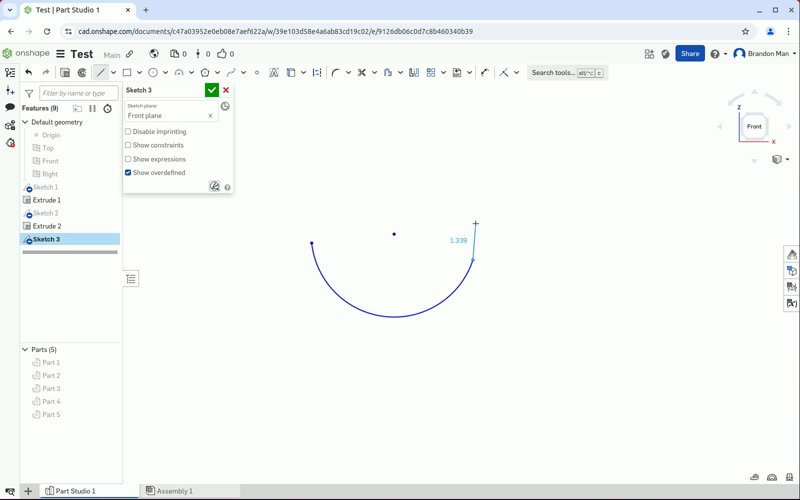
scroll(6)
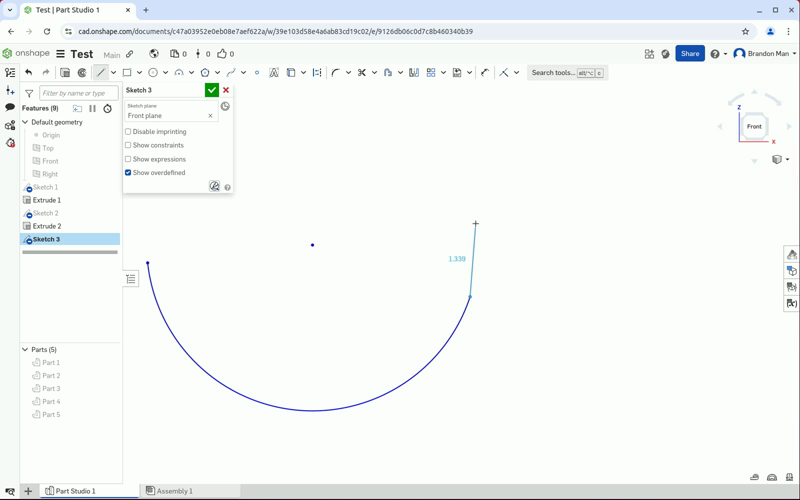
click(475, 223)
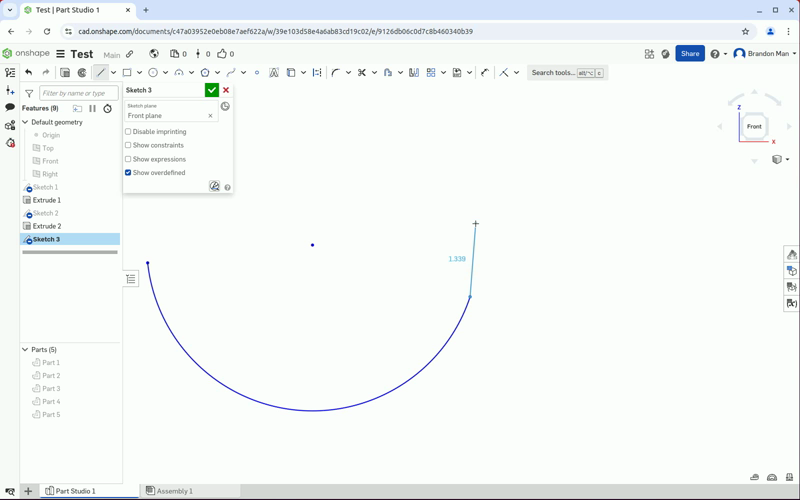
scroll(-6)
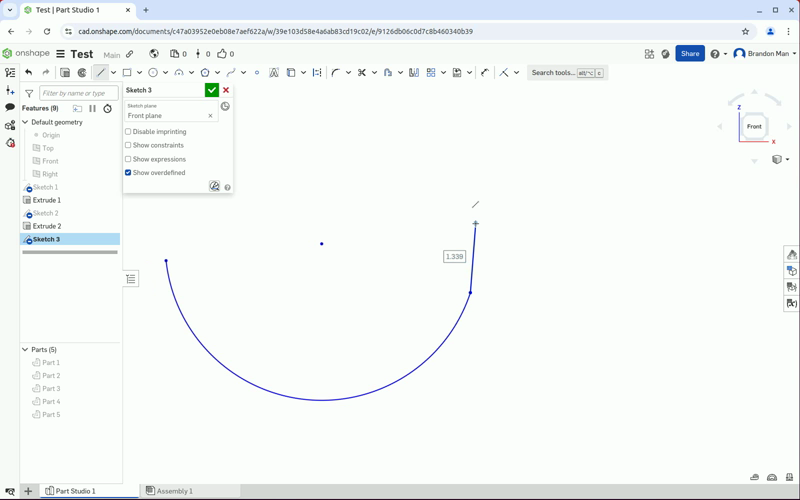
scroll(-6)
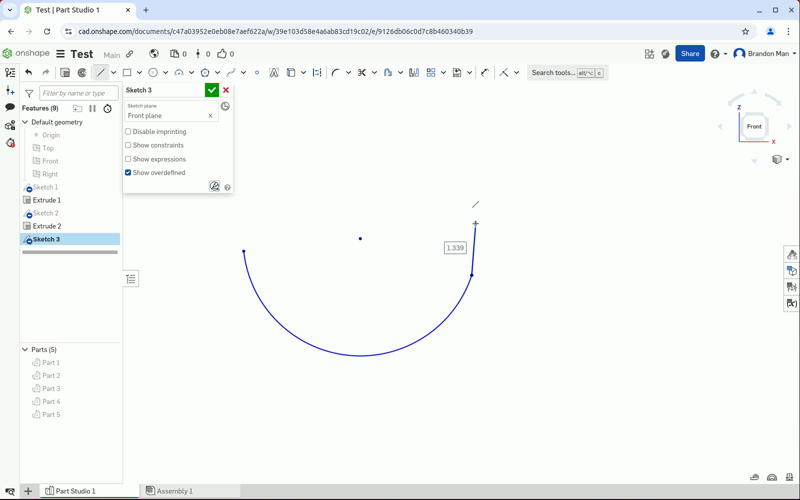
scroll(-6)
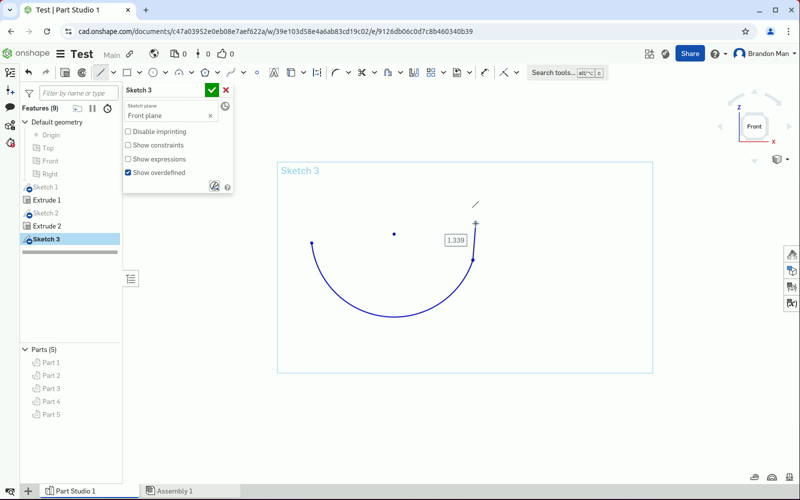
scroll(-6)
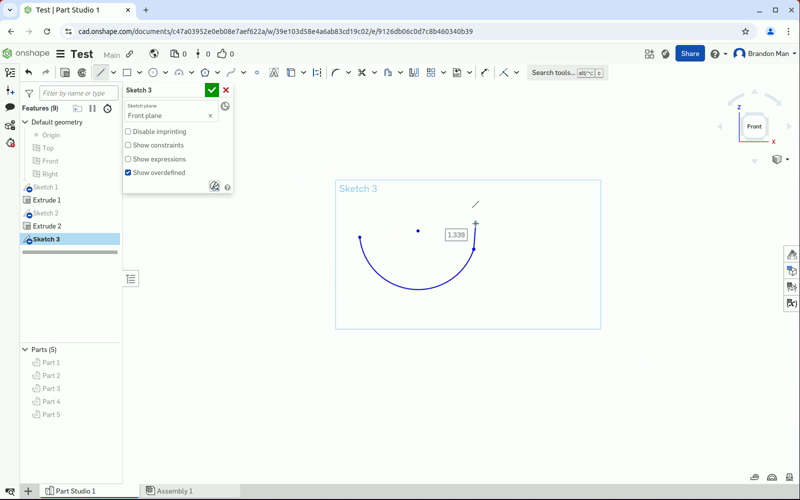
scroll(-6)
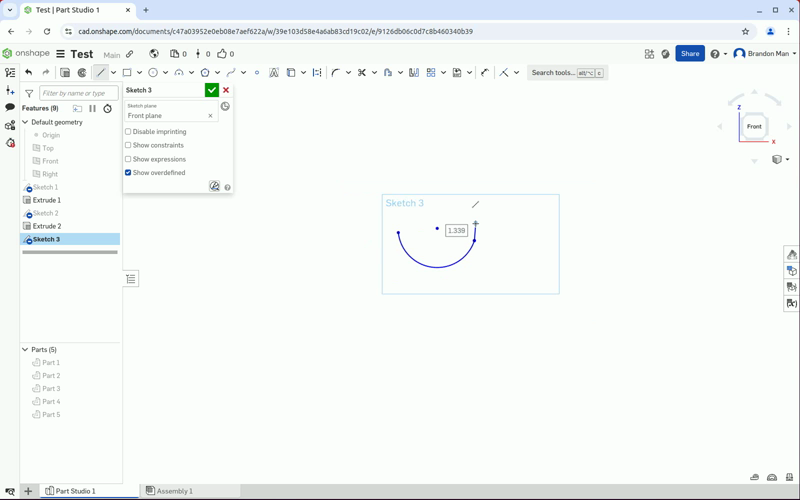
scroll(-6)
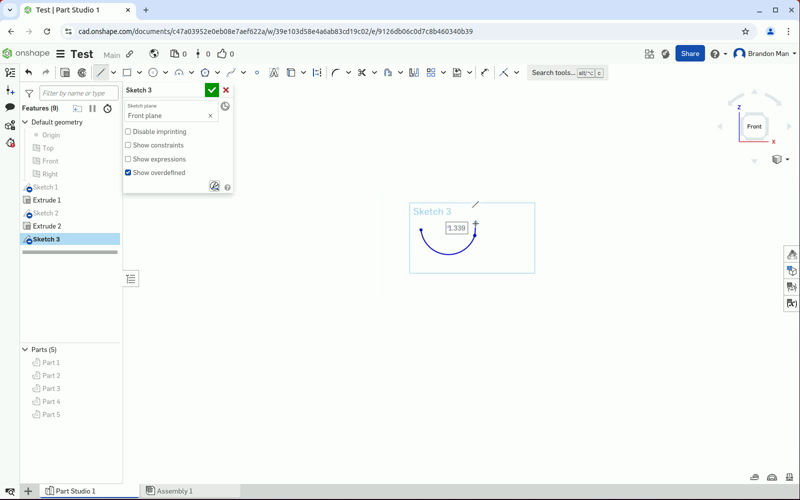
scroll(-6)
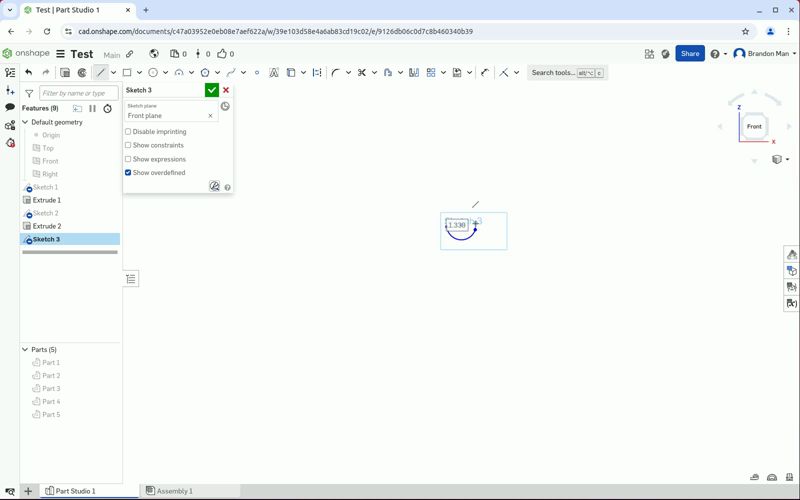
key_up(shift)
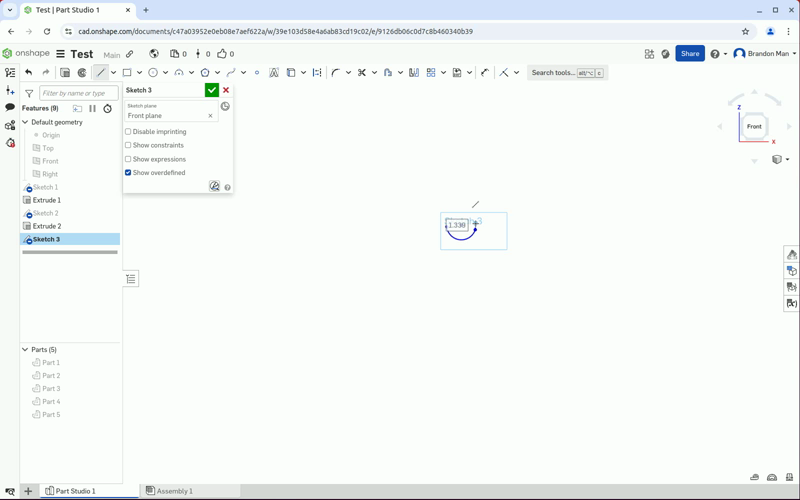
key(esc)
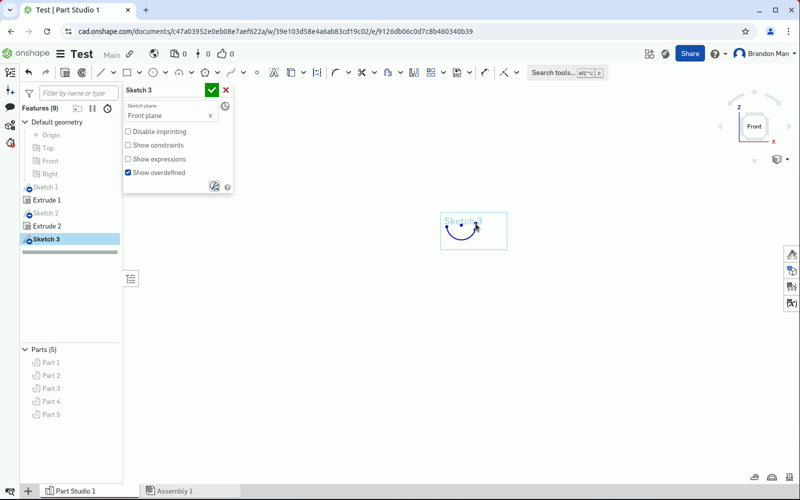
key(a)
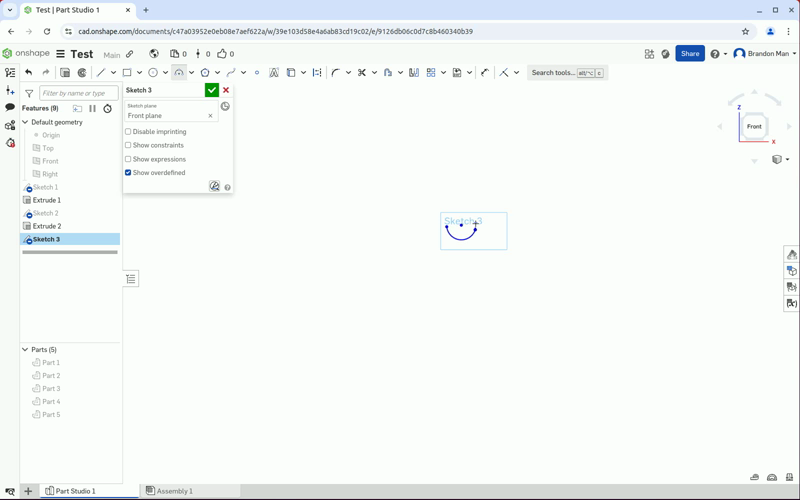
mouse_move(475, 223)
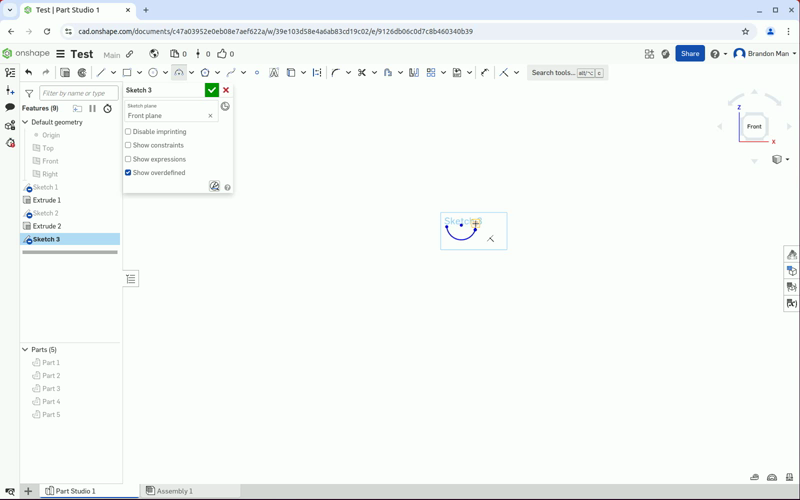
click(475, 223)
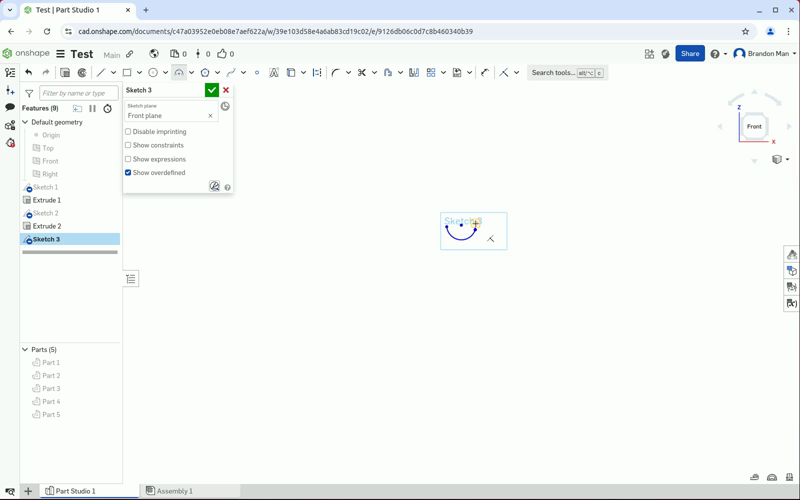
key_down(shift)
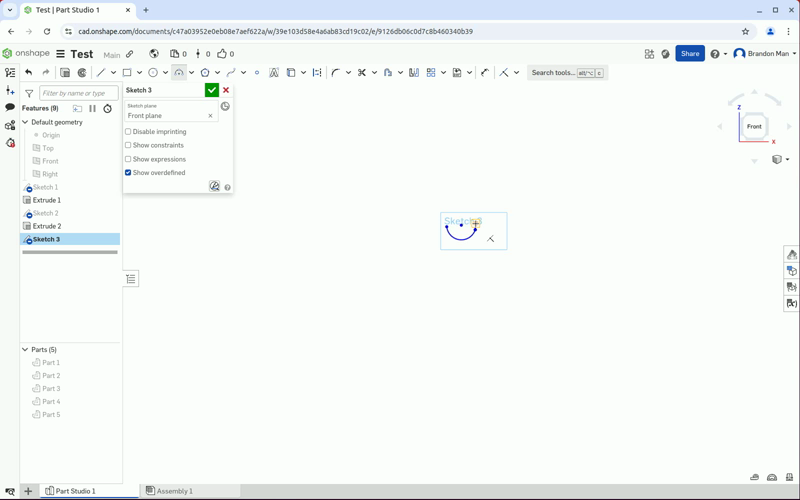
mouse_move(447, 220)
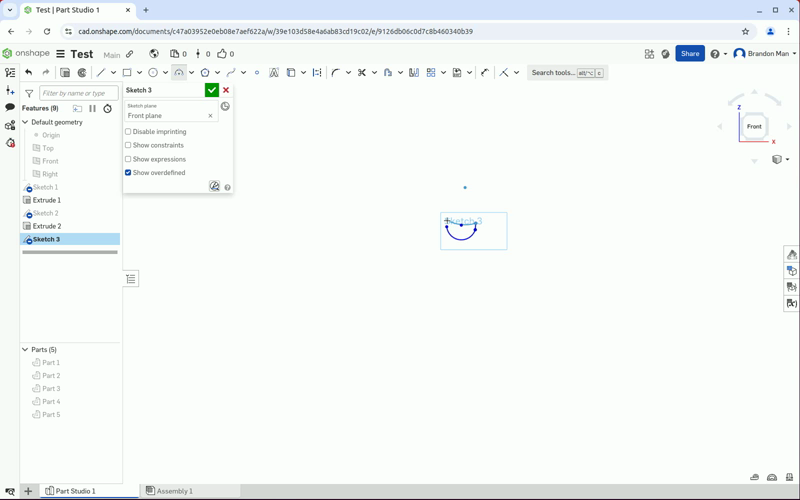
click(447, 220)
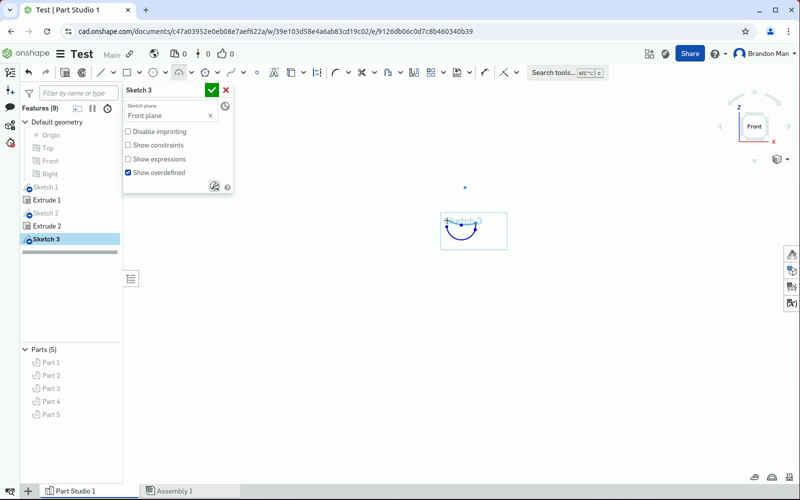
mouse_move(462, 210)
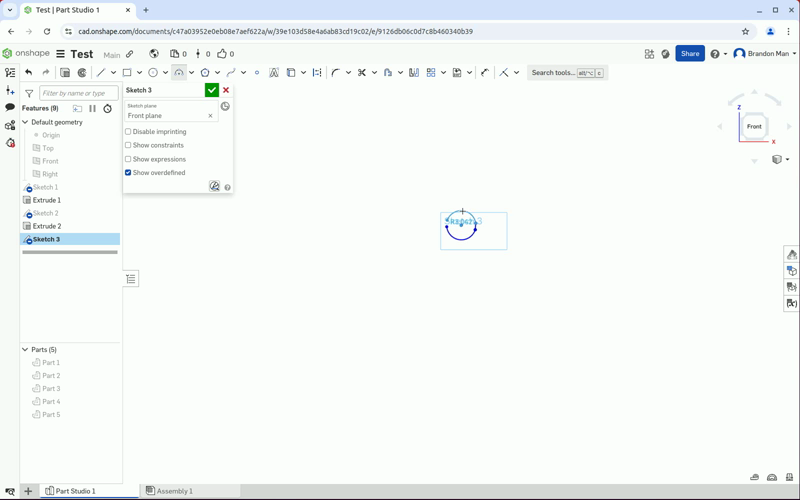
click(462, 210)
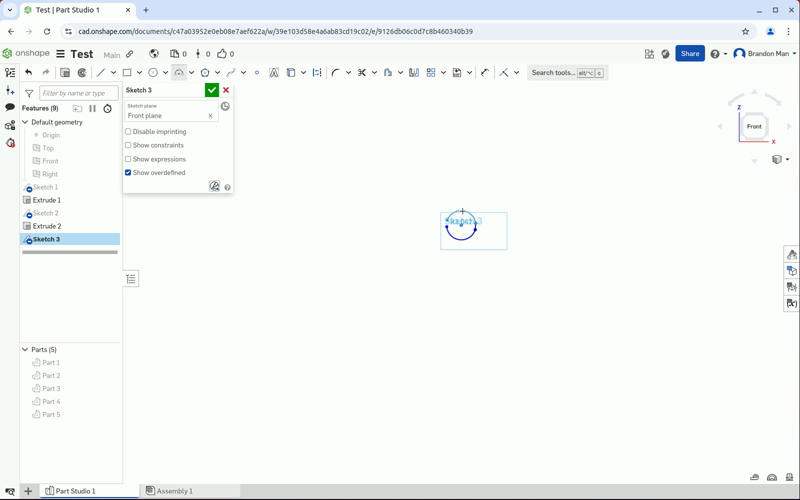
key_up(shift)
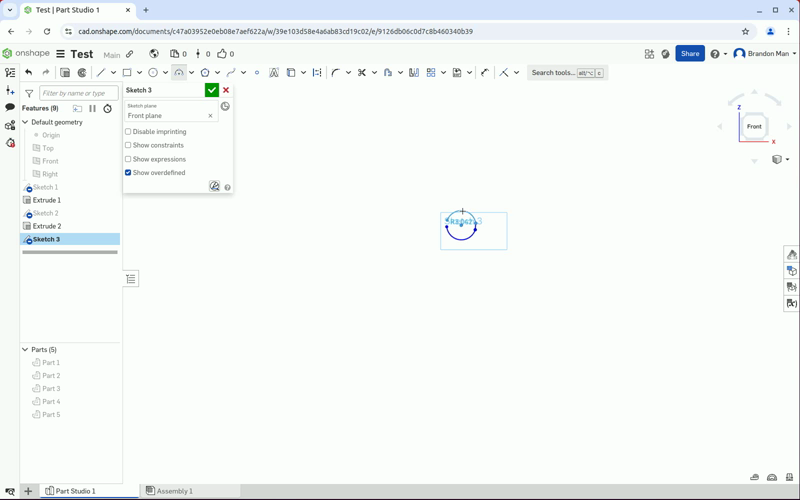
key(esc)
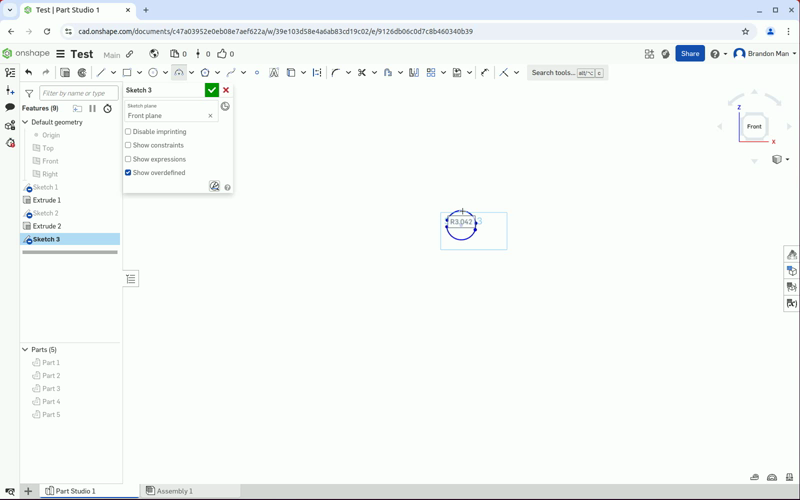
key(l)
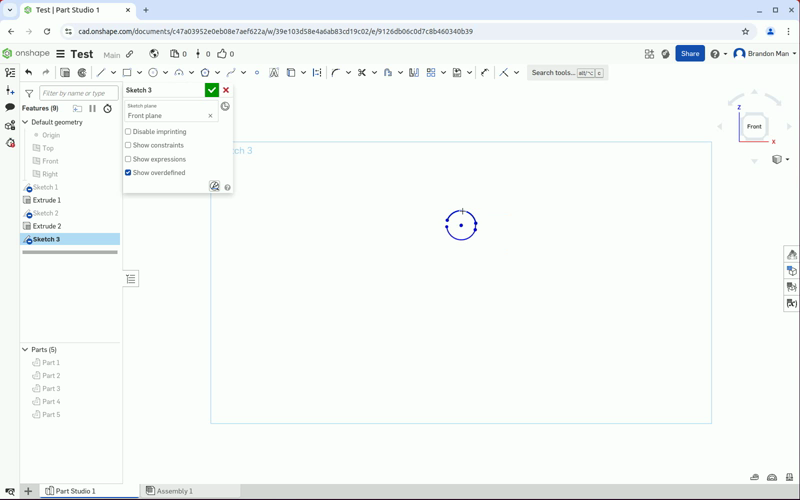
mouse_move(447, 220)
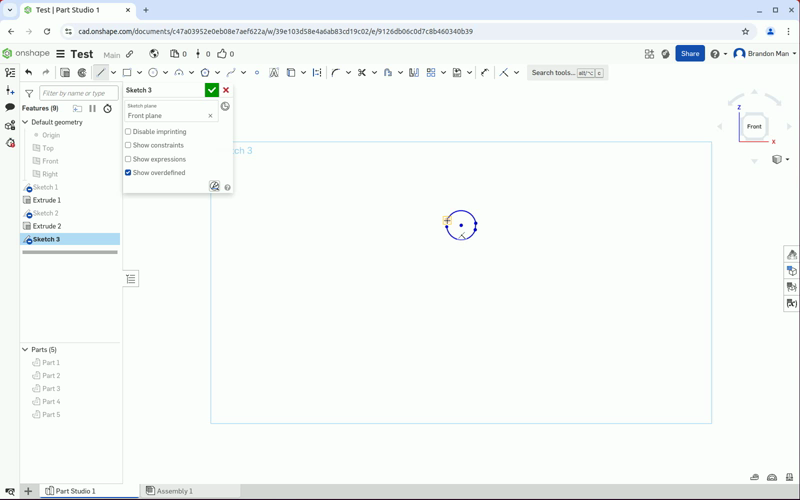
click(447, 220)
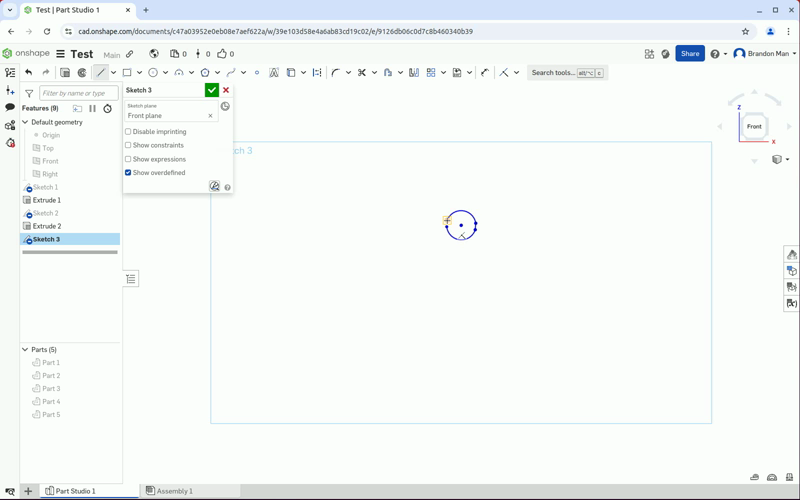
mouse_move(477, 220)
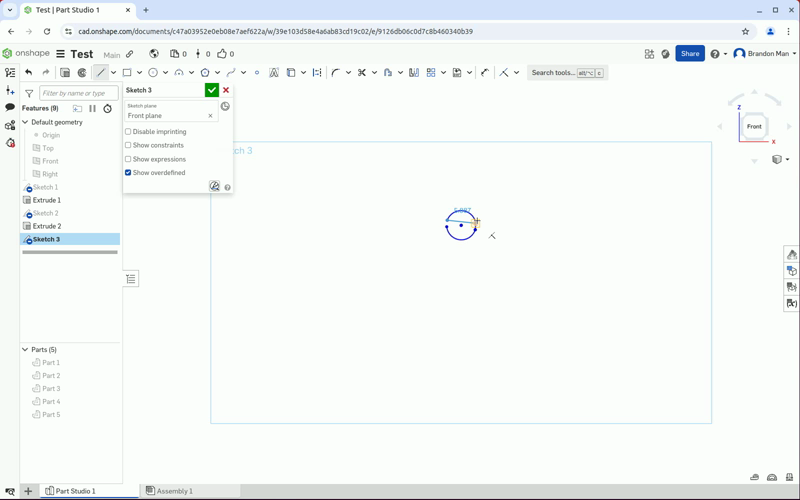
key_down(shift)
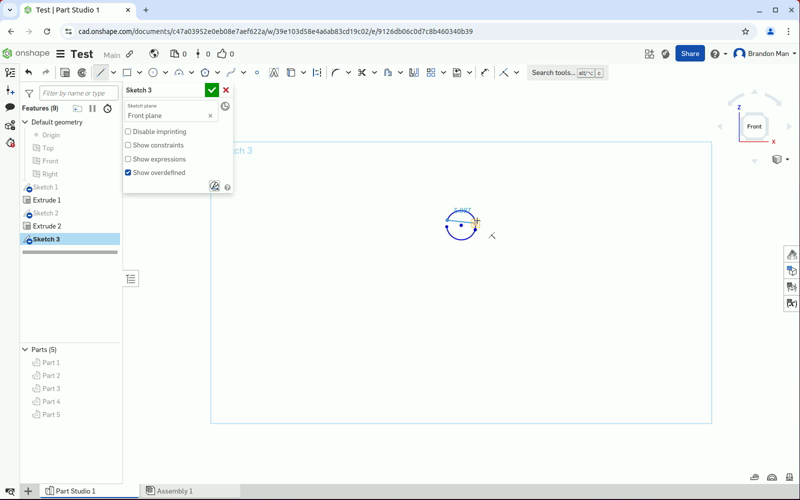
mouse_move(446, 226)
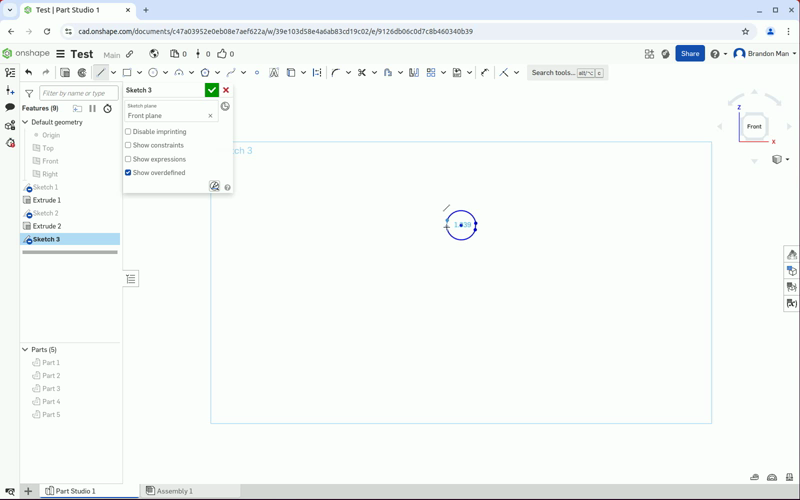
scroll(6)
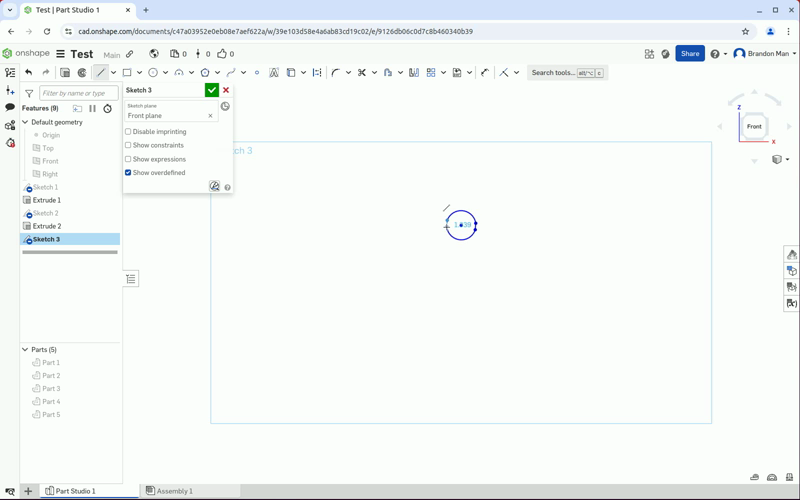
scroll(6)
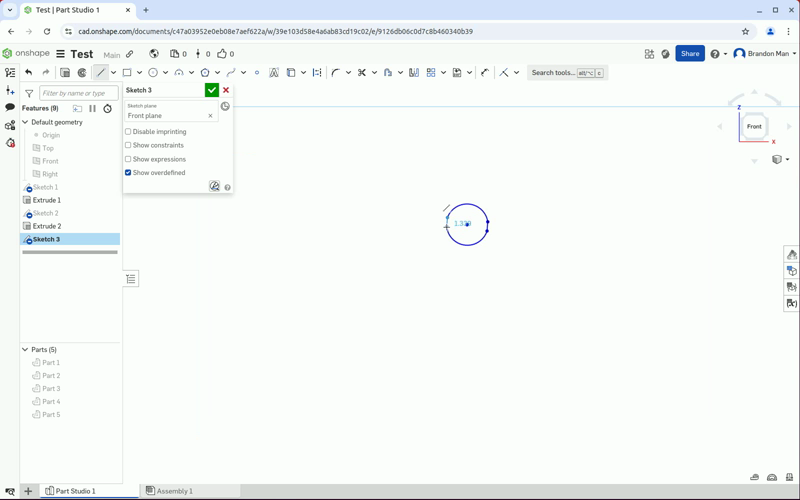
scroll(6)
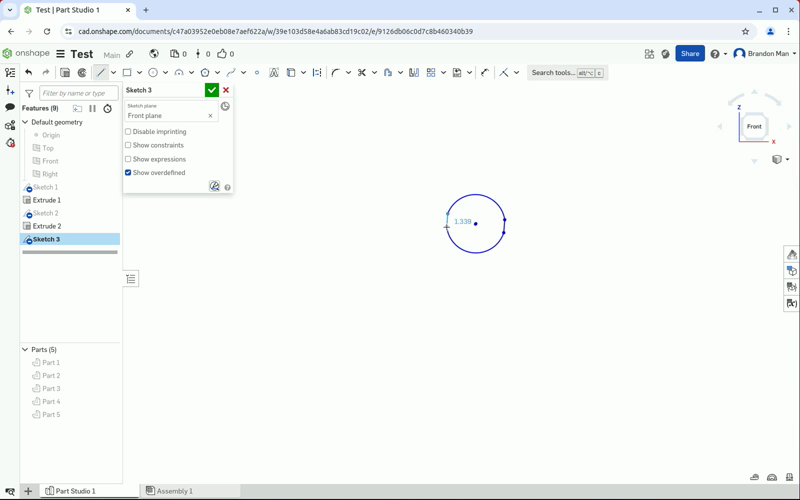
scroll(6)
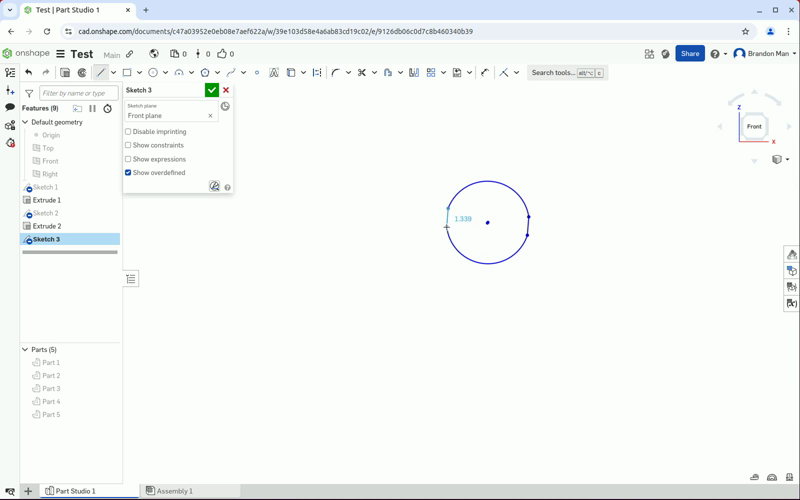
scroll(6)
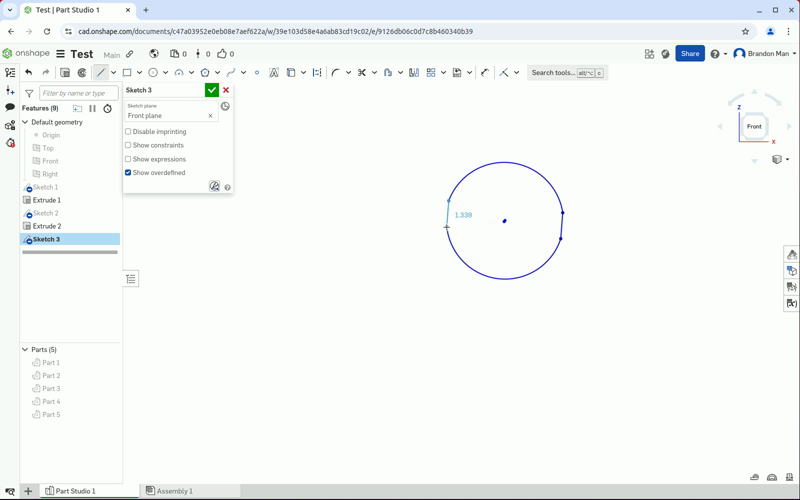
scroll(6)
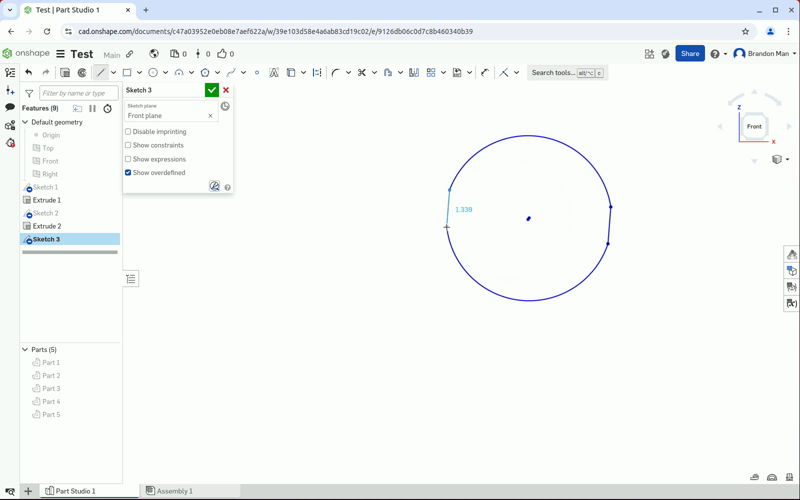
scroll(6)
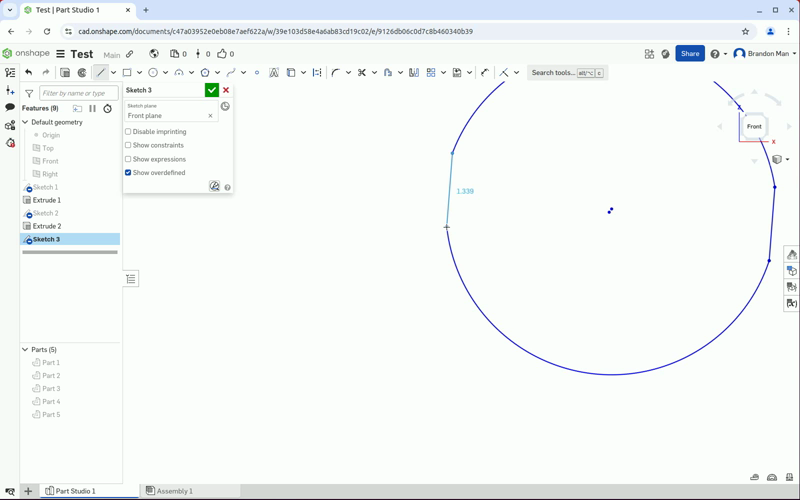
key_up(shift)
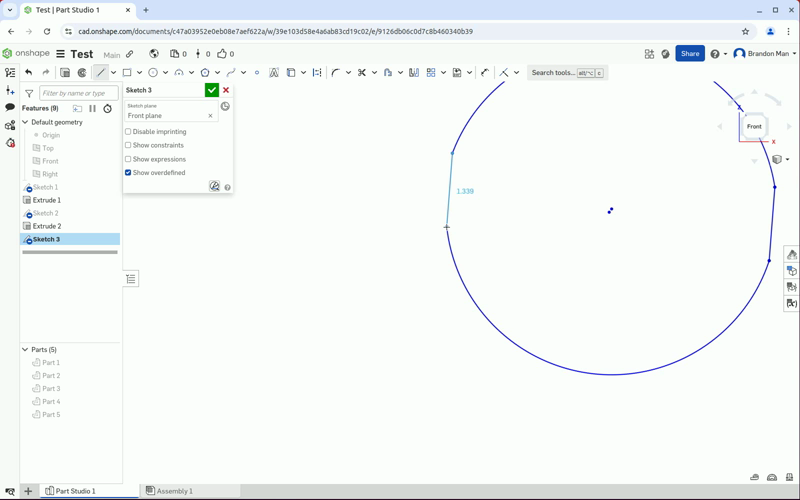
click(446, 226)
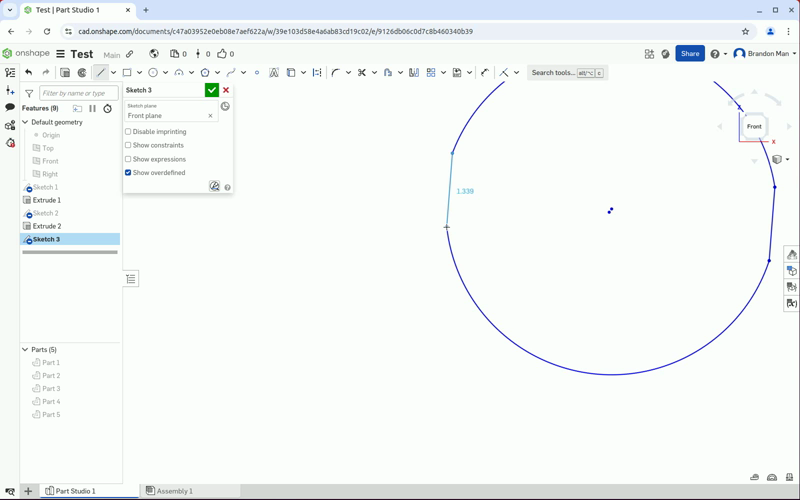
scroll(-6)
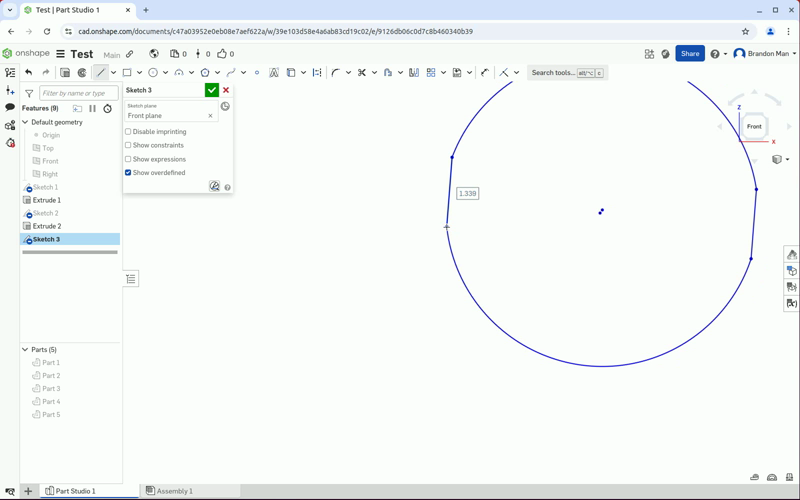
scroll(-6)
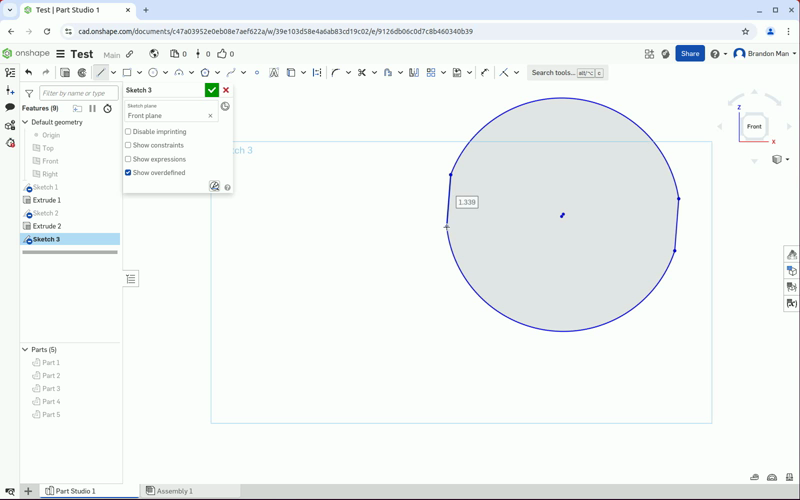
scroll(-6)
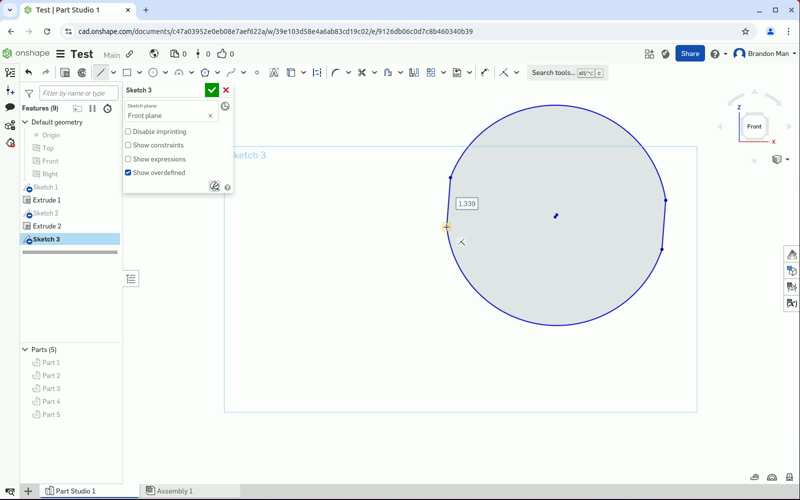
scroll(-6)
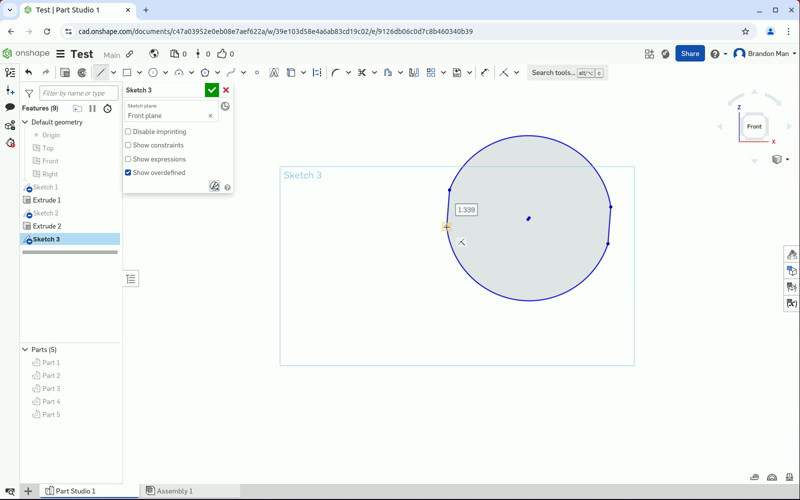
scroll(-6)
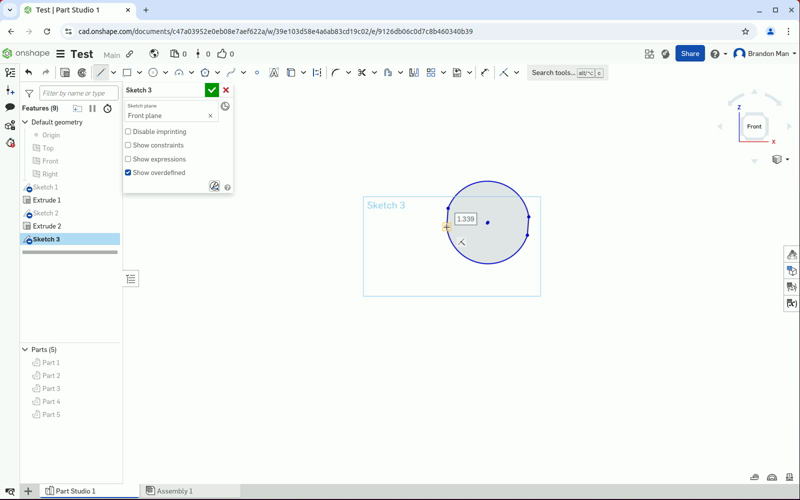
scroll(-6)
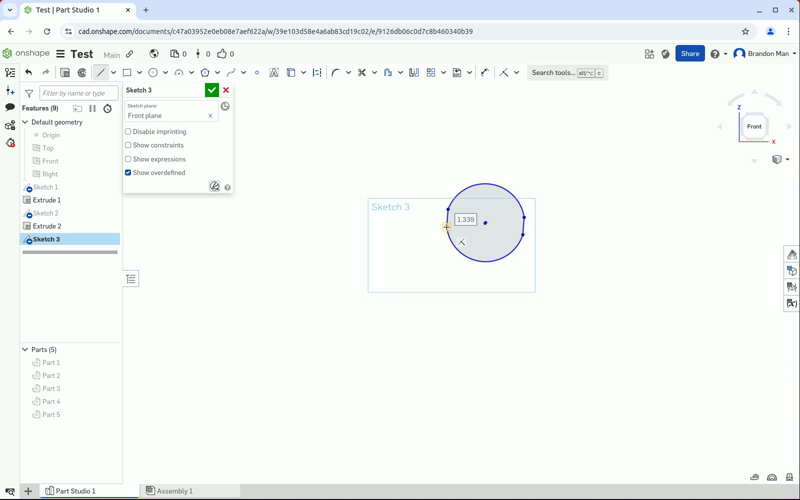
scroll(-6)
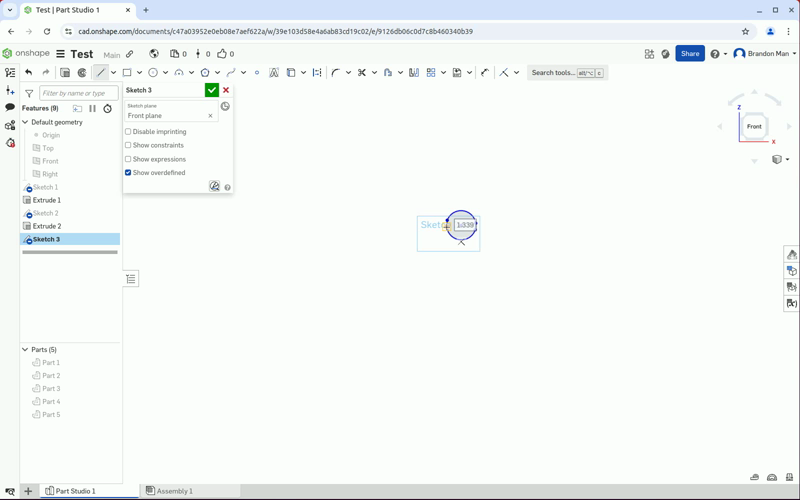
key(esc)
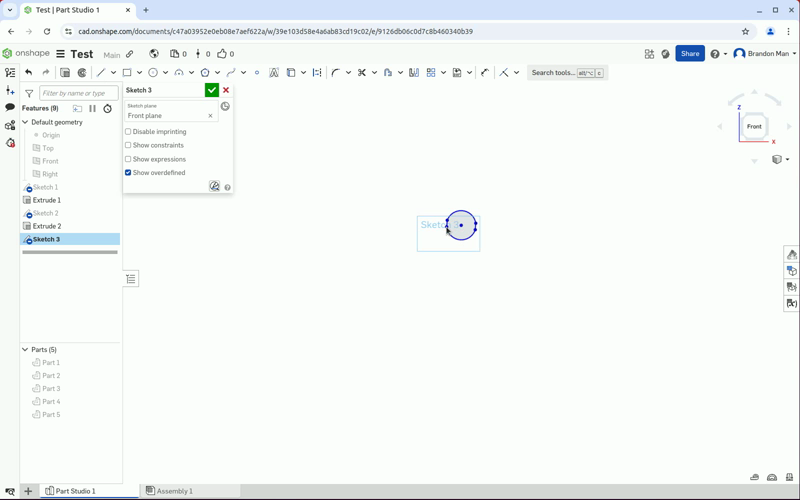
key(c)
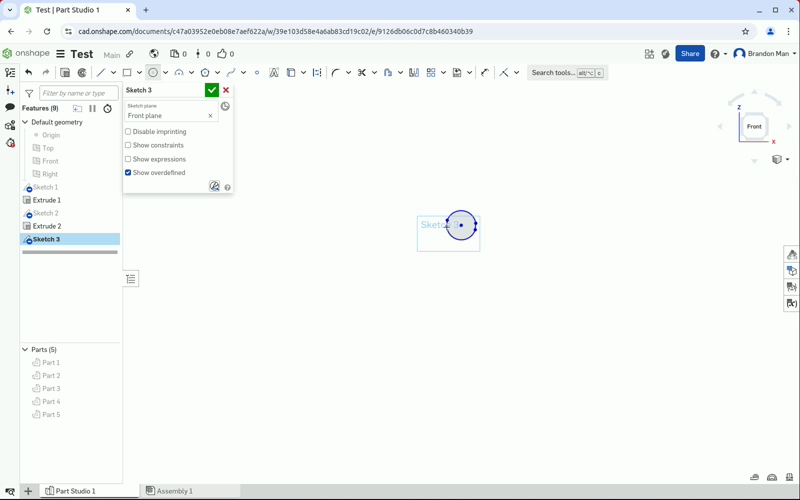
key_down(shift)
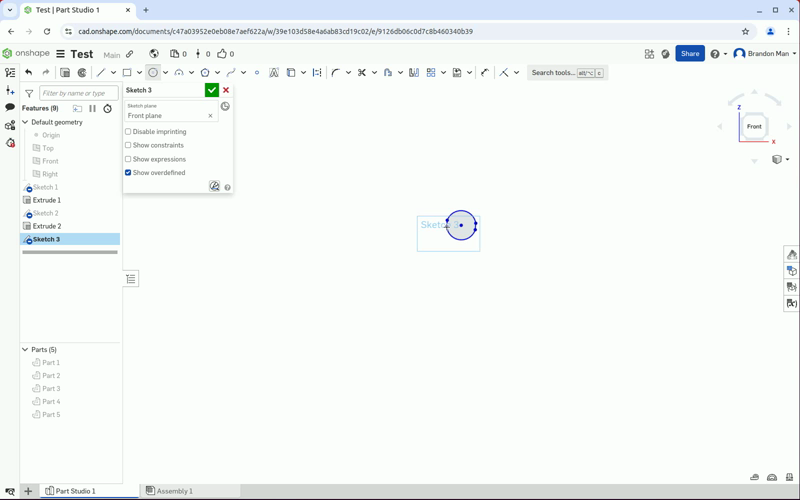
mouse_move(461, 225)
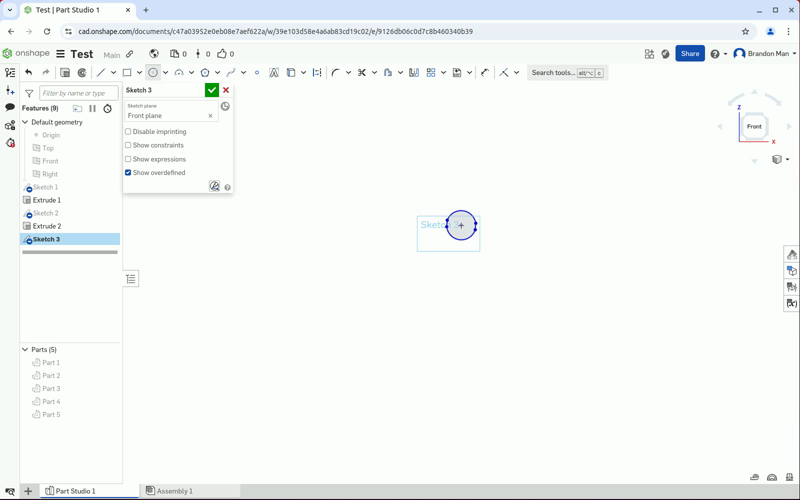
click(461, 225)
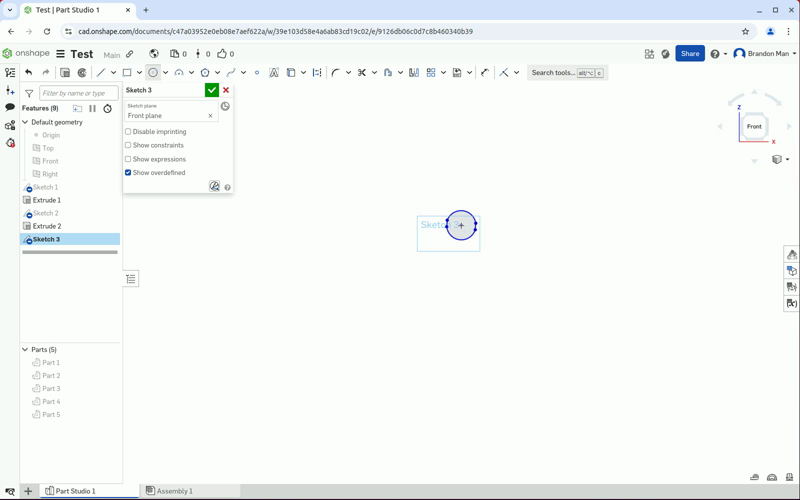
key_up(shift)
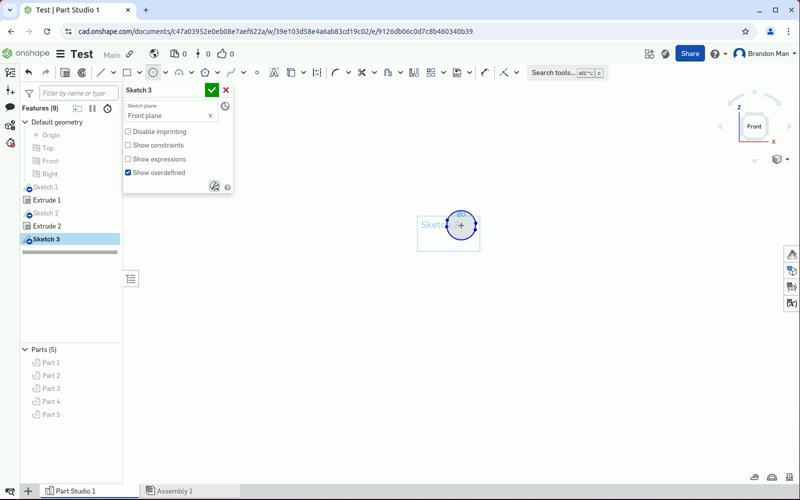
mouse_move(462, 225)
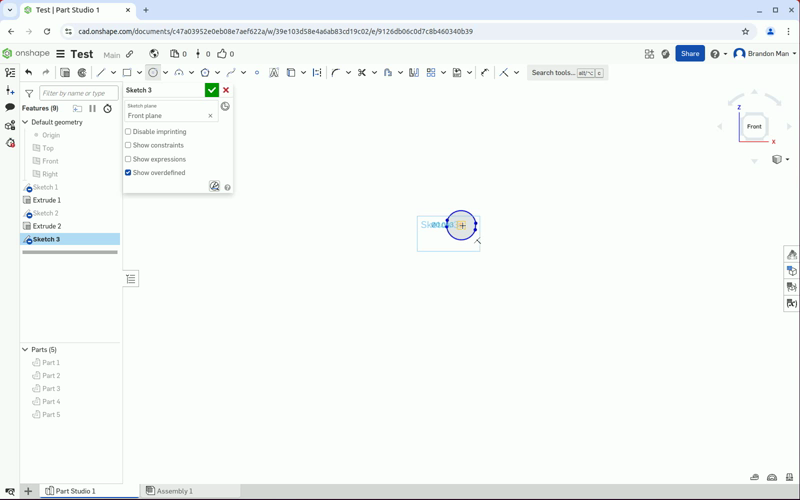
scroll(6)
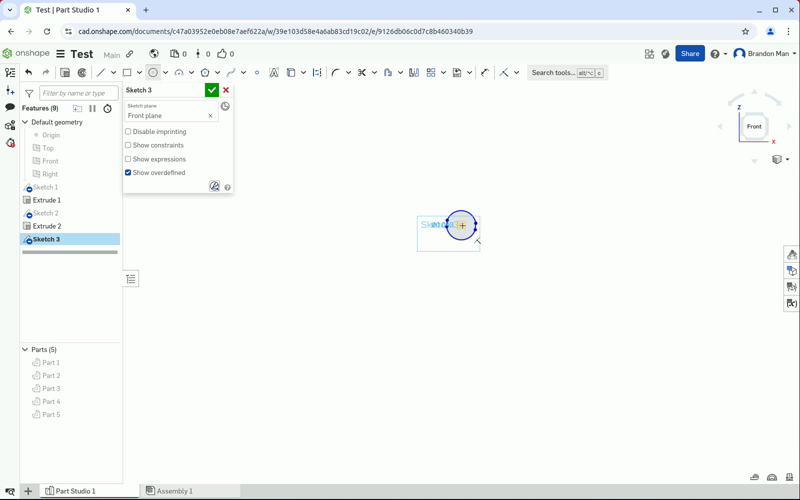
scroll(6)
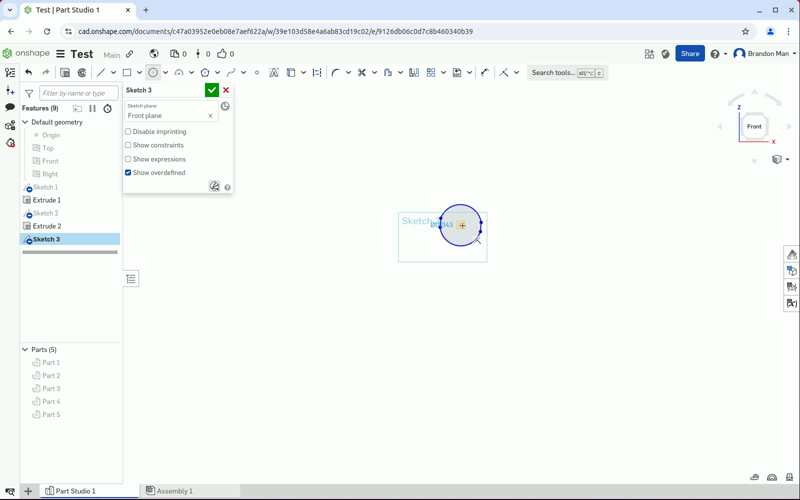
scroll(6)
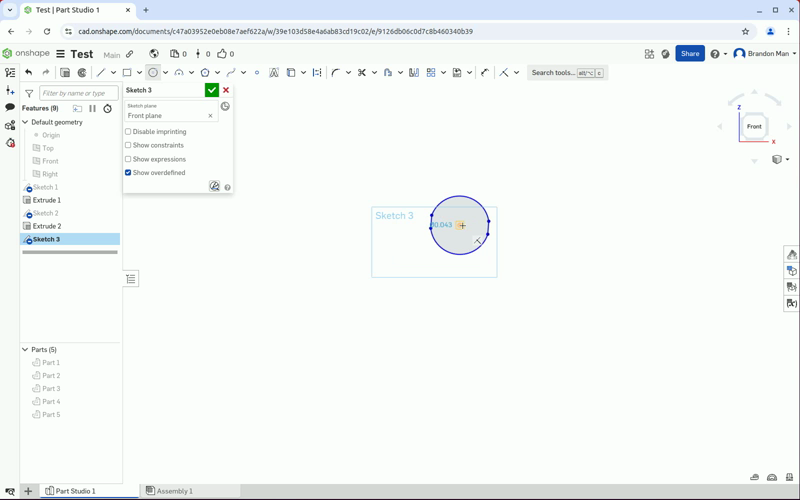
scroll(6)
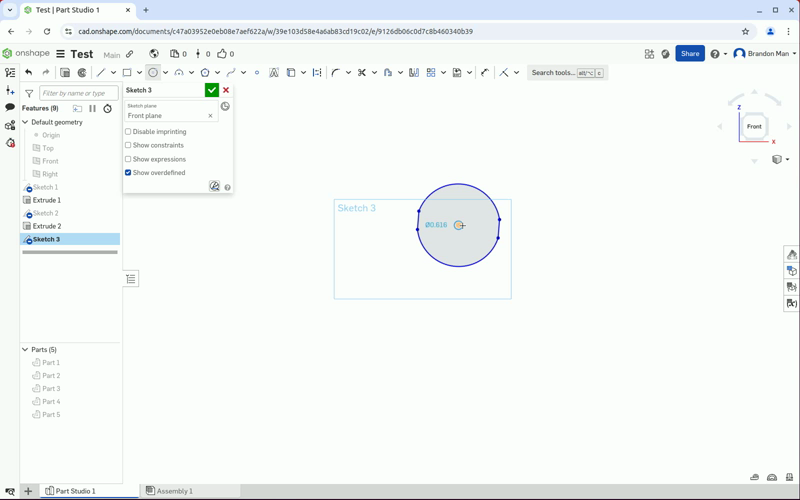
scroll(6)
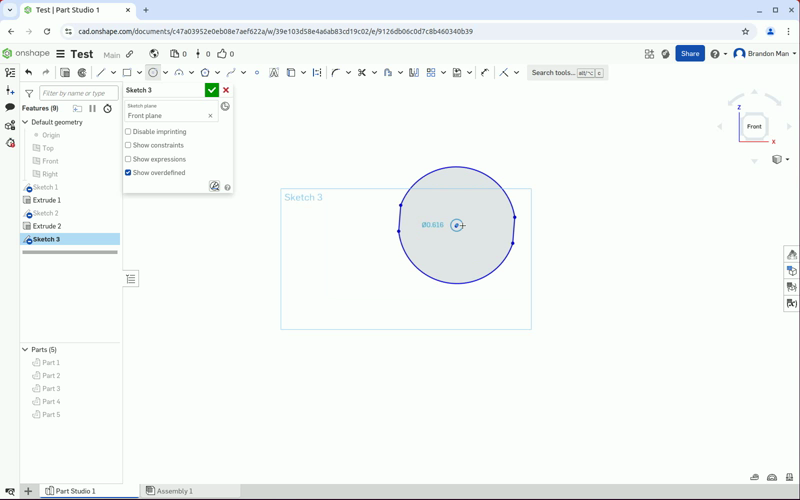
scroll(6)
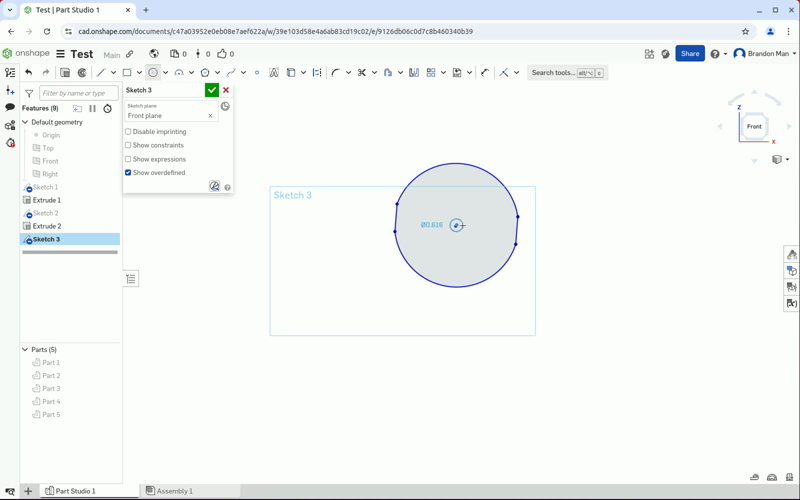
scroll(6)
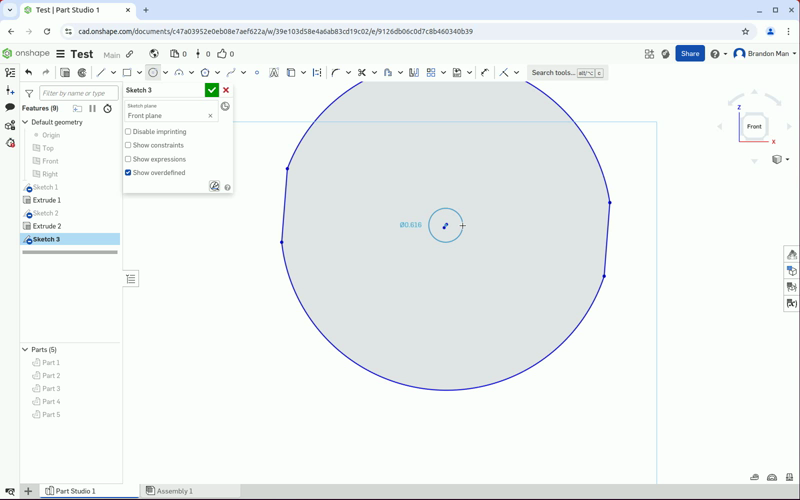
click(462, 225)
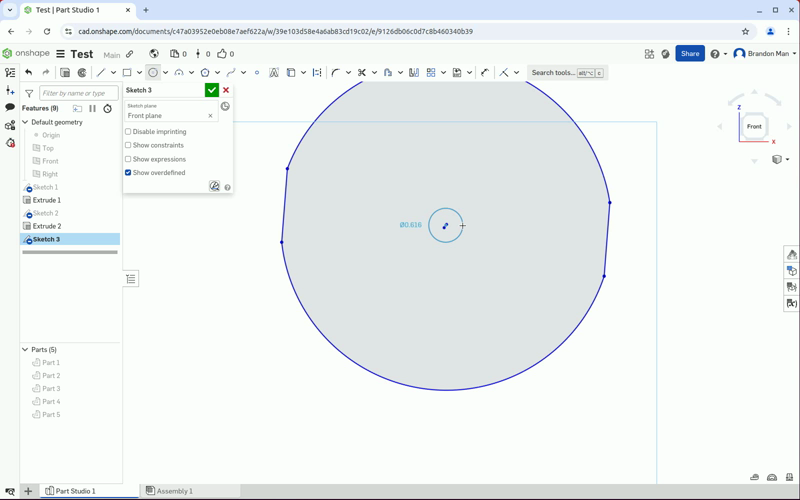
scroll(-6)
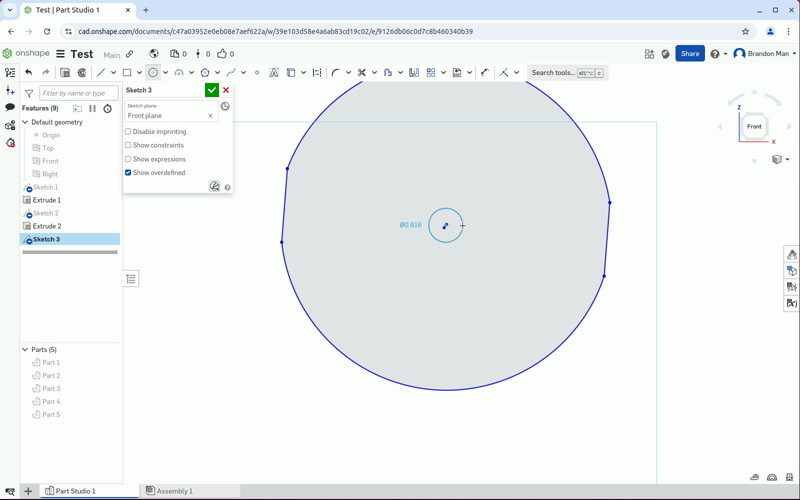
scroll(-6)
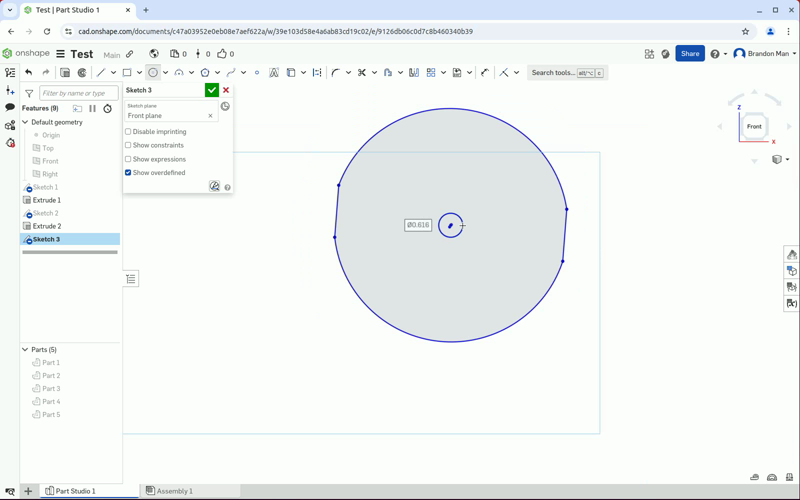
scroll(-6)
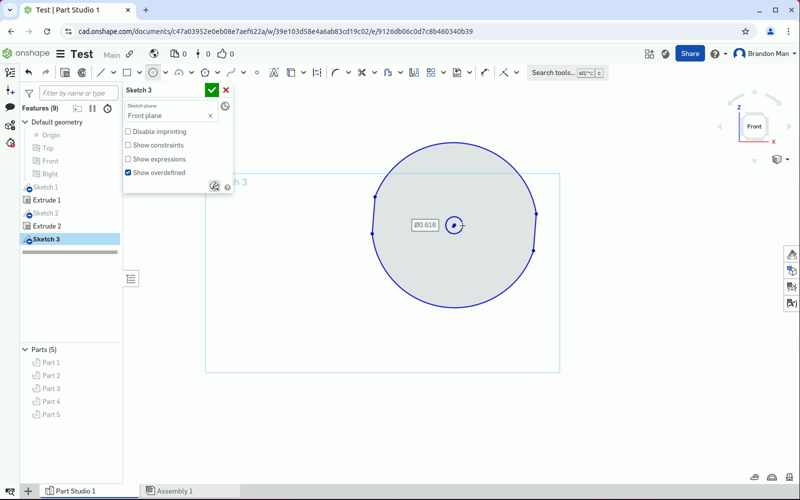
scroll(-6)
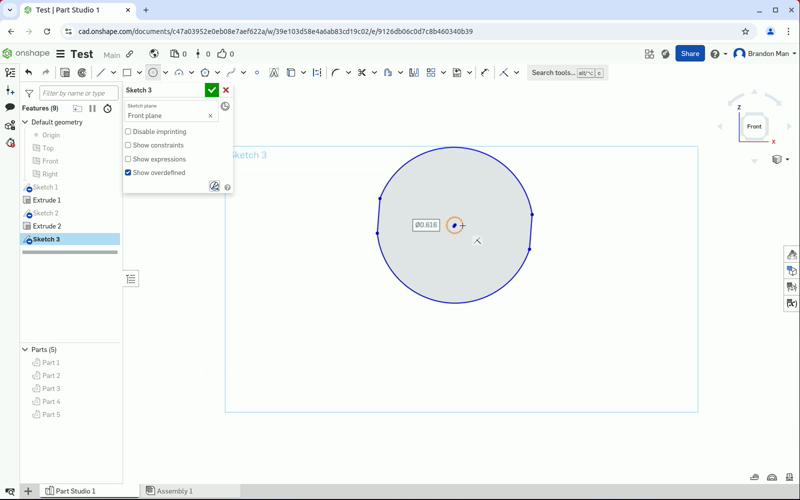
scroll(-6)
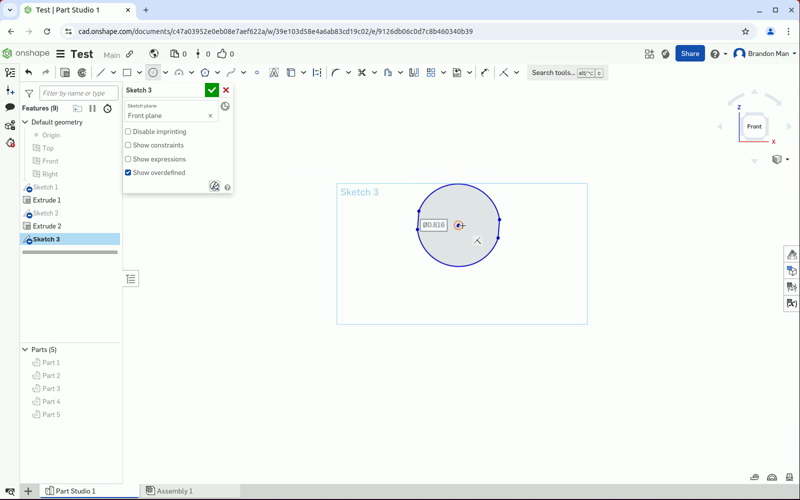
scroll(-6)
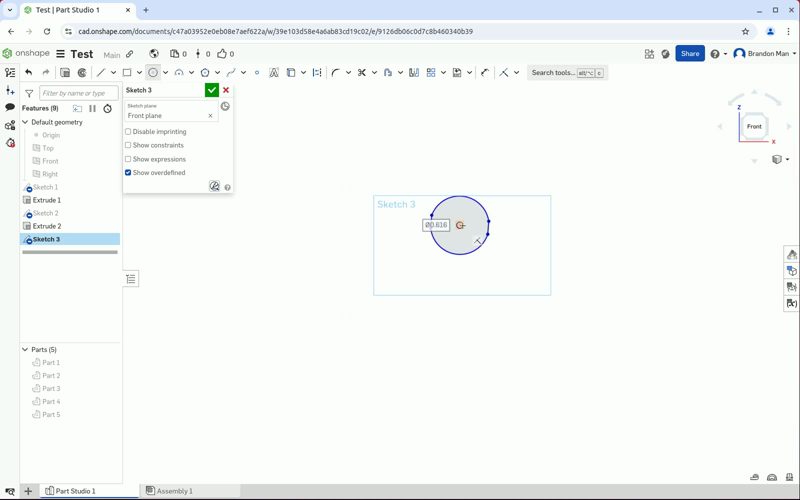
scroll(-6)
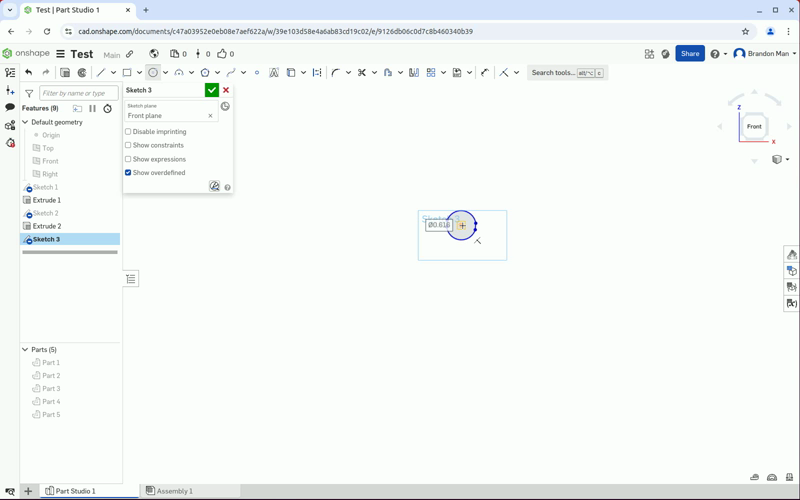
key(esc)
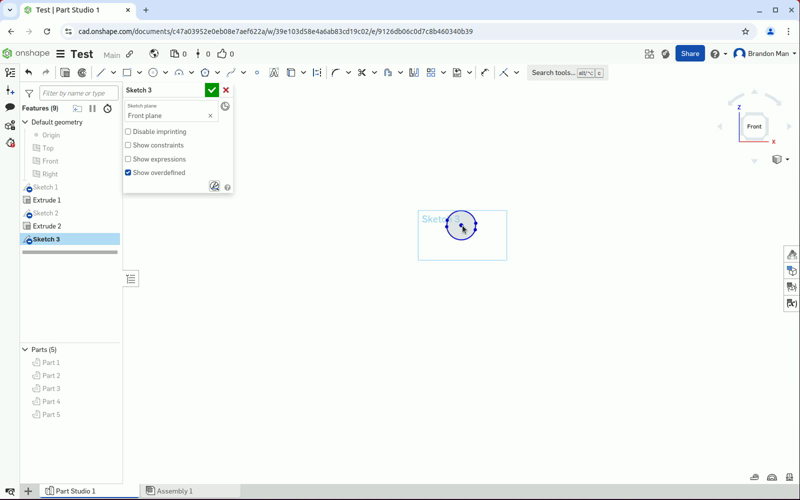
mouse_move(462, 213)
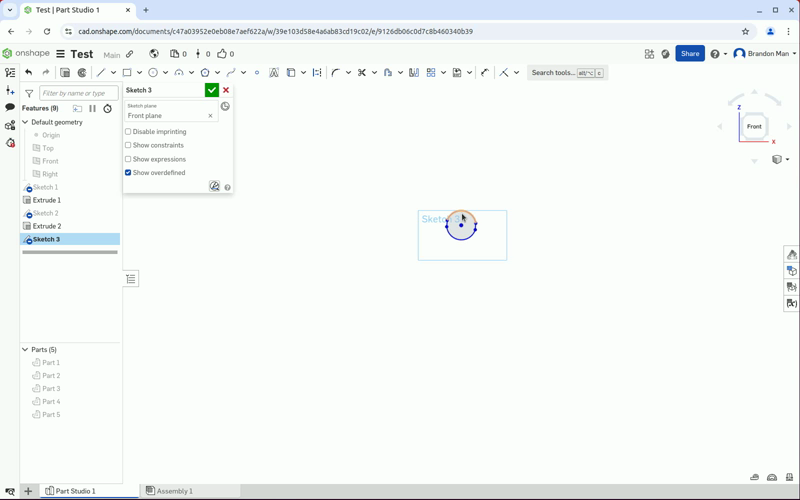
scroll(6)
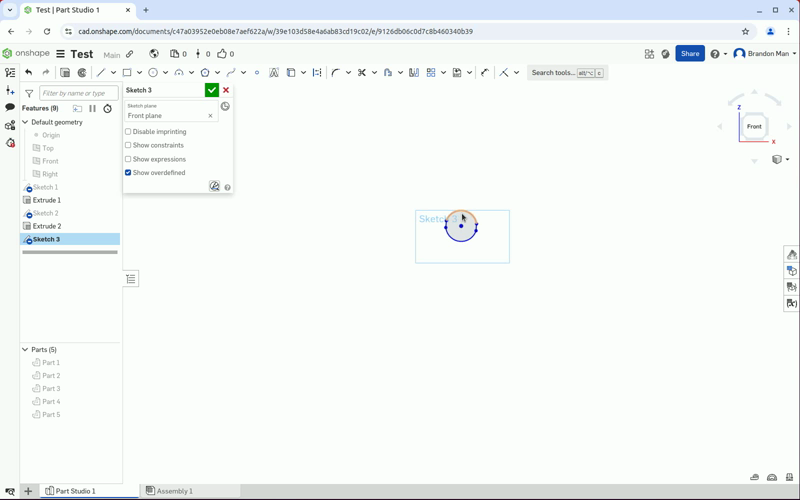
scroll(6)
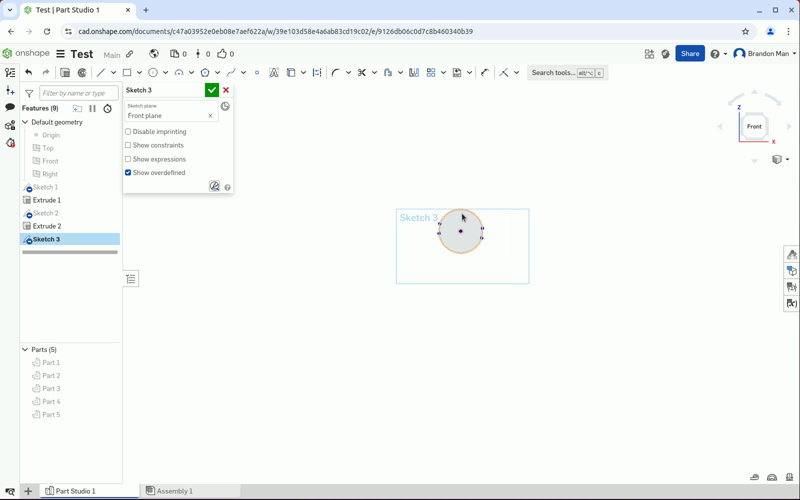
scroll(6)
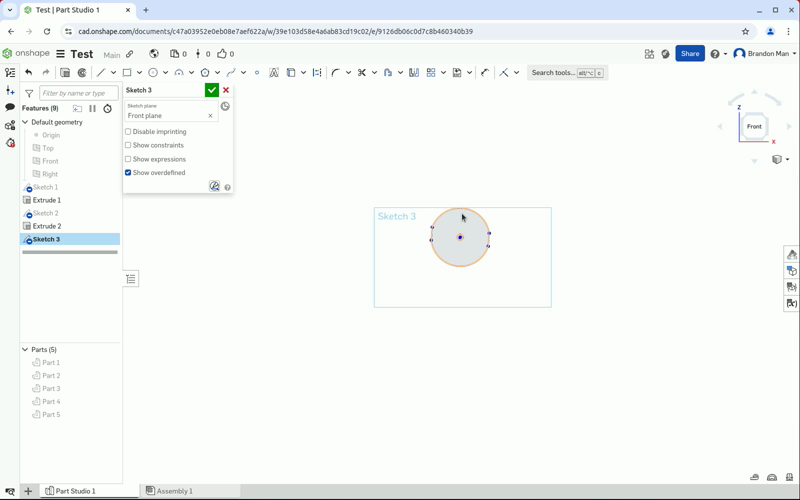
scroll(6)
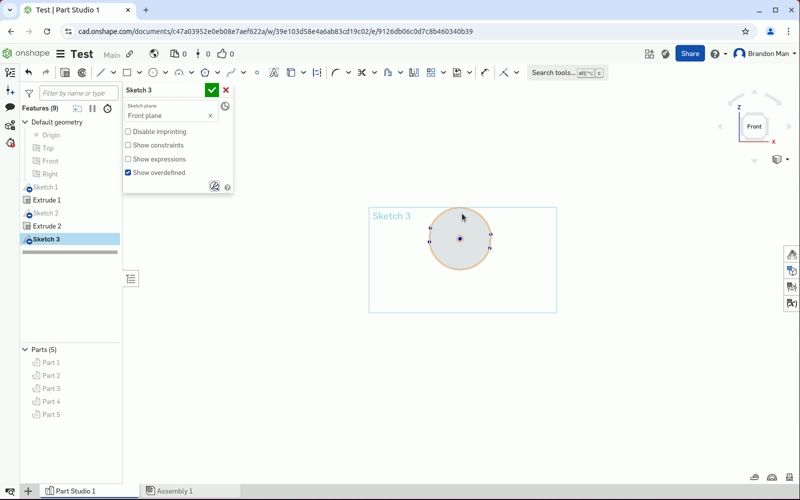
scroll(6)
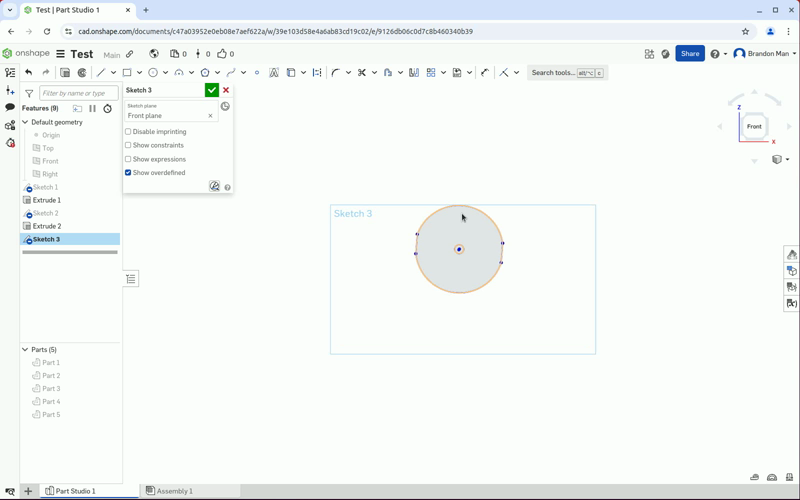
scroll(6)
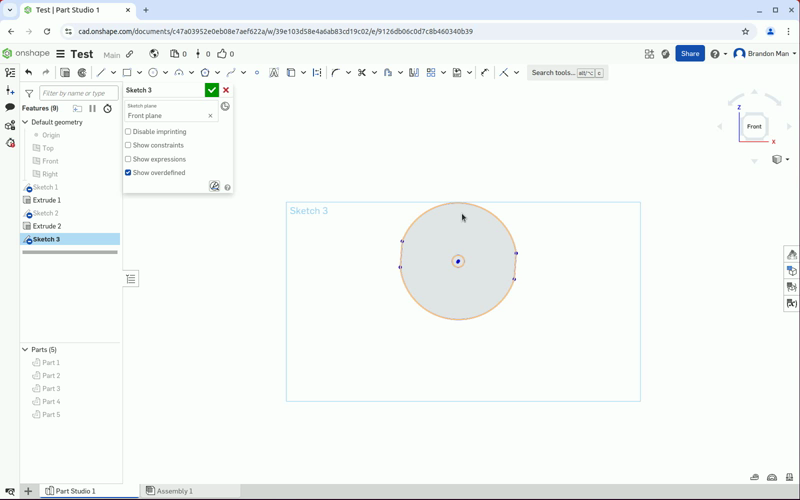
scroll(6)
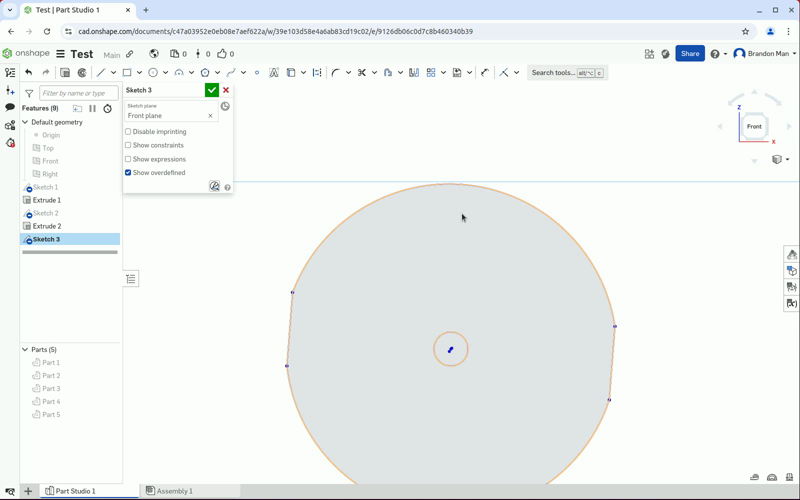
click(462, 213)
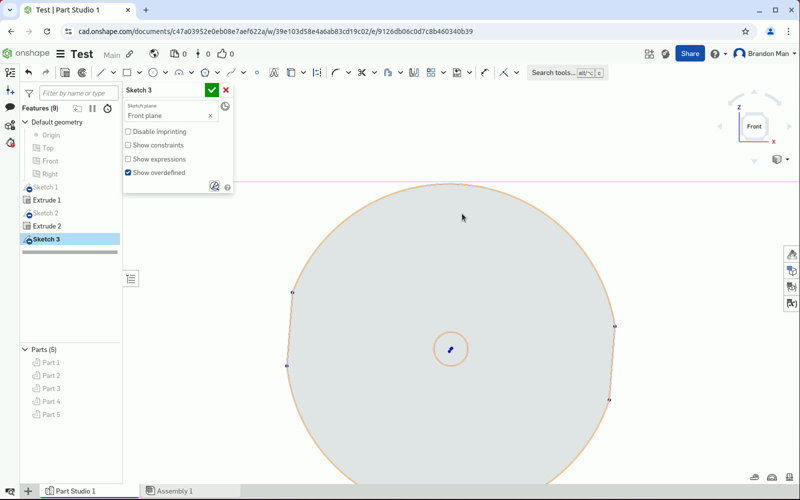
scroll(-6)
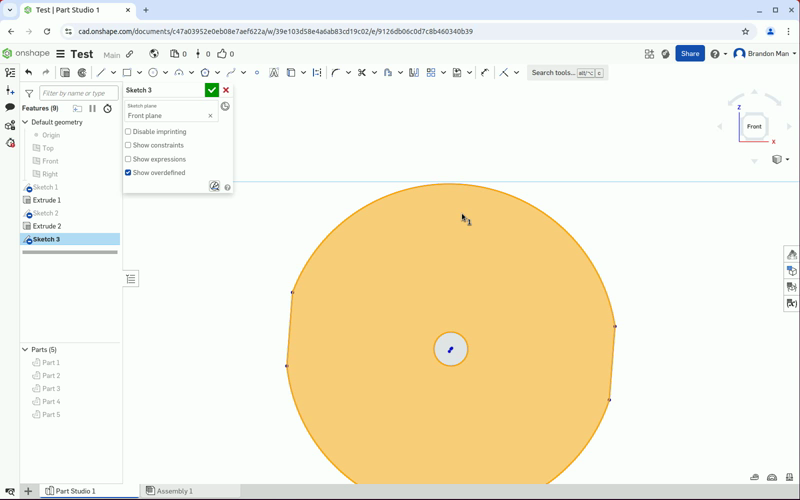
scroll(-6)
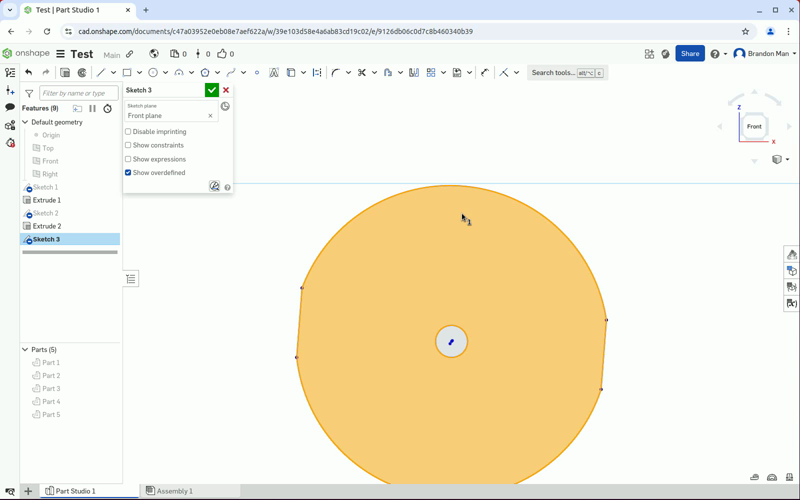
scroll(-6)
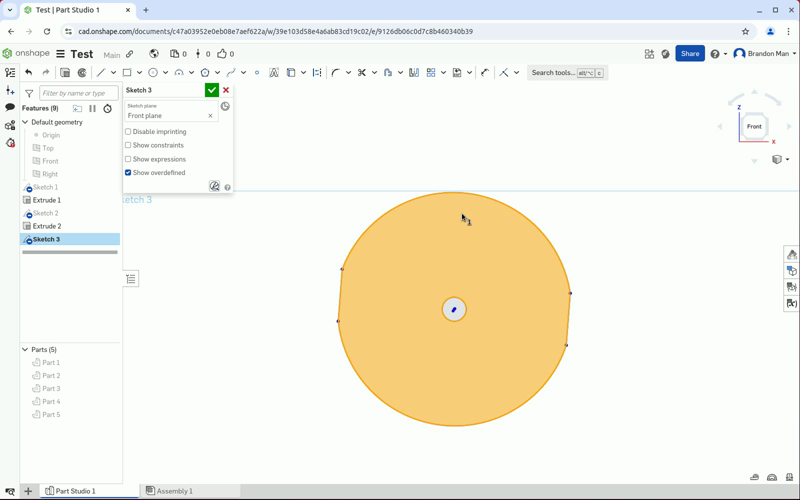
scroll(-6)
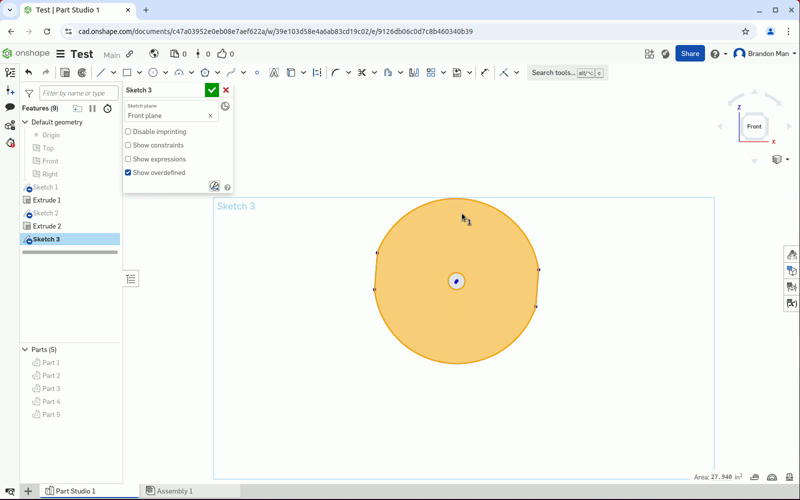
scroll(-6)
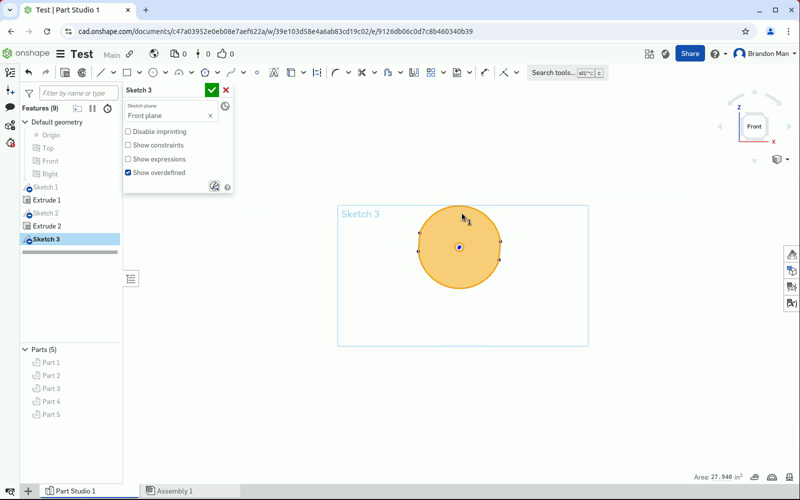
scroll(-6)
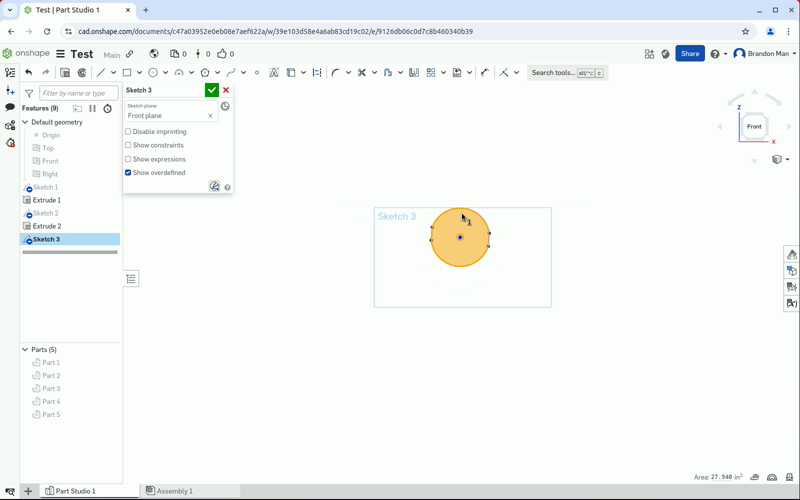
scroll(-6)
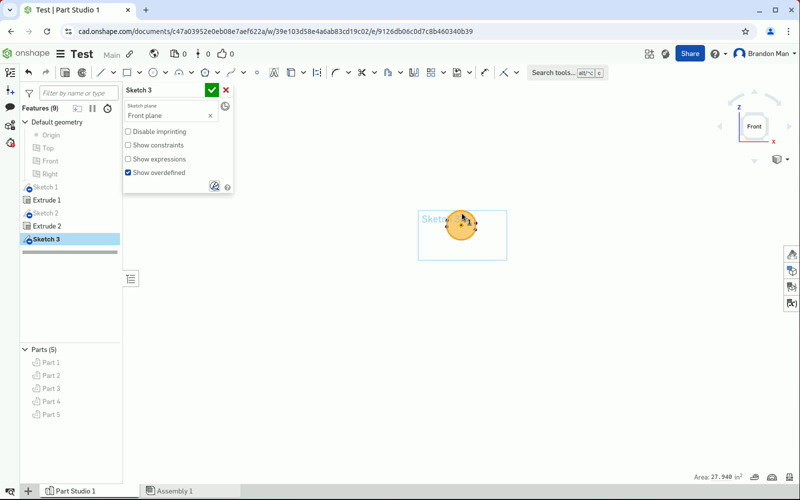
mouse_move(73, 352)
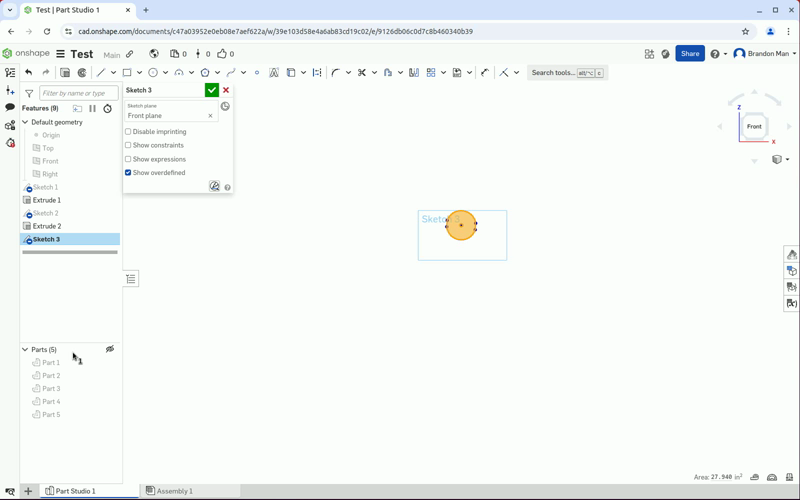
key(shift+y)
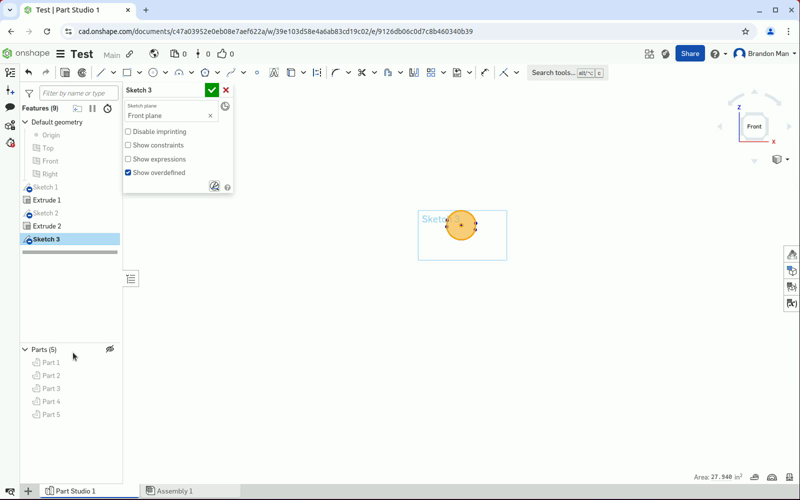
key(shift+e)
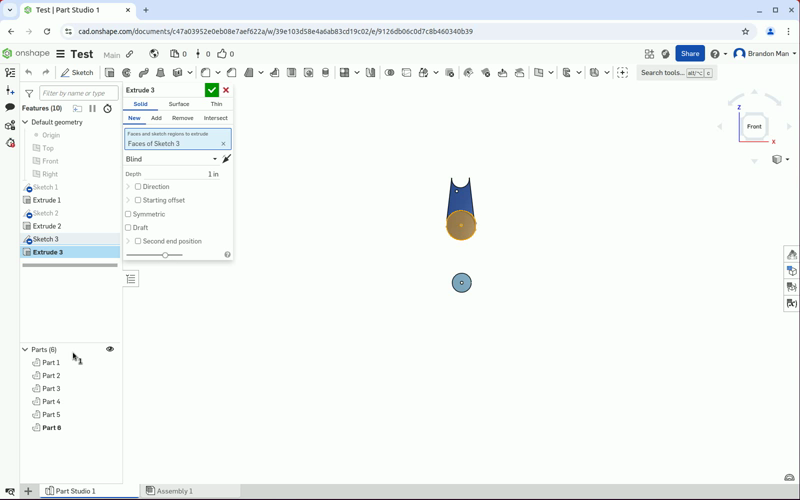
mouse_move(143, 106)
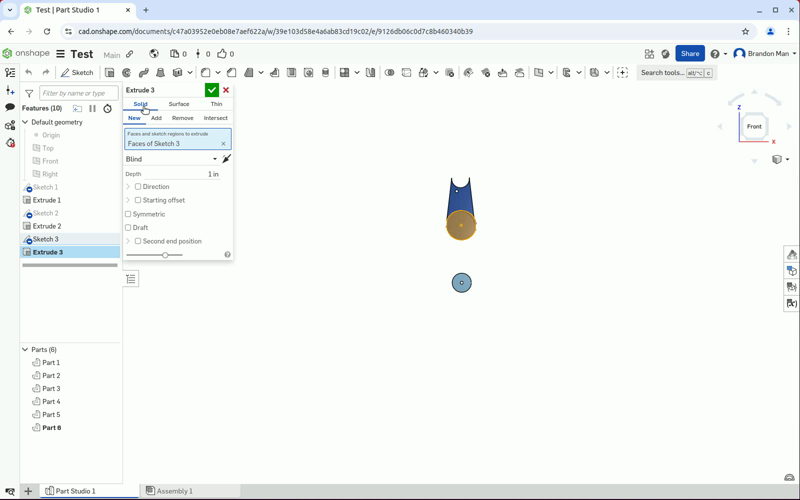
click(143, 106)
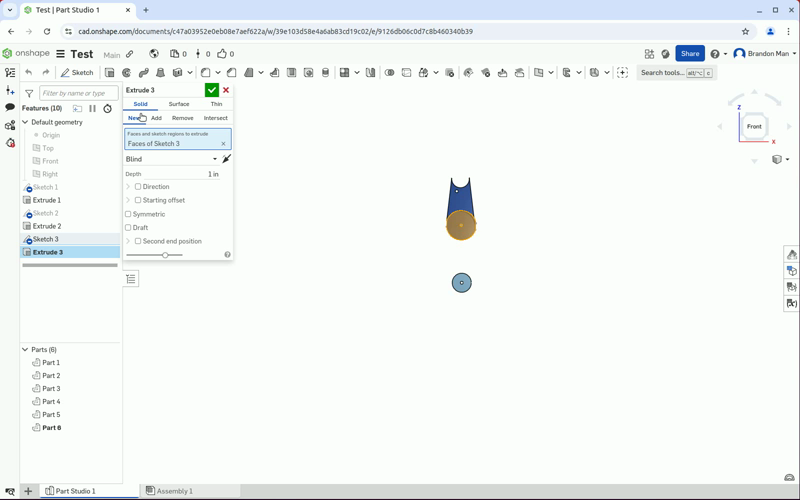
mouse_move(137, 120)
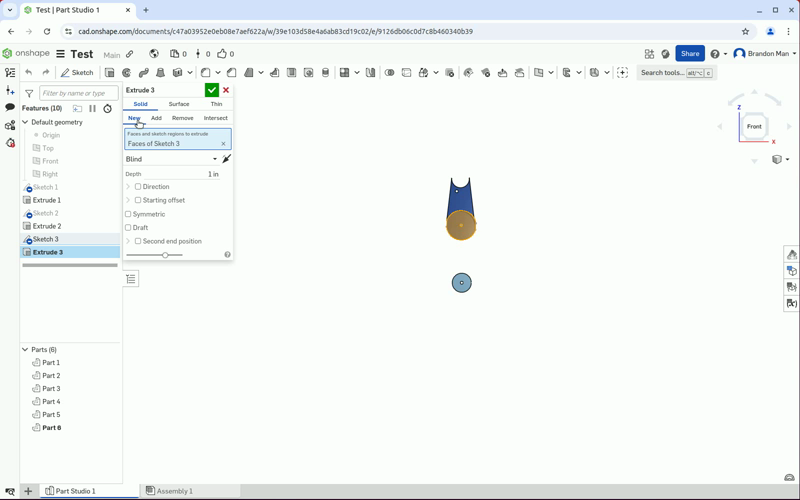
click(137, 120)
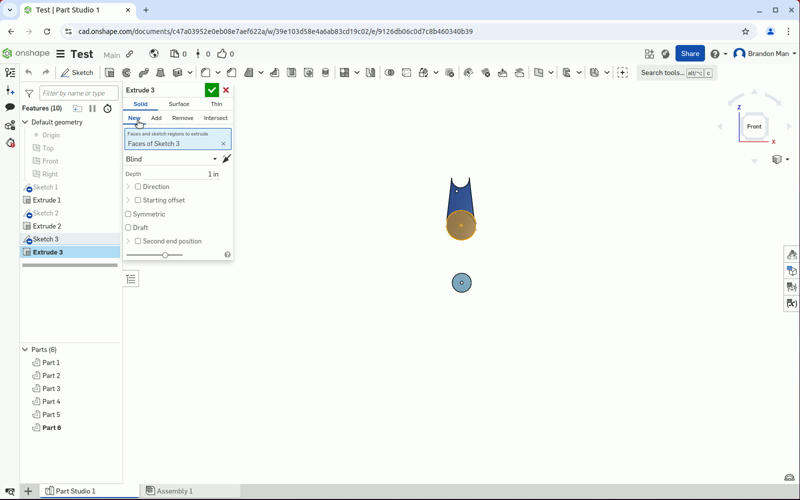
key(tab, 4)
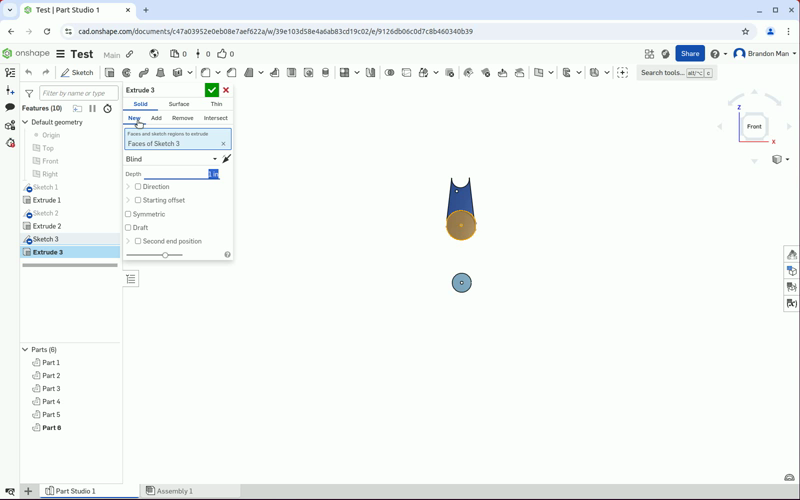
text(0.481)
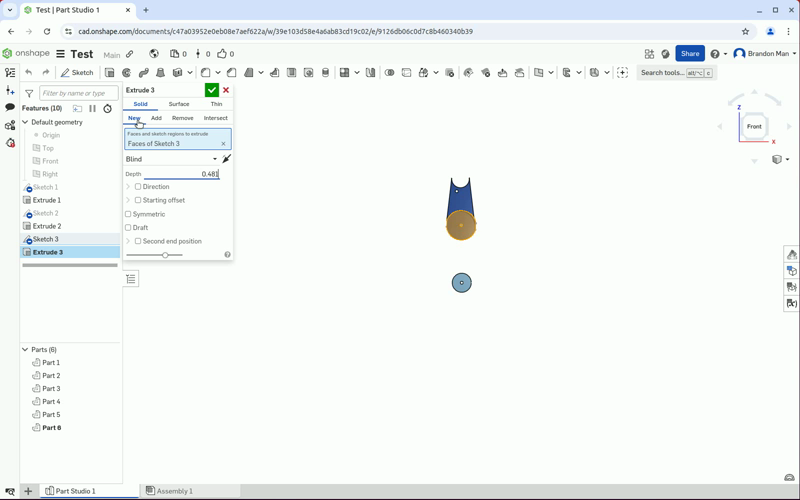
key(enter)
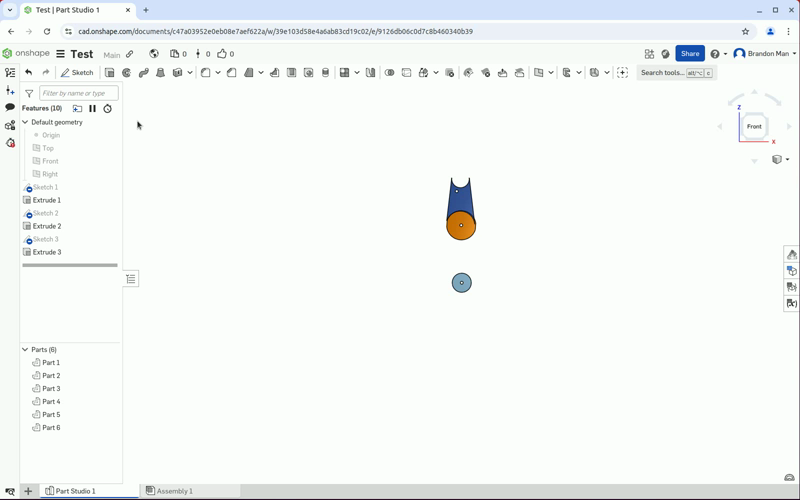
key(shift+h)
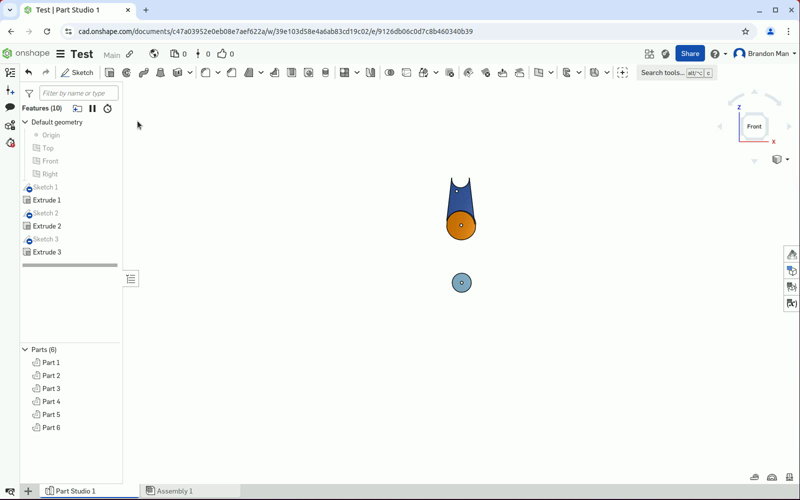
key(shift+h)
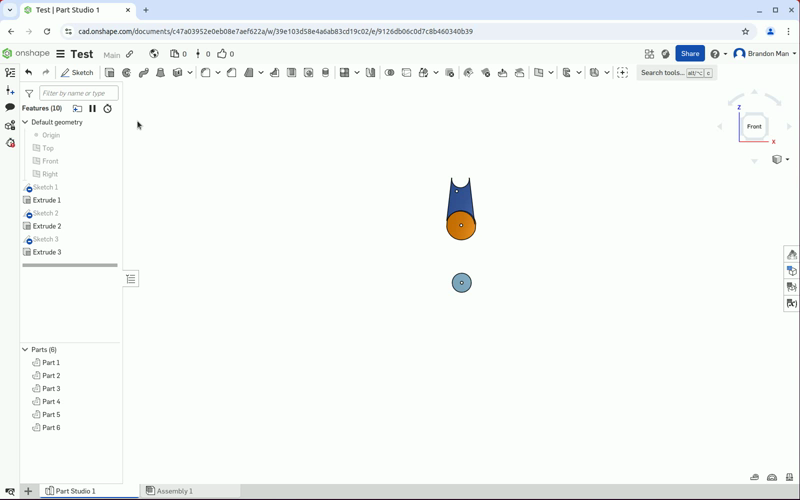
mouse_move(73, 189)
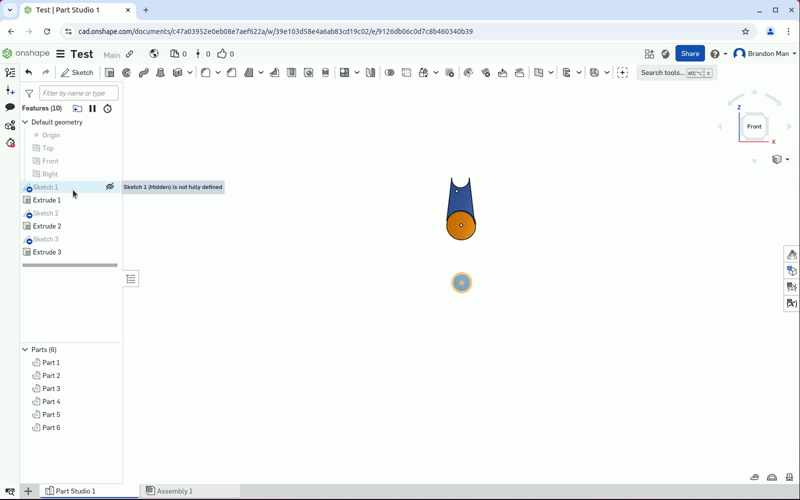
click(73, 189)
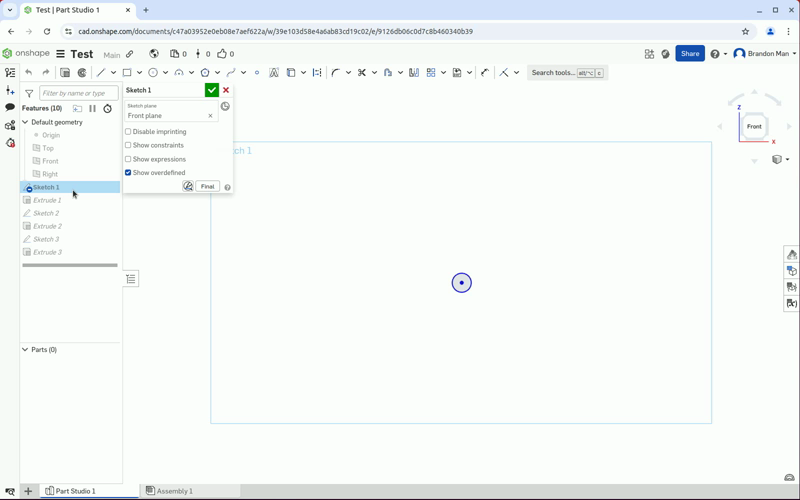
mouse_move(229, 92)
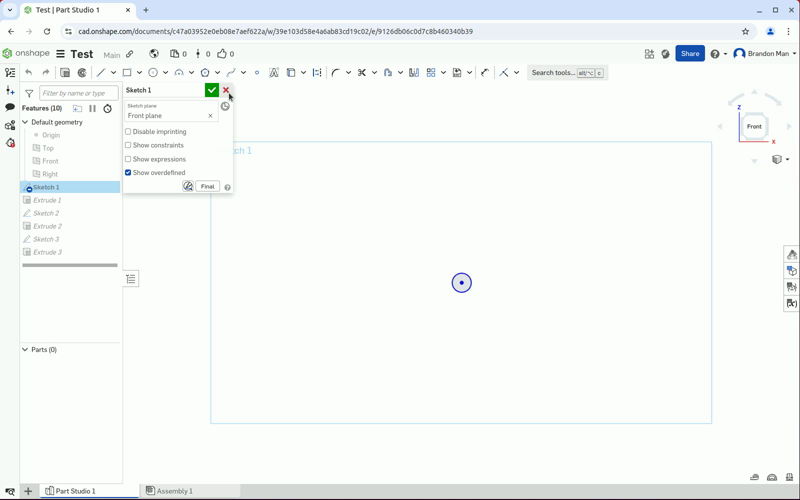
click(229, 92)
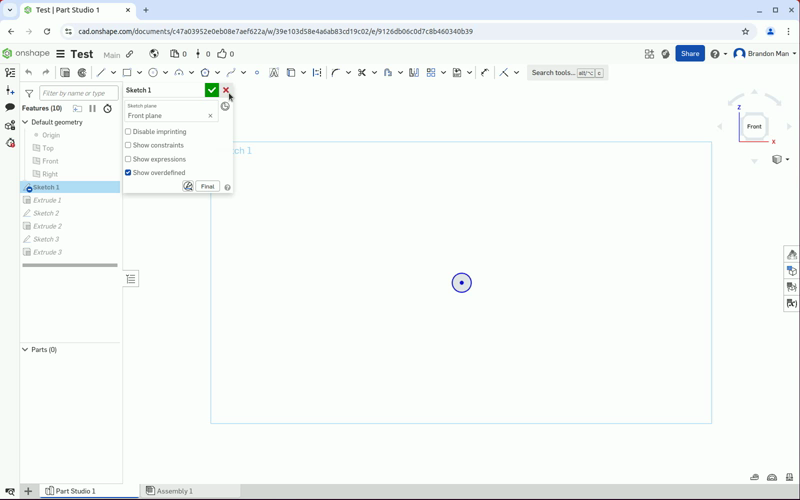
key(shift+s)
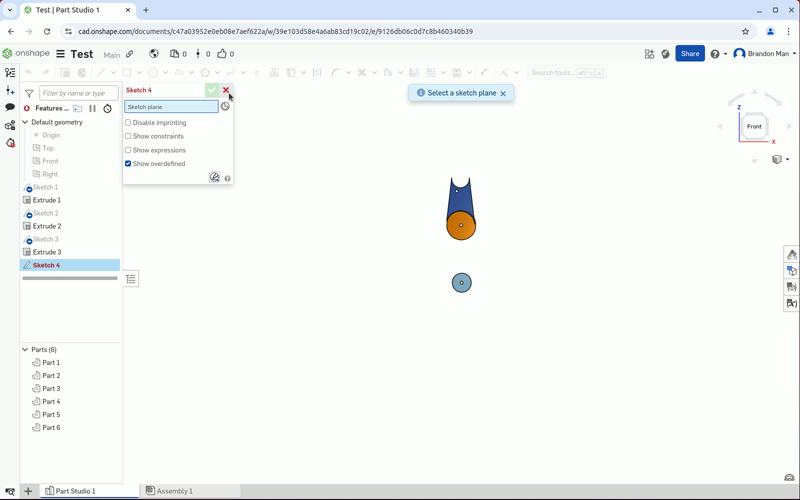
mouse_move(73, 163)
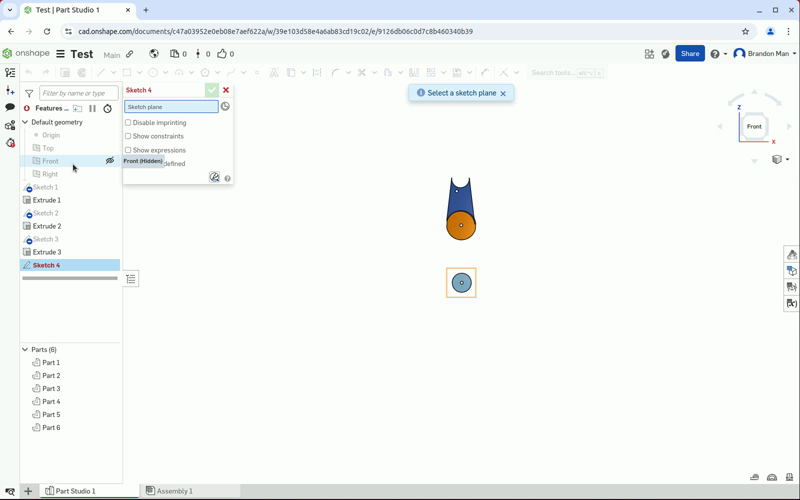
click(73, 163)
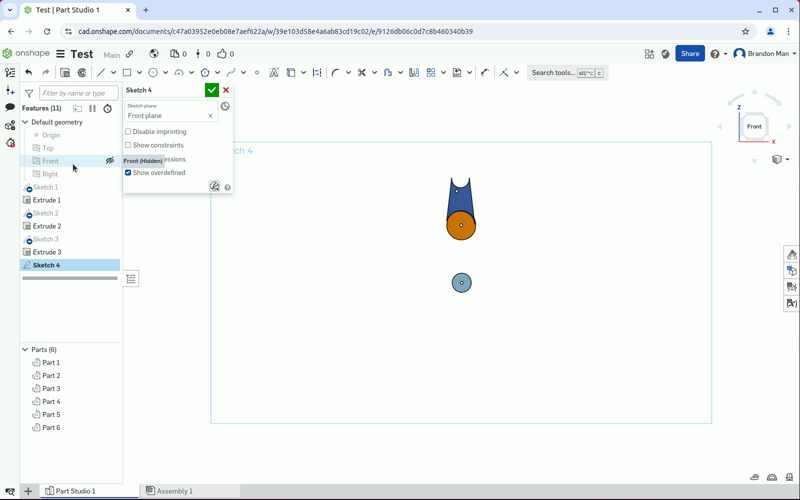
mouse_move(73, 352)
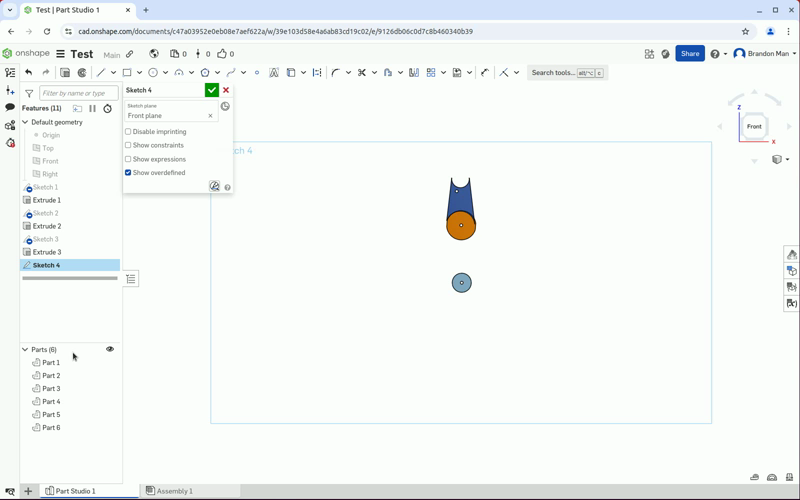
key(y)
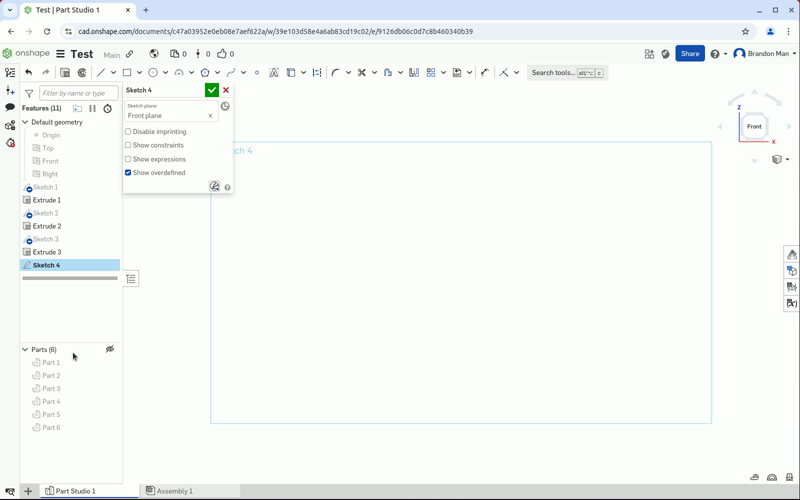
key(l)
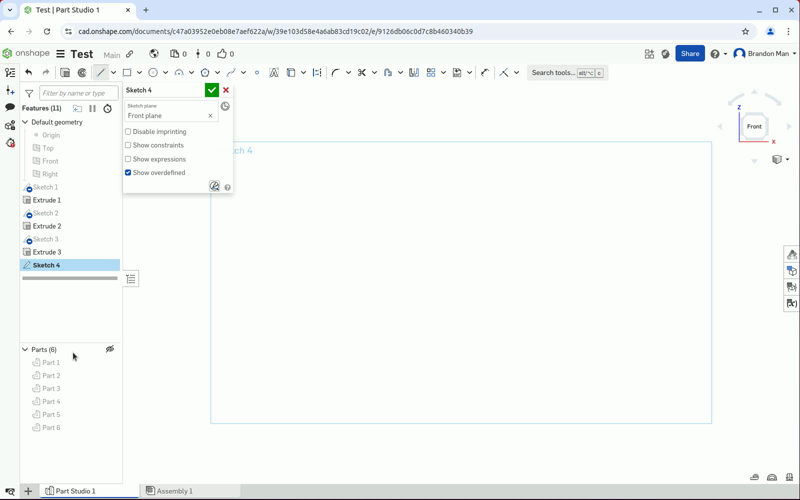
key_down(shift)
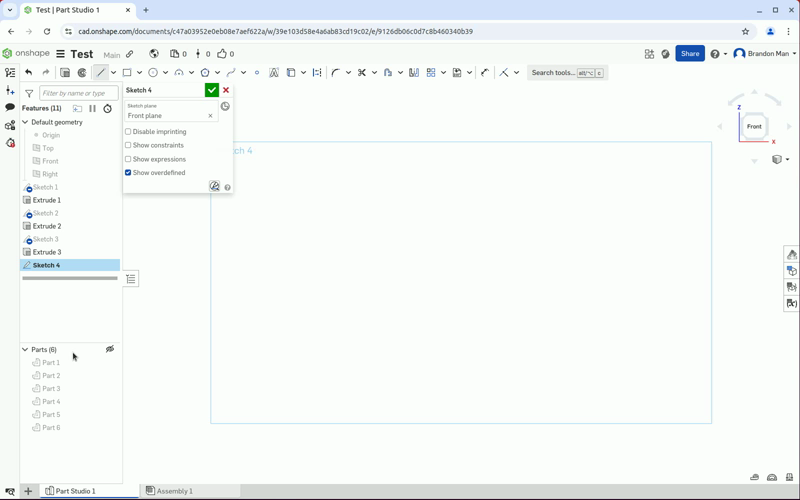
mouse_move(446, 226)
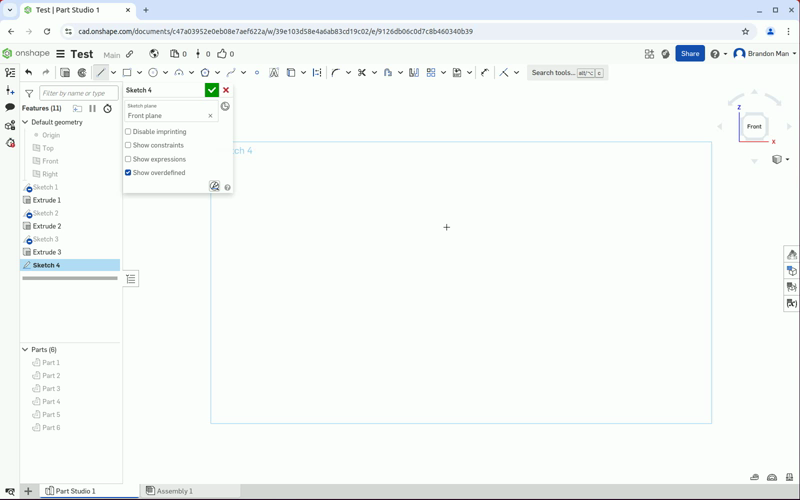
click(446, 226)
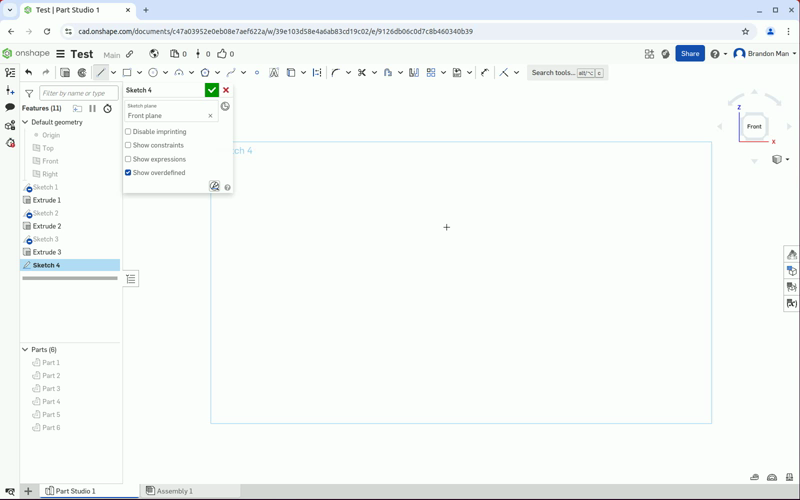
key_up(shift)
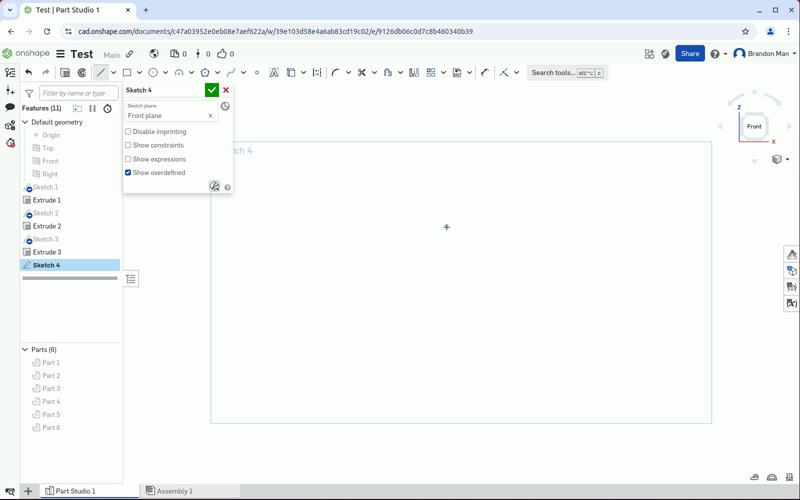
key_down(shift)
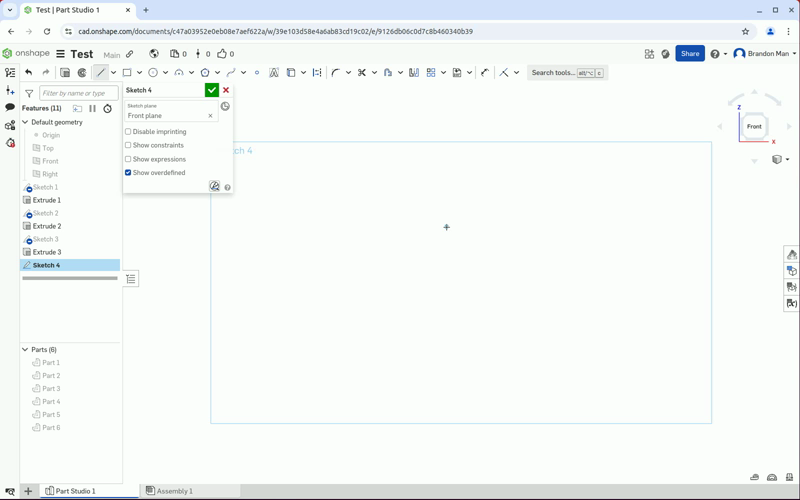
mouse_move(476, 226)
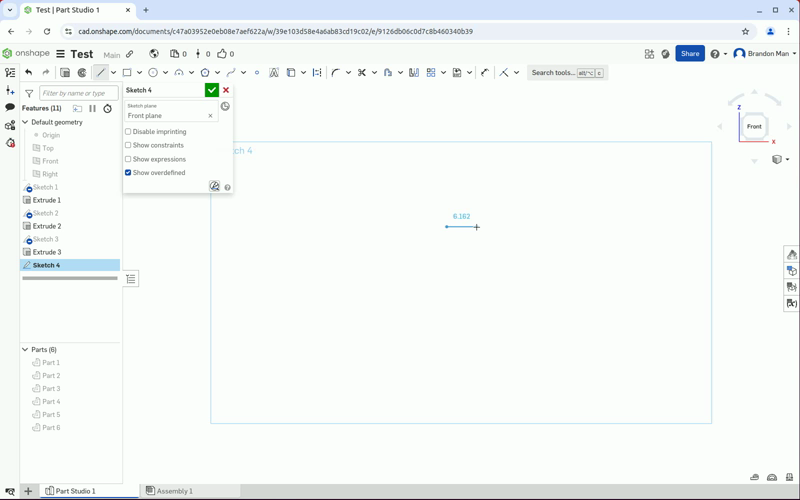
mouse_move(452, 284)
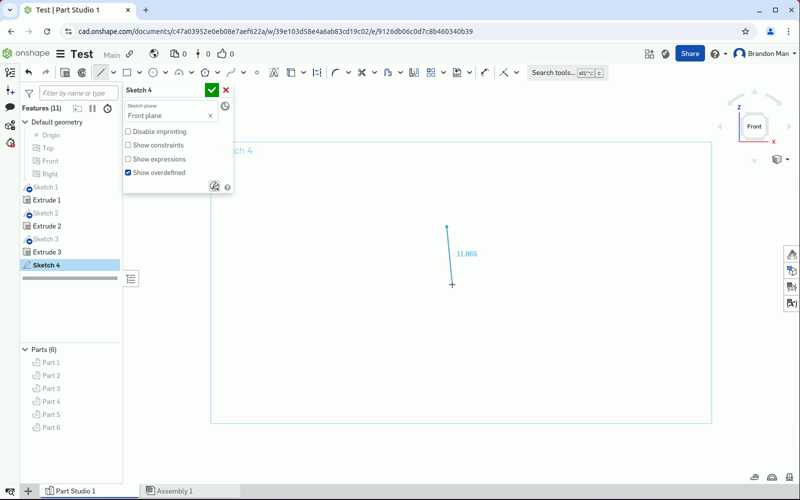
click(452, 284)
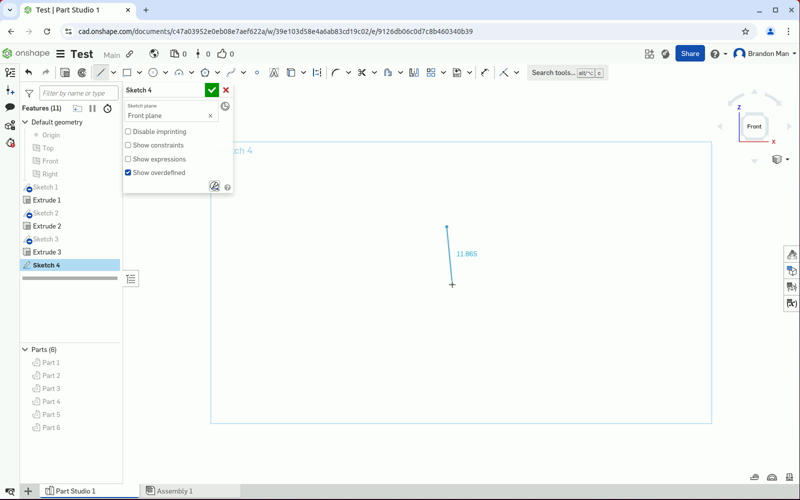
key_up(shift)
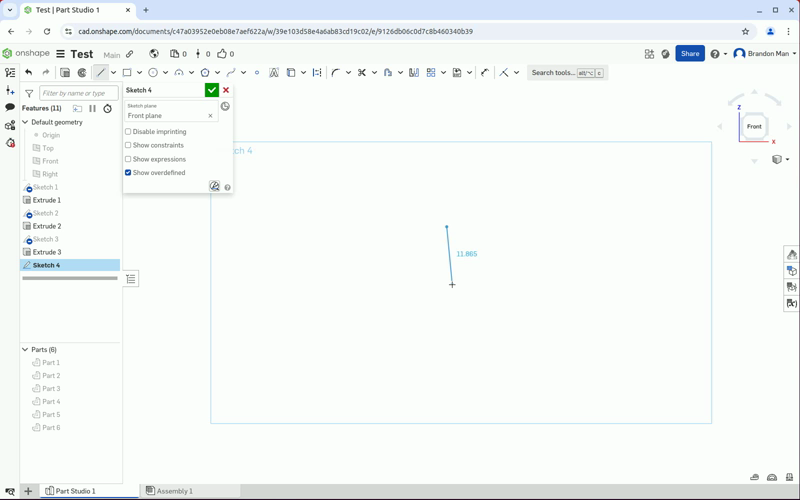
key(esc)
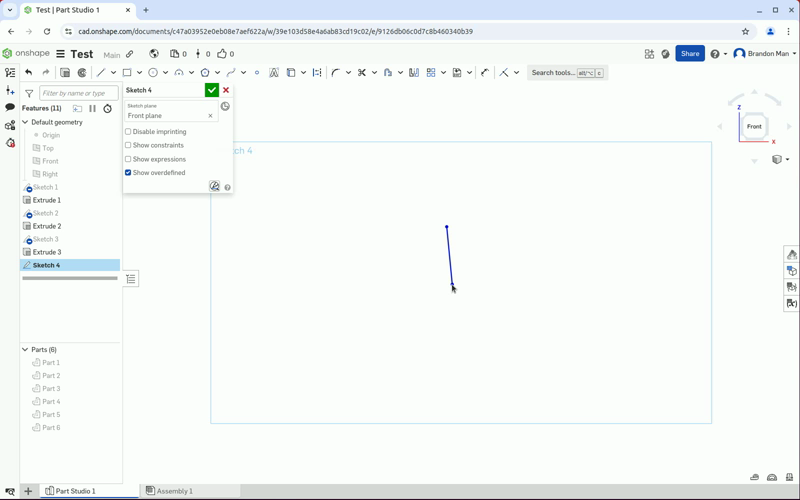
key(a)
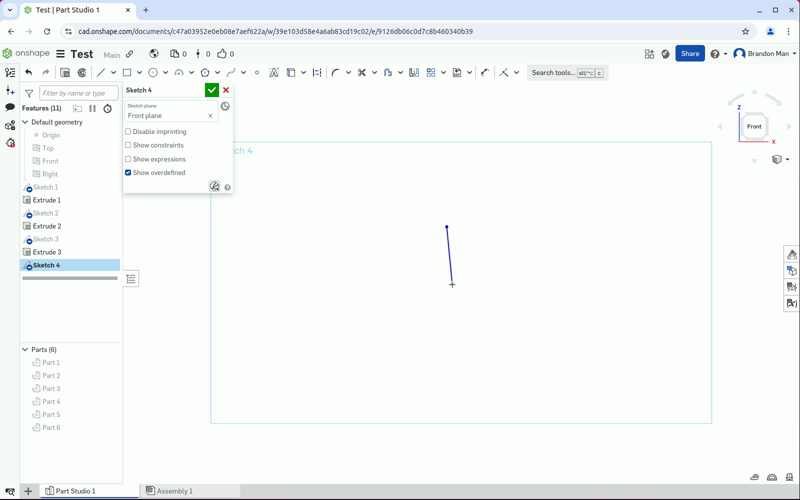
mouse_move(452, 284)
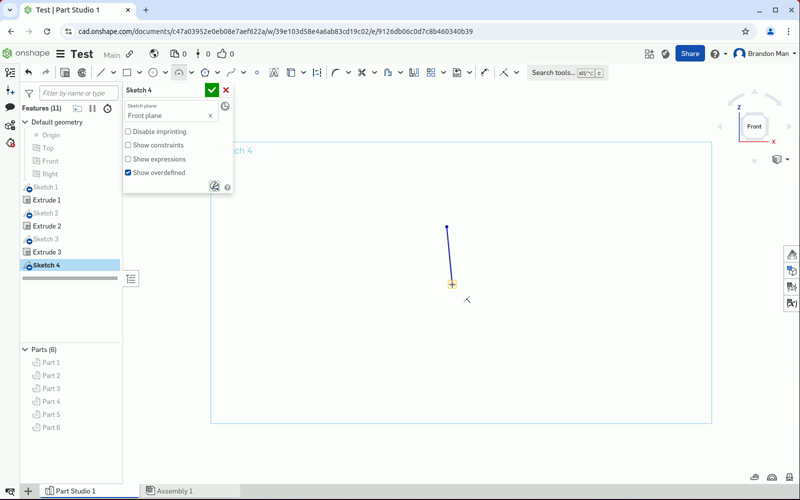
click(452, 284)
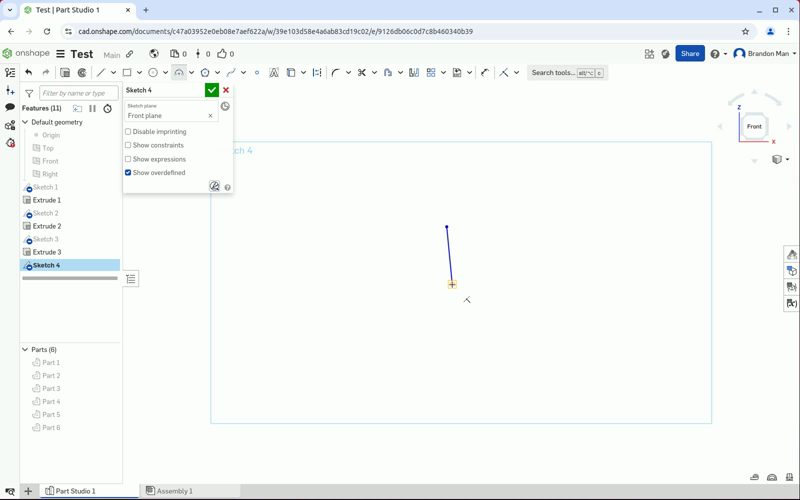
key_down(shift)
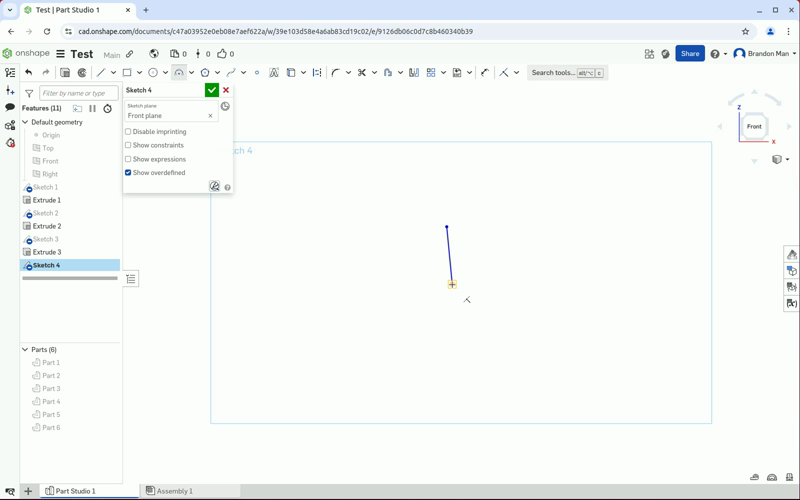
mouse_move(461, 291)
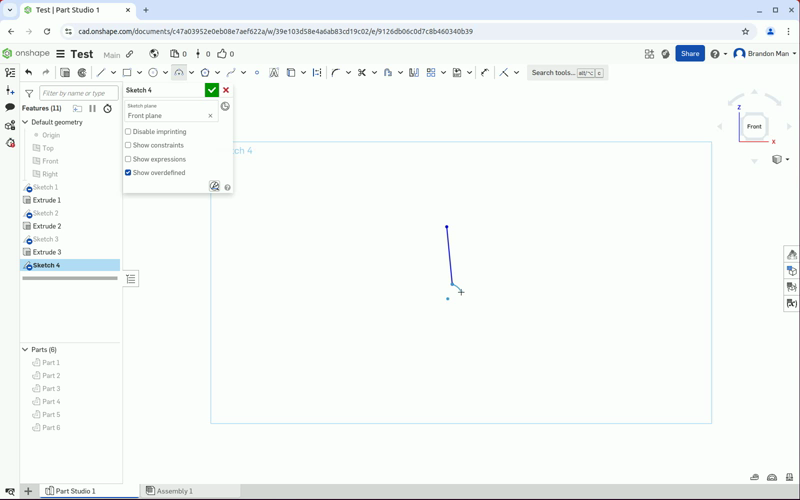
click(461, 291)
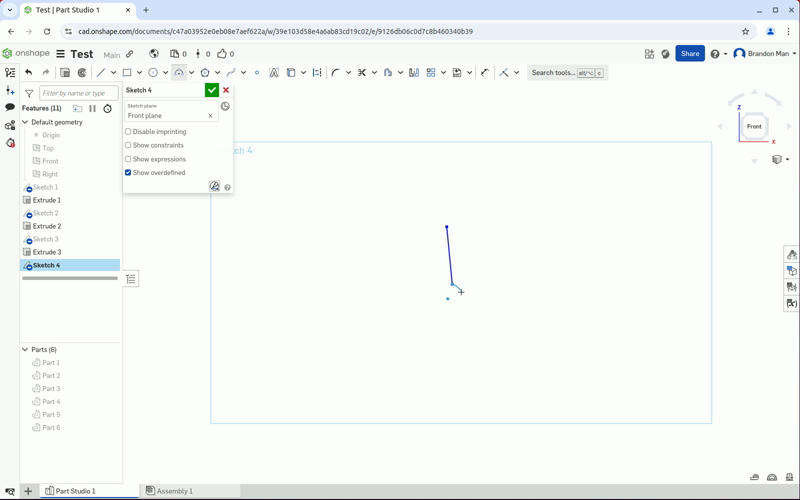
mouse_move(466, 276)
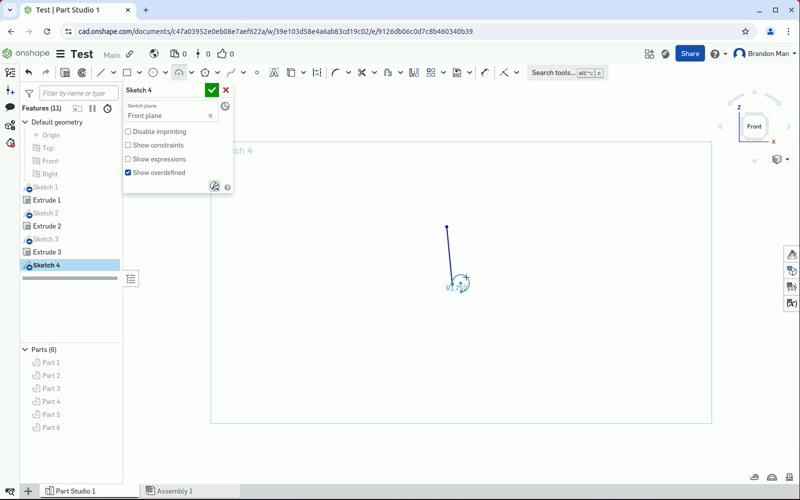
click(466, 276)
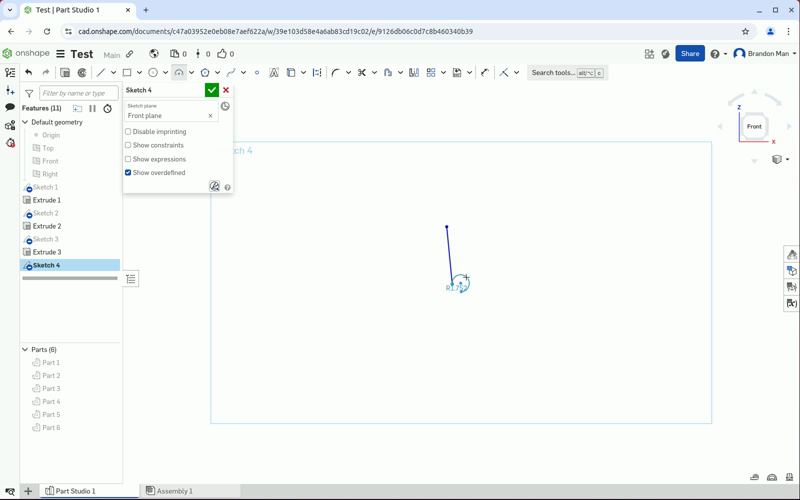
key_up(shift)
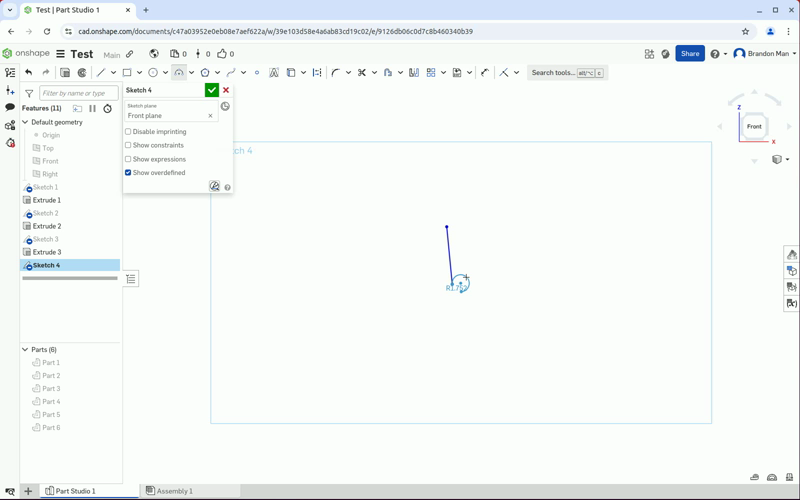
key(esc)
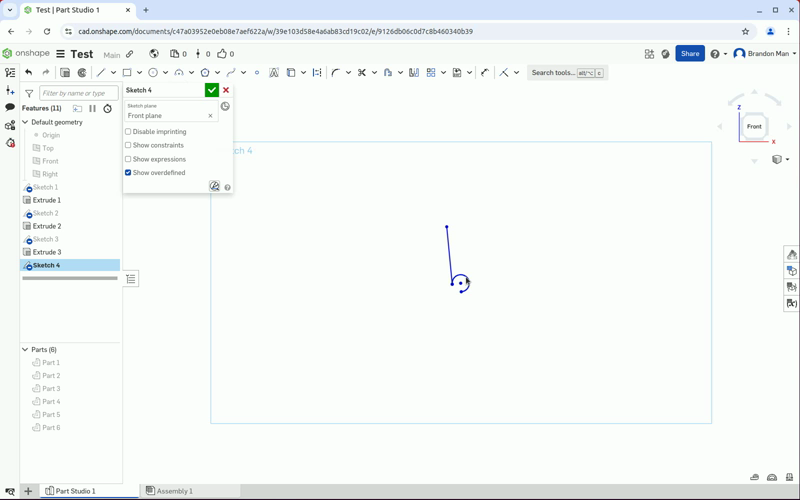
key(l)
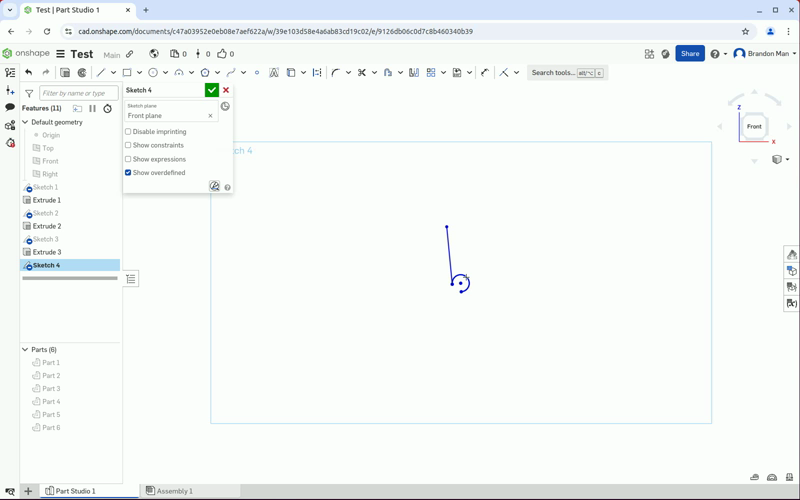
mouse_move(461, 291)
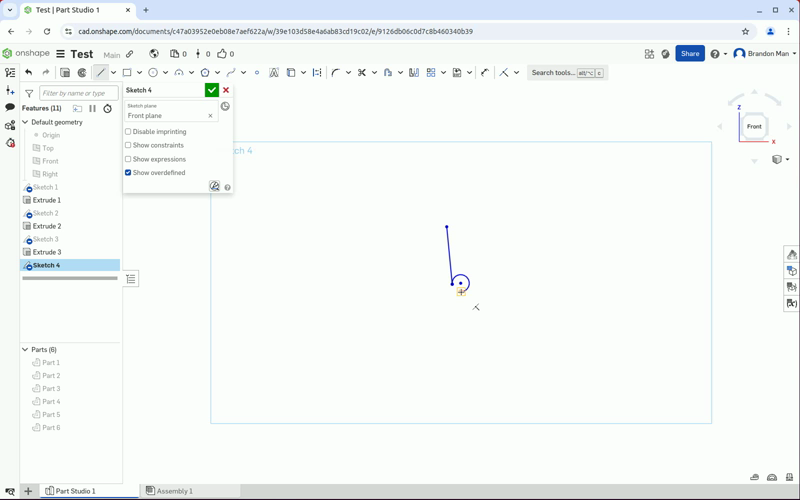
click(461, 291)
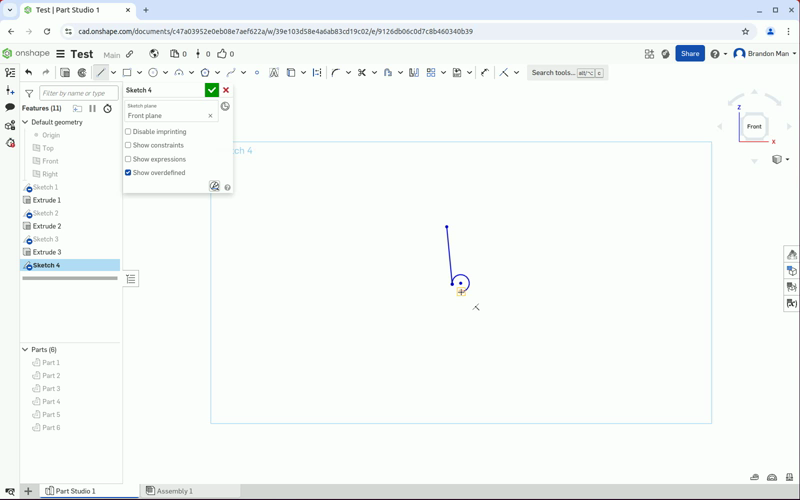
key_down(shift)
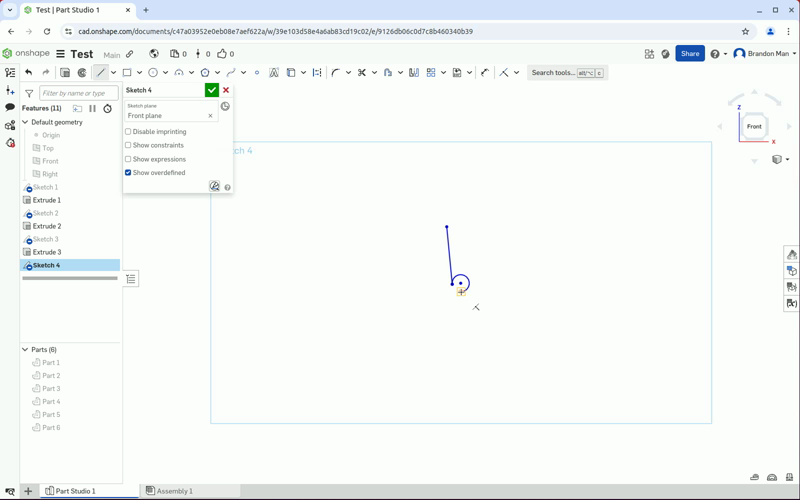
mouse_move(491, 291)
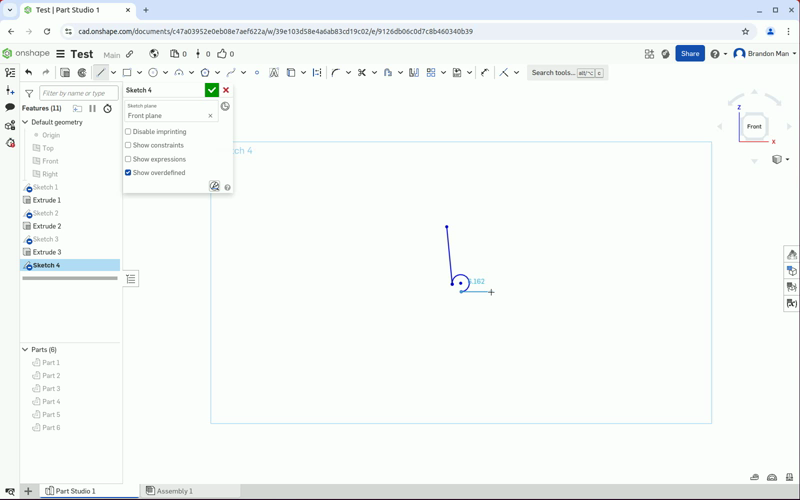
mouse_move(502, 290)
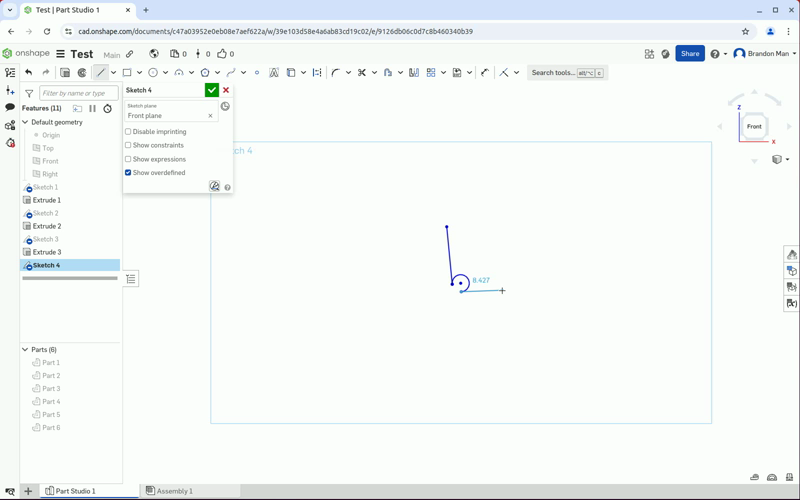
click(502, 290)
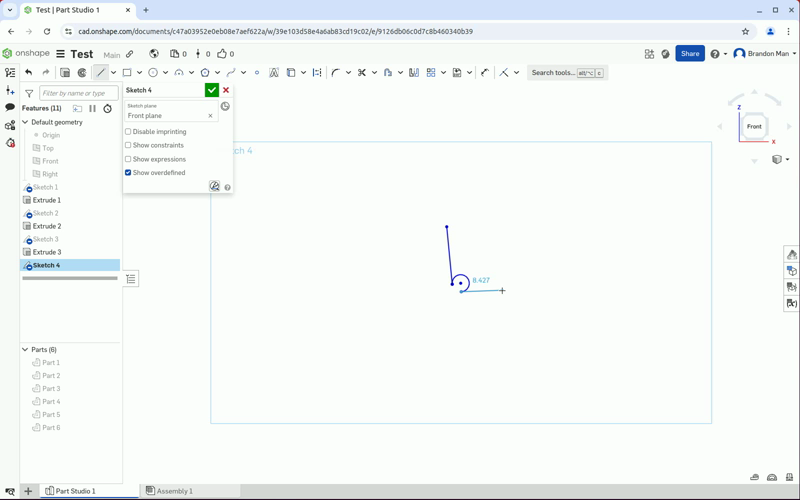
key_up(shift)
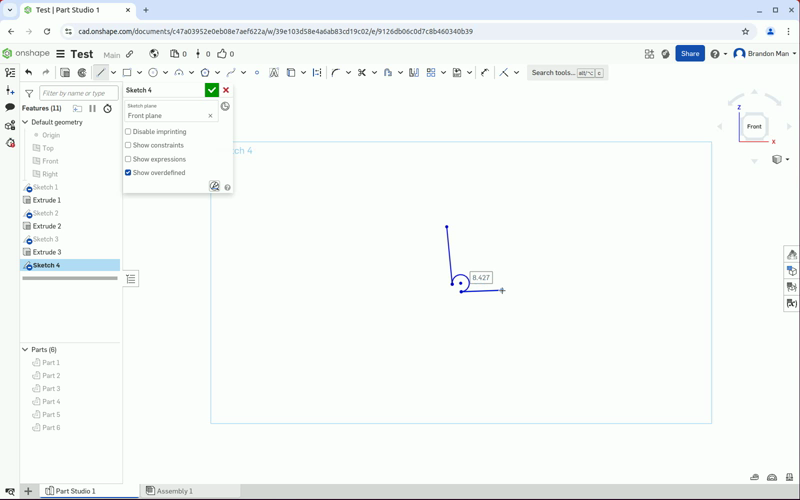
key(esc)
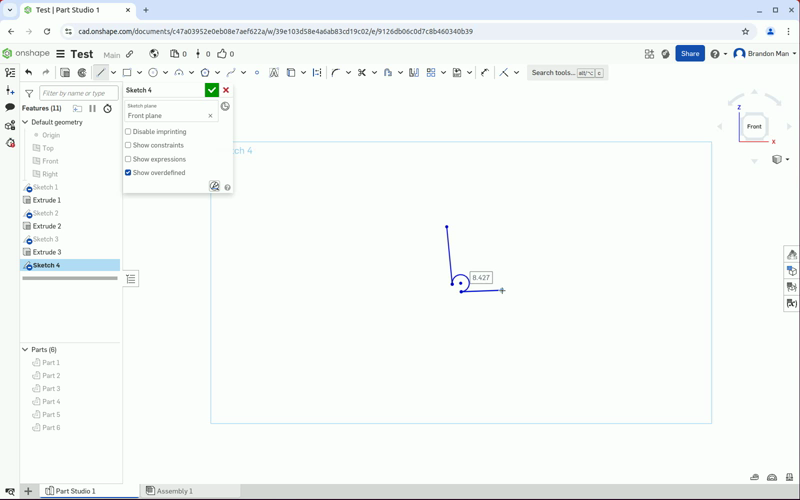
key(a)
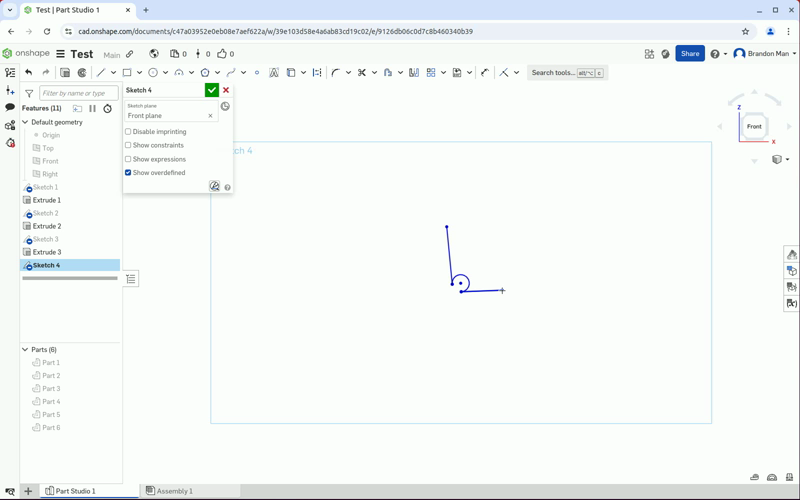
mouse_move(502, 290)
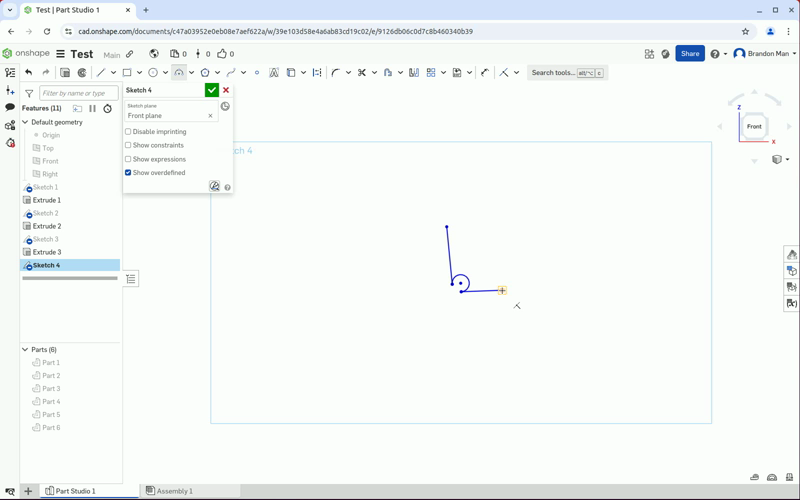
click(502, 290)
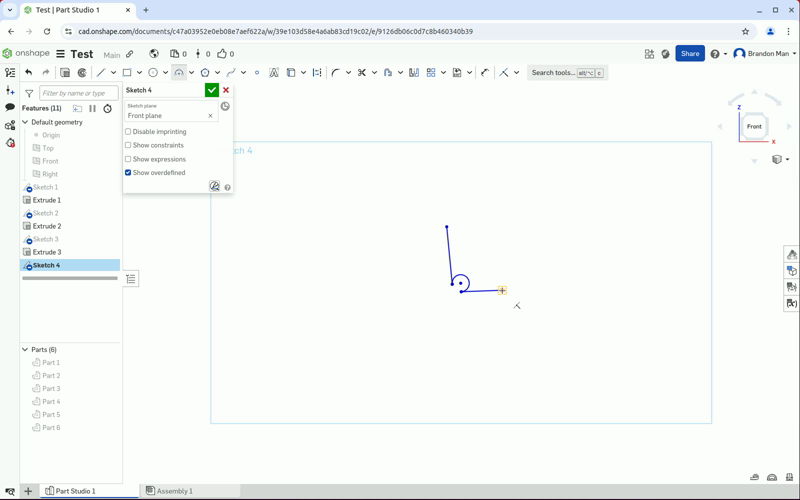
key_down(shift)
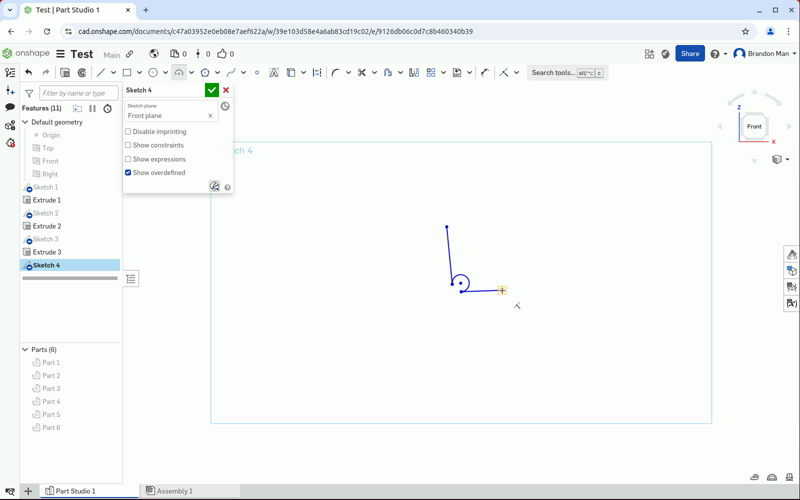
mouse_move(502, 276)
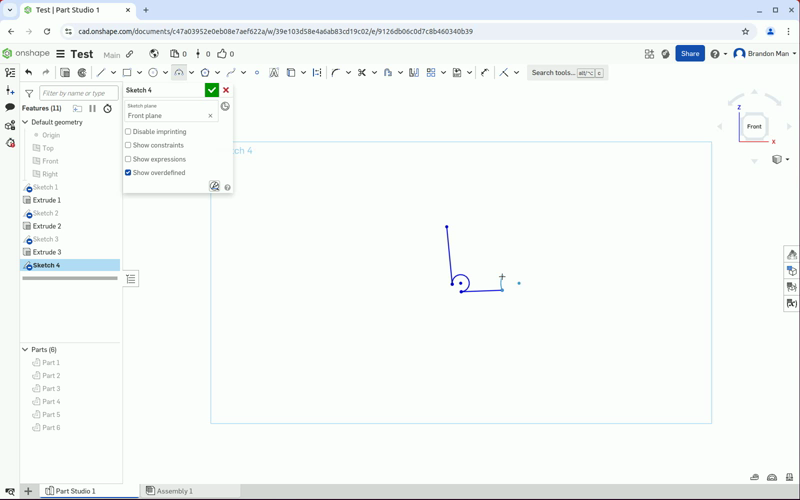
click(502, 276)
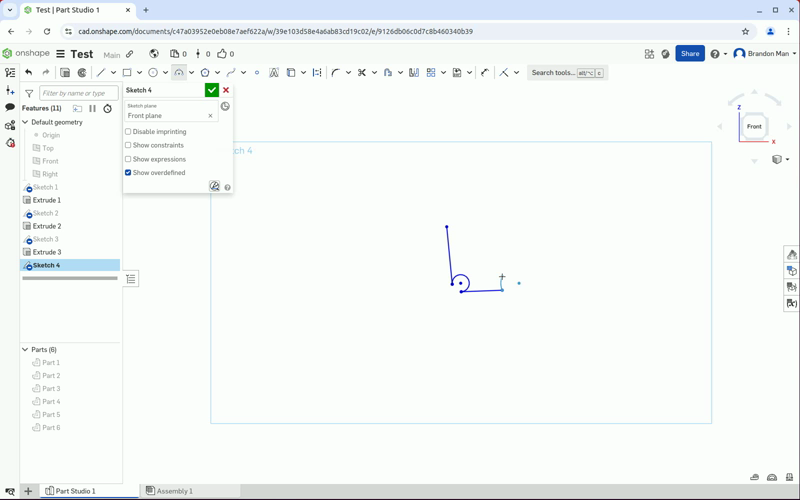
mouse_move(494, 282)
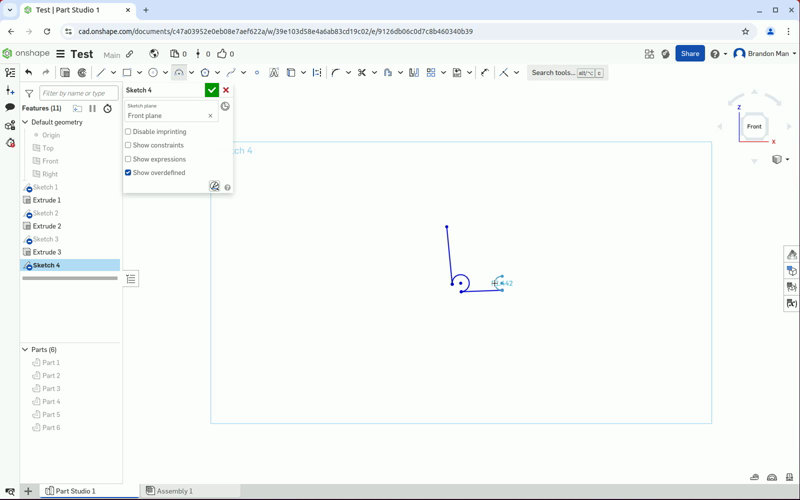
click(494, 282)
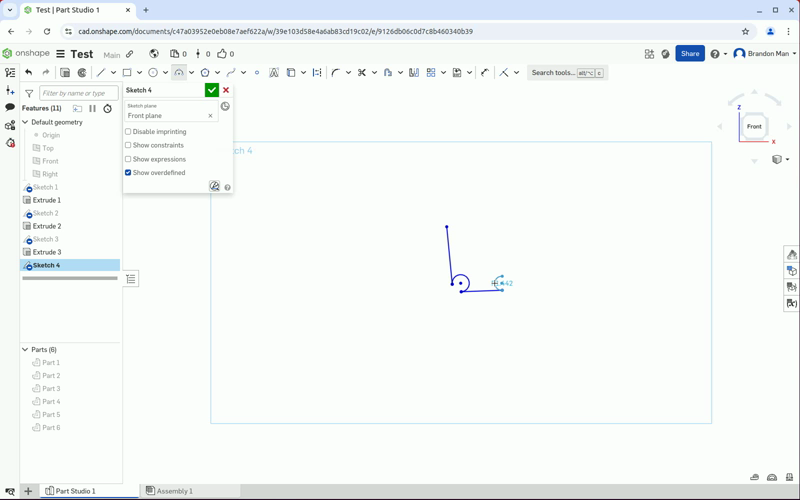
key_up(shift)
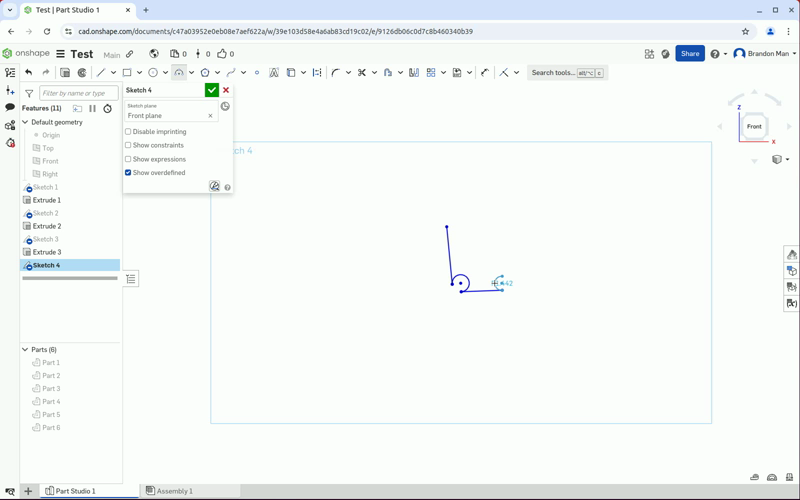
key(esc)
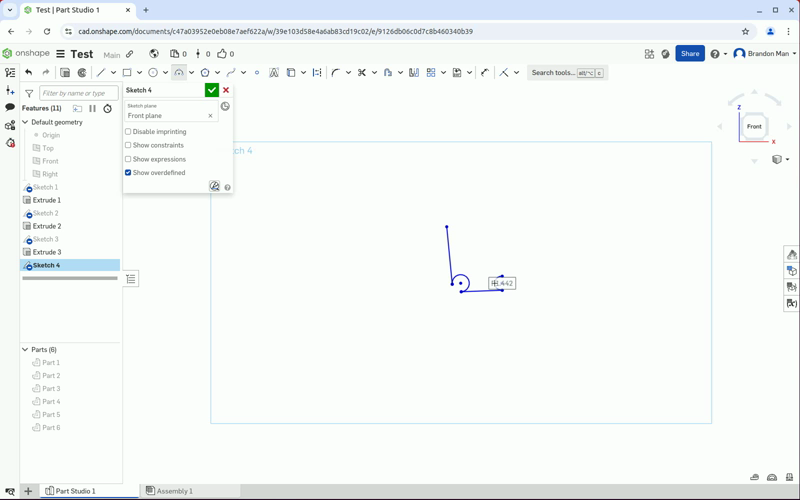
key(l)
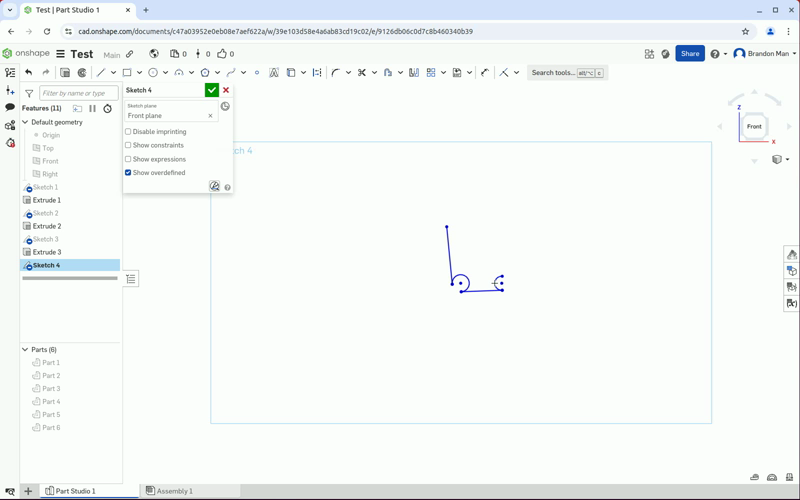
mouse_move(502, 276)
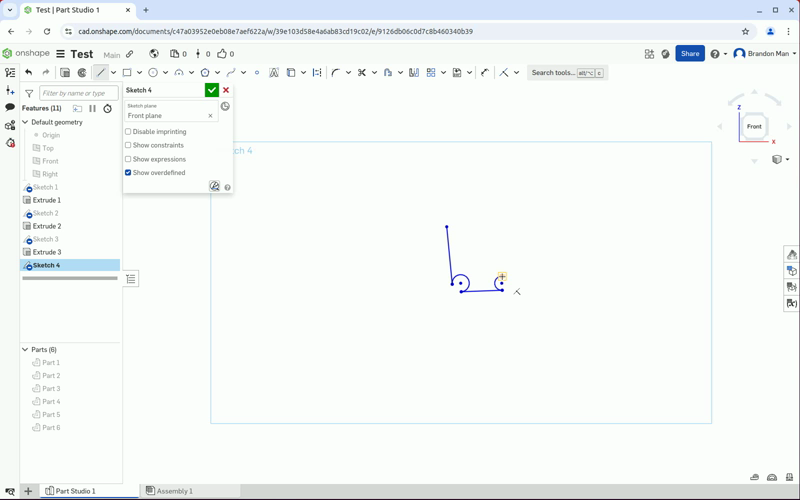
click(502, 276)
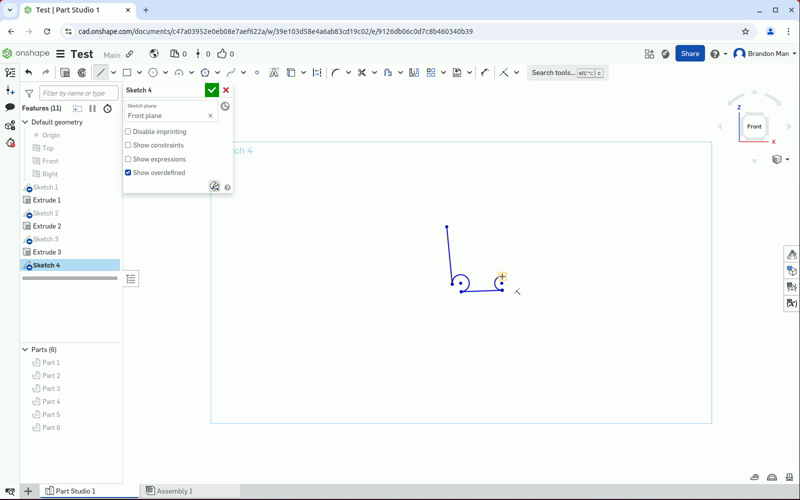
key_down(shift)
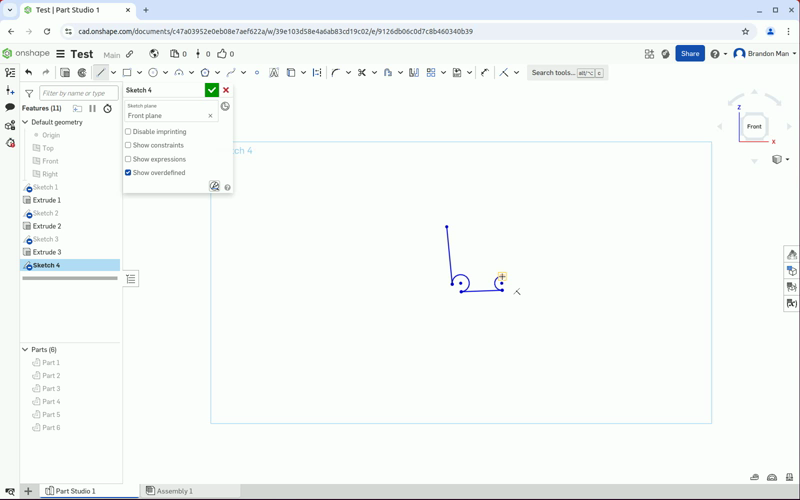
mouse_move(532, 276)
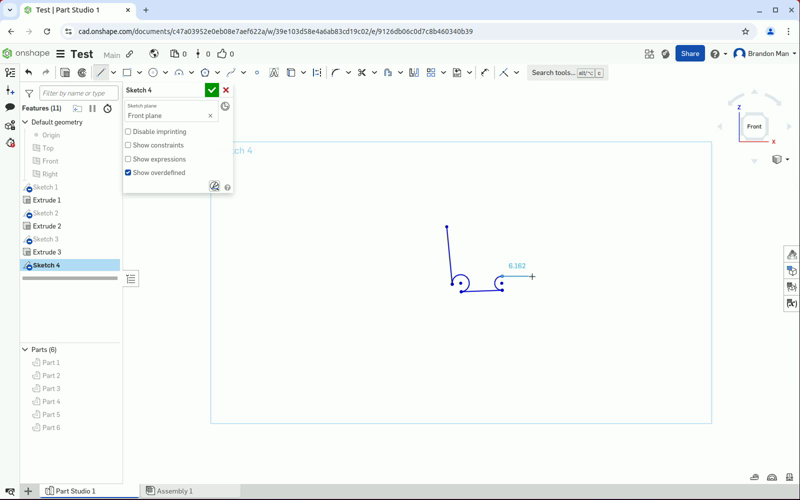
mouse_move(478, 275)
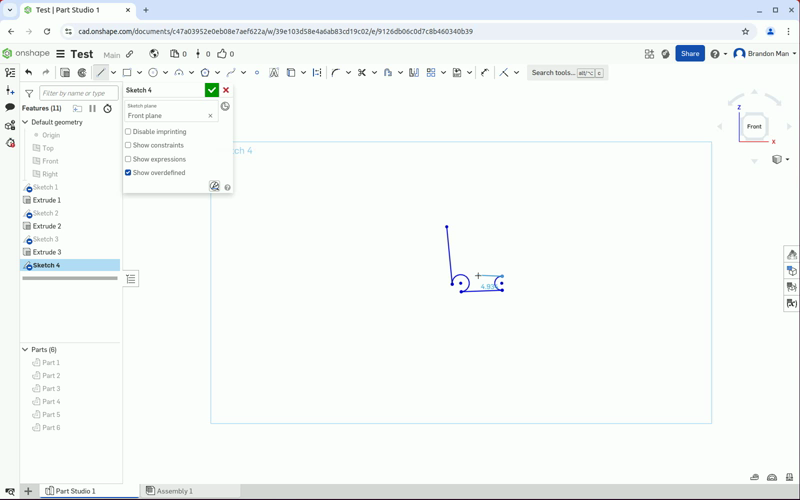
click(478, 275)
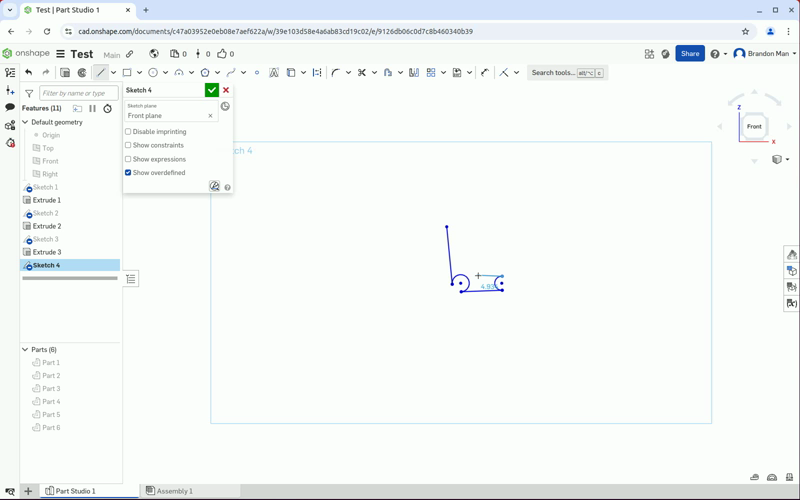
key_up(shift)
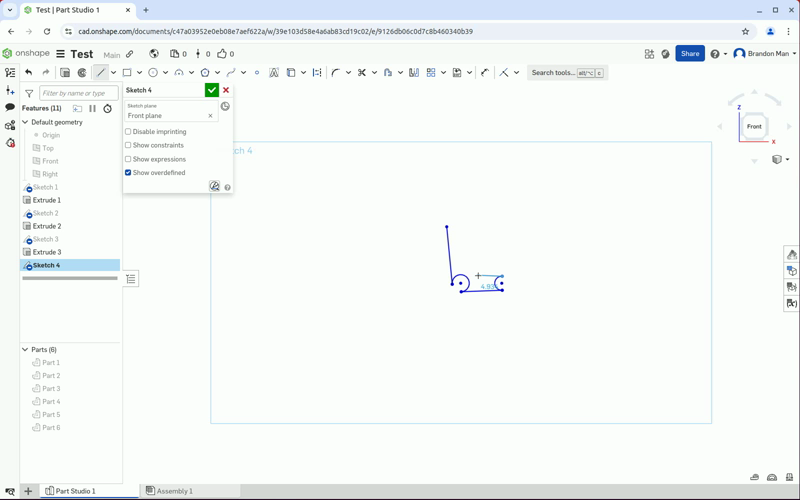
key(esc)
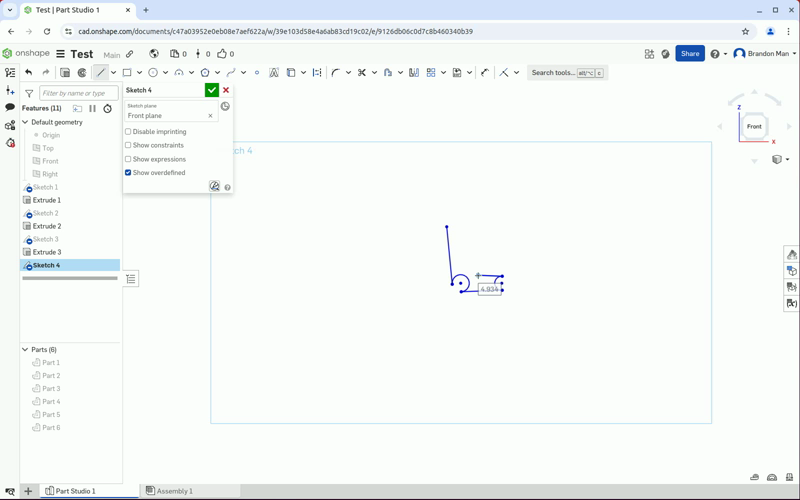
key(a)
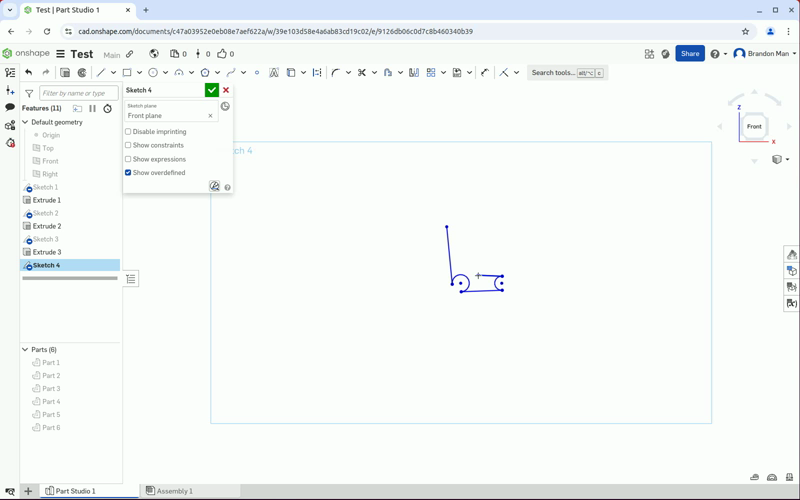
mouse_move(478, 275)
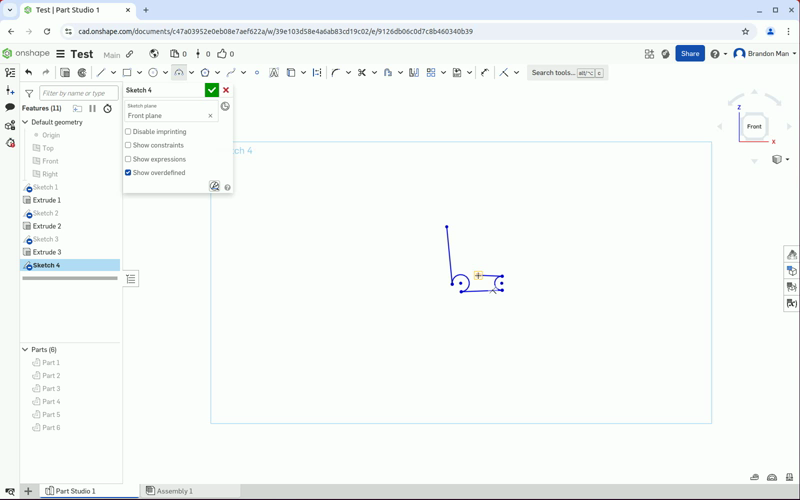
click(478, 275)
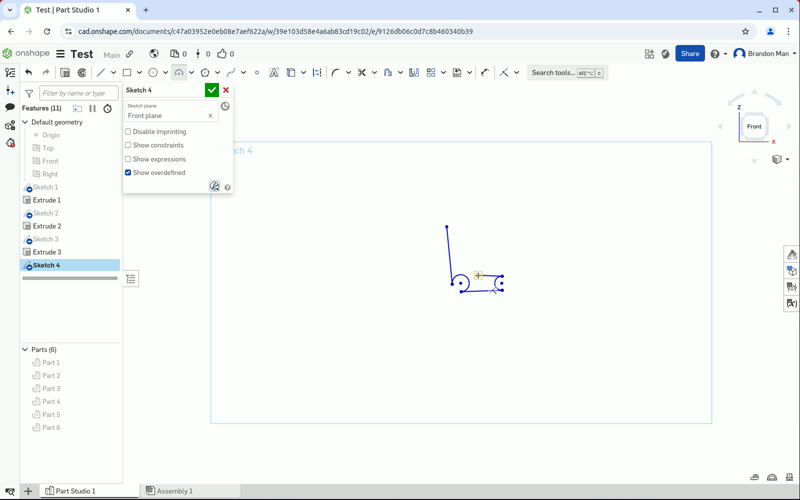
key_down(shift)
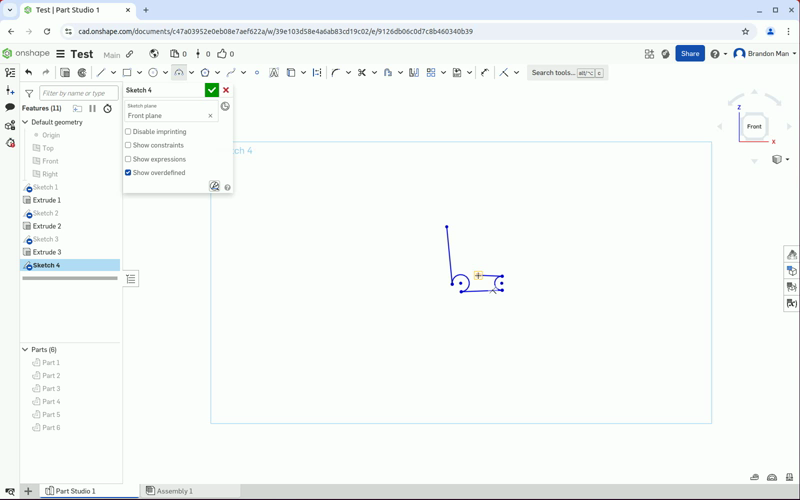
mouse_move(471, 267)
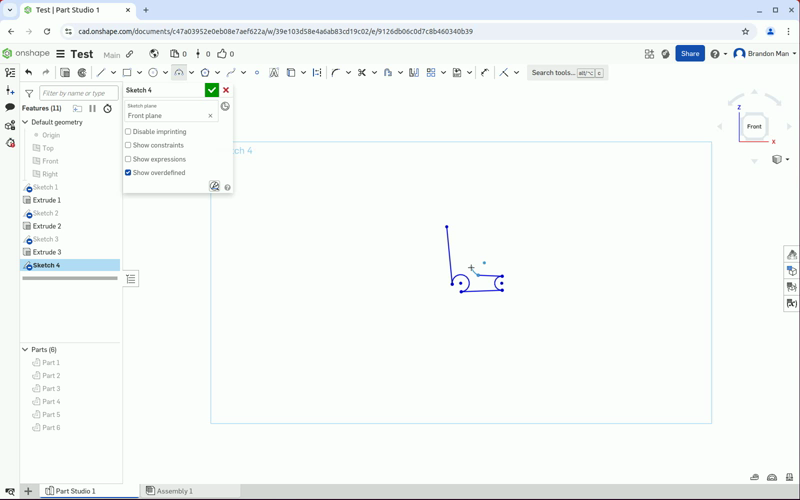
click(471, 267)
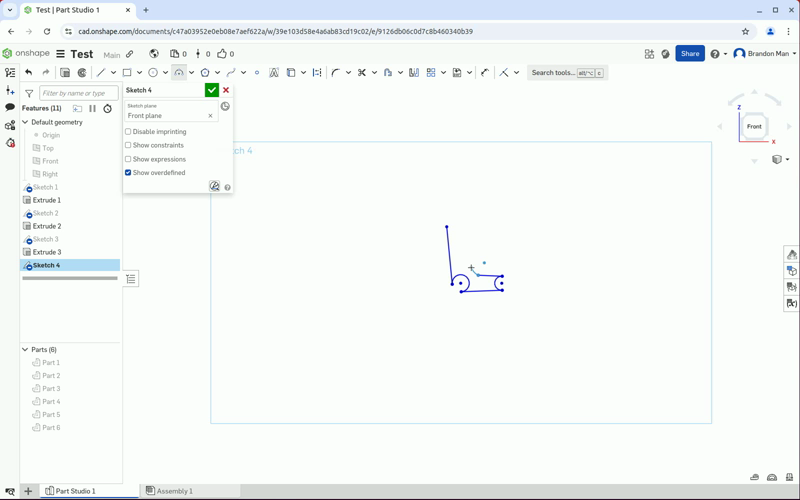
mouse_move(473, 272)
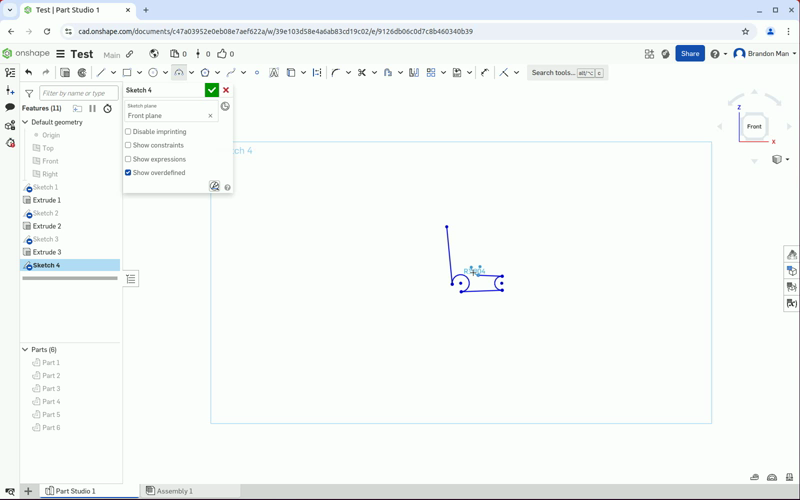
click(473, 272)
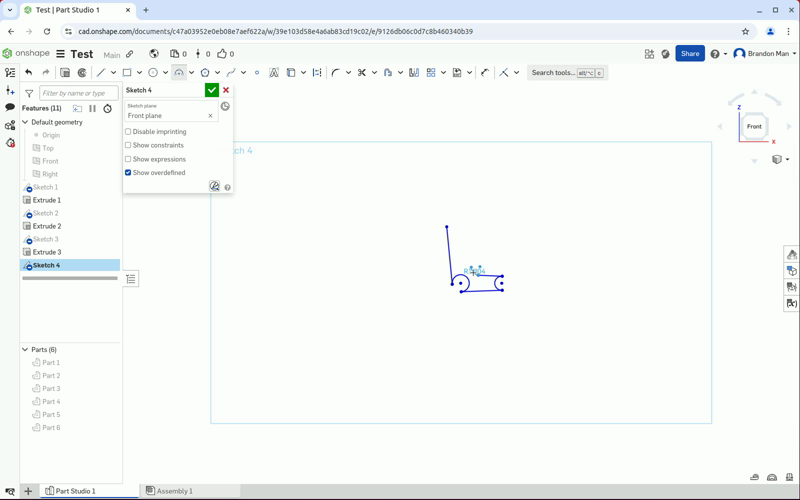
key_up(shift)
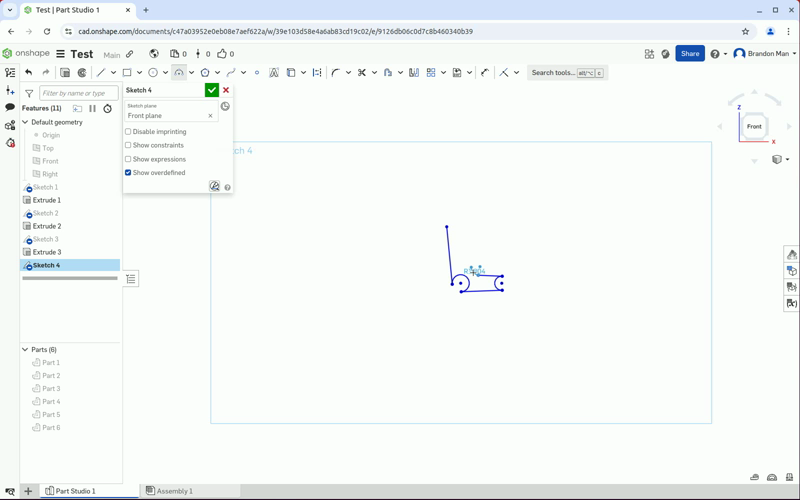
key(esc)
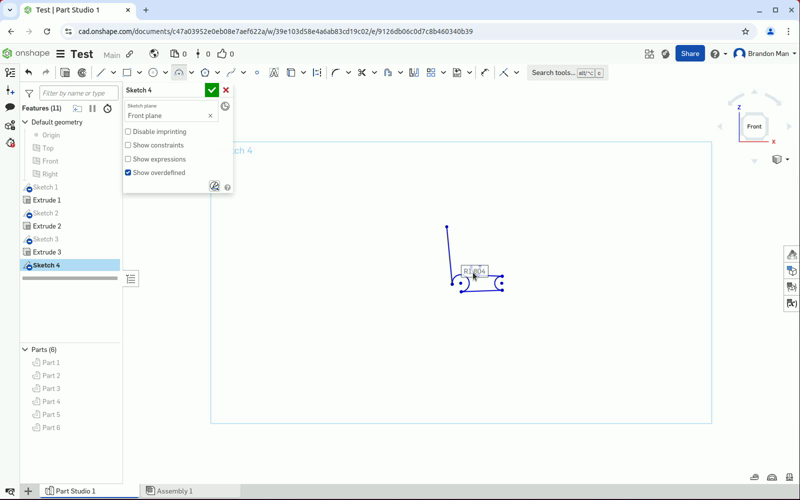
key(l)
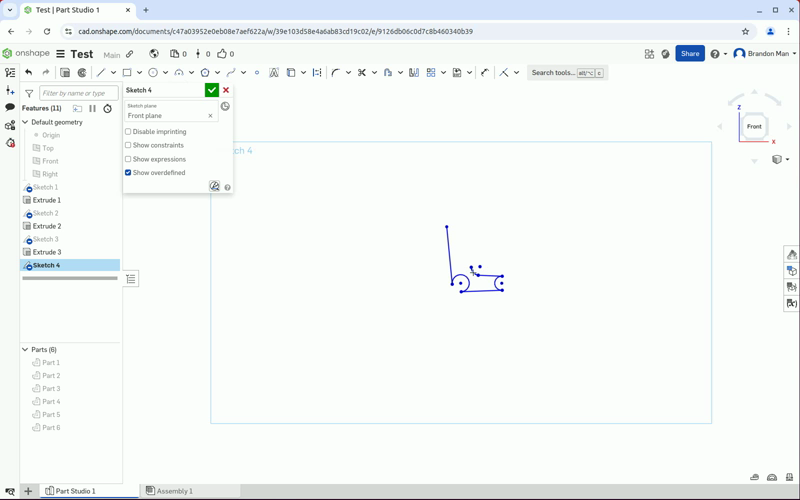
mouse_move(471, 267)
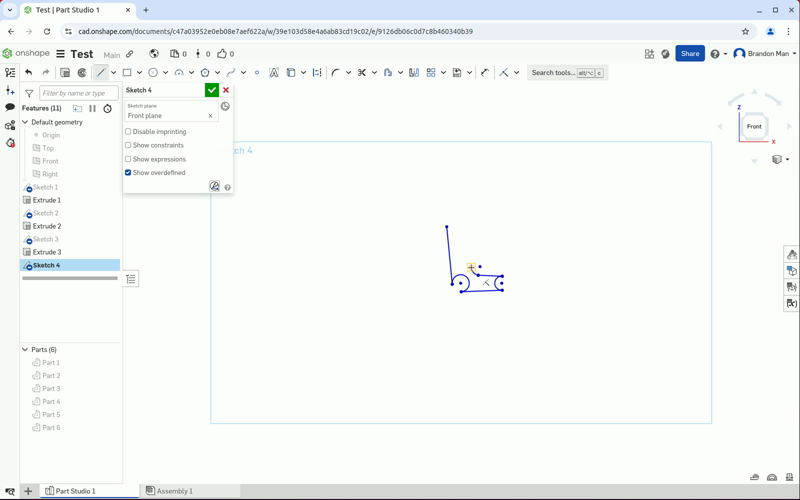
click(471, 267)
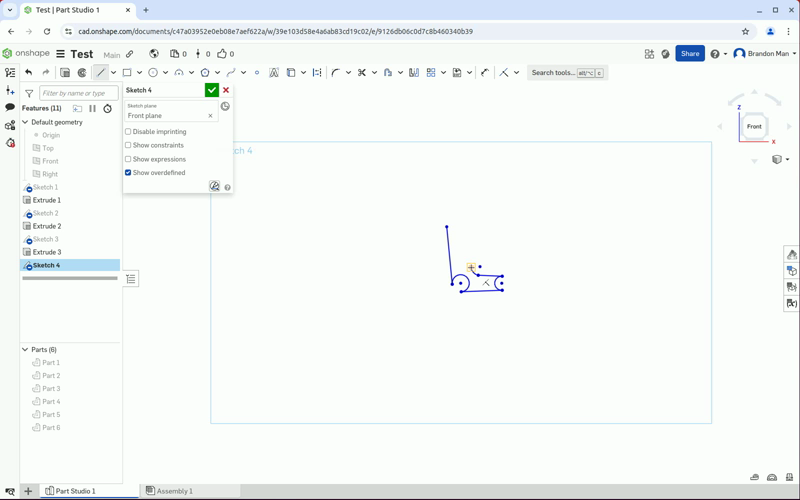
key_down(shift)
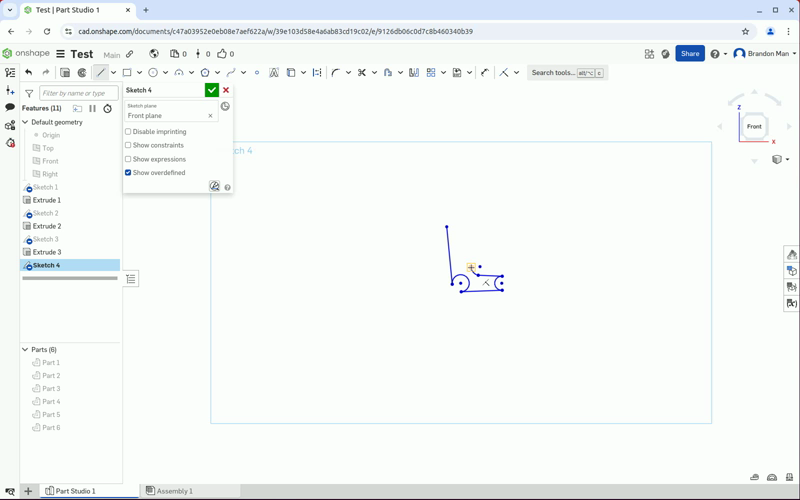
mouse_move(501, 267)
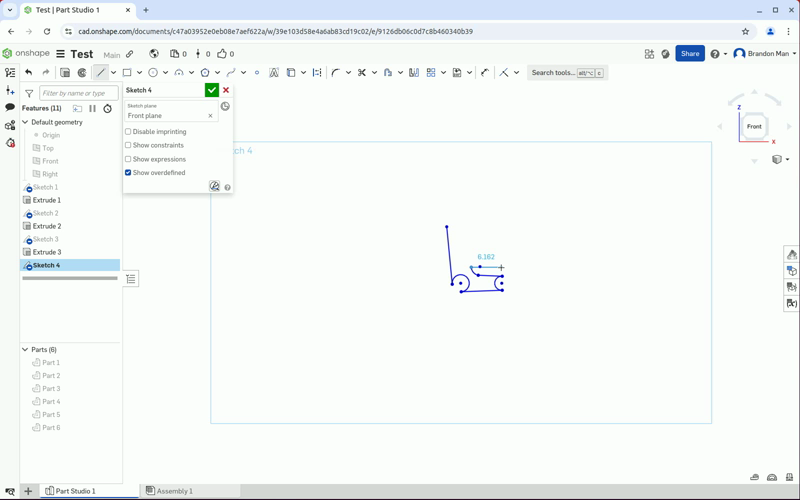
mouse_move(474, 229)
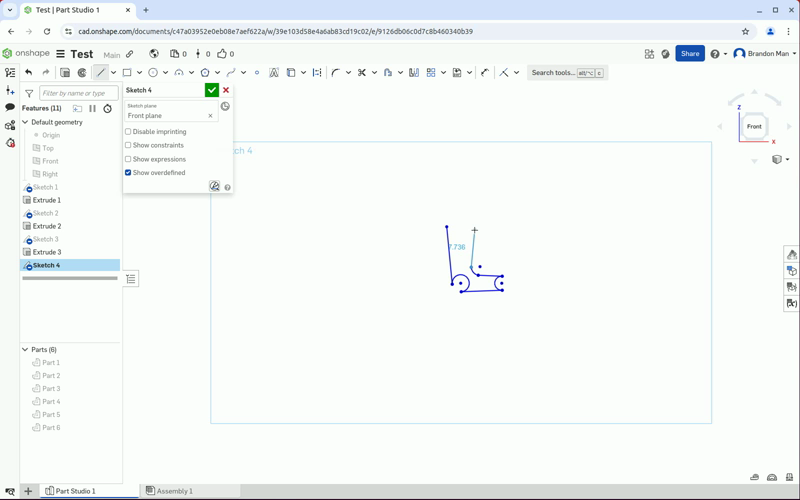
click(474, 229)
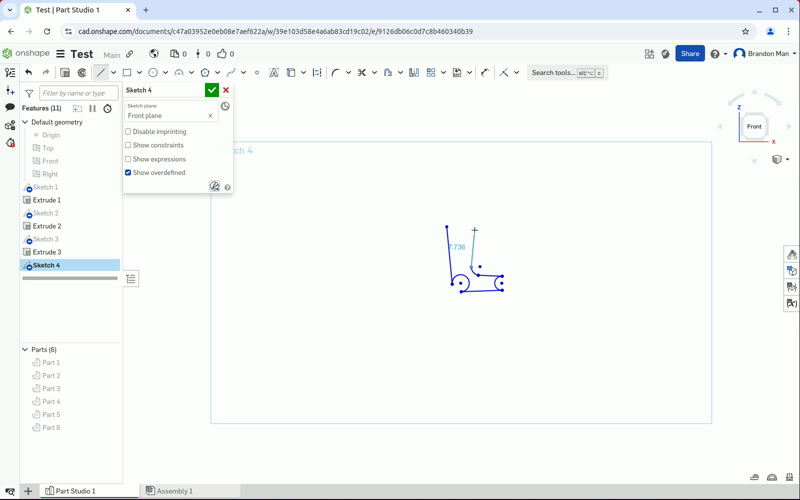
key_up(shift)
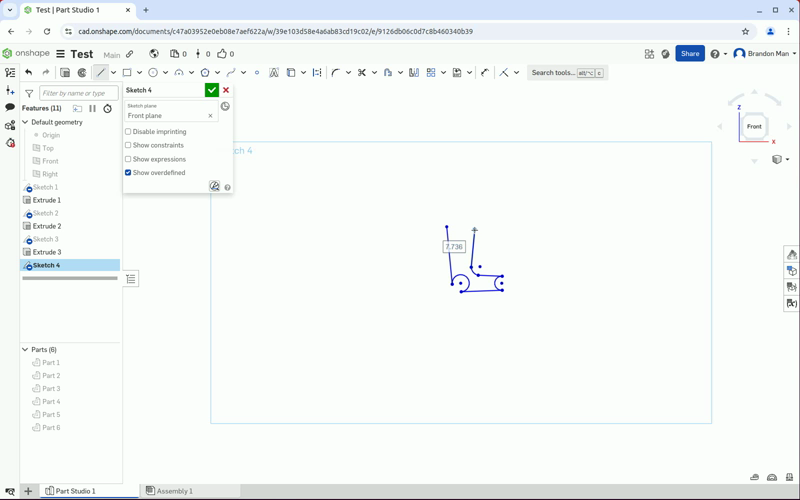
key(esc)
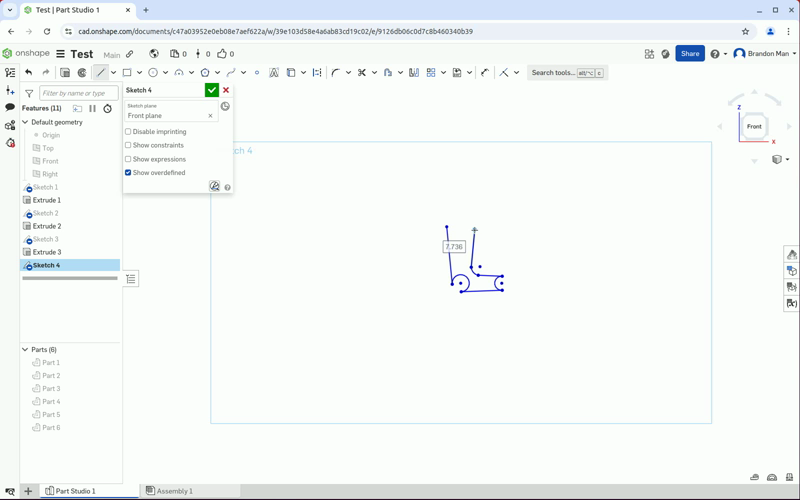
key(a)
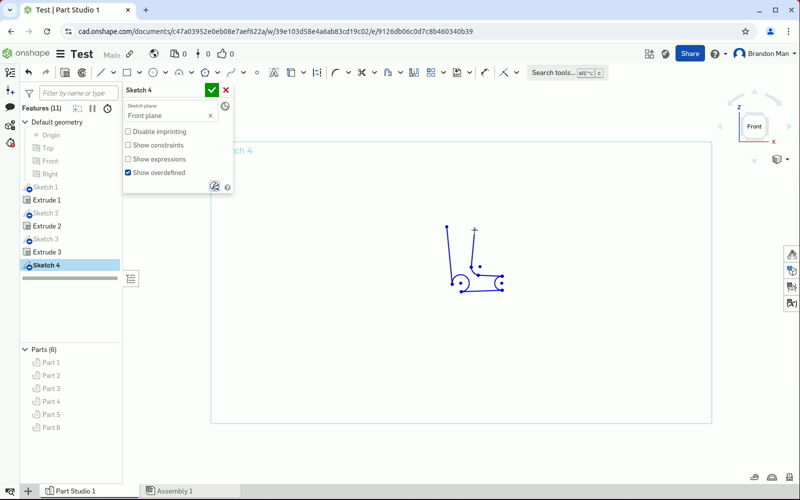
mouse_move(474, 229)
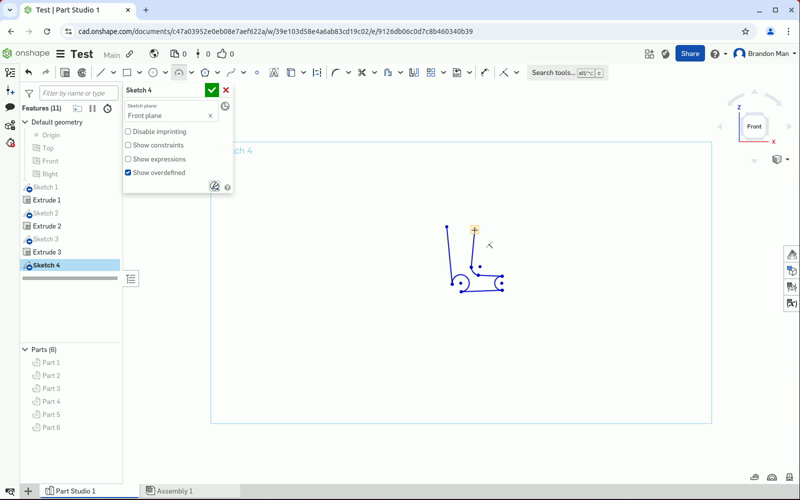
click(474, 229)
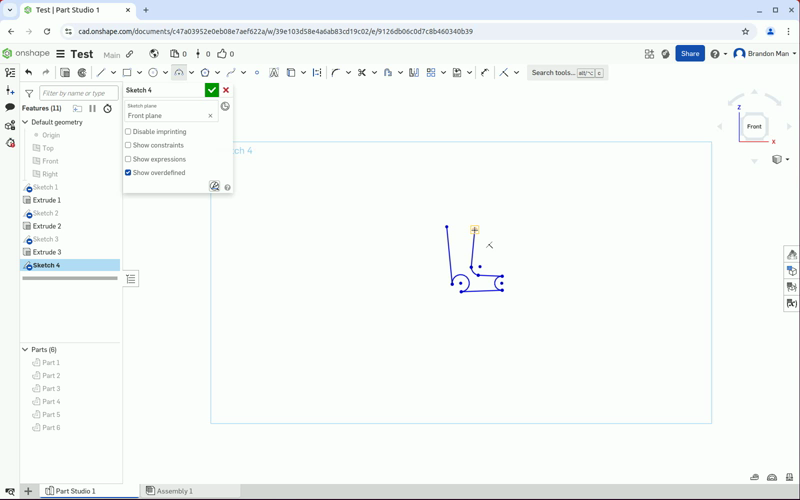
mouse_move(446, 226)
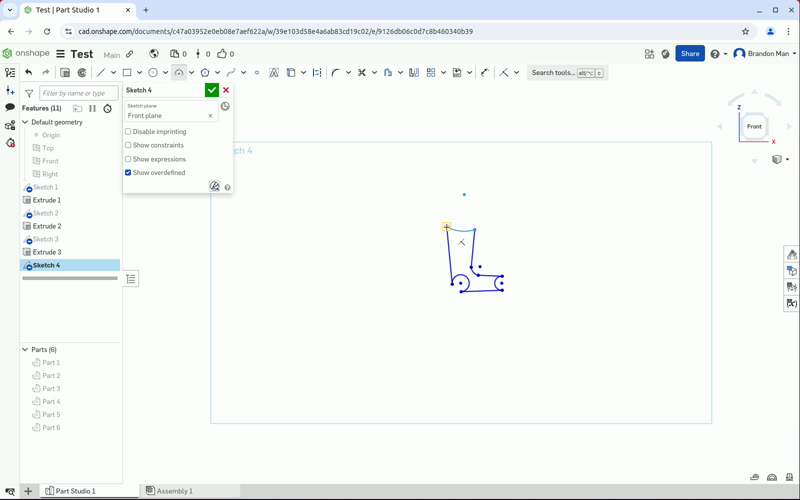
click(446, 226)
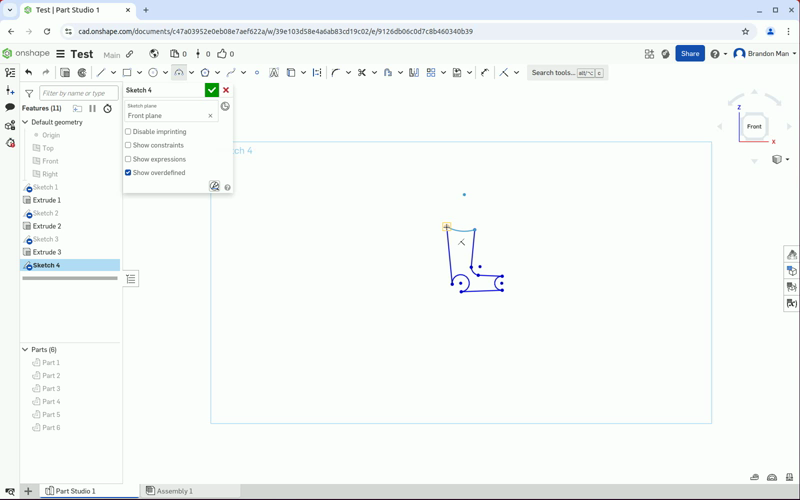
key_down(shift)
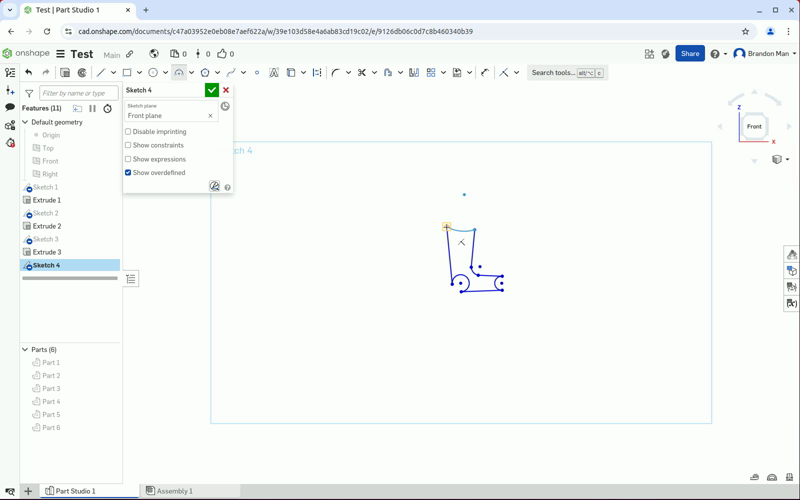
mouse_move(459, 239)
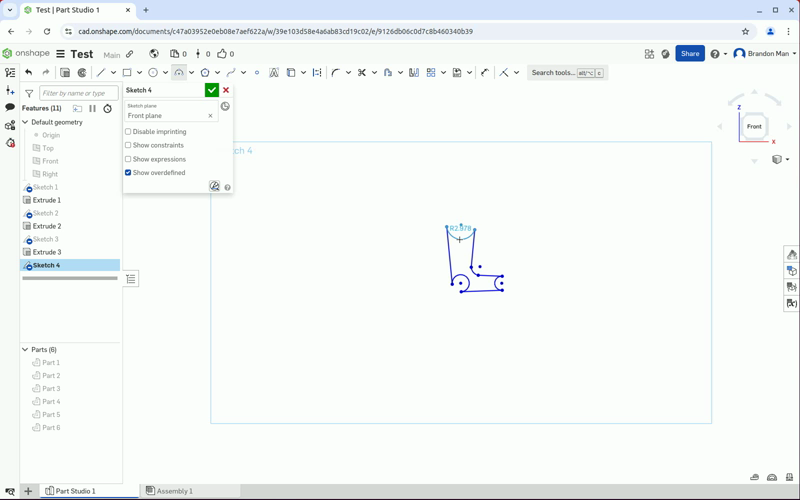
click(459, 239)
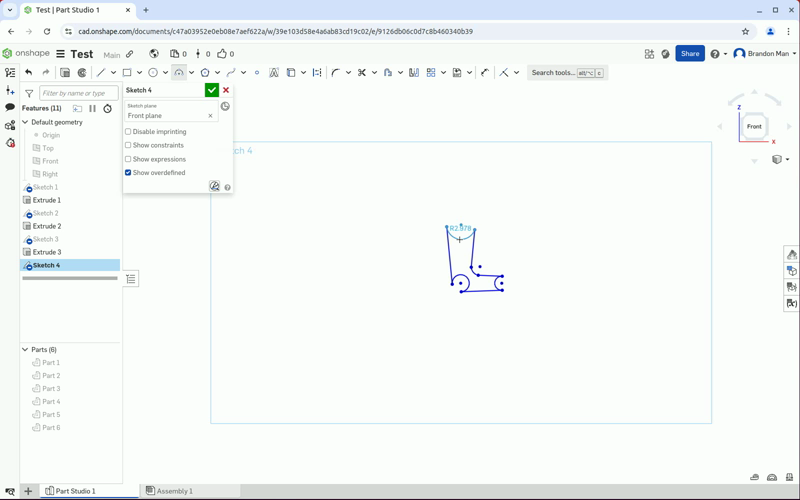
key_up(shift)
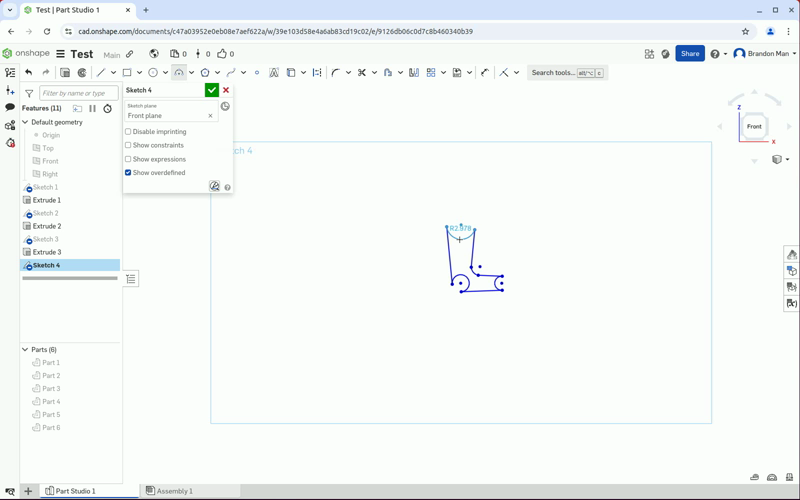
key(esc)
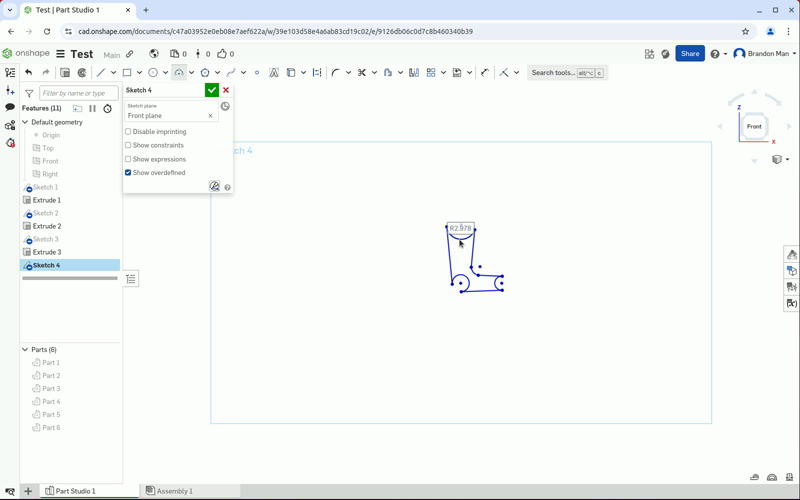
mouse_move(457, 267)
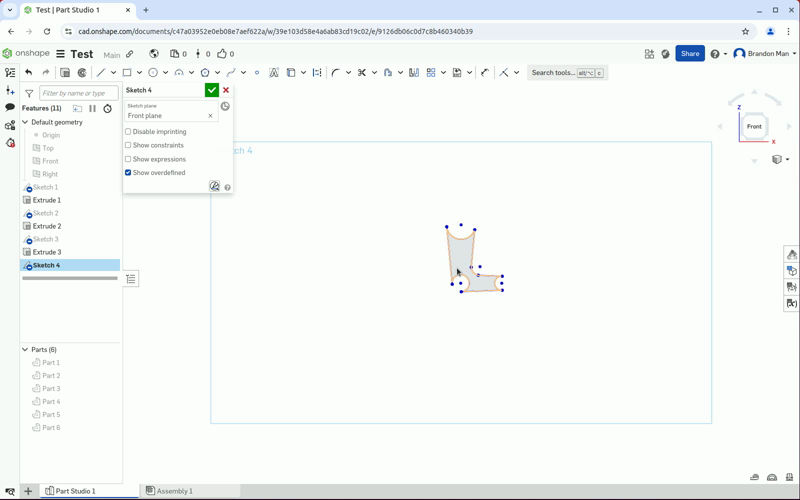
scroll(6)
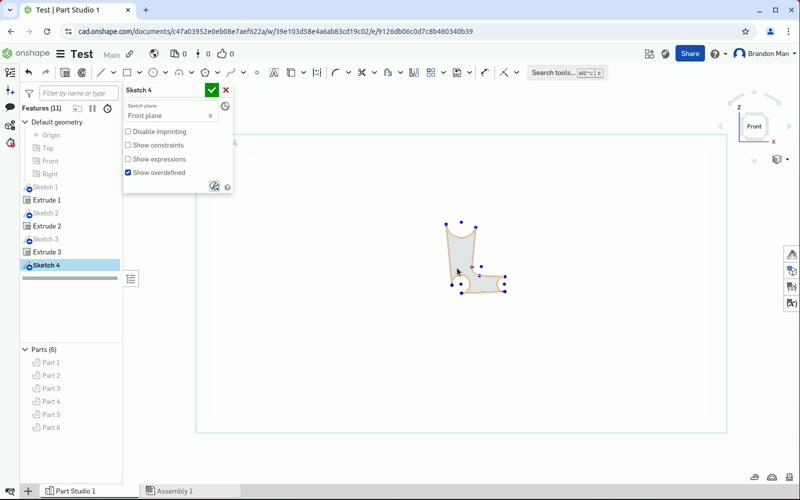
scroll(6)
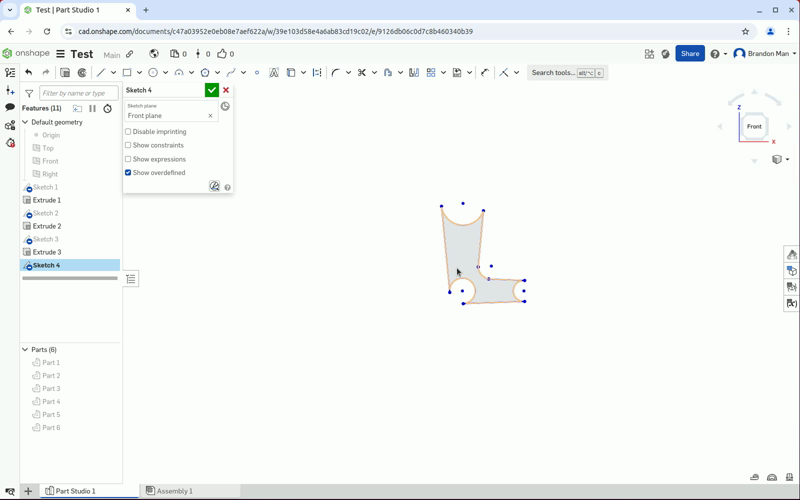
scroll(6)
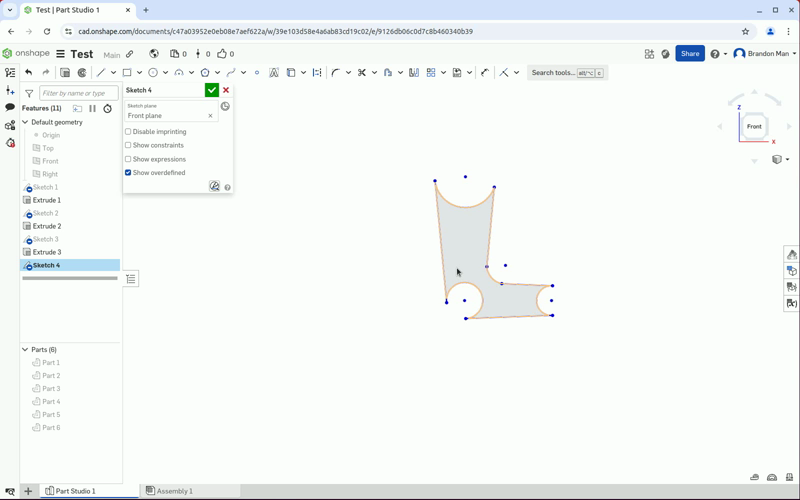
scroll(6)
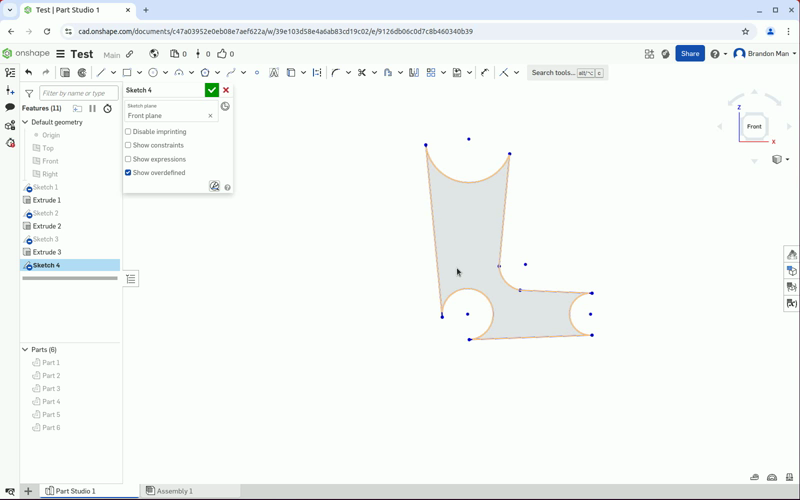
scroll(6)
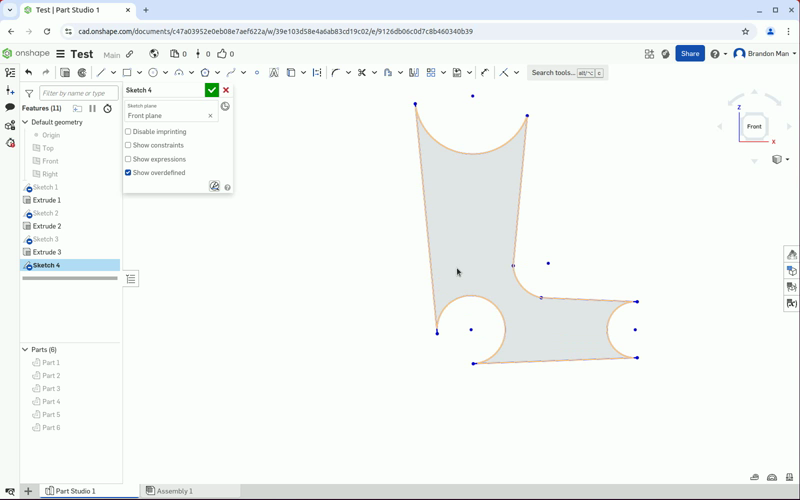
scroll(6)
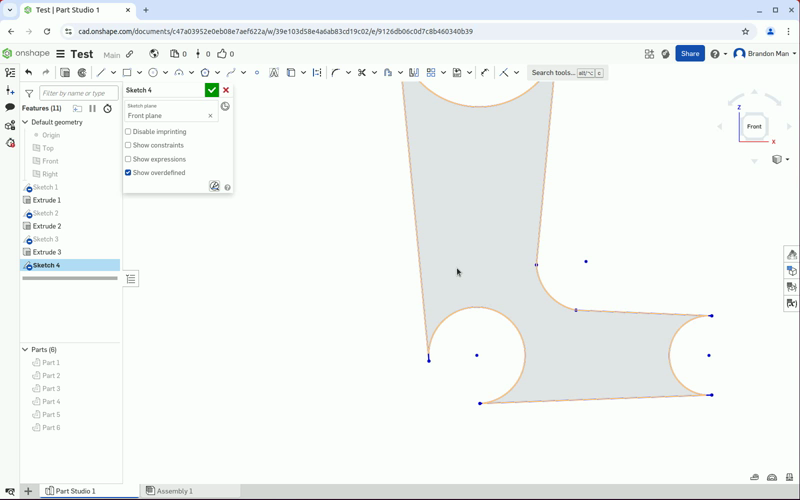
scroll(6)
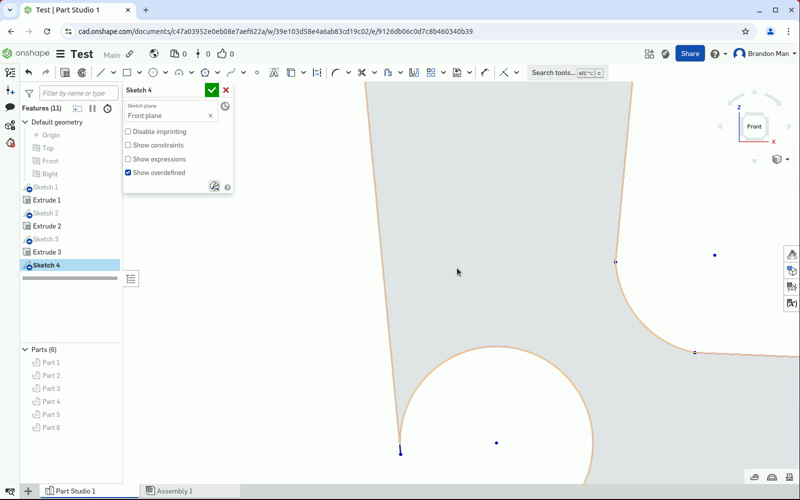
click(457, 267)
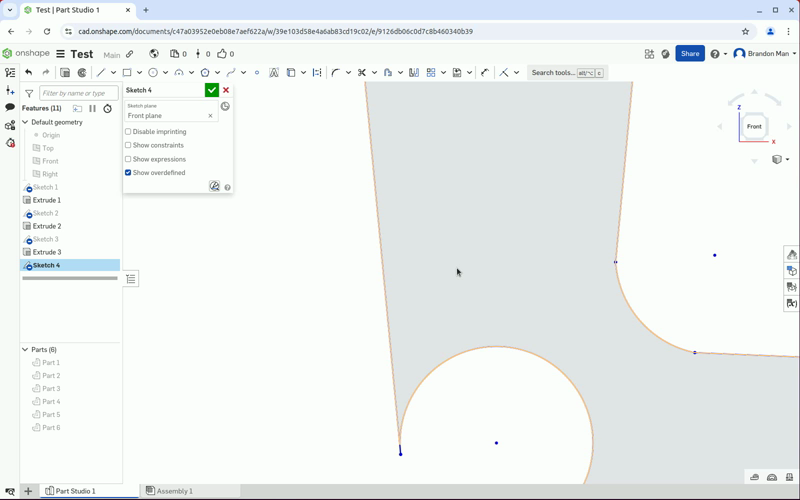
scroll(-6)
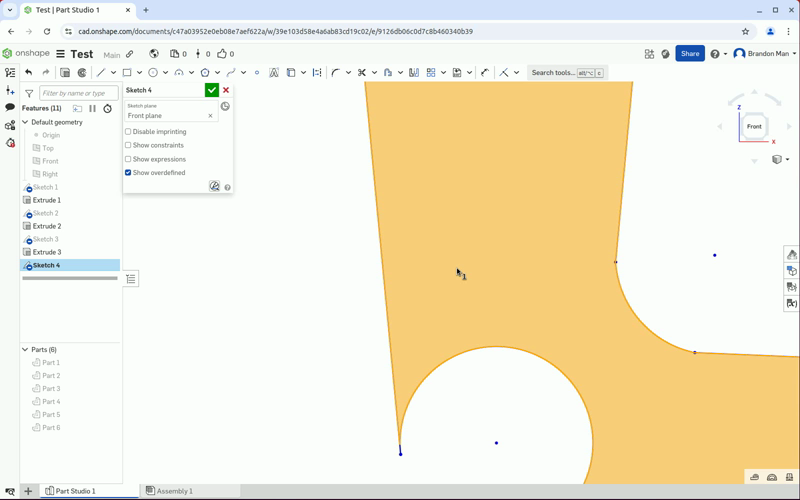
scroll(-6)
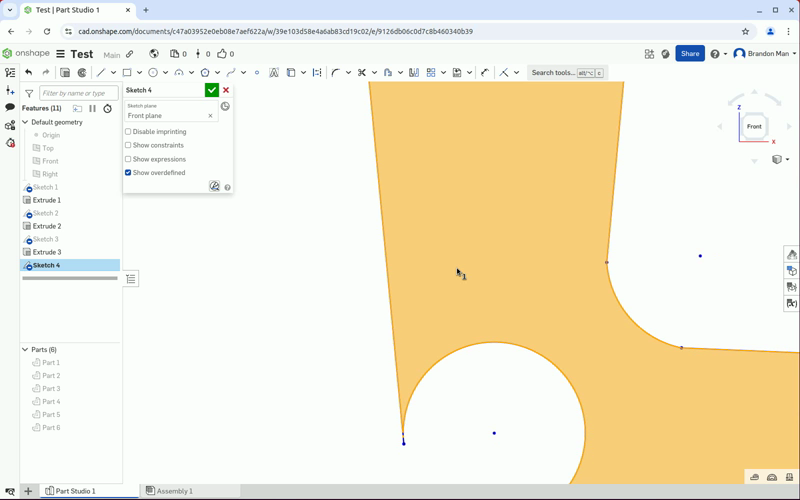
scroll(-6)
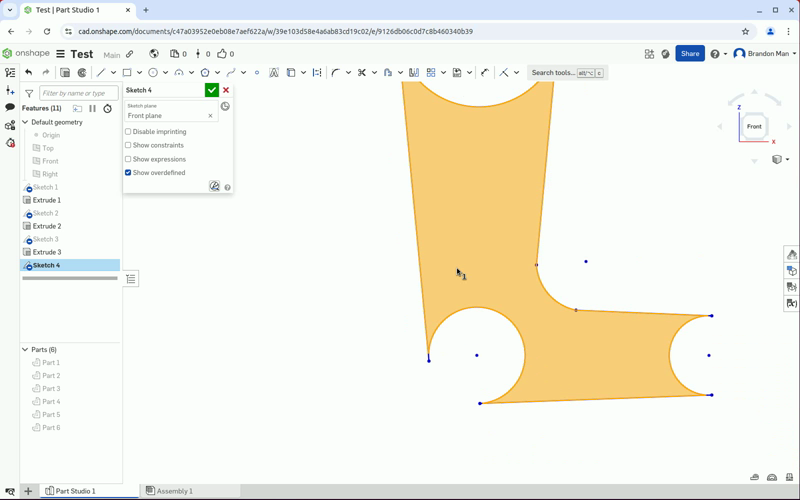
scroll(-6)
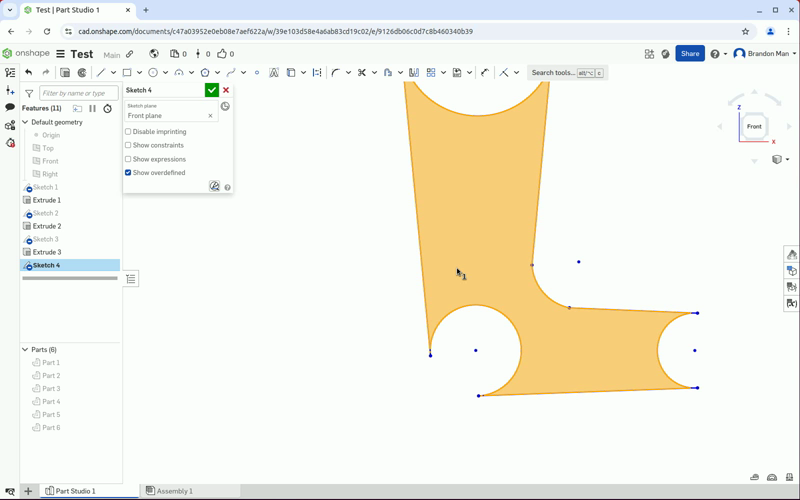
scroll(-6)
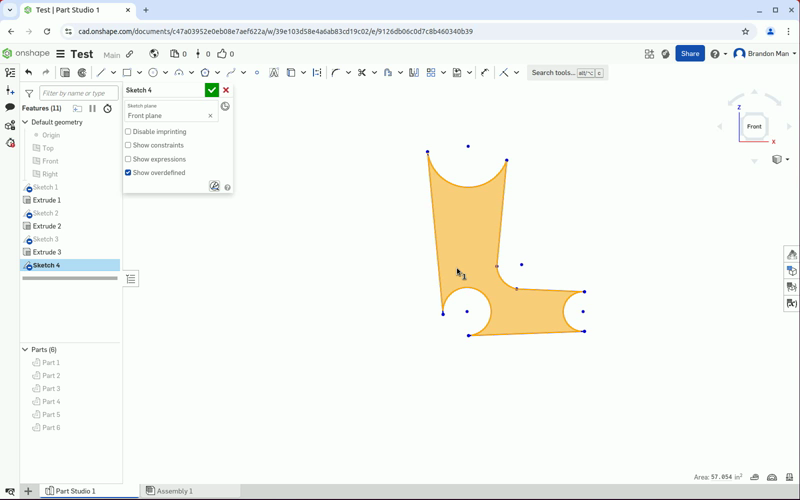
scroll(-6)
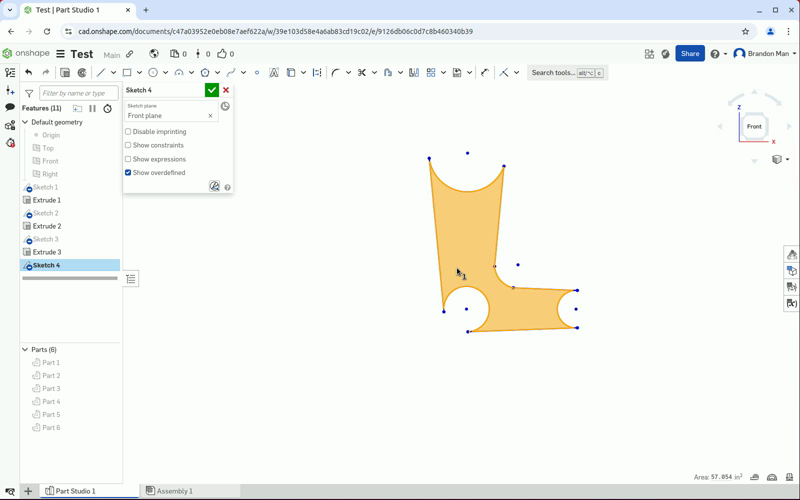
scroll(-6)
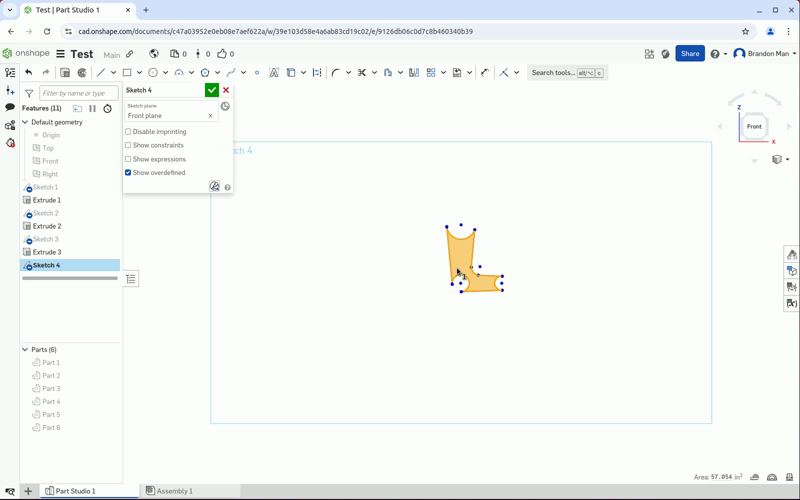
mouse_move(73, 352)
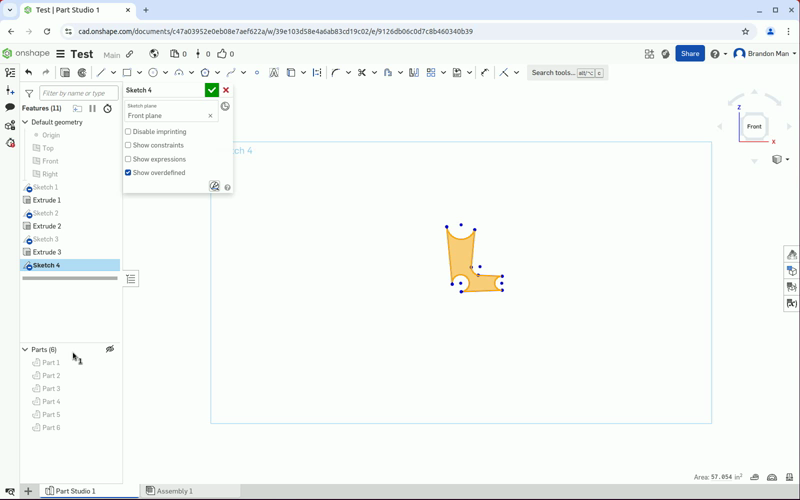
key(shift+y)
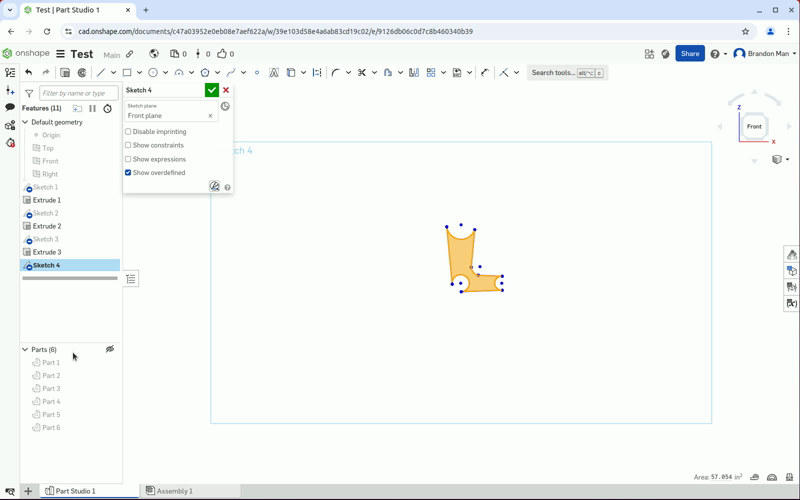
key(shift+e)
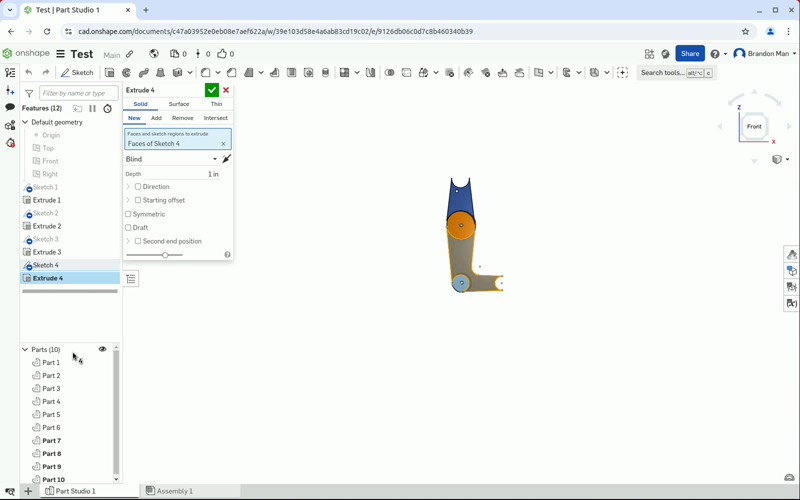
mouse_move(143, 106)
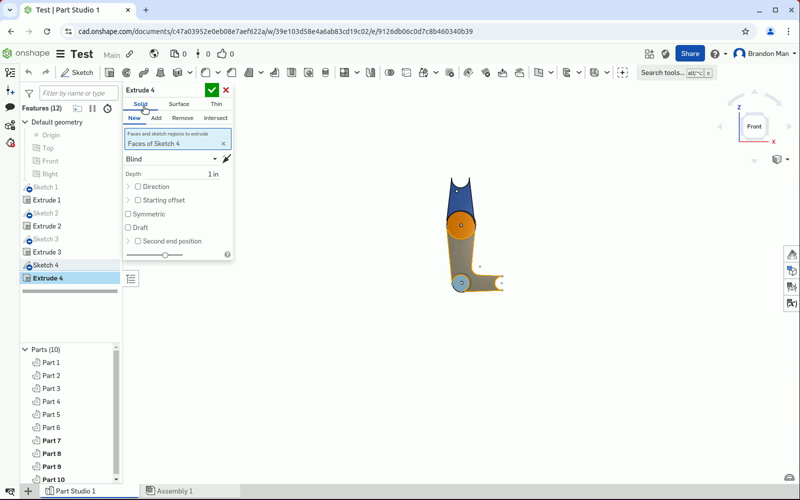
click(143, 106)
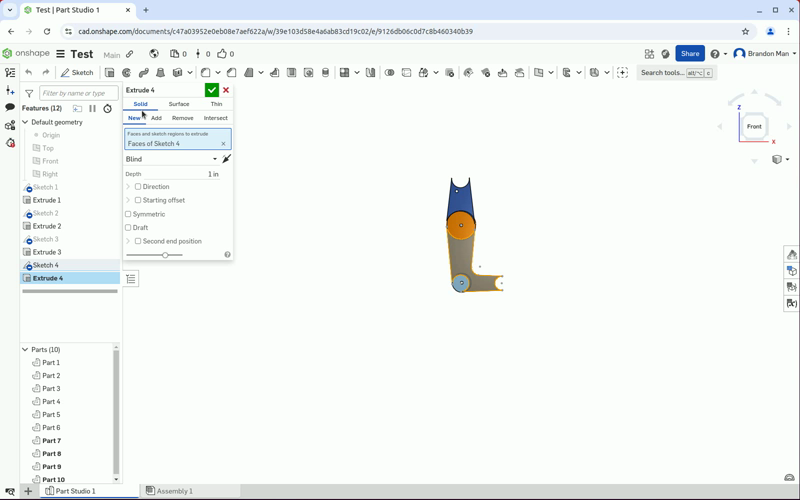
mouse_move(137, 120)
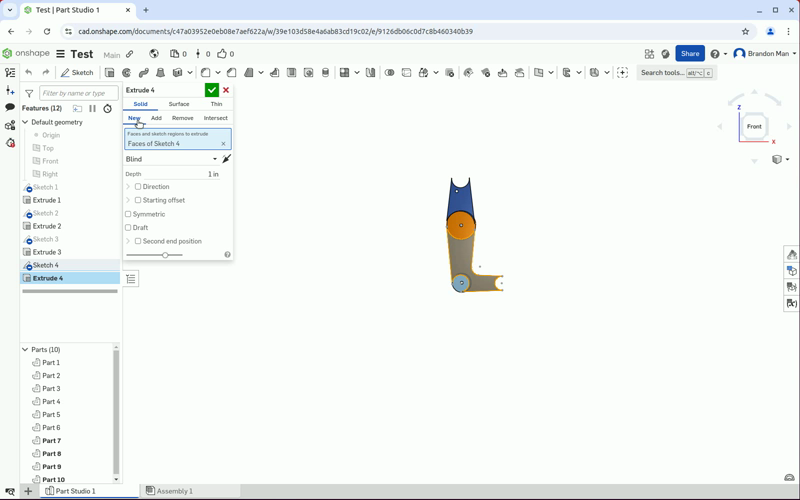
click(137, 120)
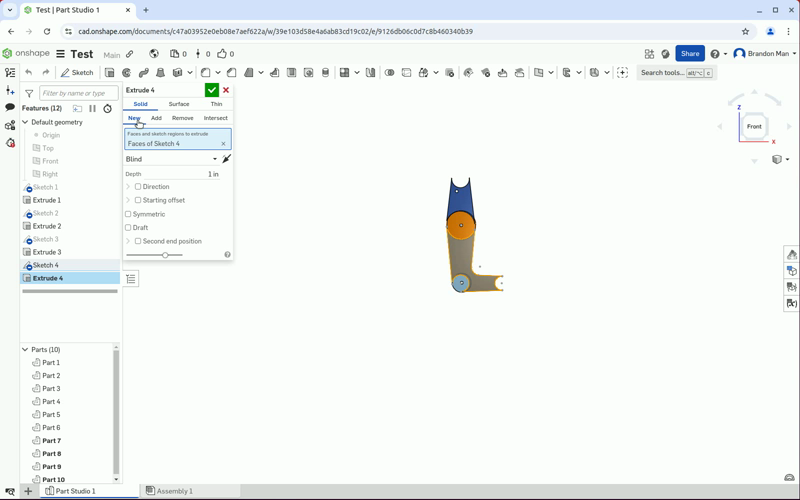
key(tab, 4)
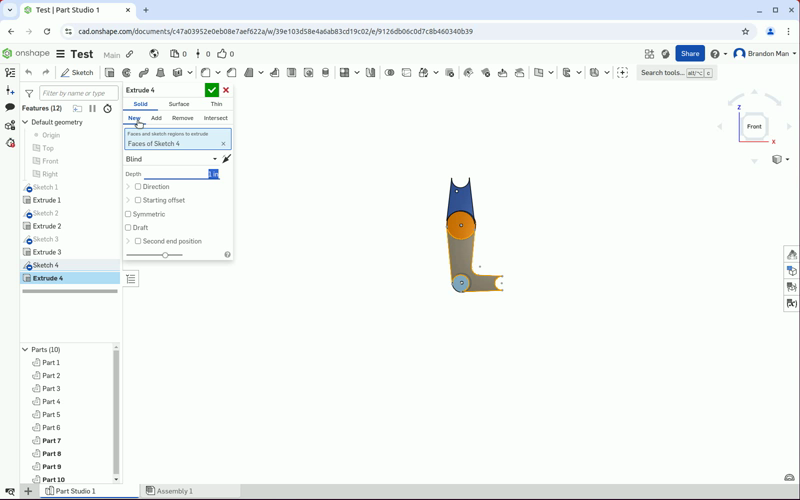
text(0.481)
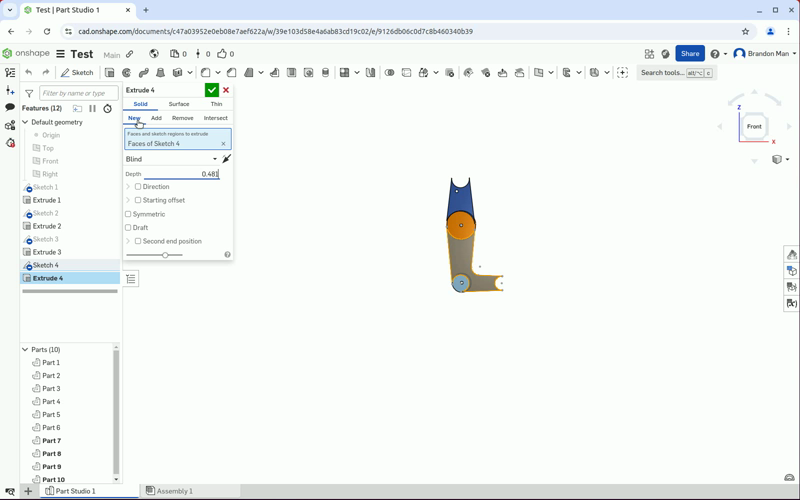
key(enter)
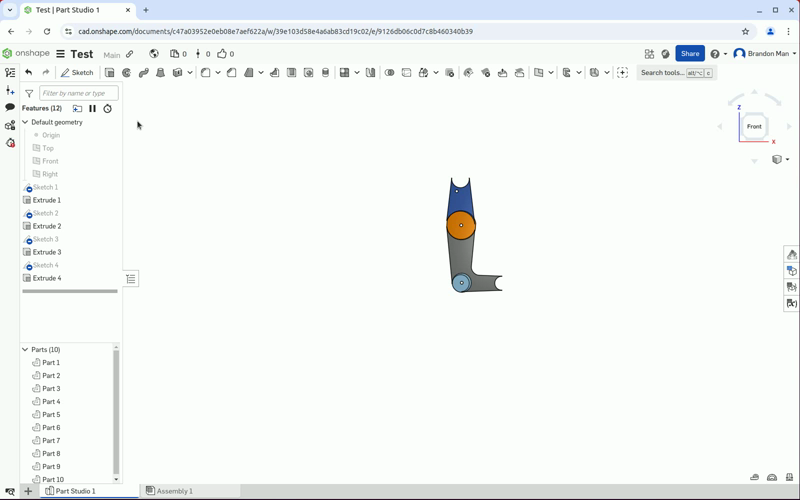
key(shift+h)
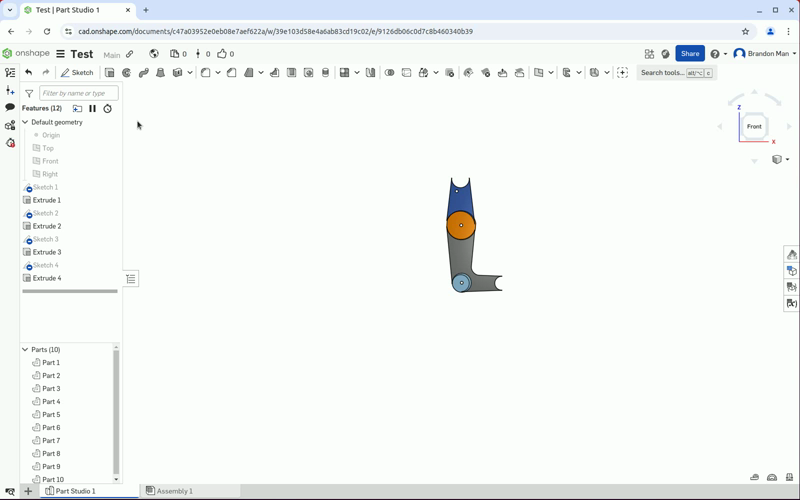
key(shift+h)
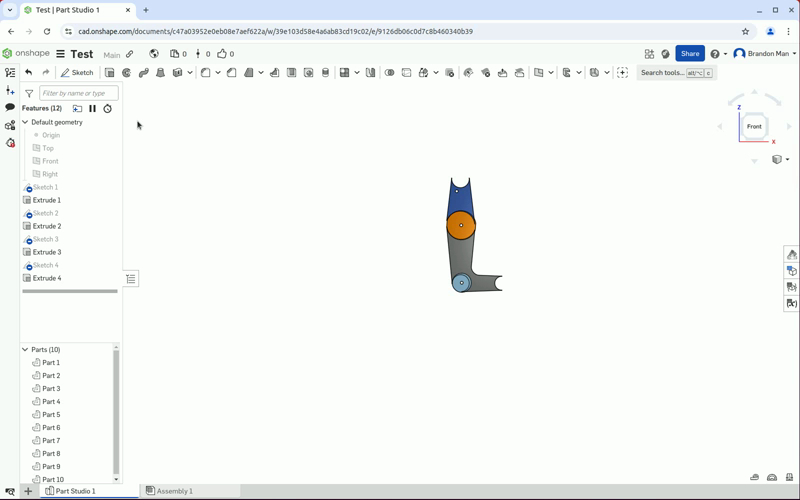
mouse_move(73, 189)
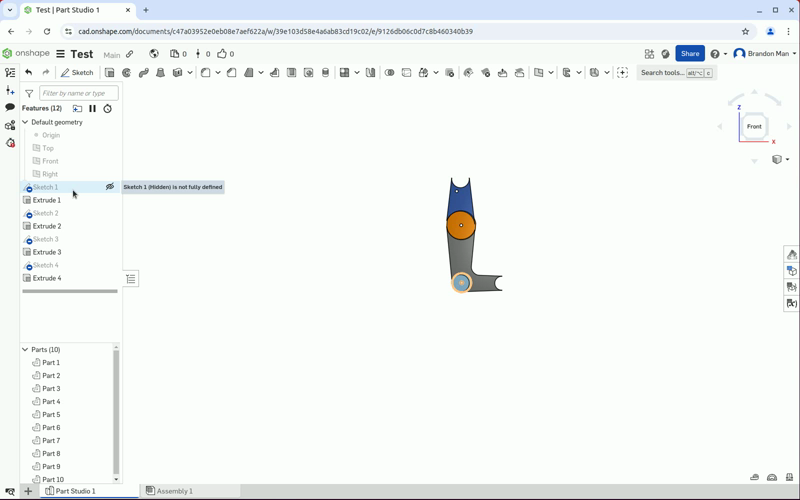
click(73, 189)
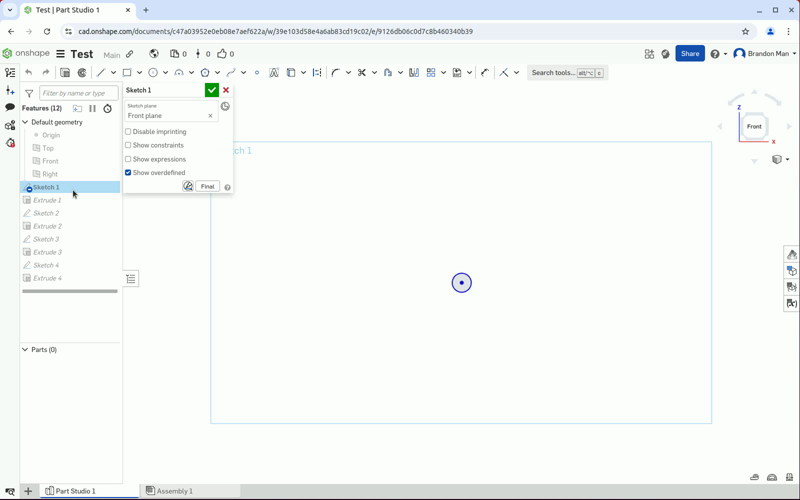
mouse_move(229, 92)
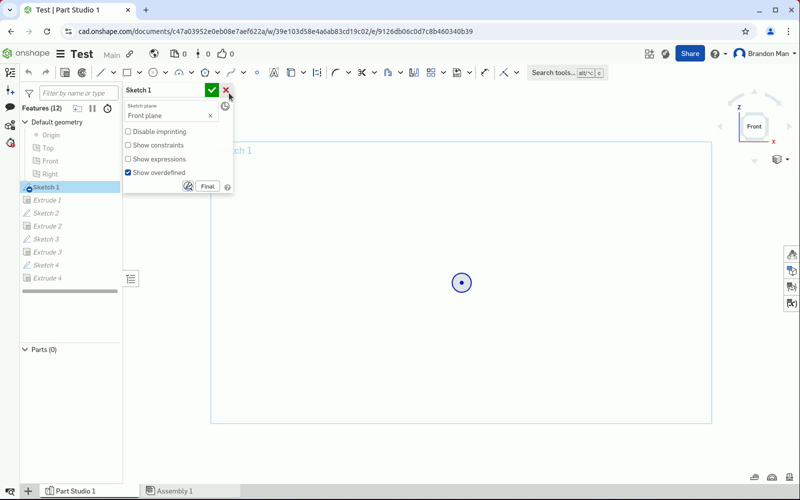
click(229, 92)
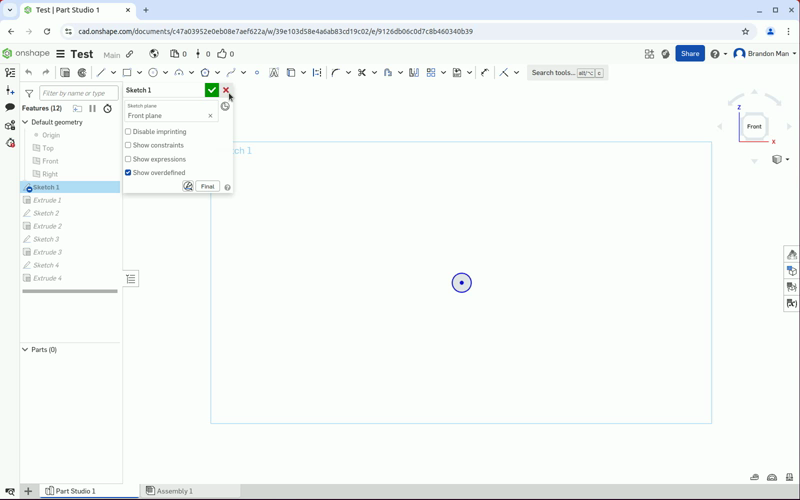
key(shift+s)
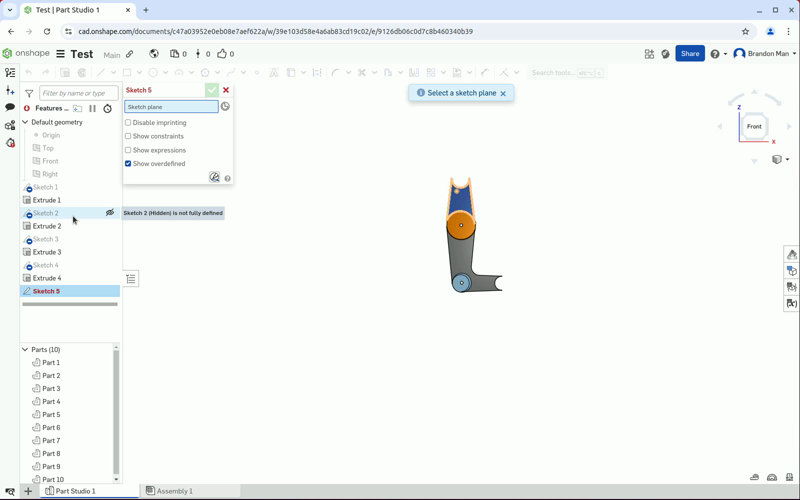
scroll(3)
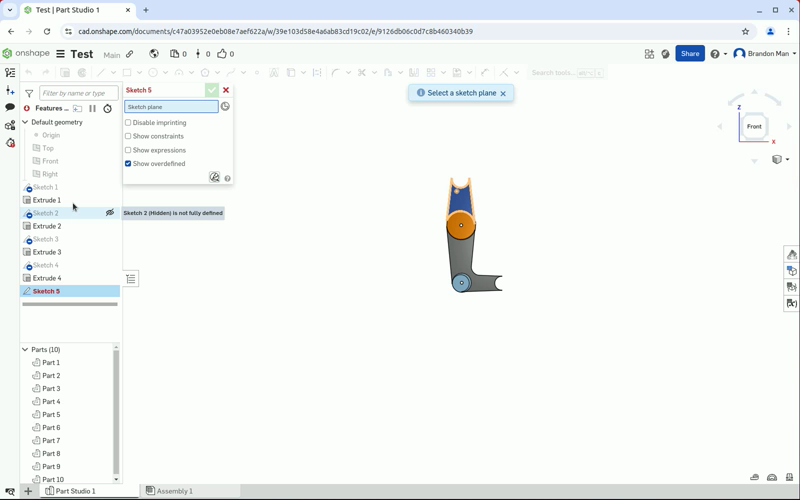
mouse_move(73, 163)
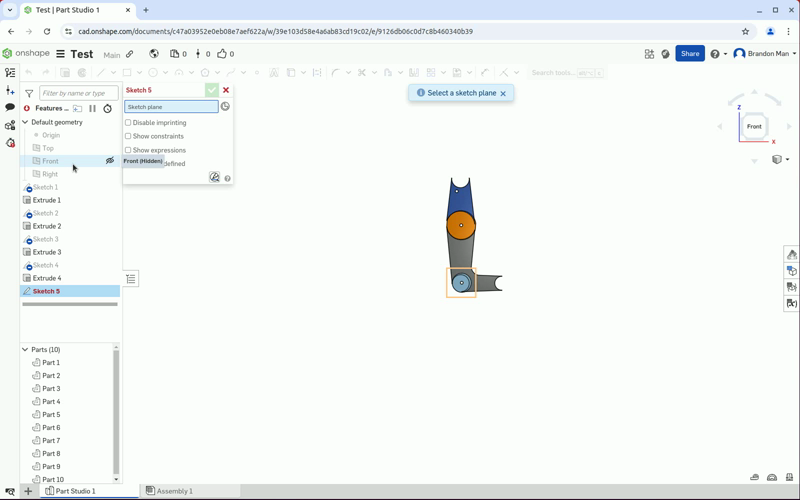
click(73, 163)
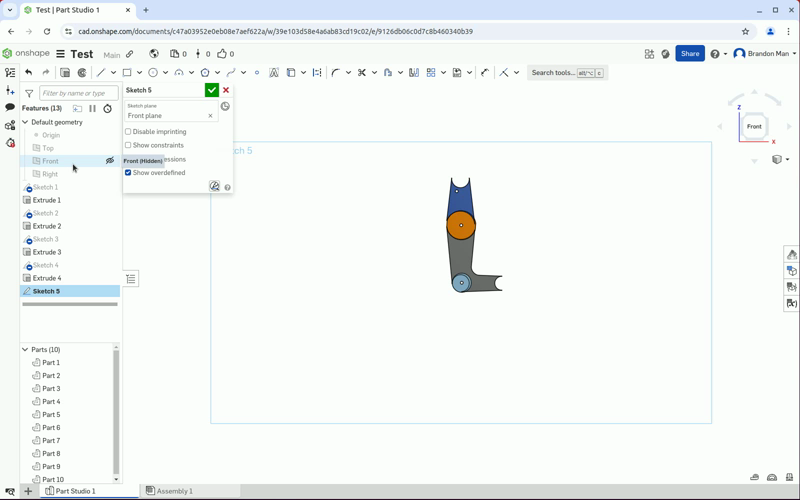
mouse_move(69, 352)
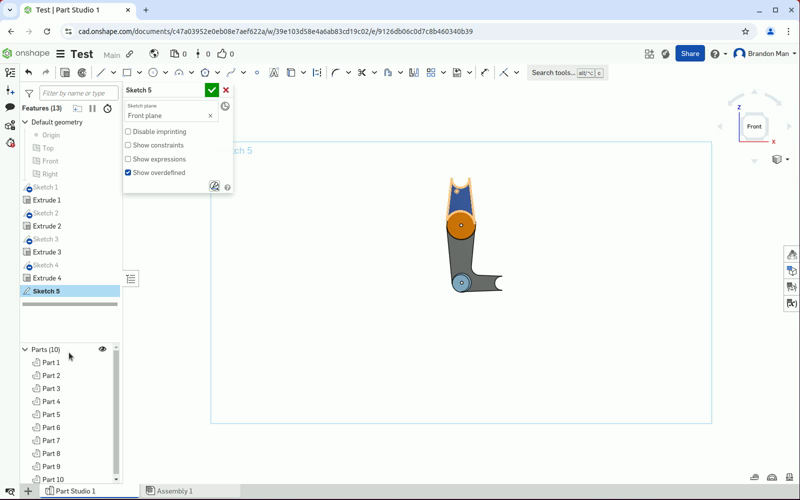
key(y)
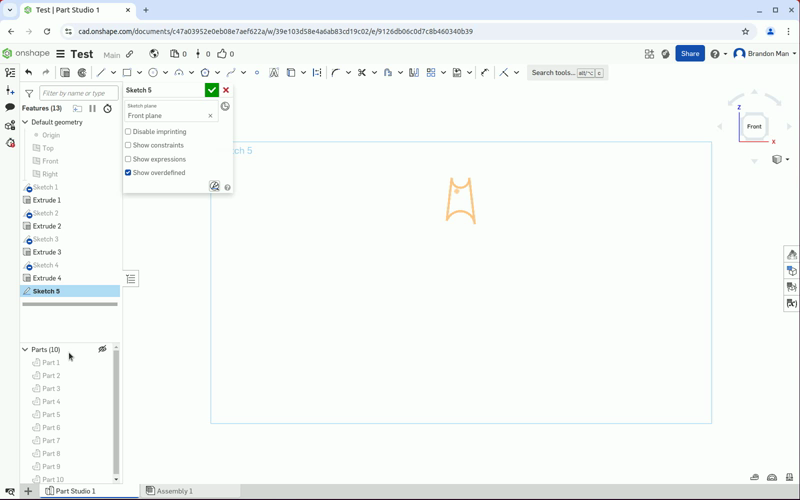
key(c)
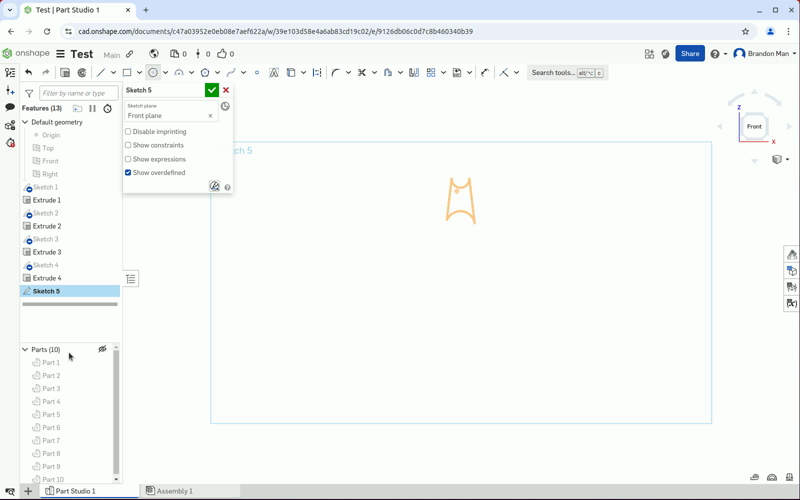
key_down(shift)
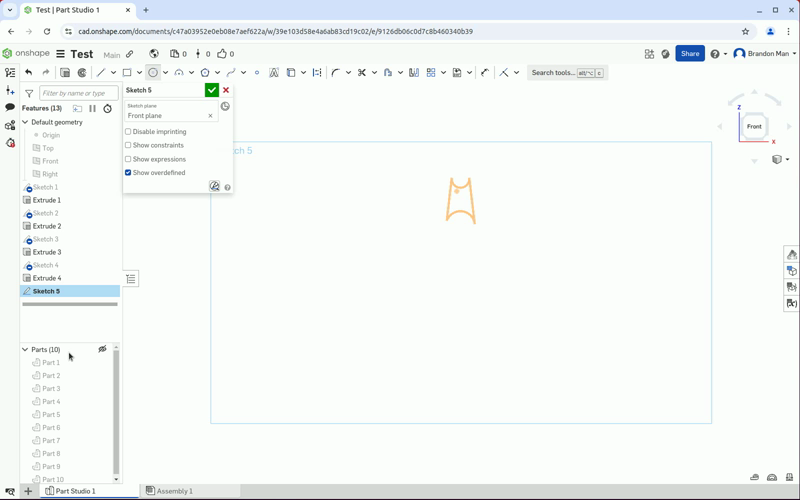
mouse_move(501, 282)
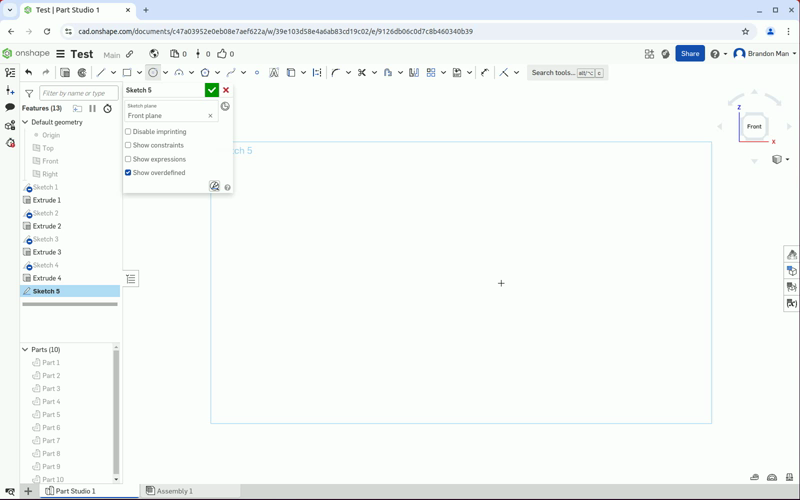
click(501, 282)
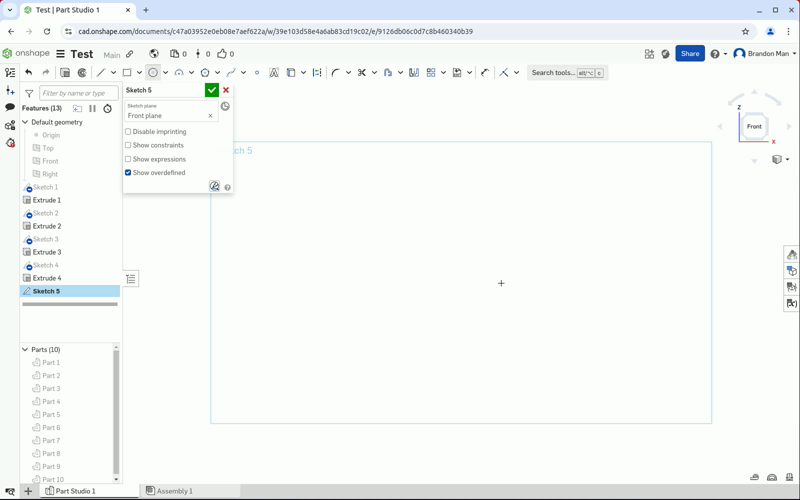
key_up(shift)
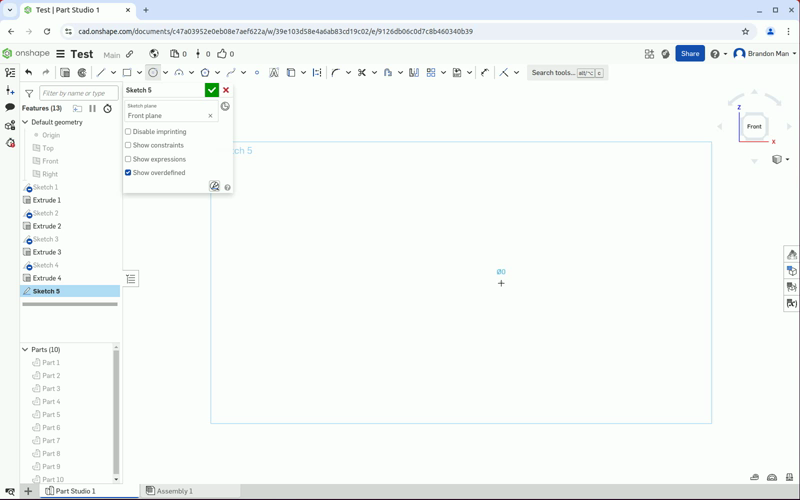
mouse_move(508, 282)
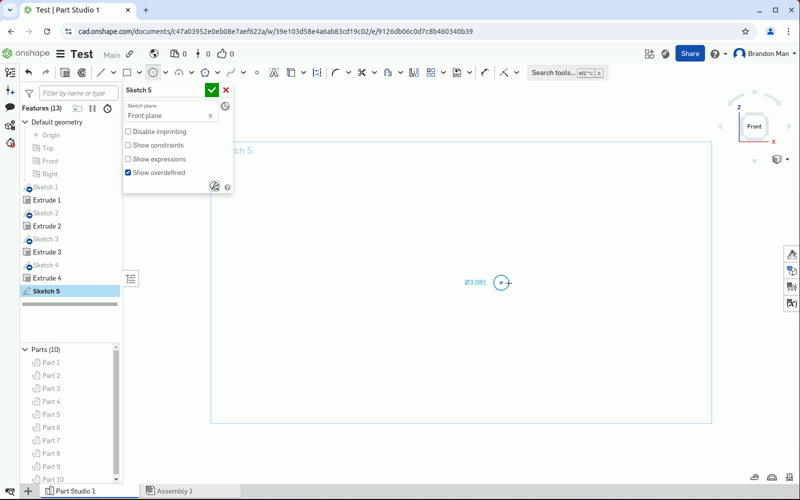
click(508, 282)
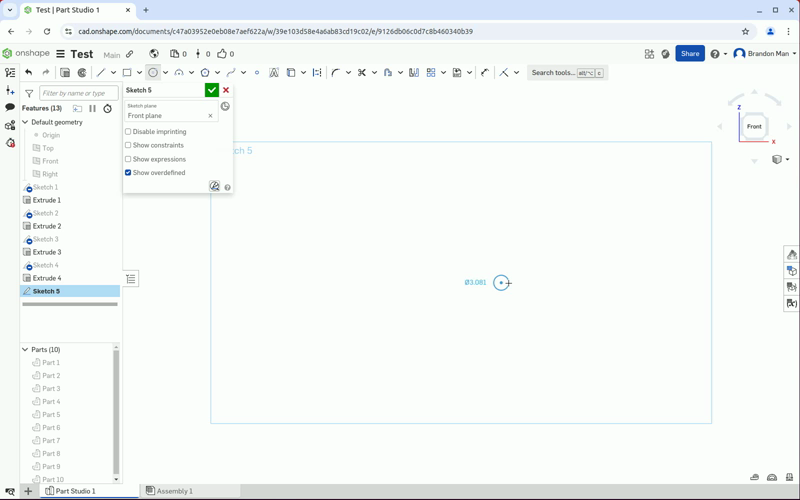
key(esc)
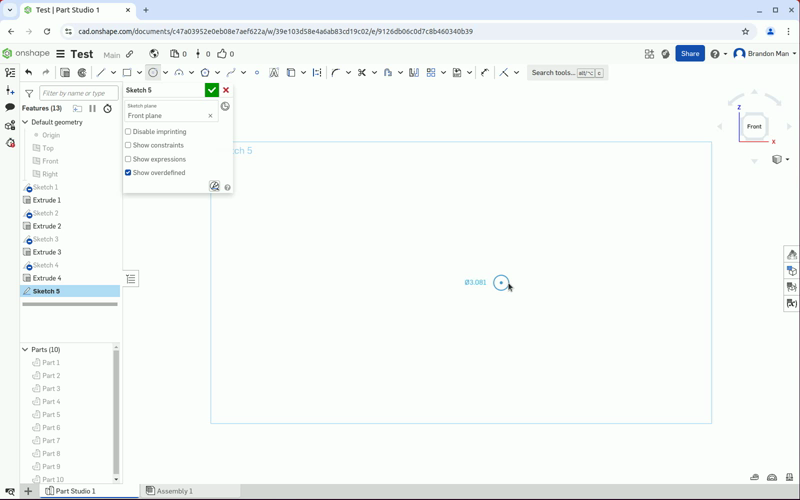
key(c)
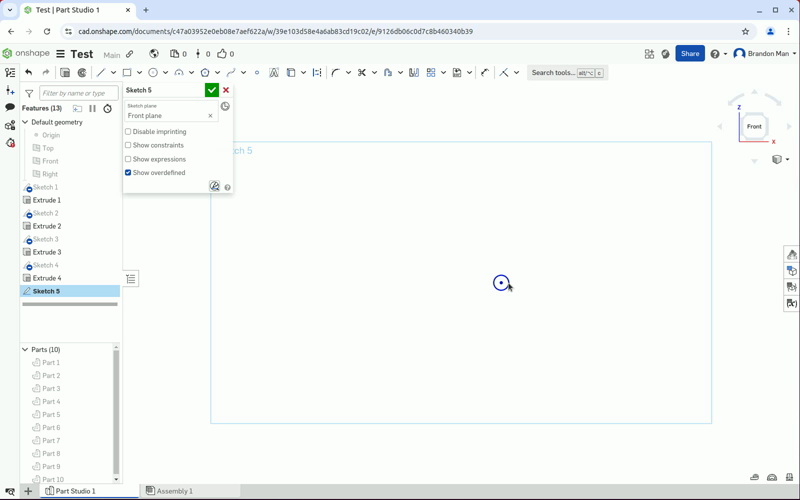
key_down(shift)
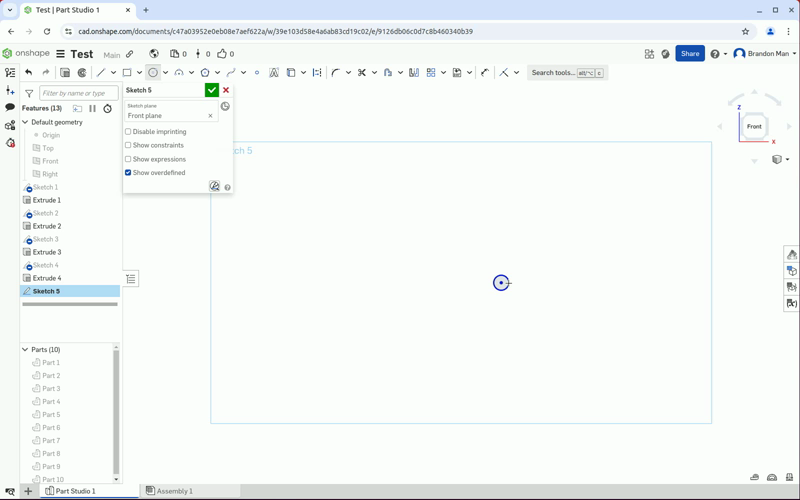
mouse_move(501, 282)
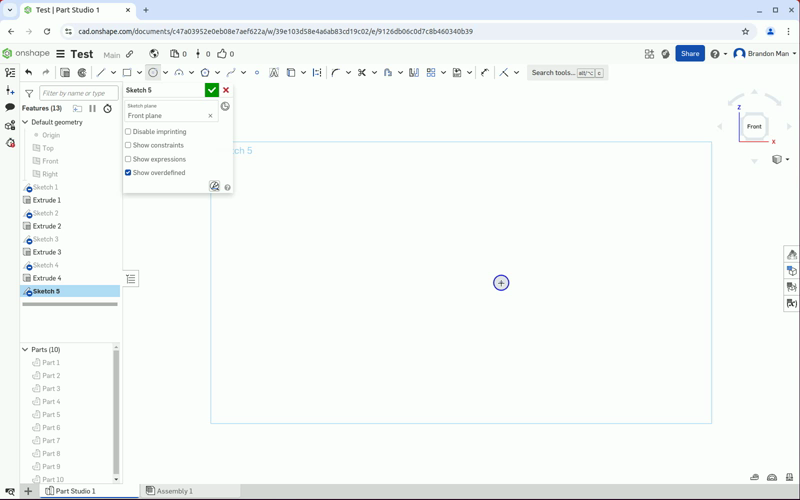
click(501, 282)
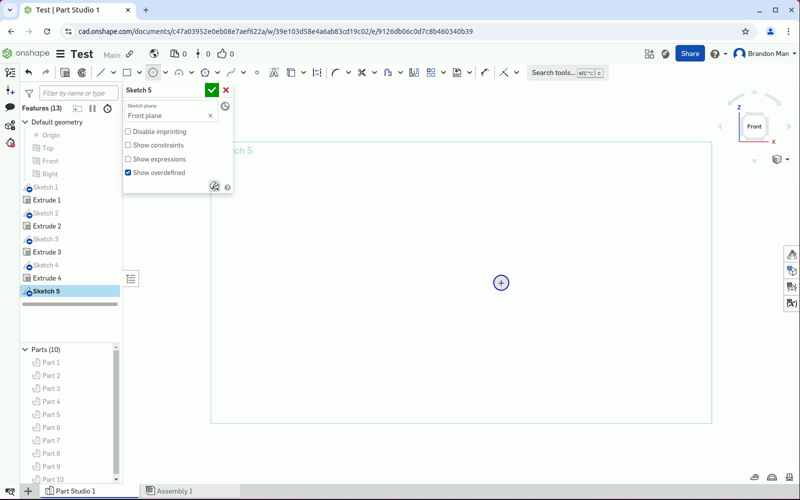
key_up(shift)
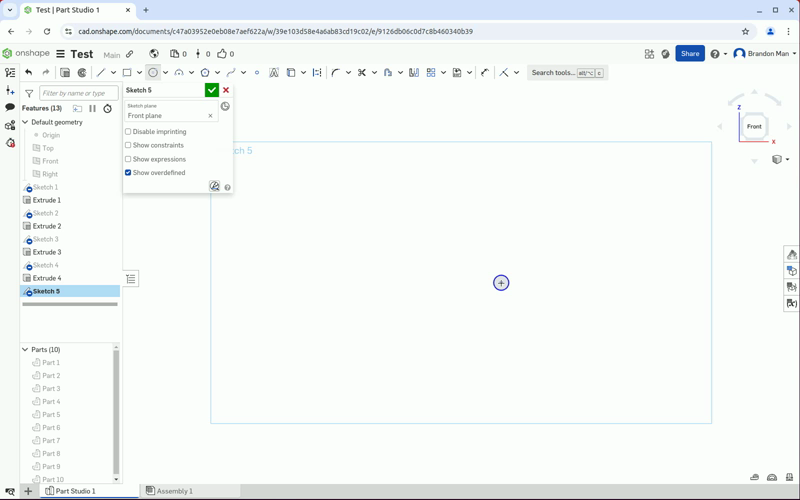
mouse_move(502, 282)
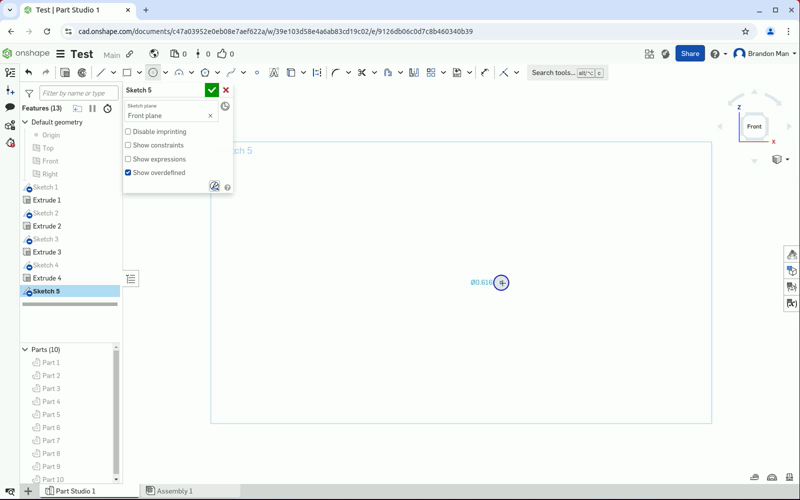
scroll(6)
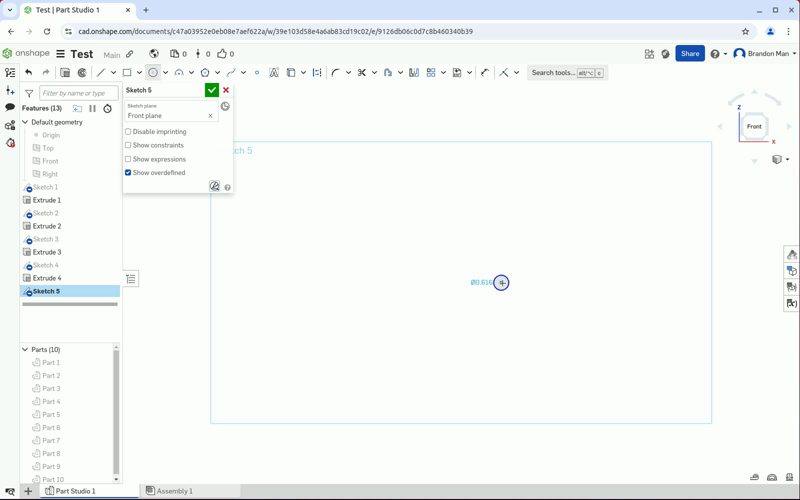
scroll(6)
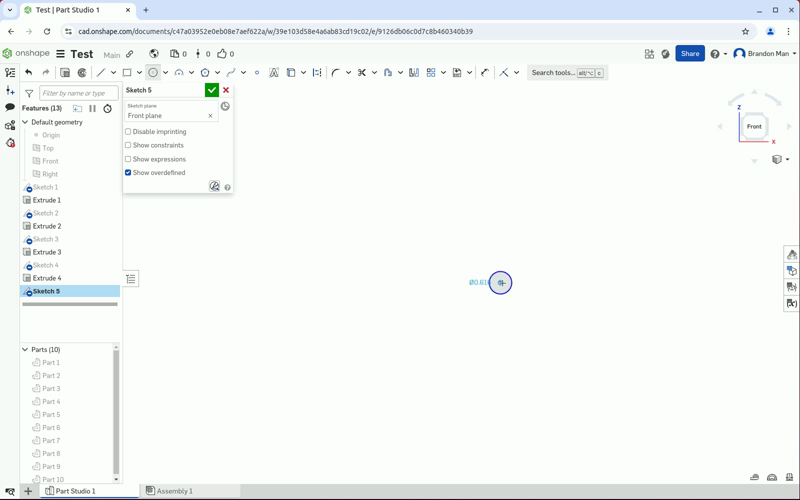
scroll(6)
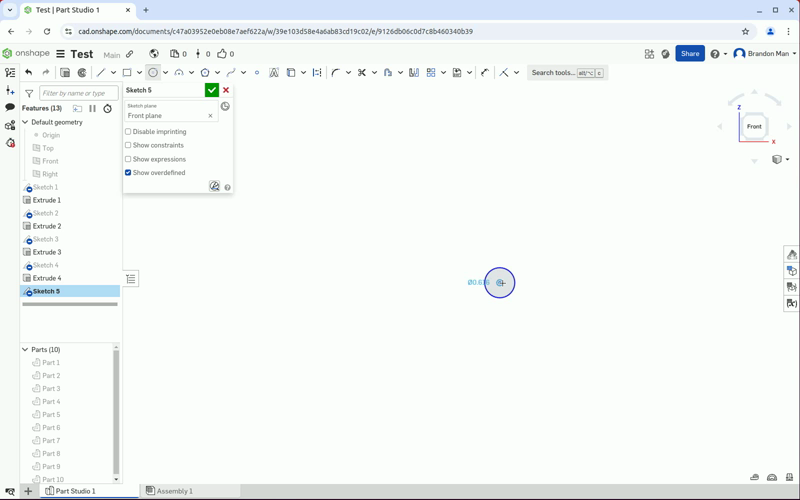
scroll(6)
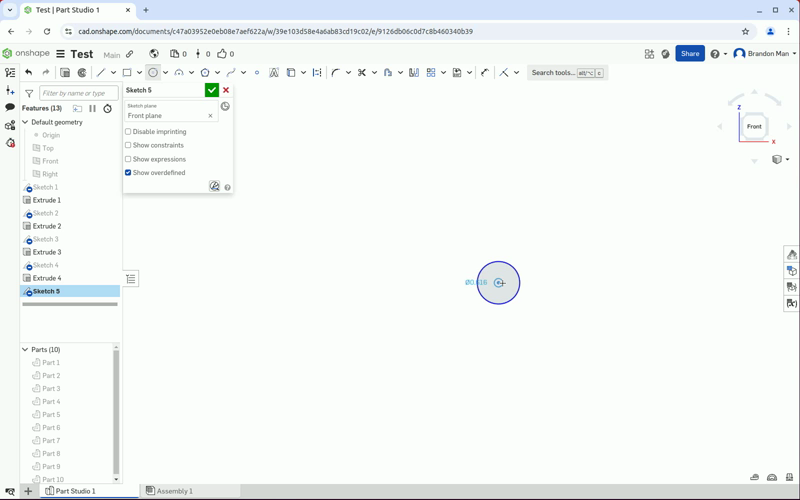
scroll(6)
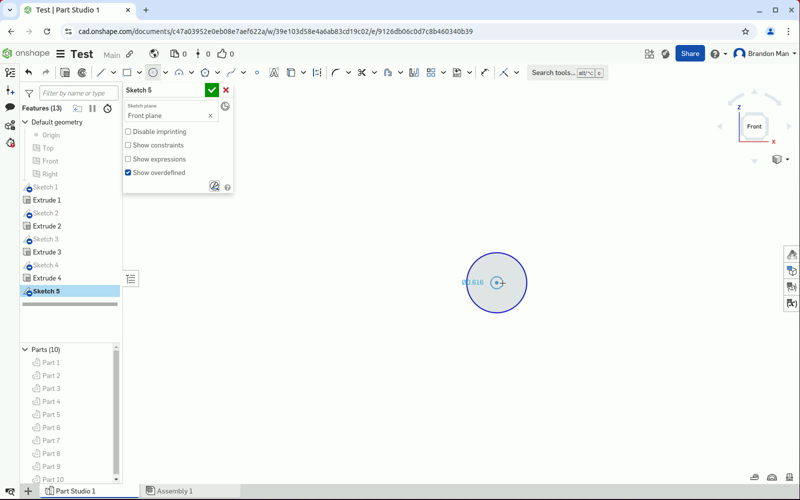
scroll(6)
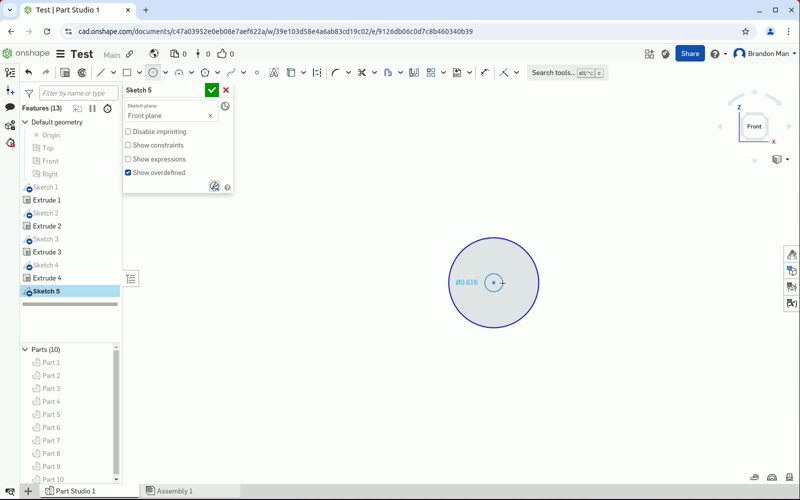
scroll(6)
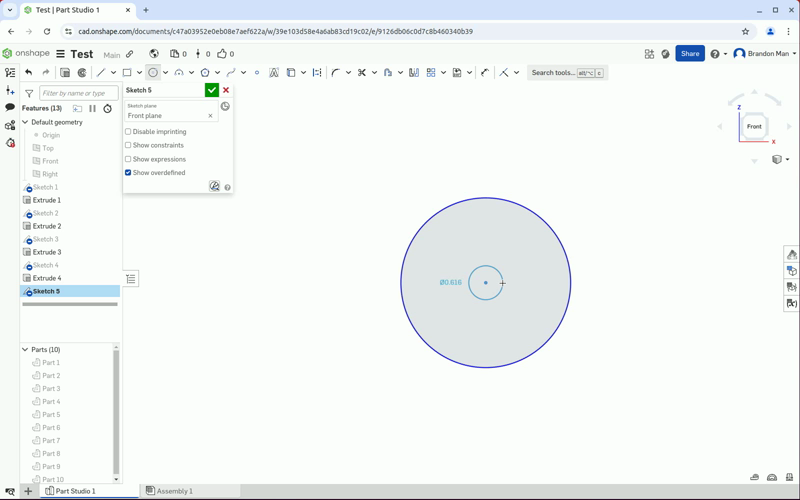
click(502, 282)
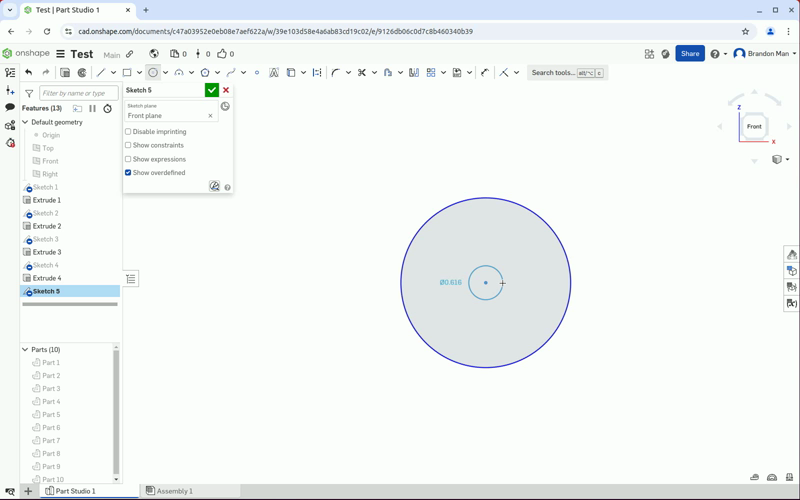
scroll(-6)
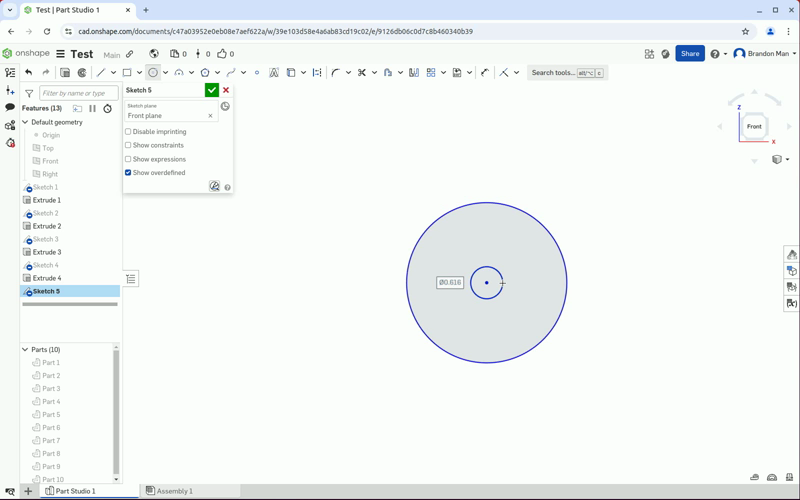
scroll(-6)
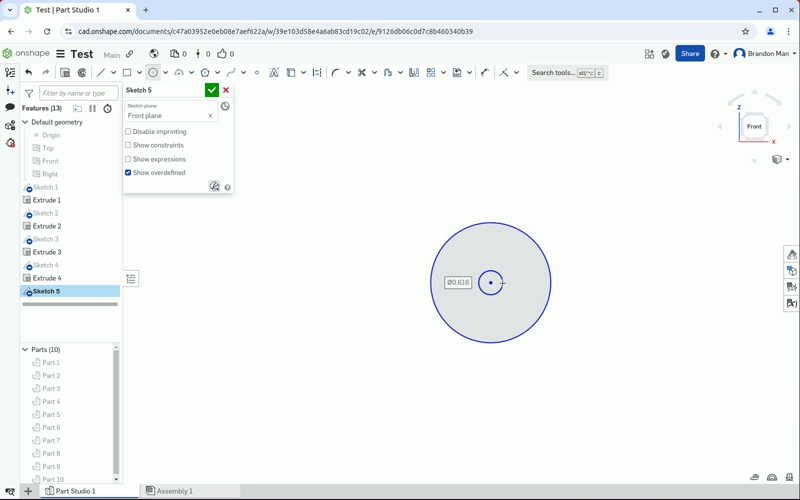
scroll(-6)
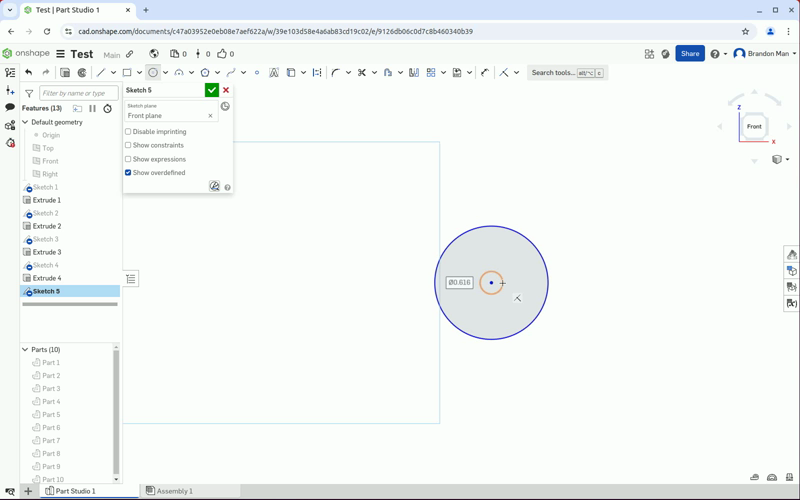
scroll(-6)
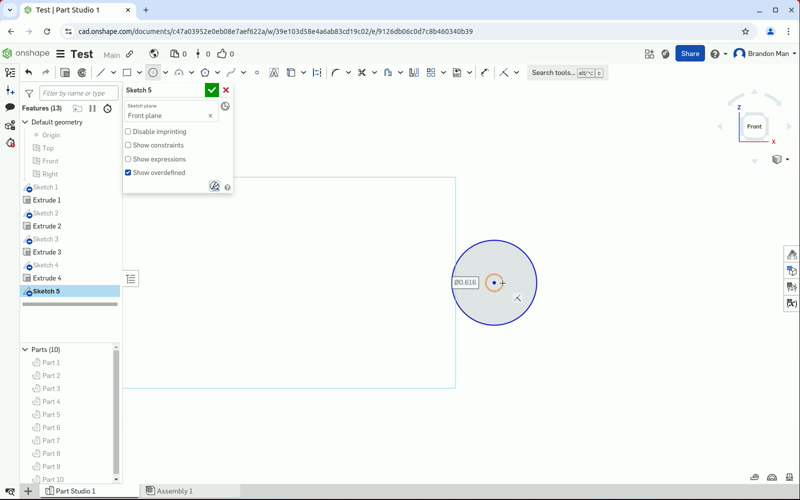
scroll(-6)
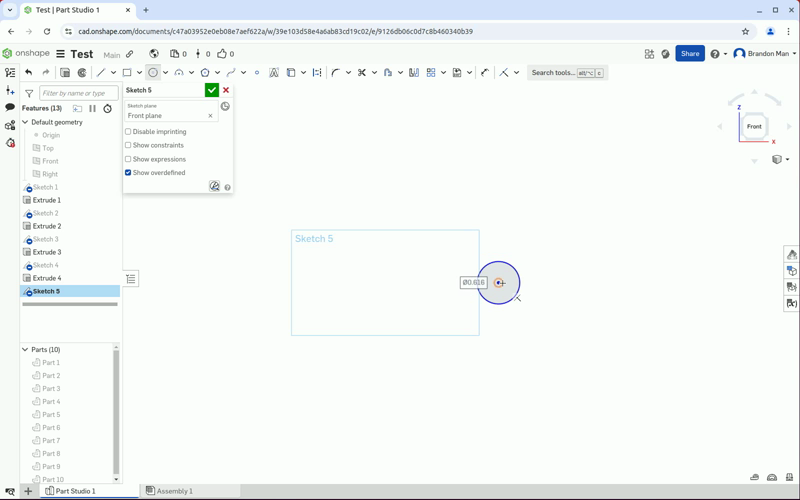
scroll(-6)
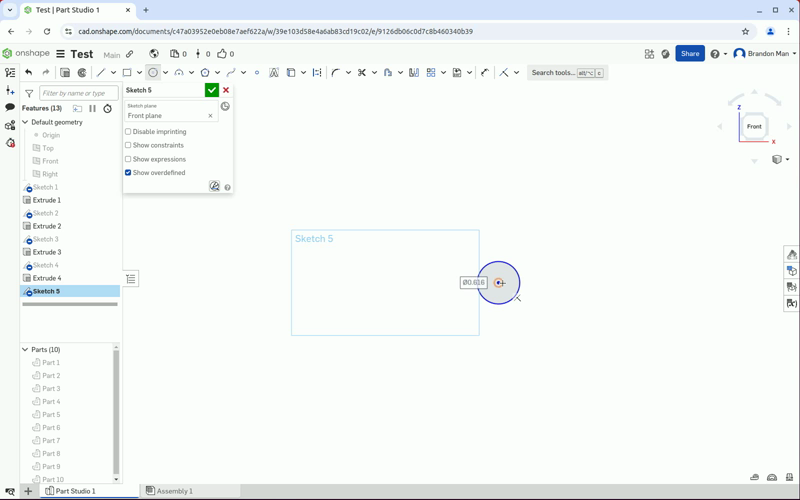
scroll(-6)
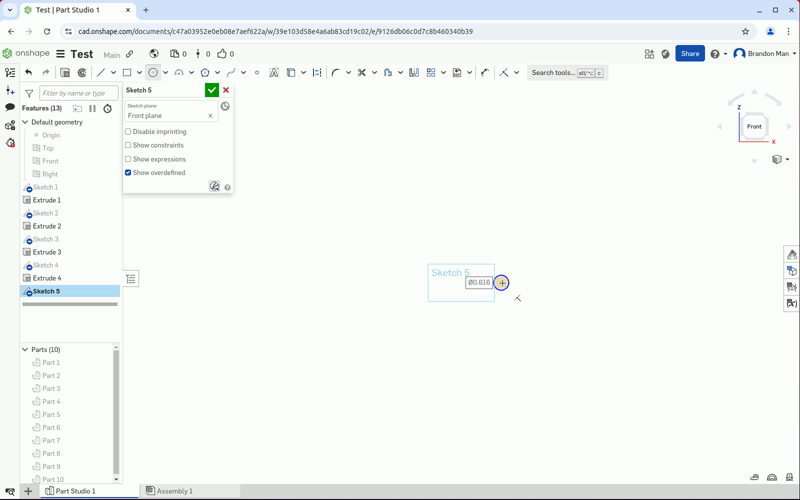
key(esc)
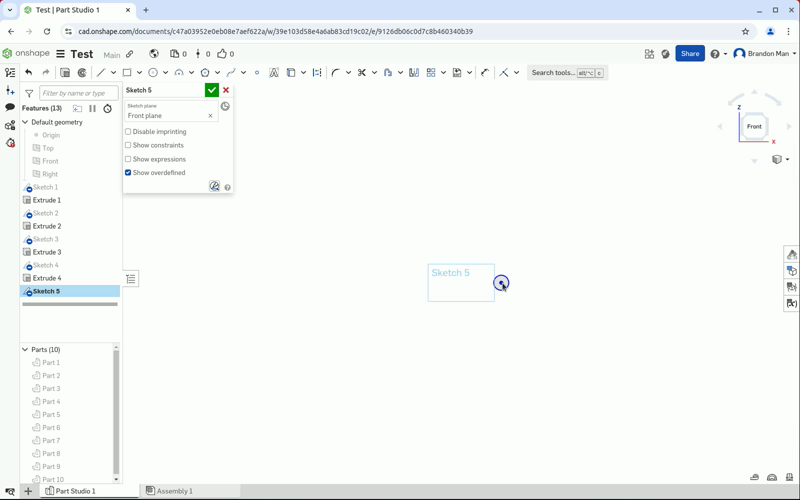
mouse_move(499, 282)
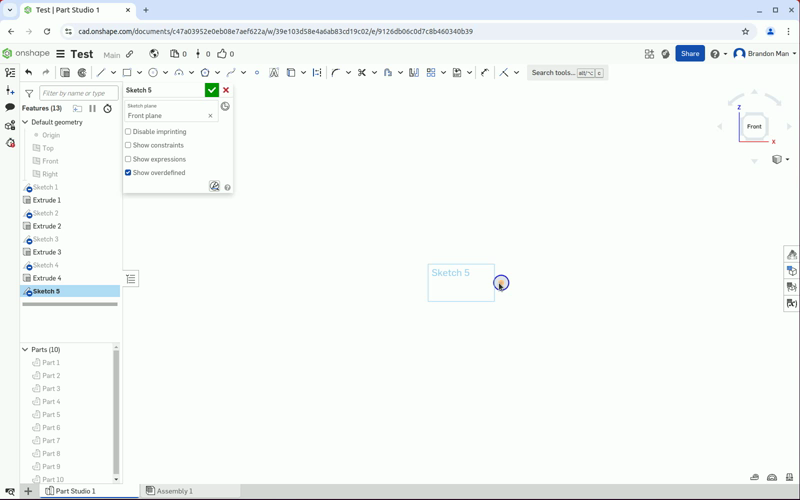
scroll(6)
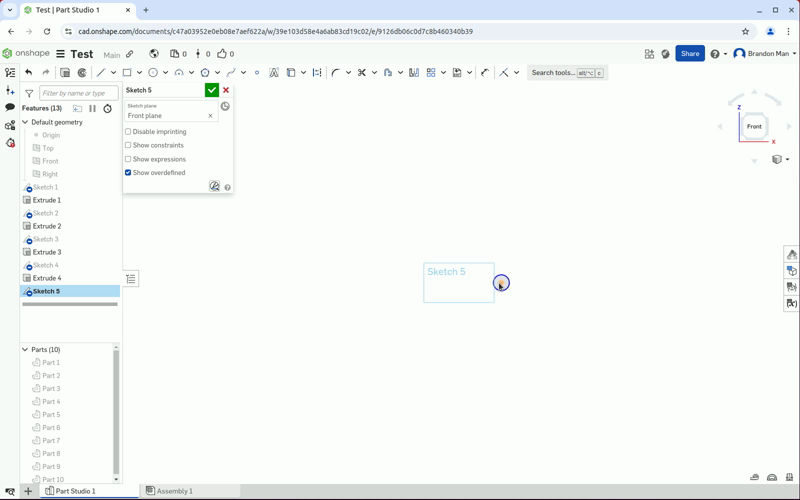
scroll(6)
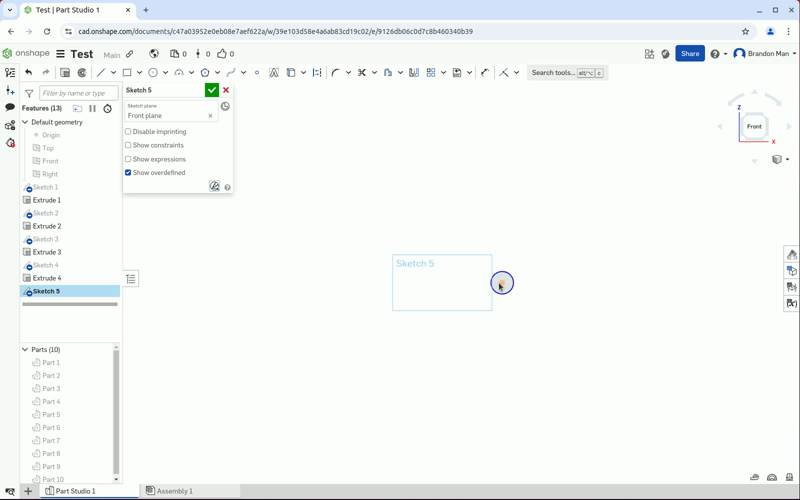
scroll(6)
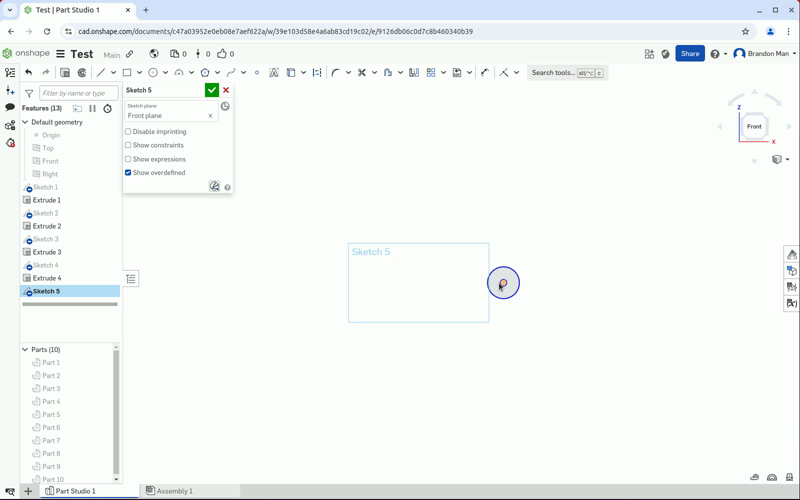
scroll(6)
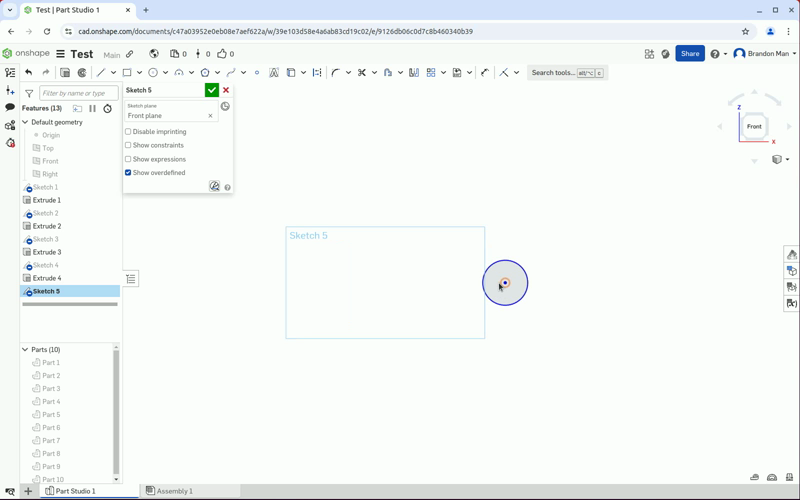
scroll(6)
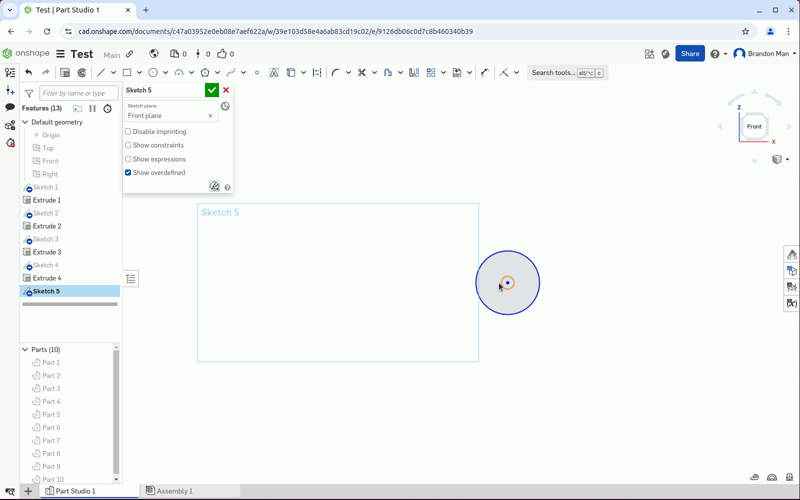
scroll(6)
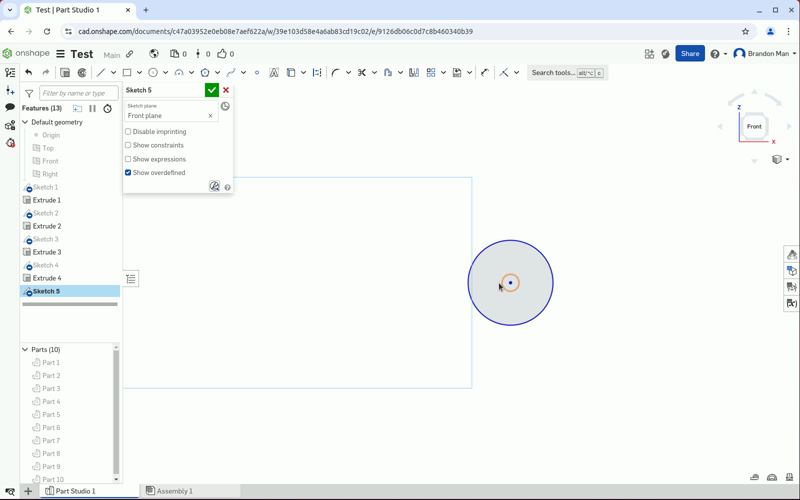
scroll(6)
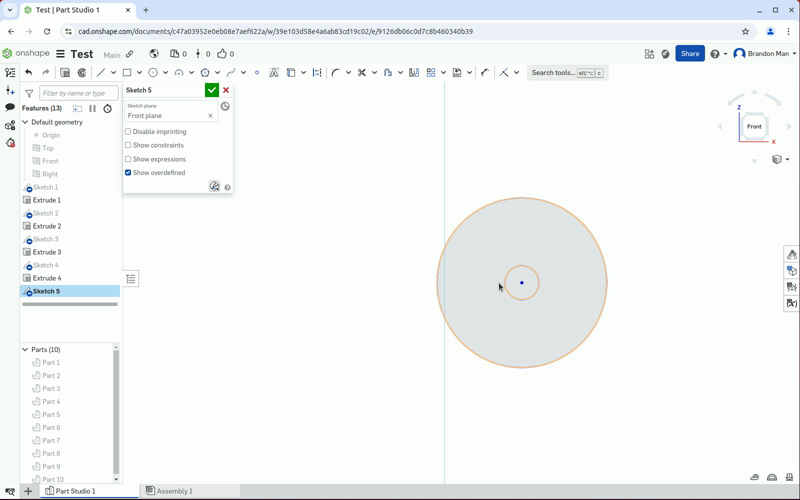
click(499, 282)
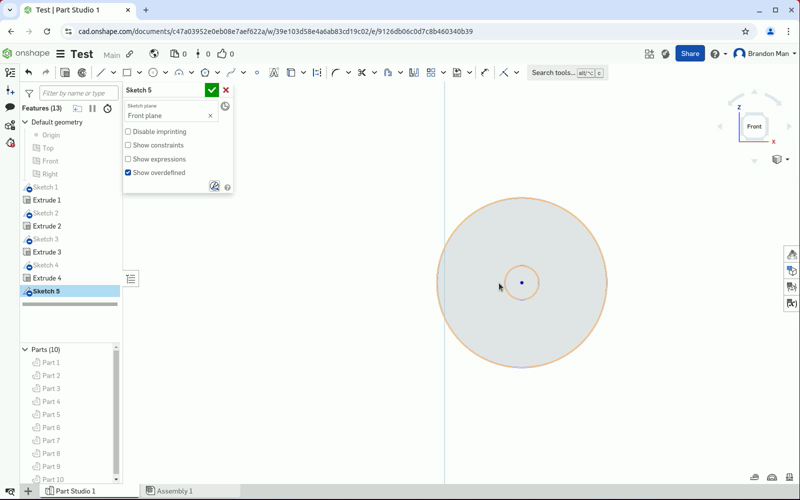
scroll(-6)
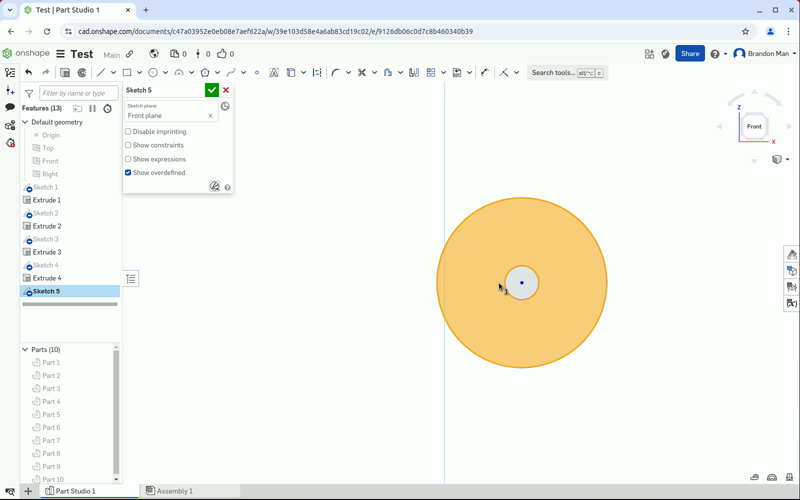
scroll(-6)
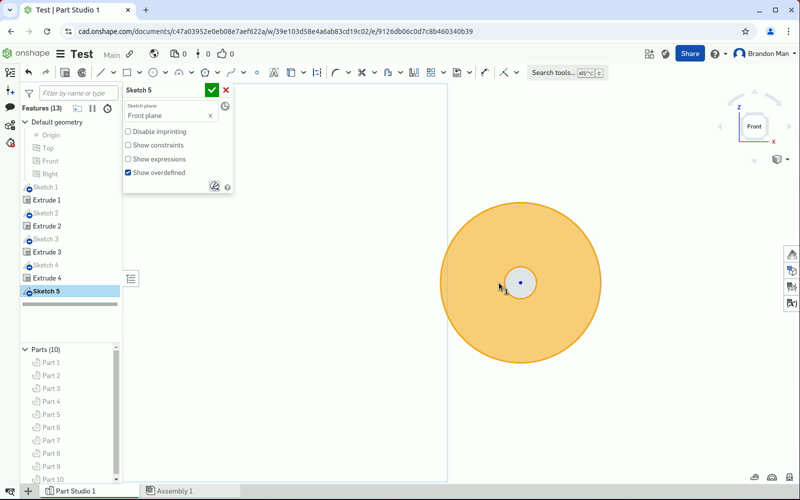
scroll(-6)
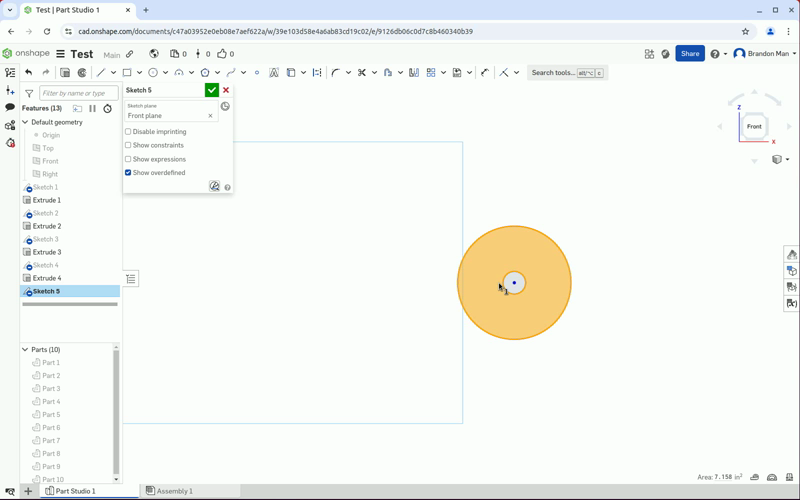
scroll(-6)
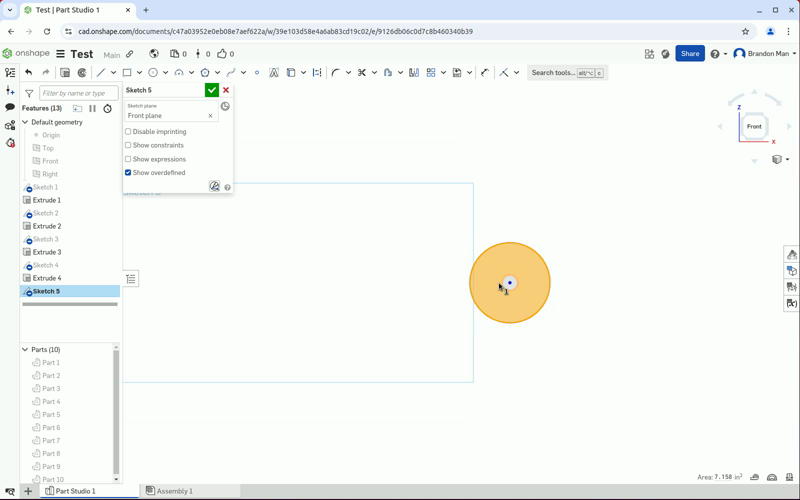
scroll(-6)
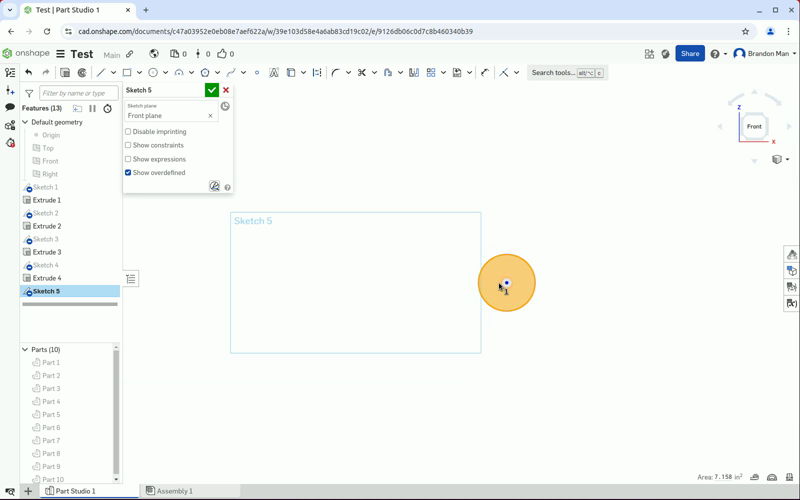
scroll(-6)
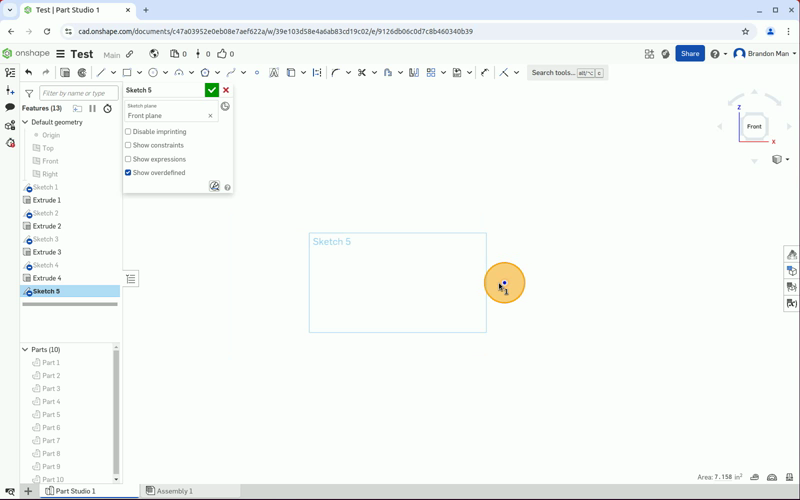
scroll(-6)
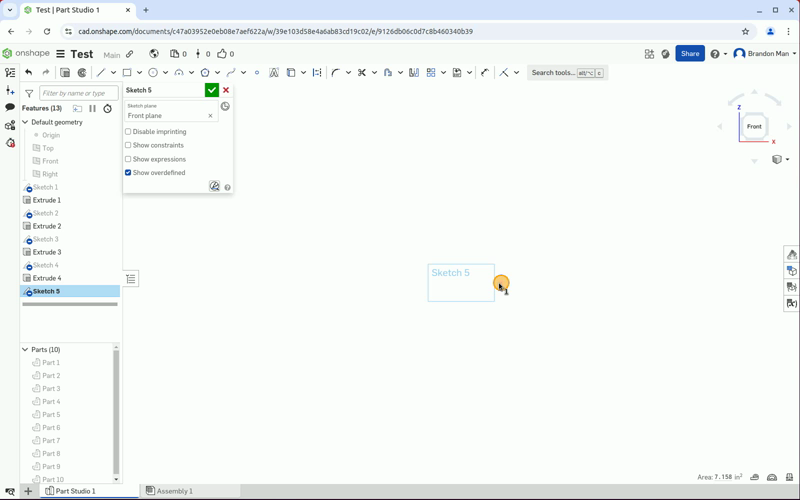
mouse_move(69, 352)
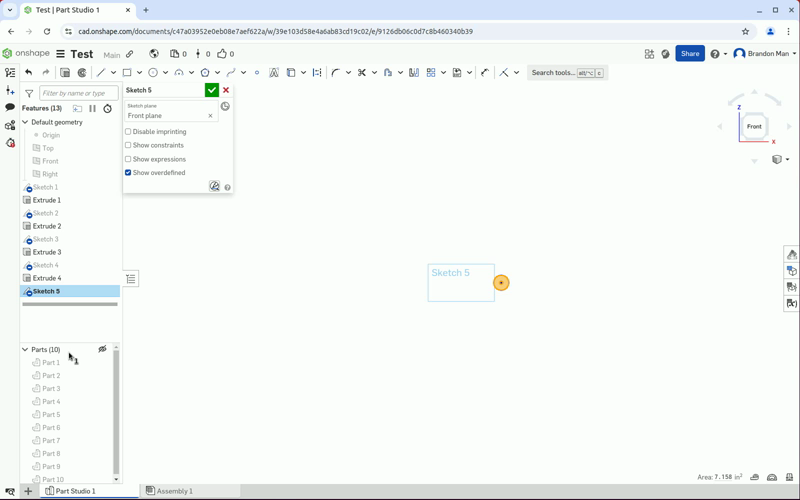
key(shift+y)
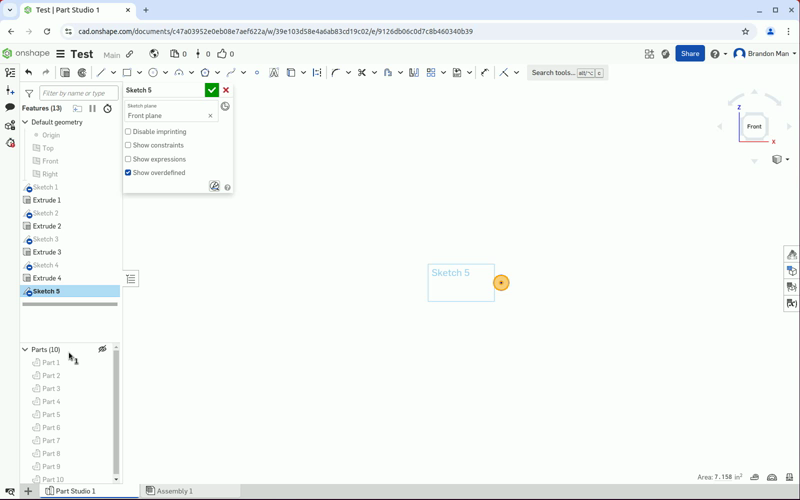
key(shift+e)
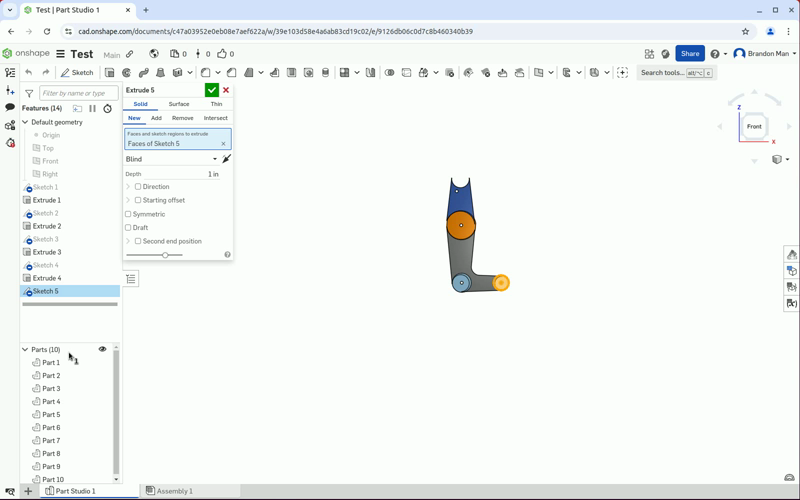
mouse_move(143, 106)
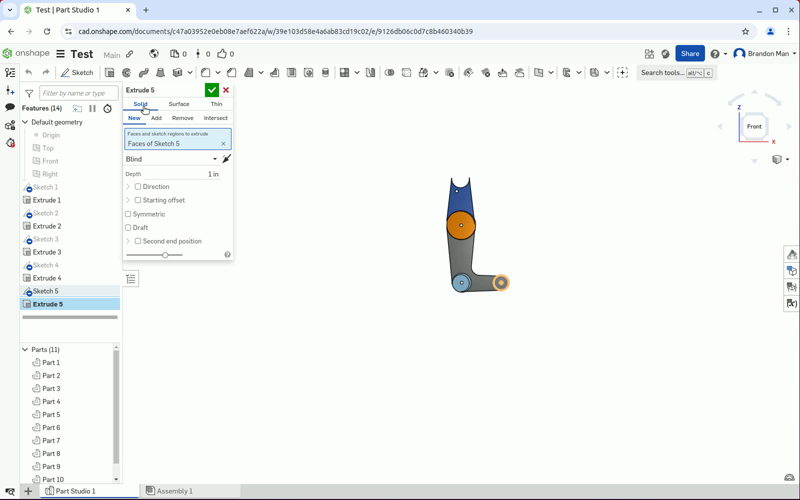
click(143, 106)
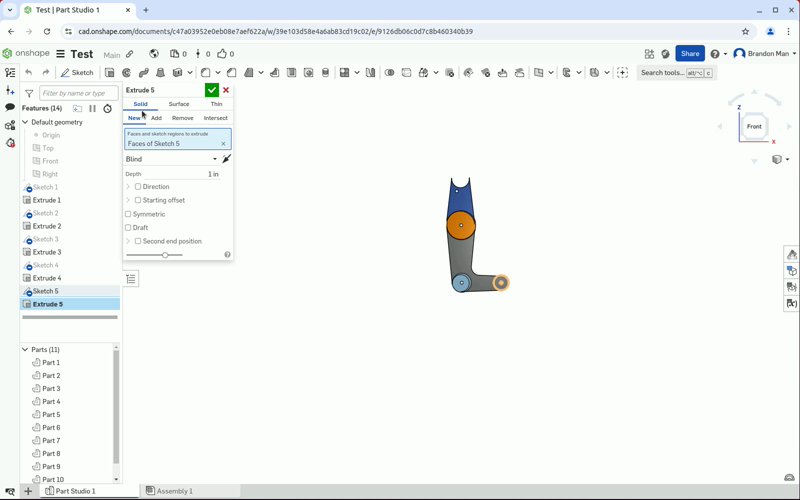
mouse_move(137, 120)
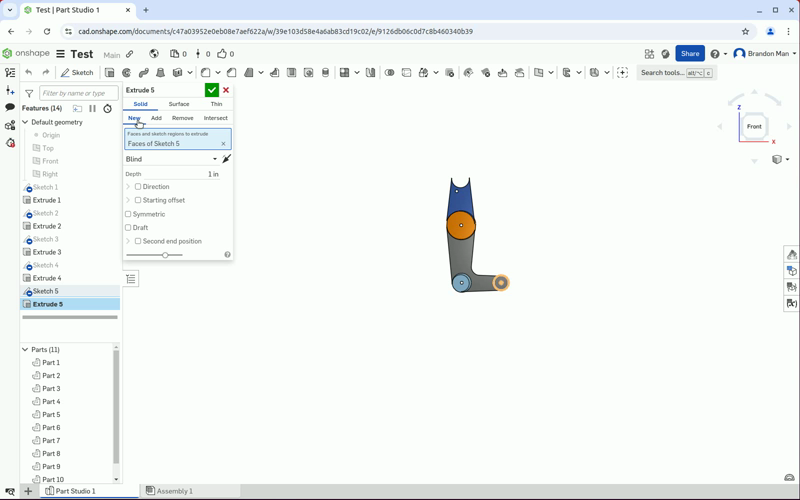
click(137, 120)
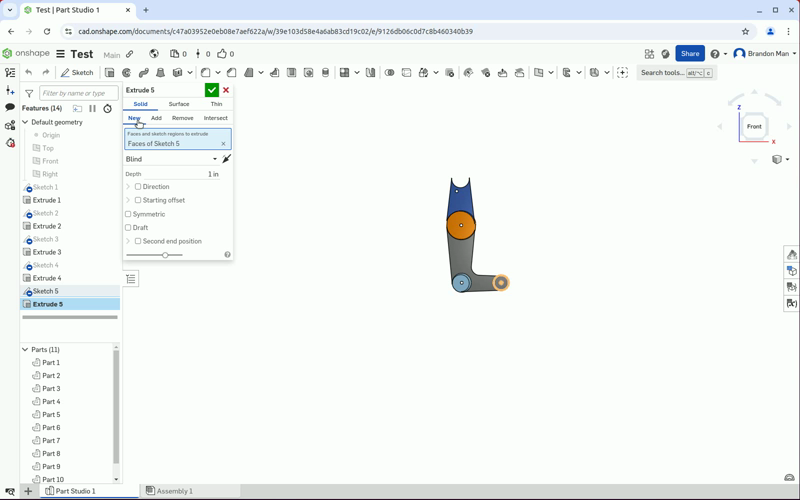
key(tab, 4)
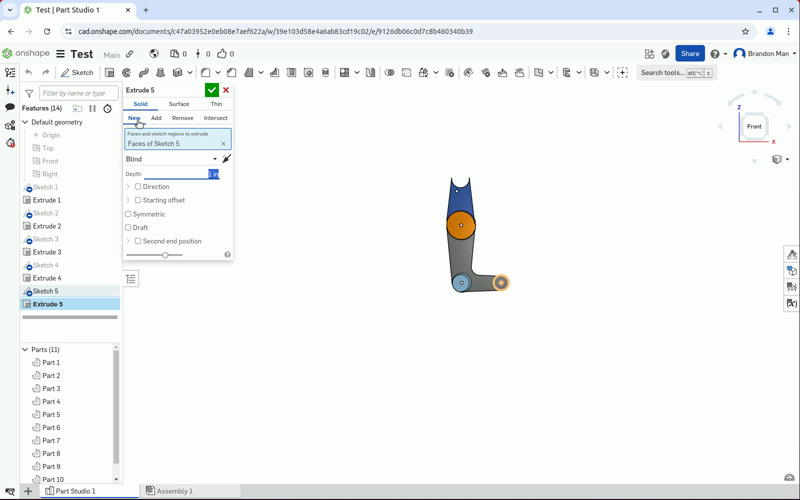
text(0.481)
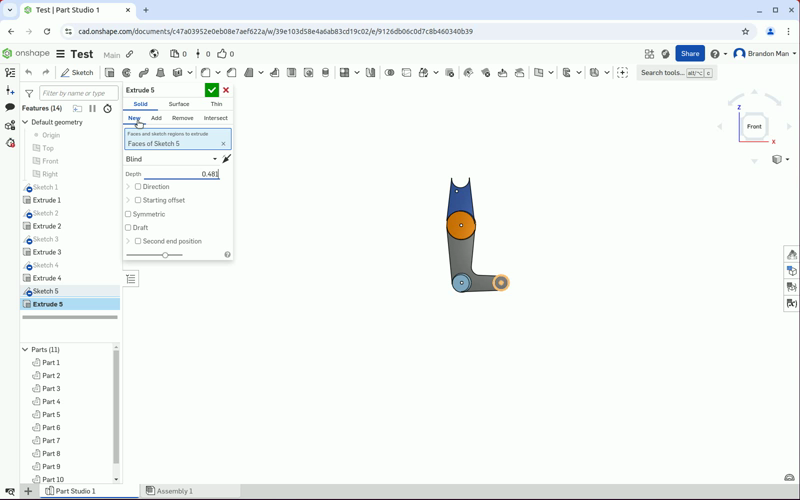
key(enter)
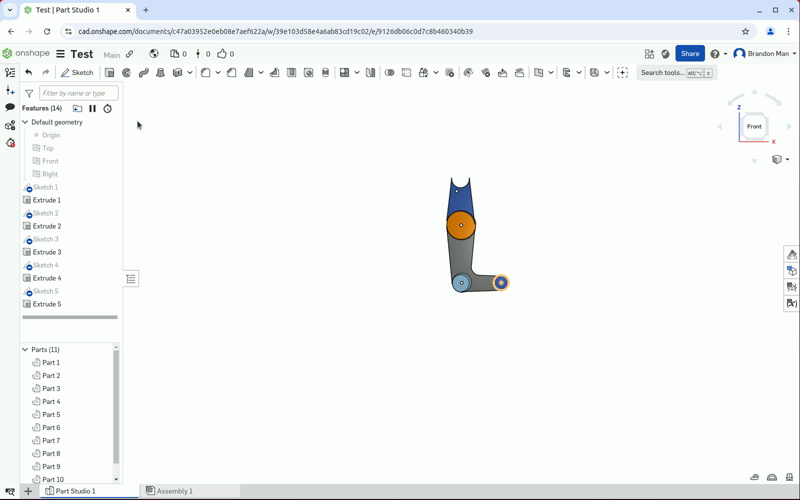
key(shift+h)
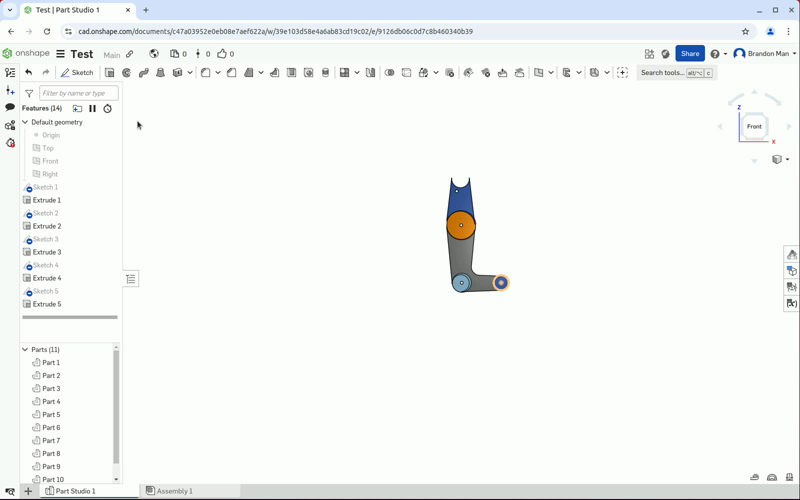
key(shift+h)
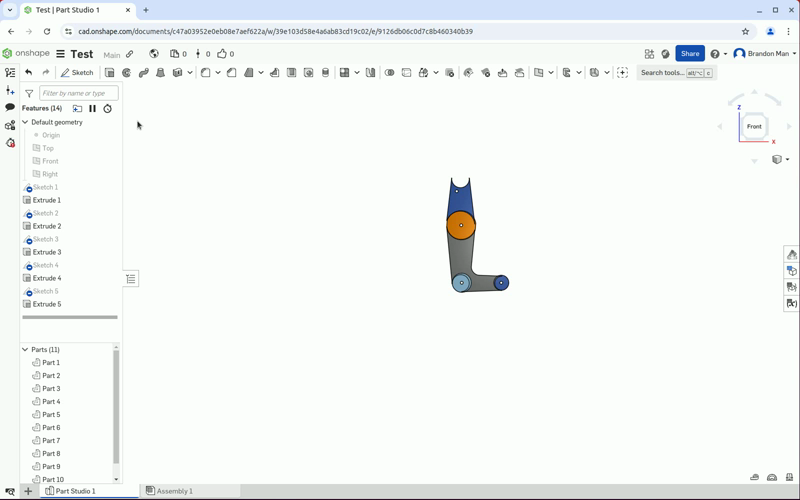
mouse_move(73, 189)
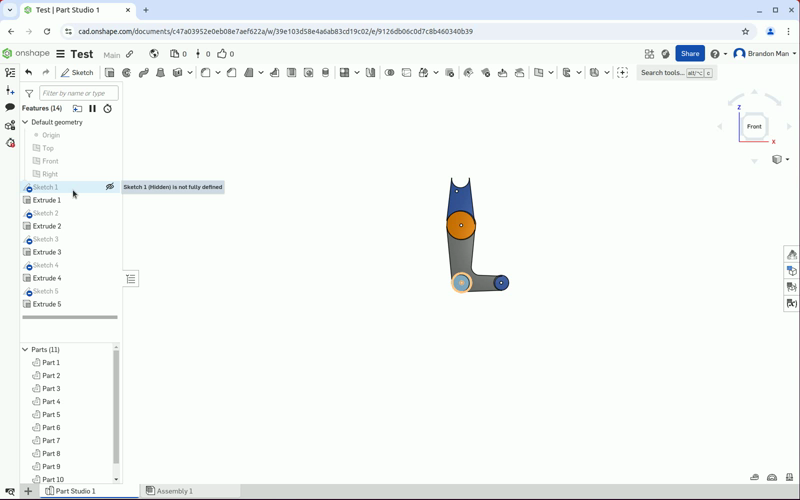
click(73, 189)
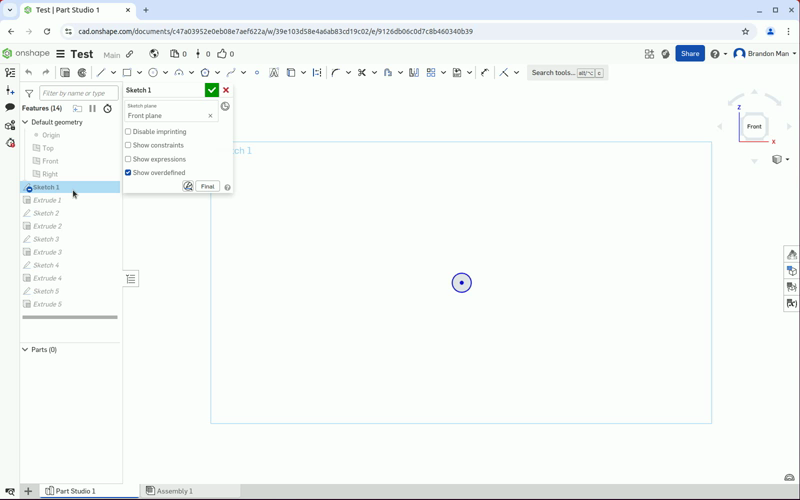
mouse_move(229, 92)
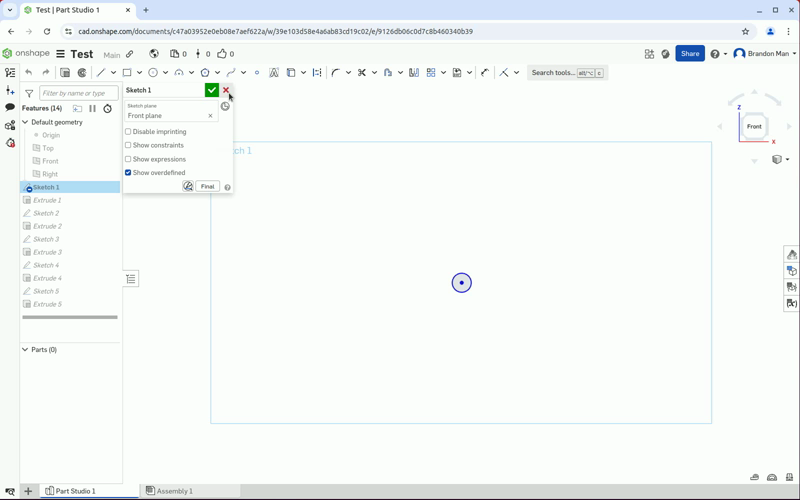
click(229, 92)
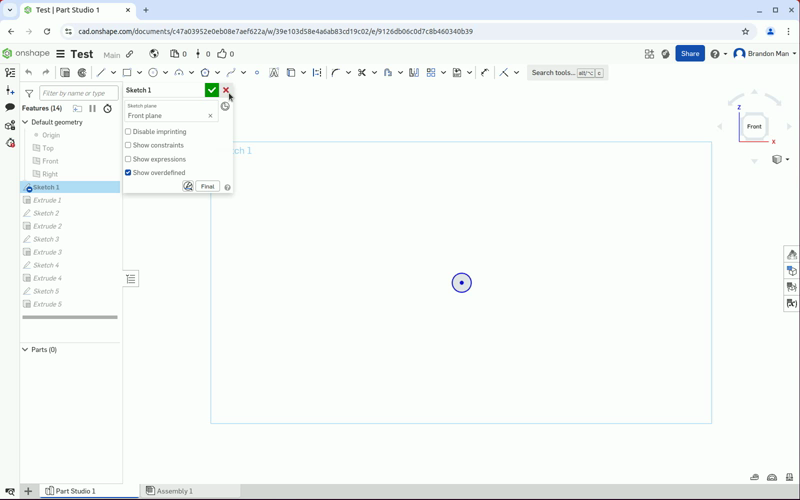
key(shift+s)
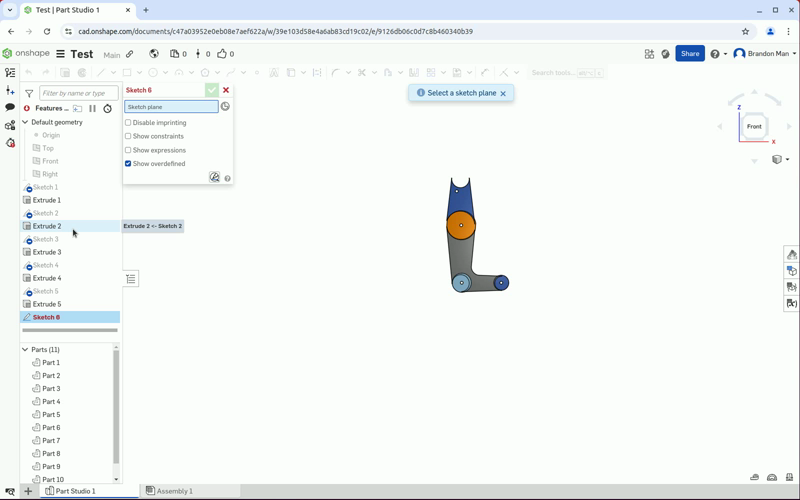
scroll(3)
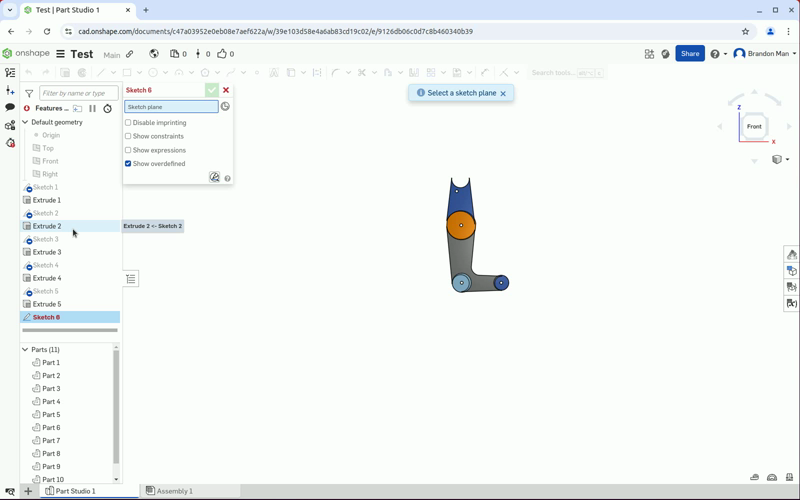
mouse_move(73, 163)
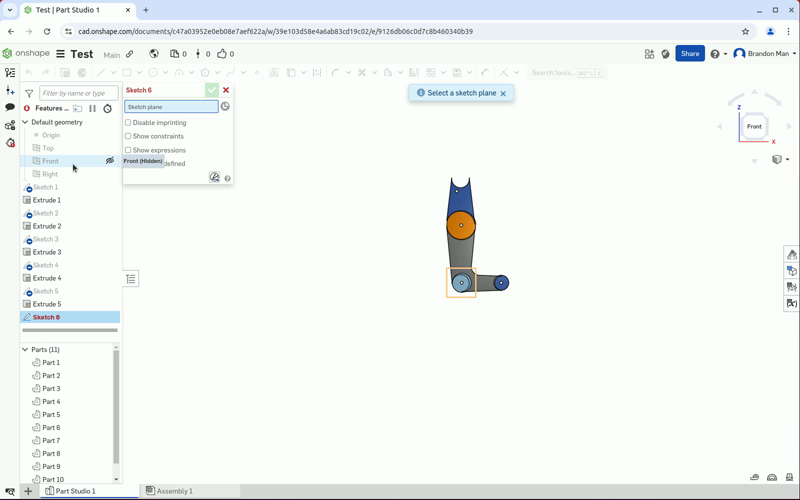
click(73, 163)
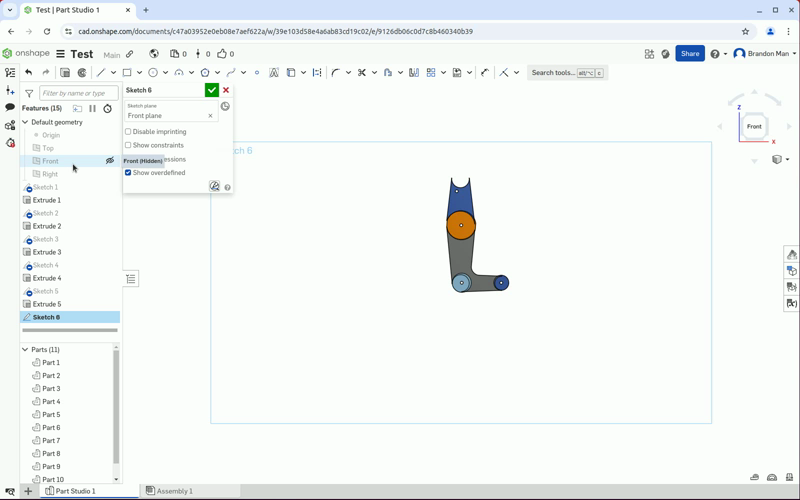
mouse_move(69, 352)
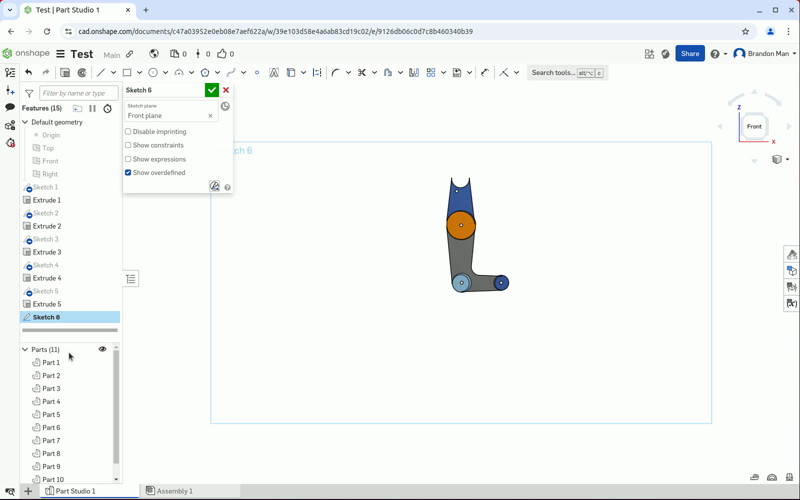
key(y)
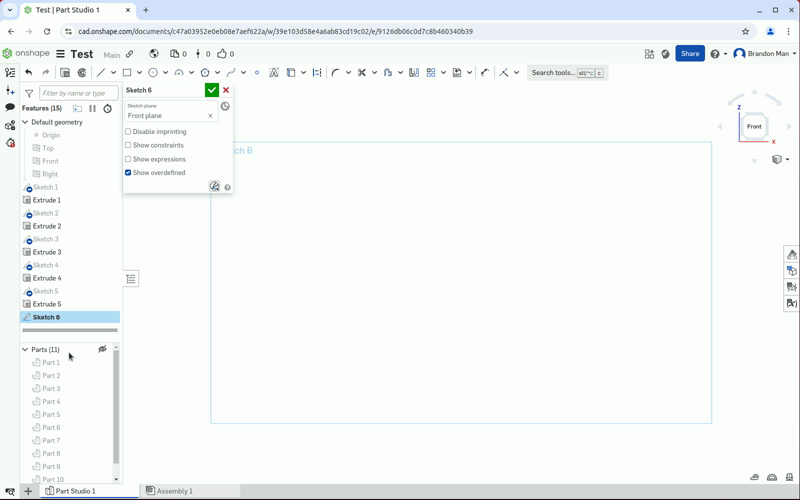
key(c)
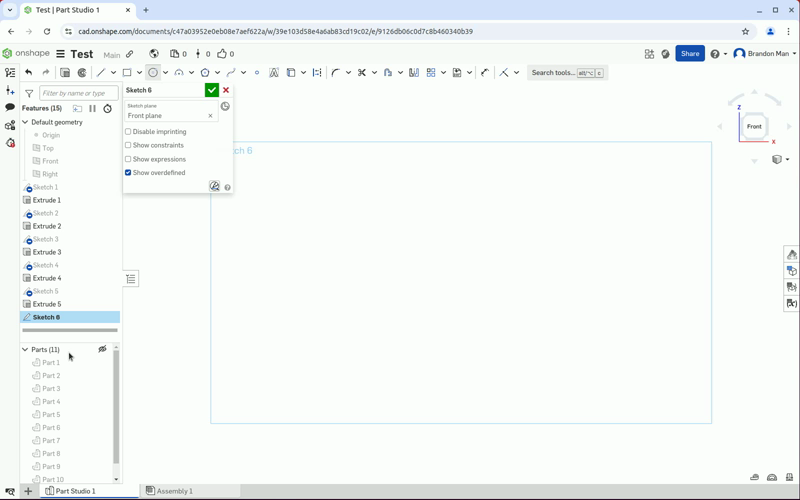
key_down(shift)
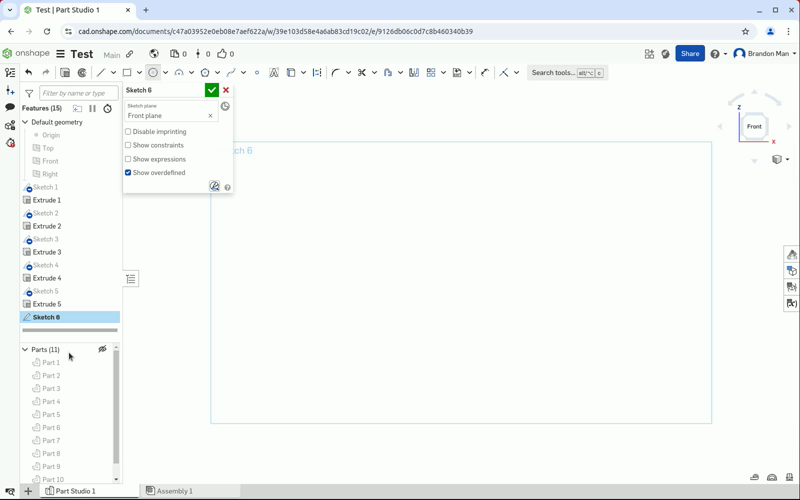
mouse_move(461, 178)
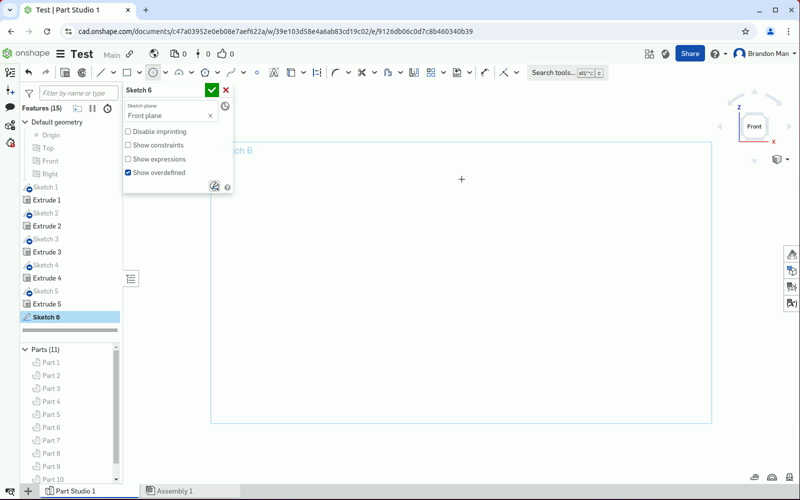
click(461, 178)
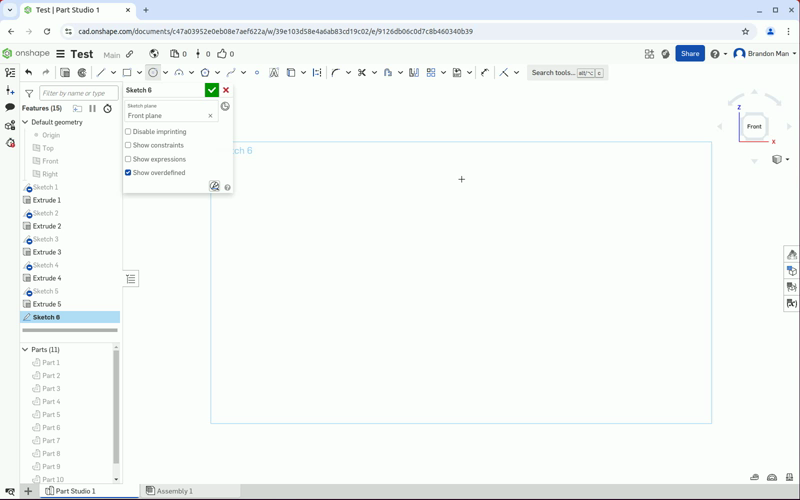
key_up(shift)
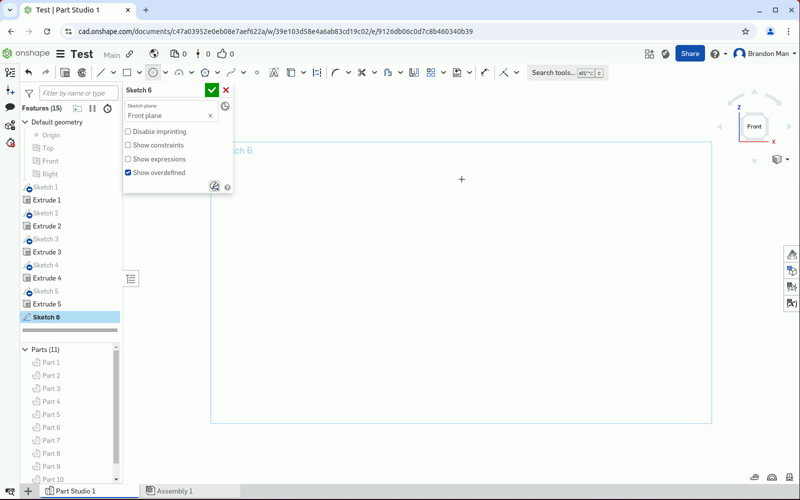
mouse_move(471, 178)
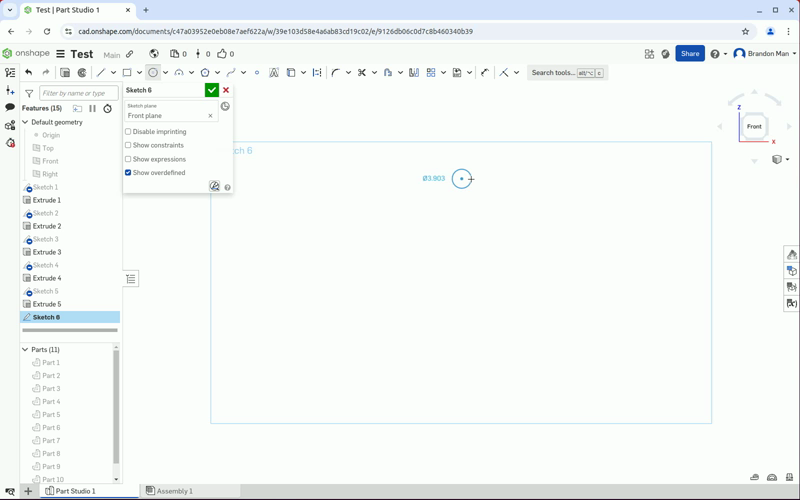
click(471, 178)
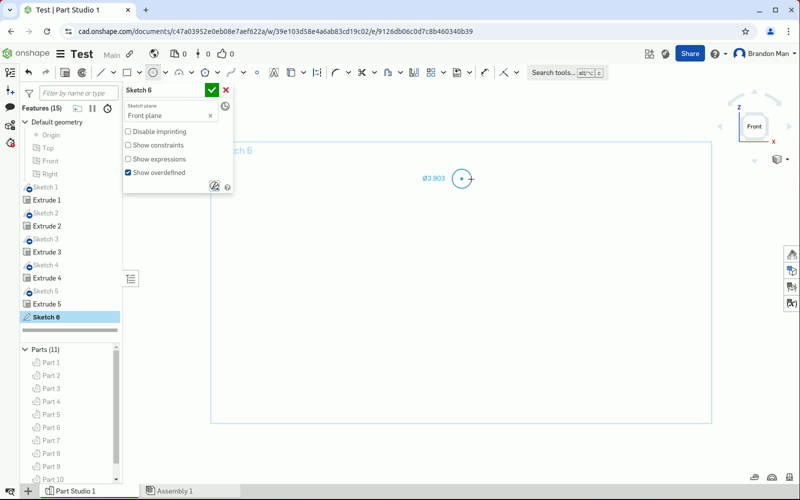
key(esc)
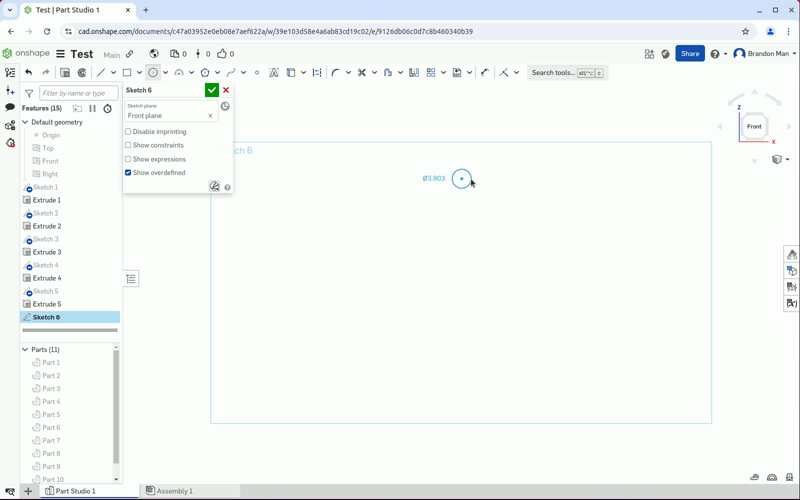
key(c)
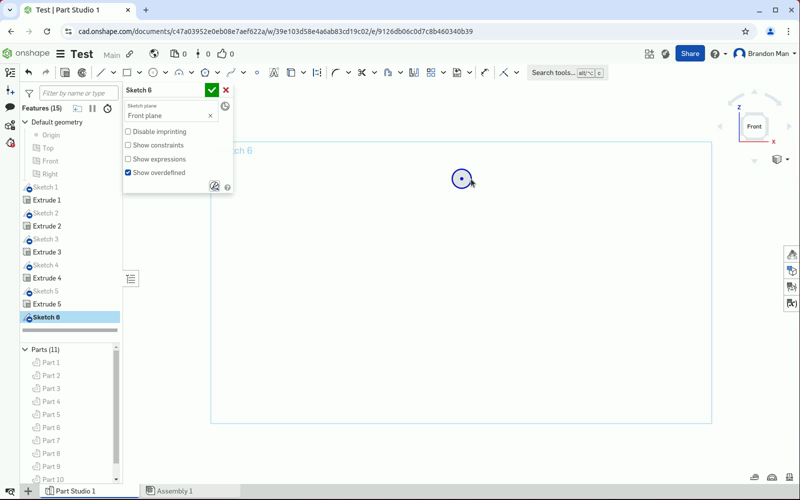
key_down(shift)
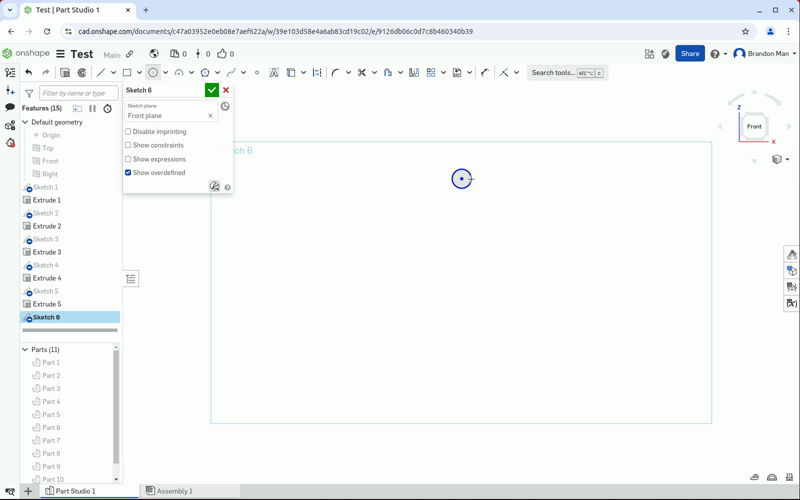
mouse_move(461, 178)
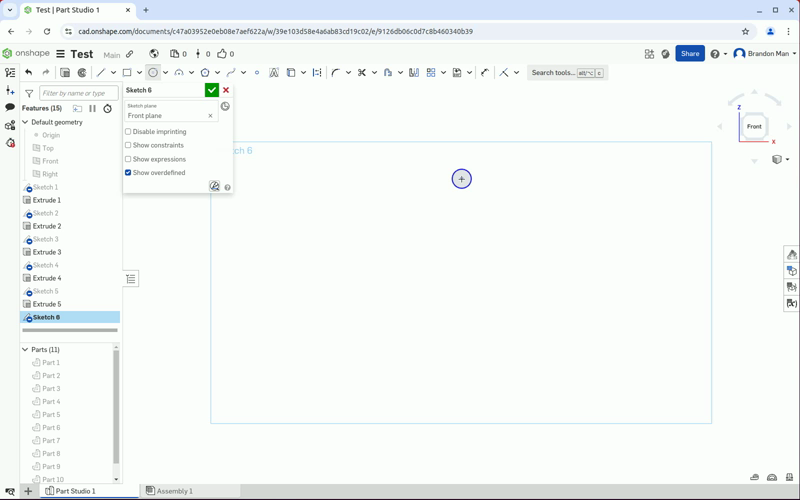
click(461, 178)
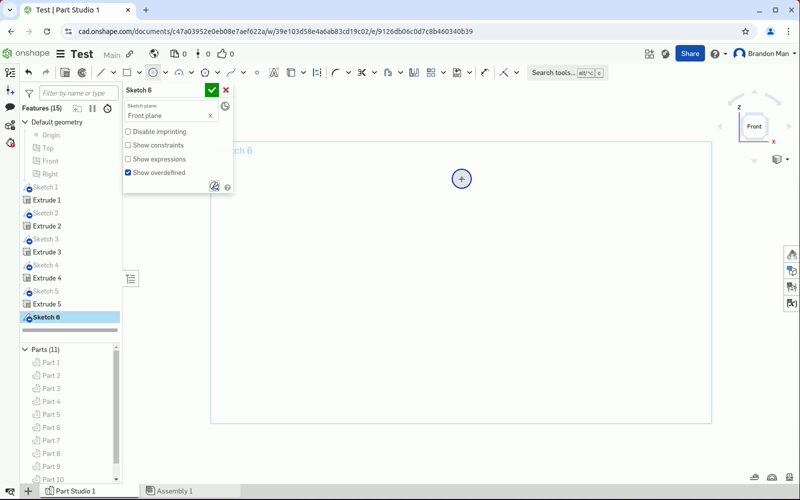
key_up(shift)
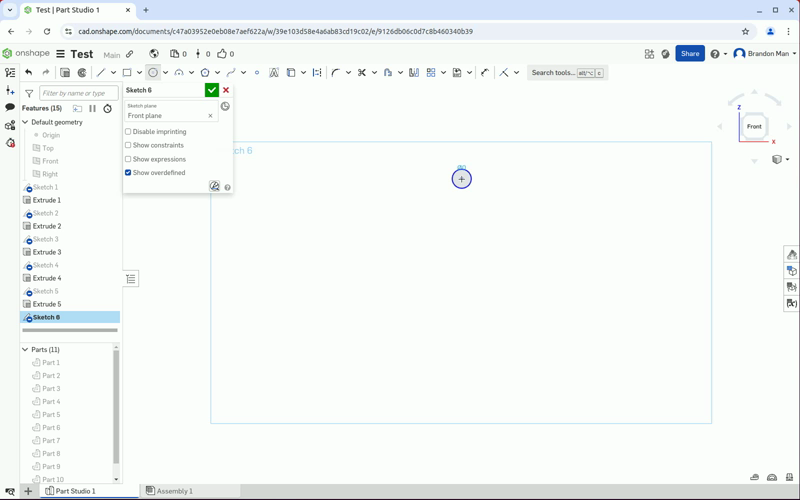
mouse_move(463, 178)
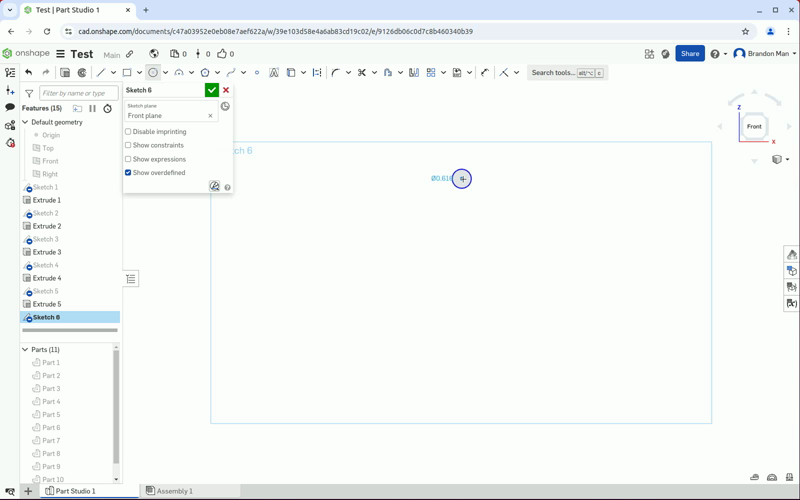
scroll(6)
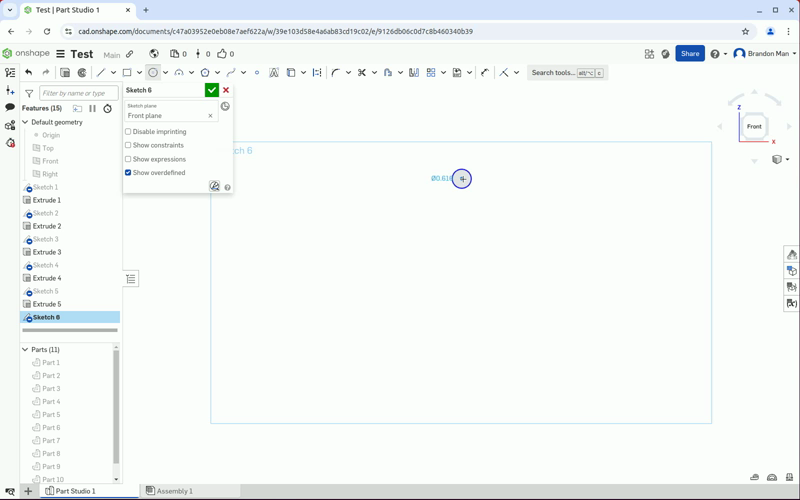
scroll(6)
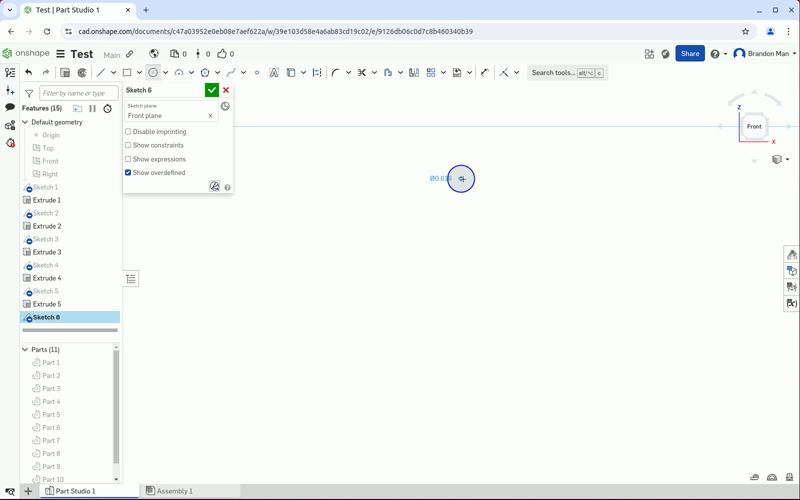
scroll(6)
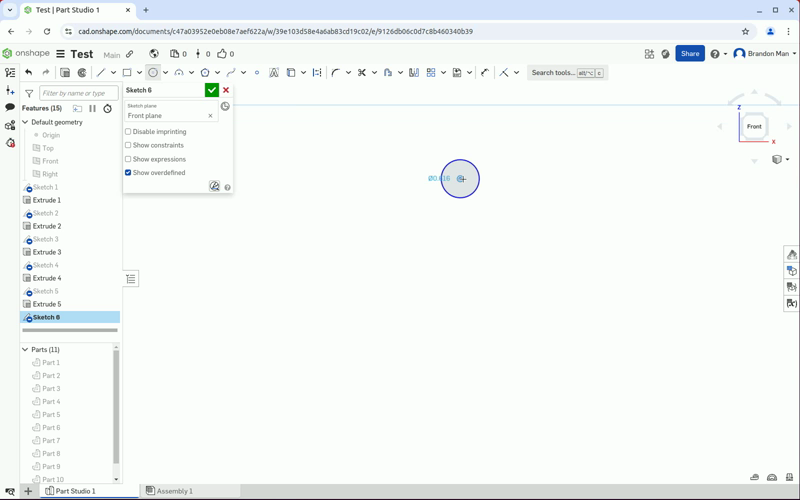
scroll(6)
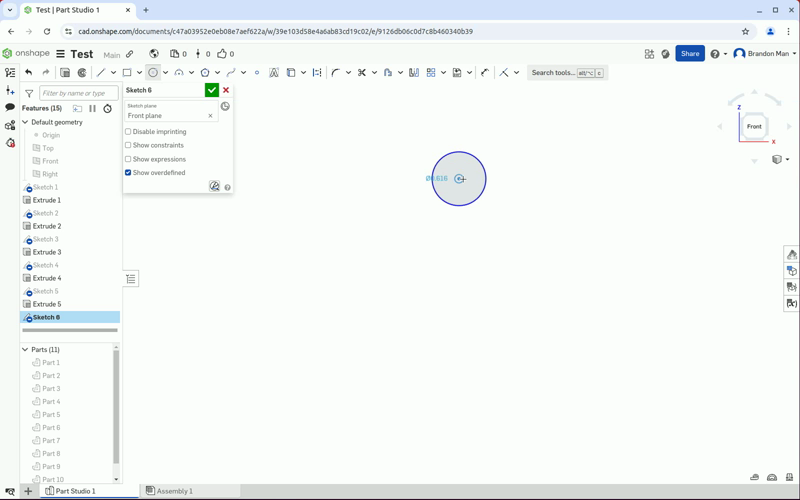
scroll(6)
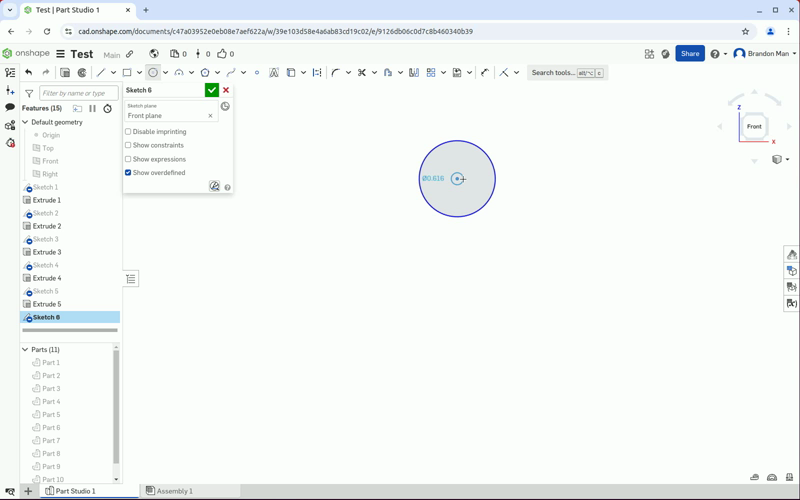
scroll(6)
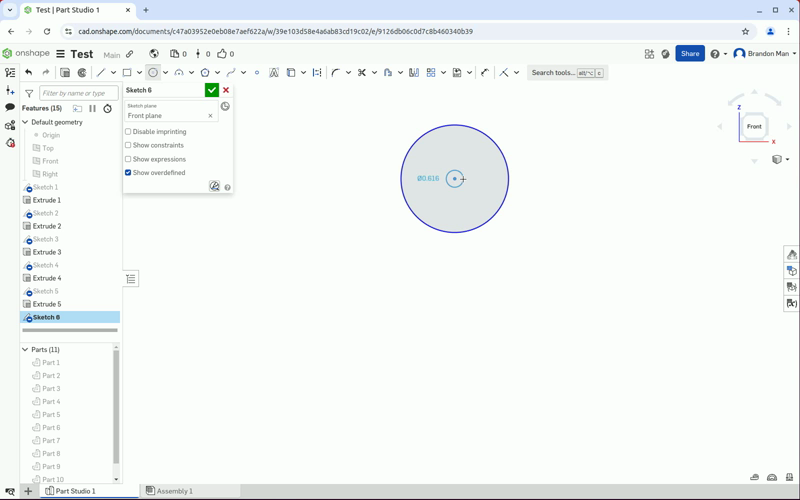
scroll(6)
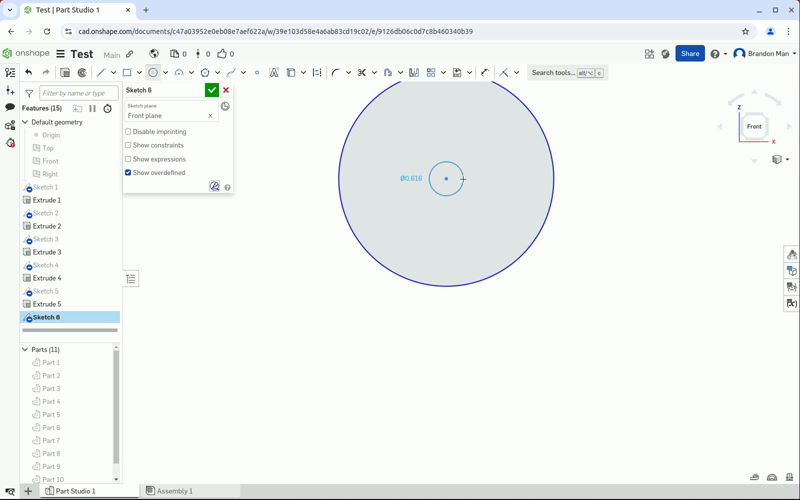
click(463, 178)
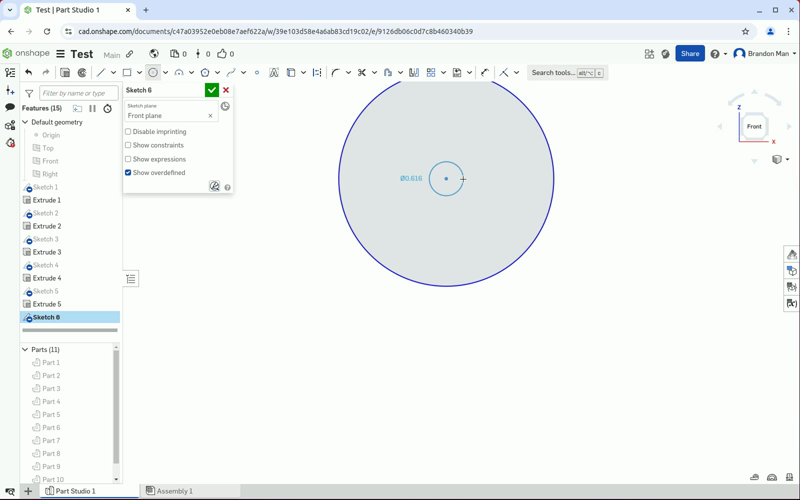
scroll(-6)
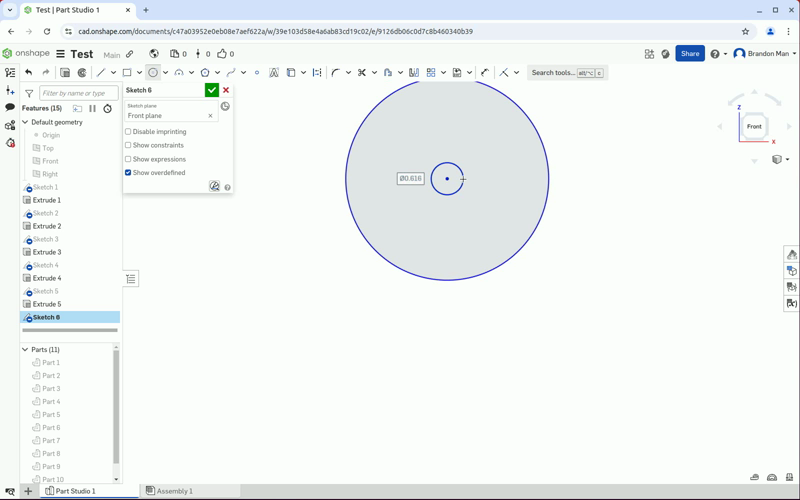
scroll(-6)
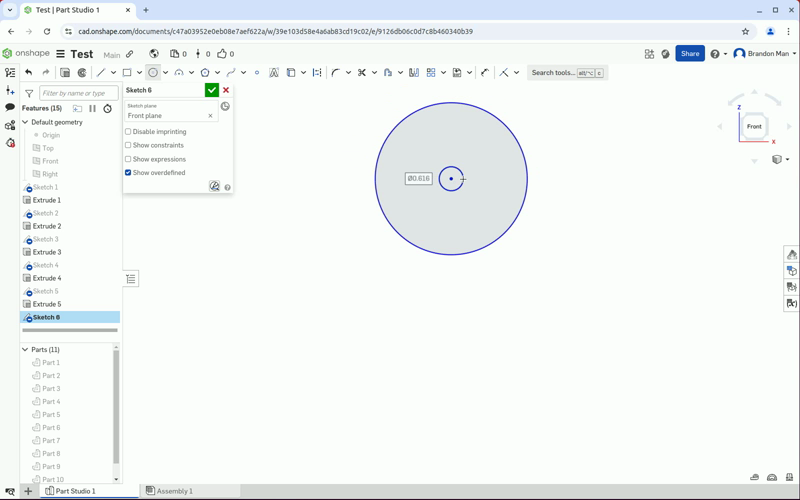
scroll(-6)
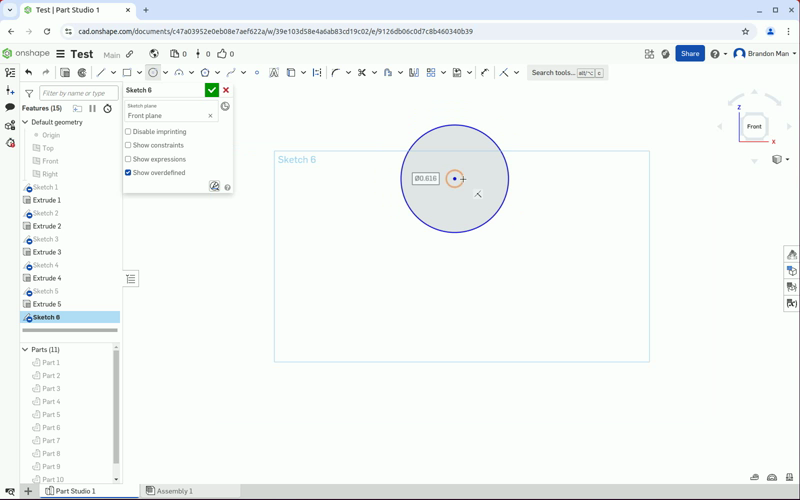
scroll(-6)
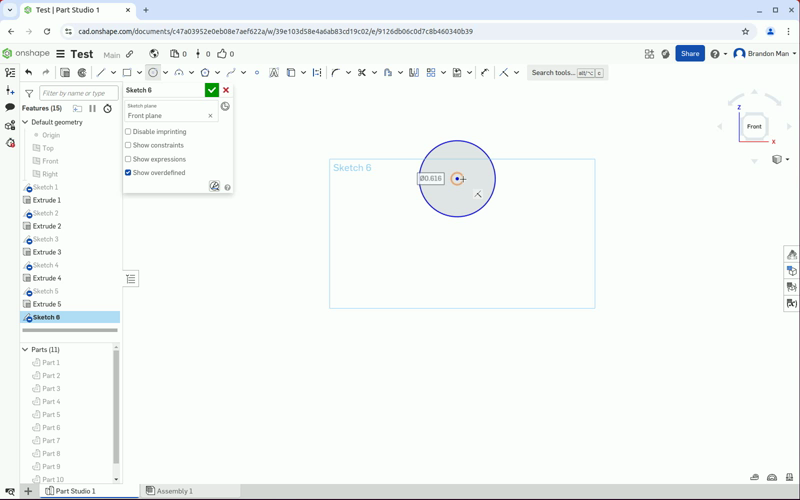
scroll(-6)
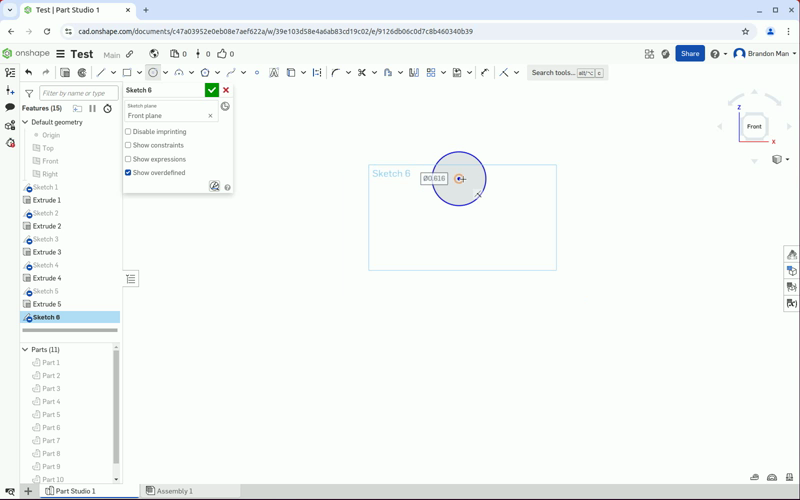
scroll(-6)
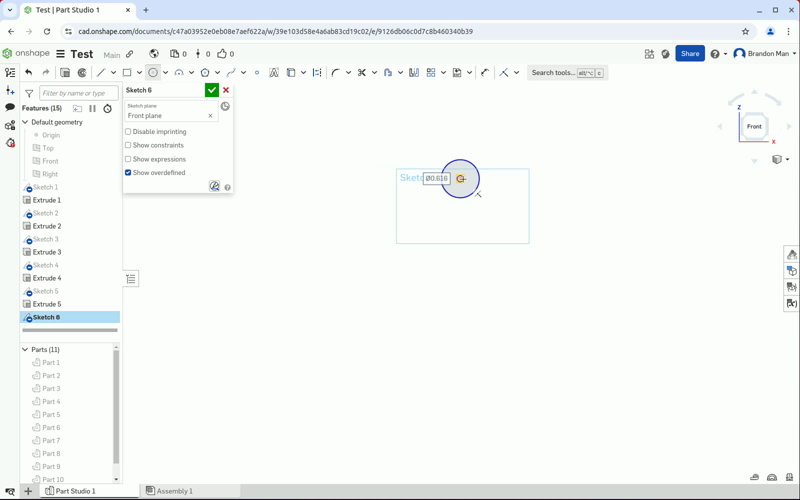
scroll(-6)
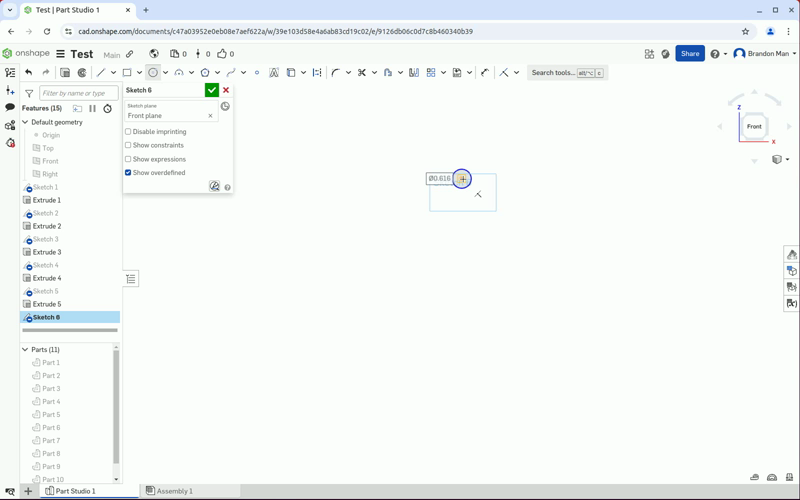
key(esc)
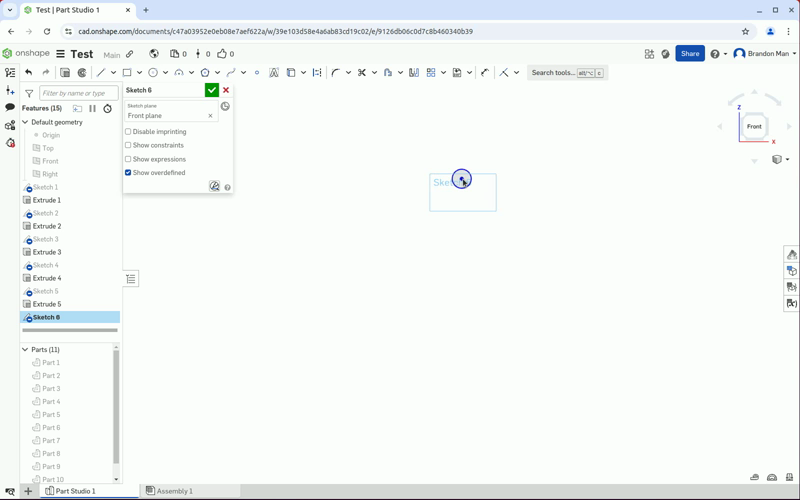
mouse_move(459, 174)
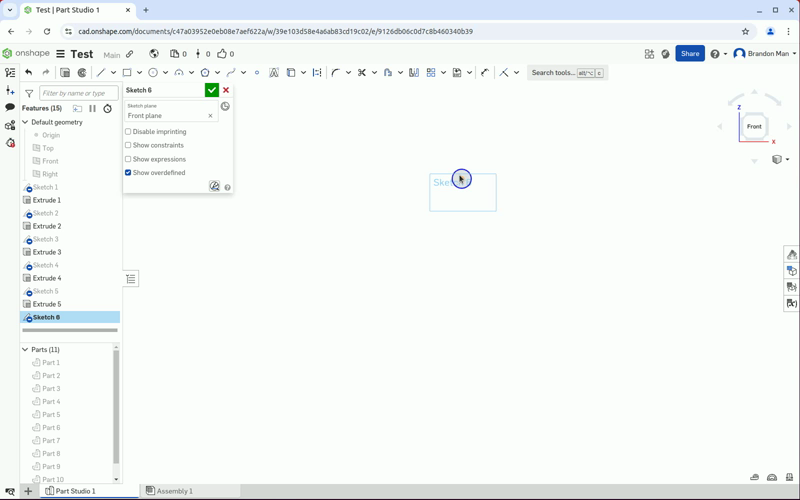
scroll(6)
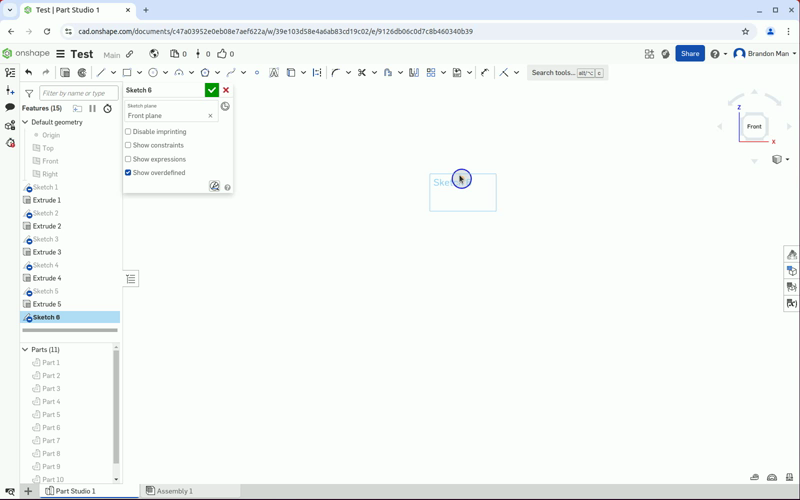
scroll(6)
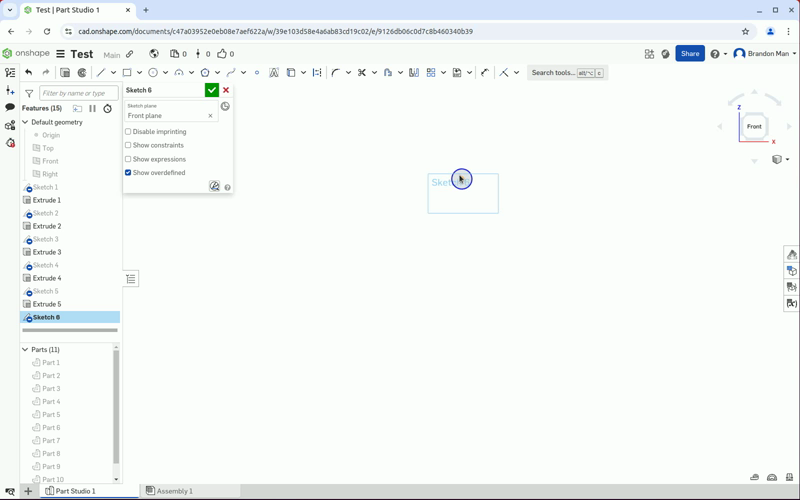
scroll(6)
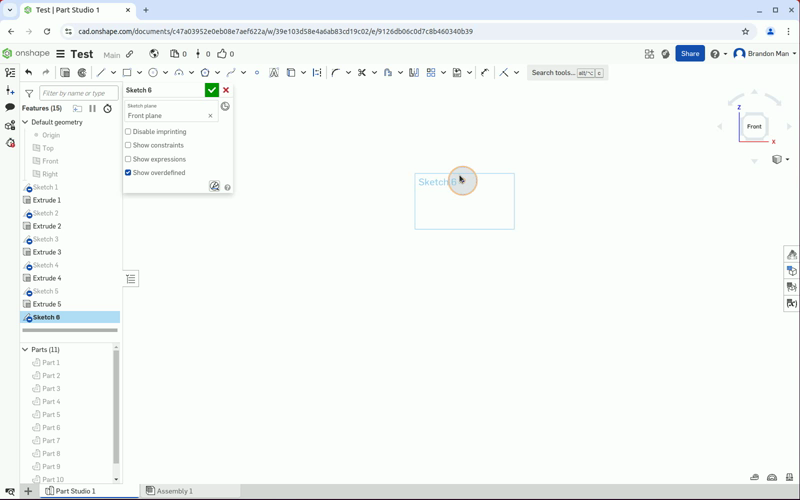
scroll(6)
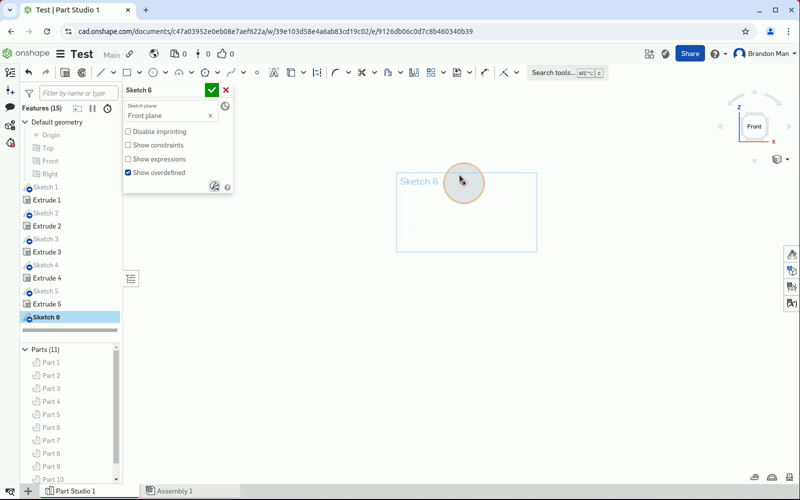
scroll(6)
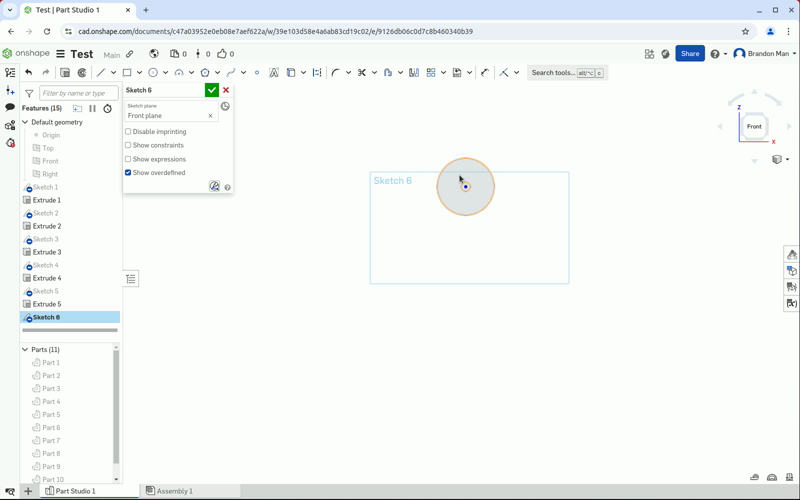
scroll(6)
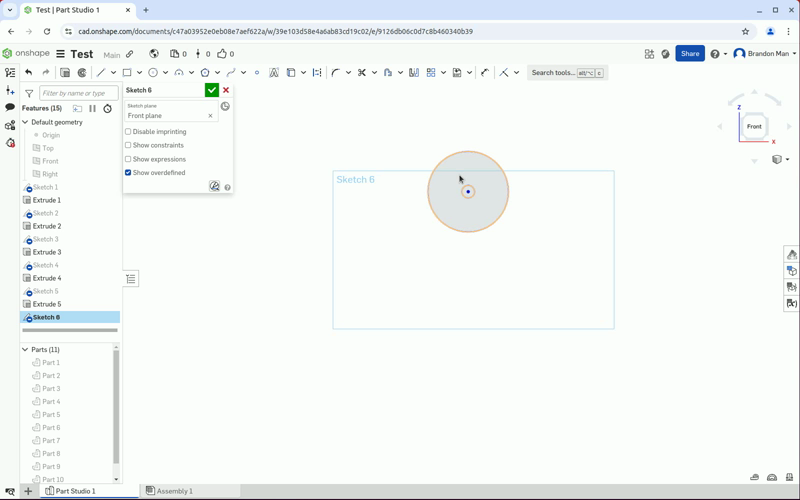
scroll(6)
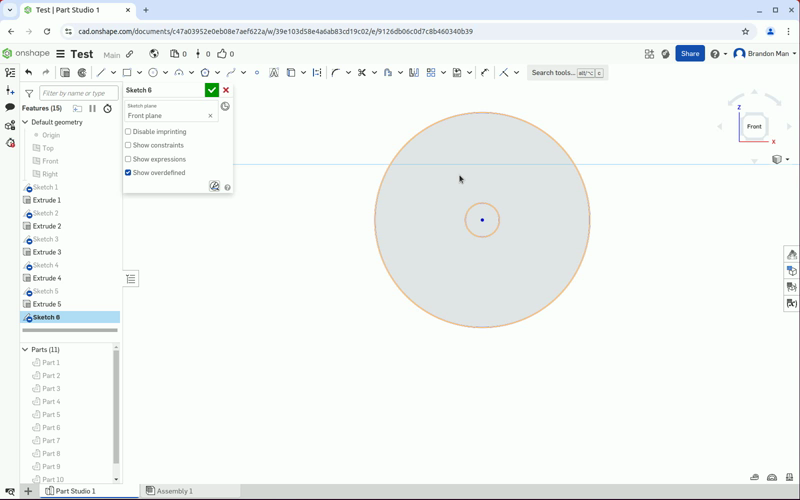
click(459, 174)
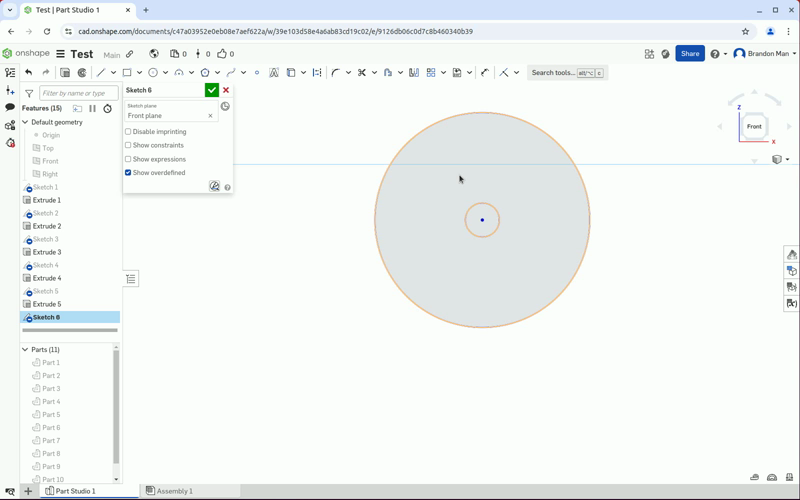
scroll(-6)
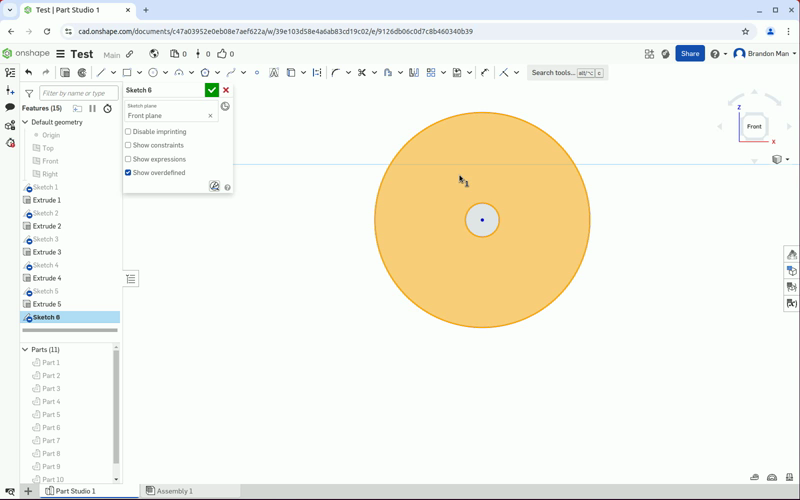
scroll(-6)
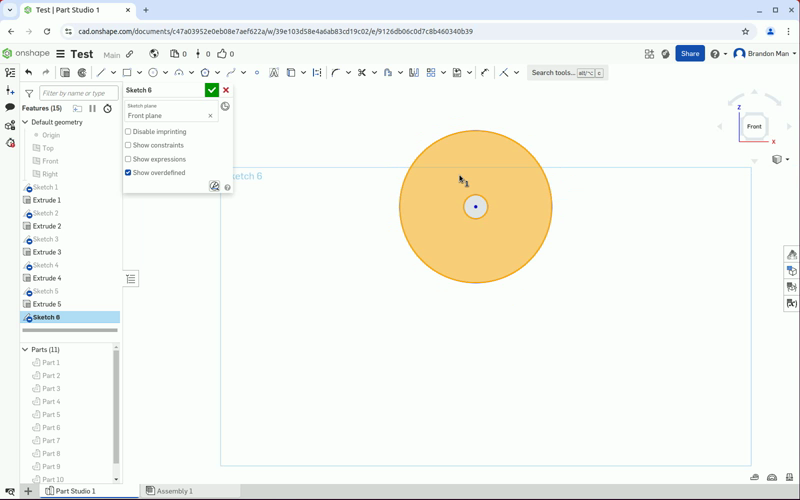
scroll(-6)
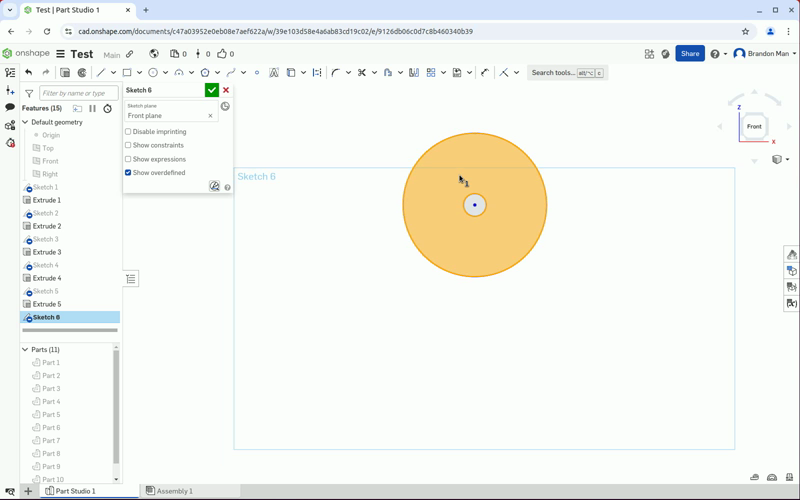
scroll(-6)
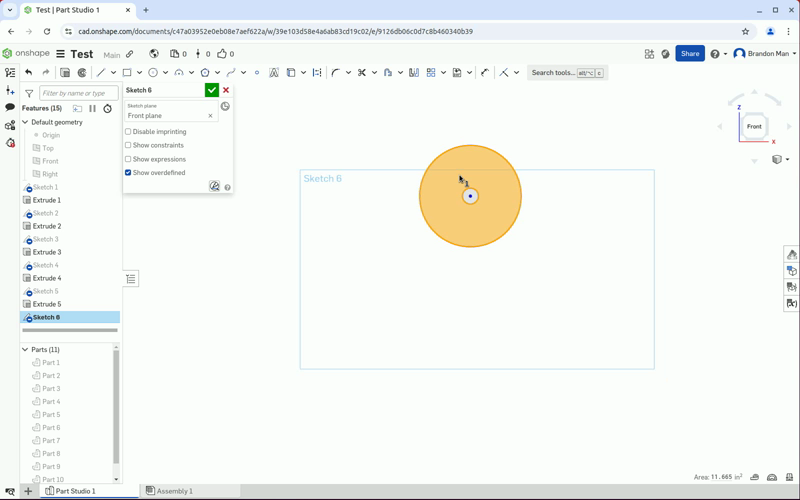
scroll(-6)
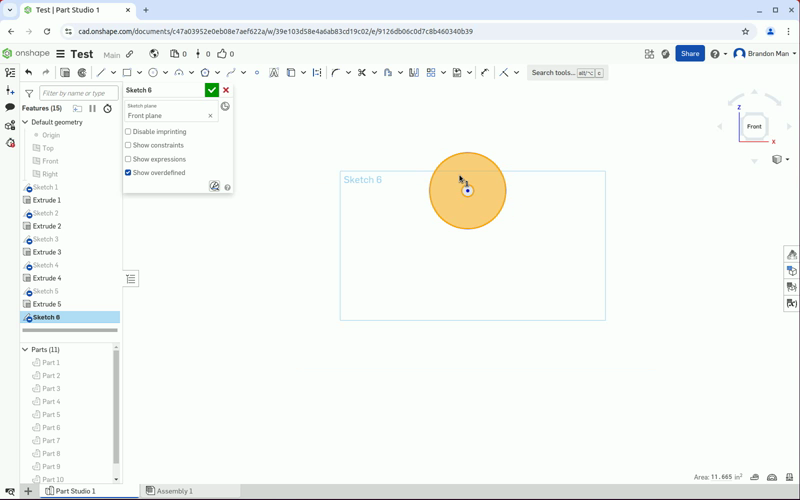
scroll(-6)
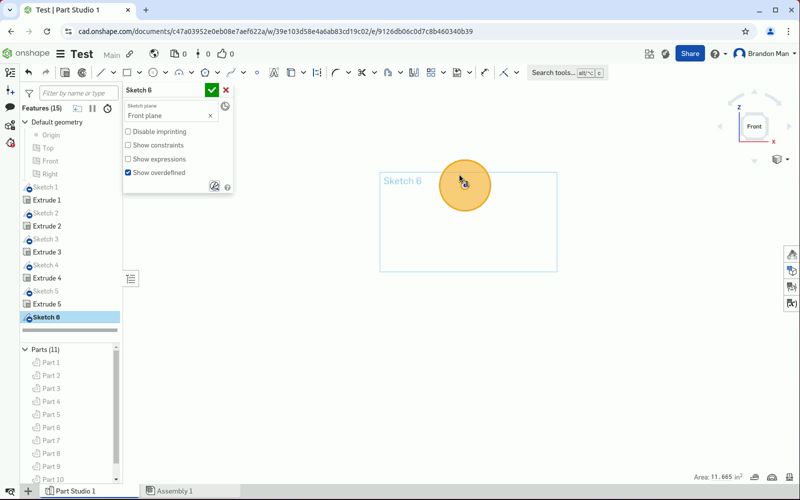
scroll(-6)
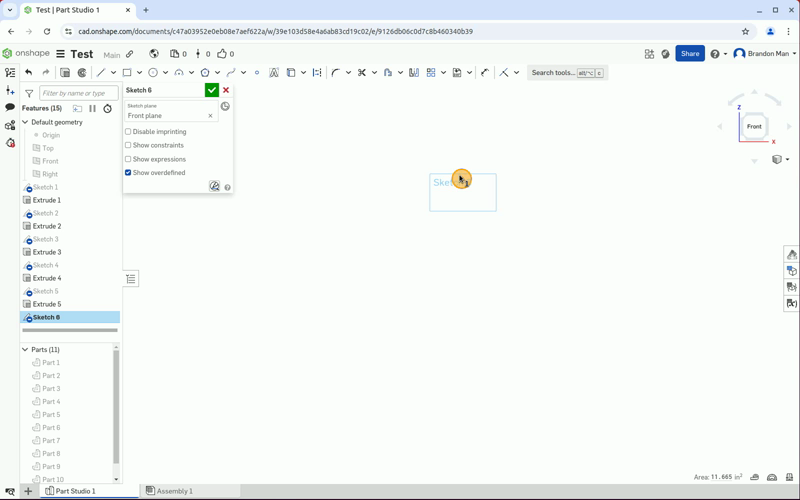
mouse_move(69, 352)
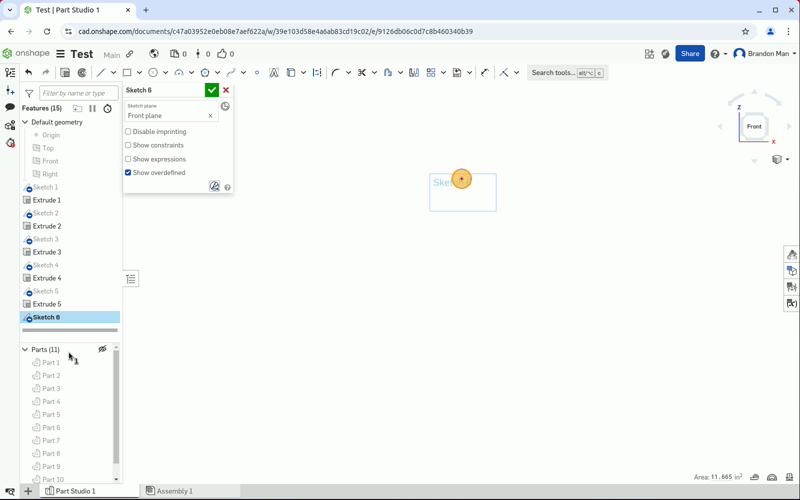
key(shift+y)
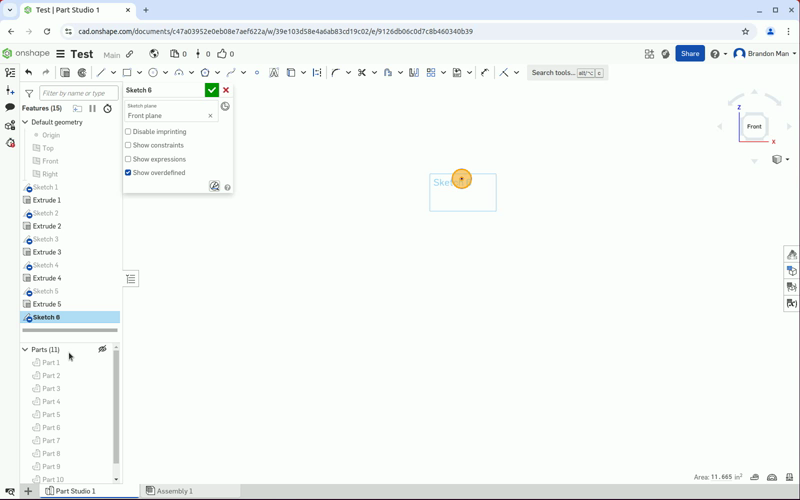
key(shift+e)
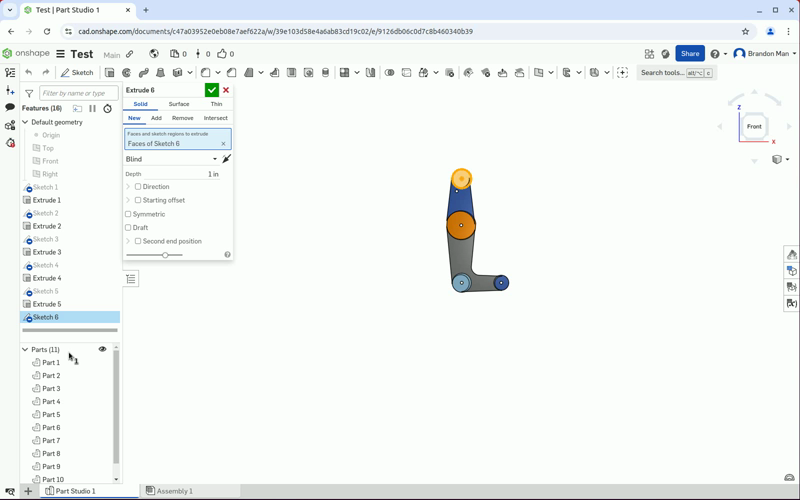
mouse_move(143, 106)
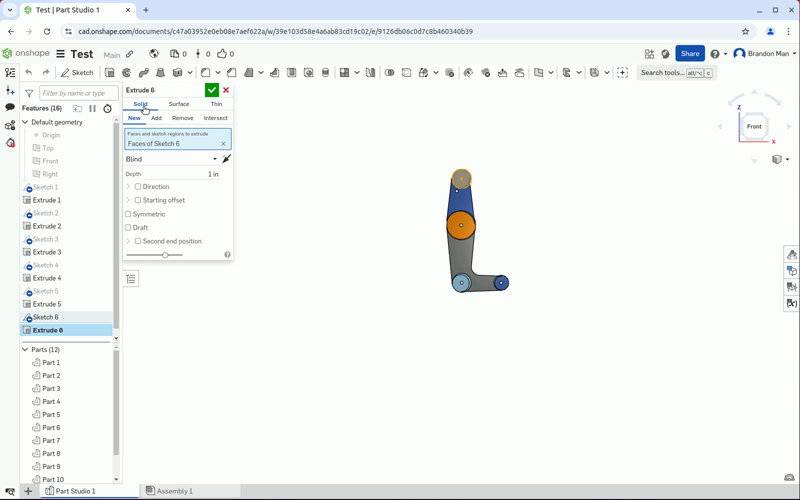
click(143, 106)
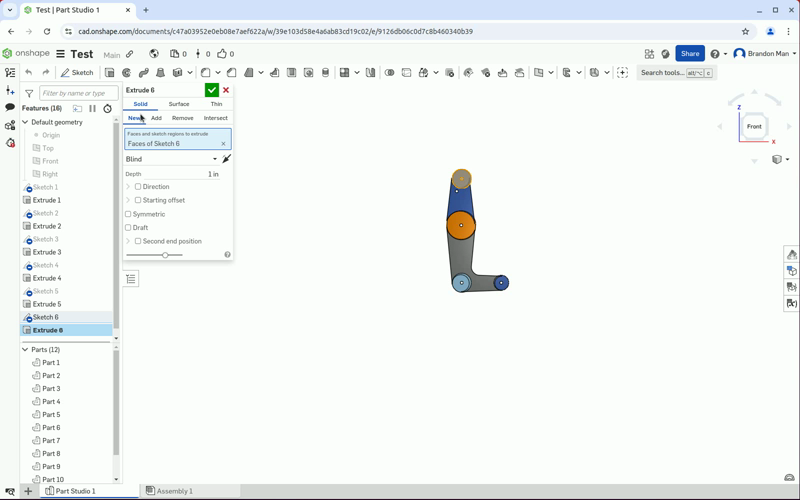
mouse_move(137, 120)
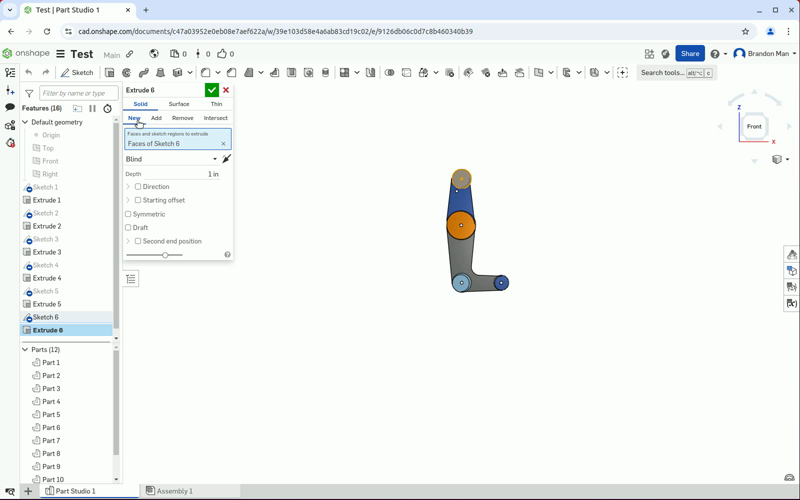
click(137, 120)
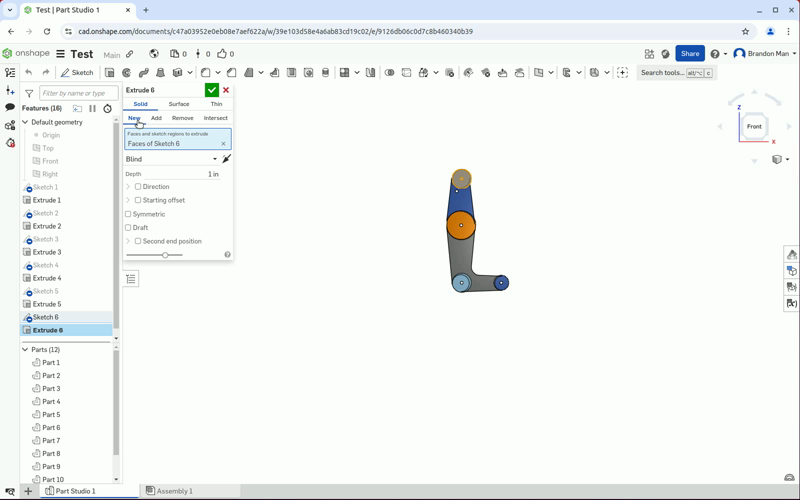
key(tab, 4)
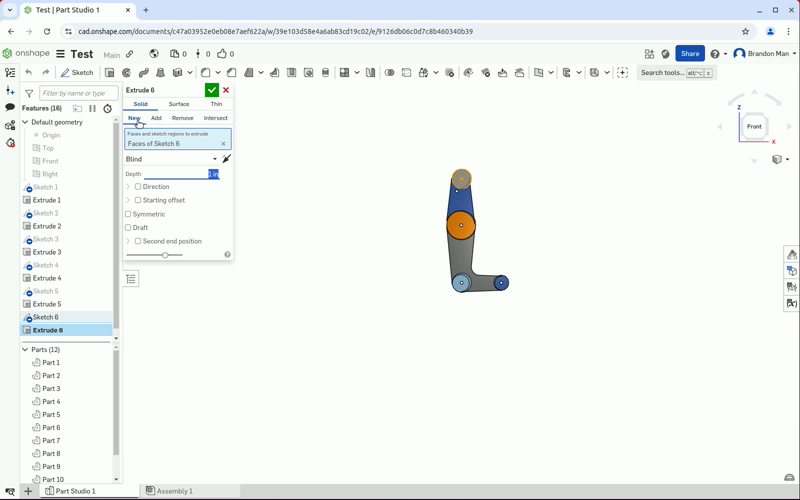
text(0.481)
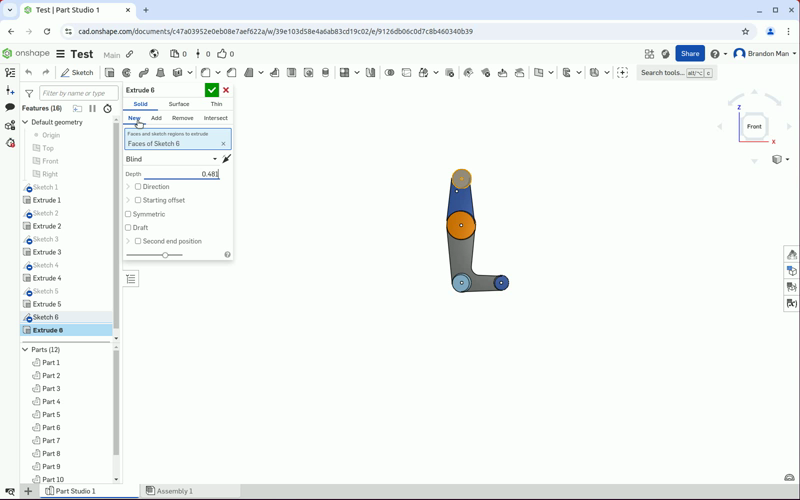
key(enter)
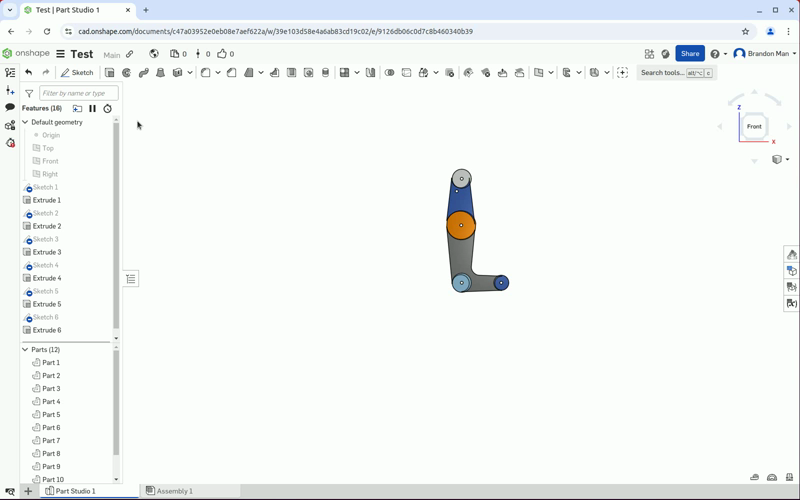
key(shift+h)
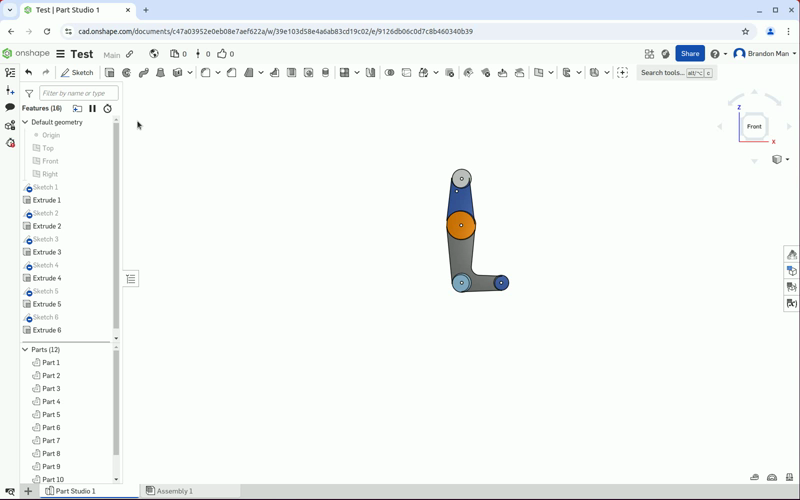
key(shift+h)
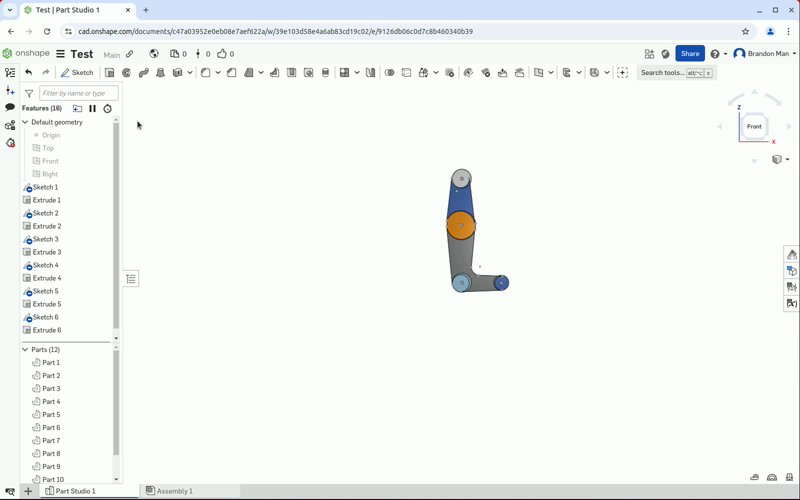
key(shift+7)
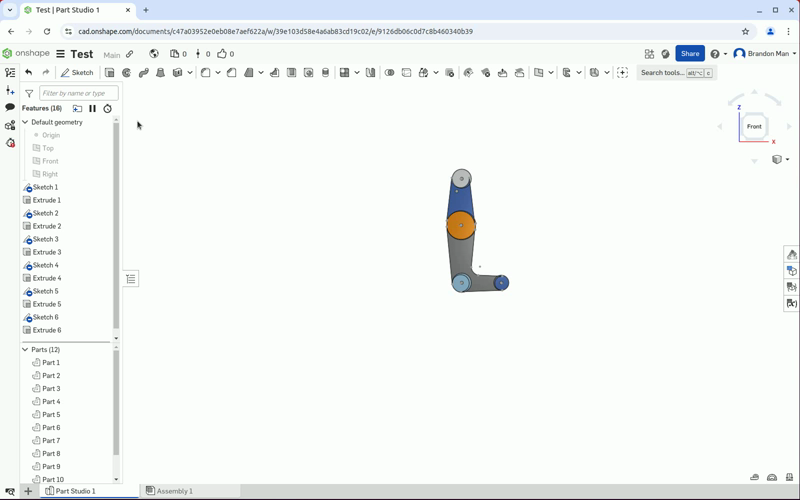
key(left, 2)
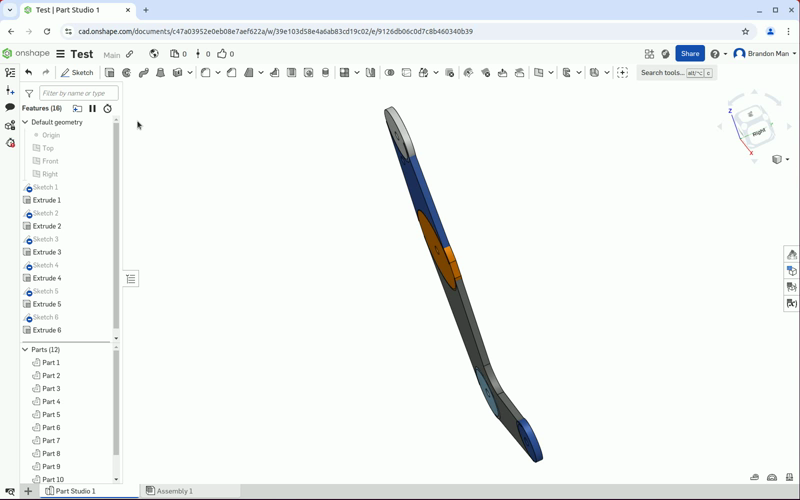
key(down, 2)
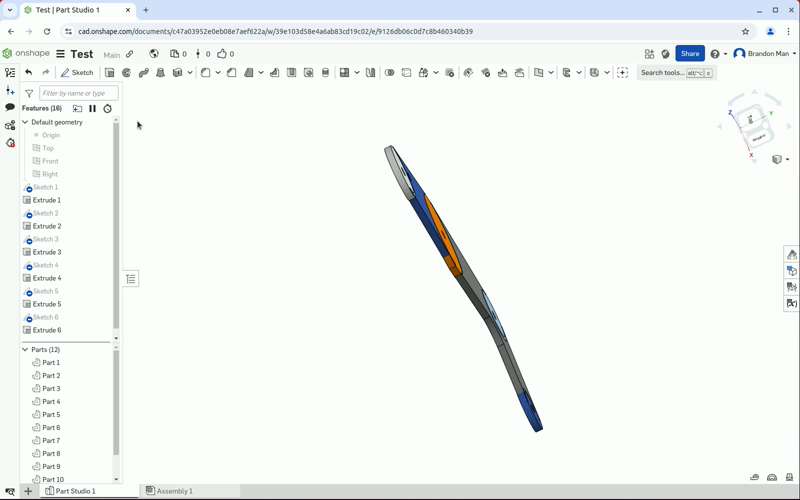
key(up, 2)
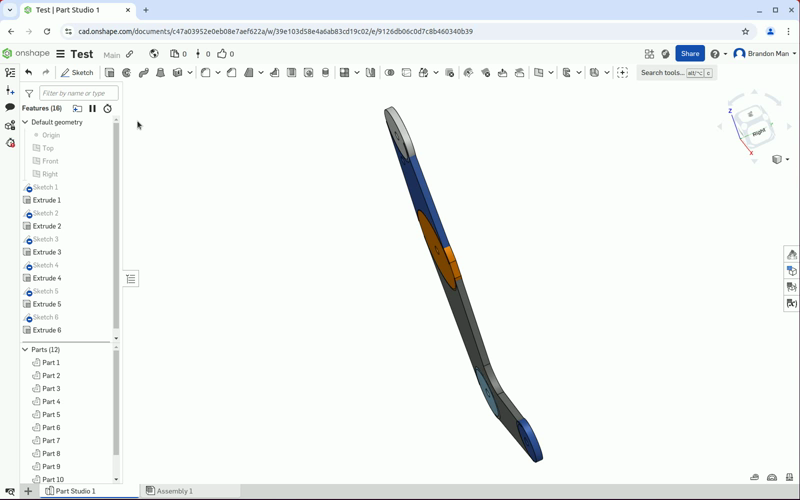
key(right, 2)
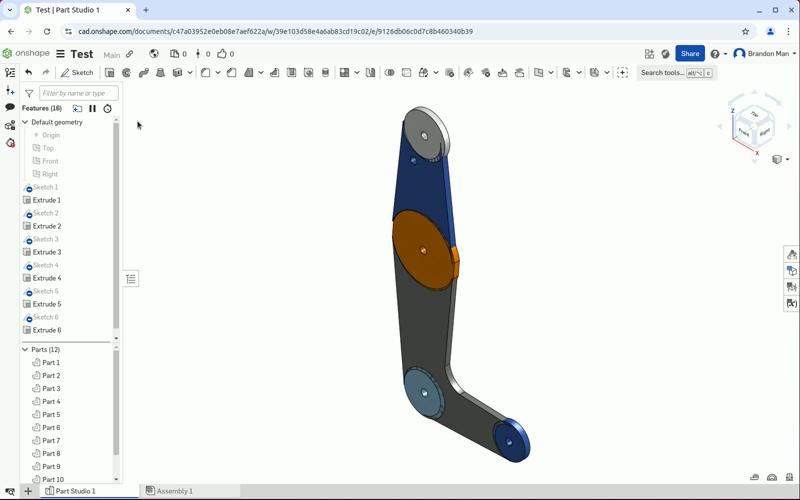
mouse_move(69, 189)
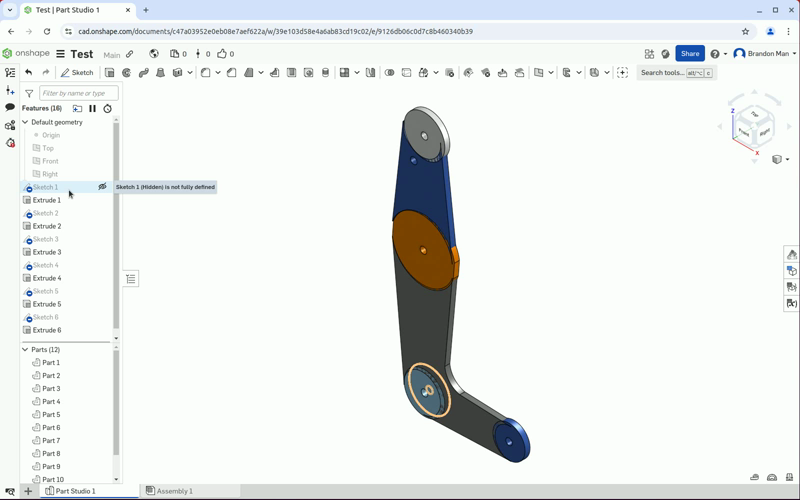
click(69, 189)